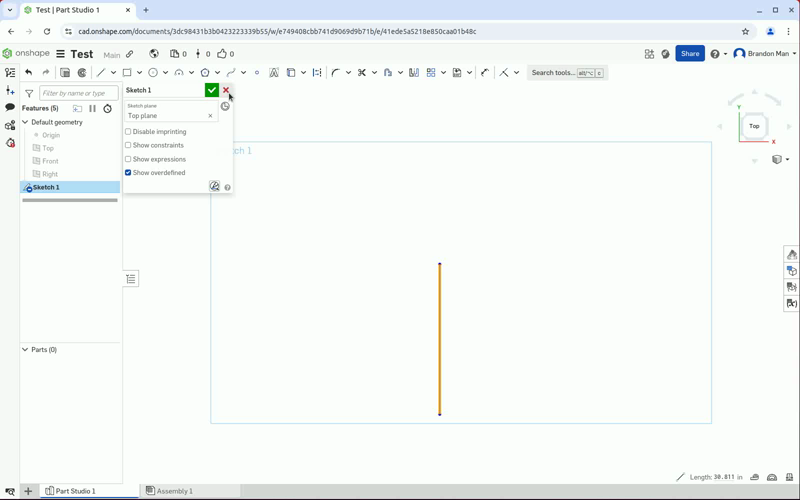
key(shift+h)
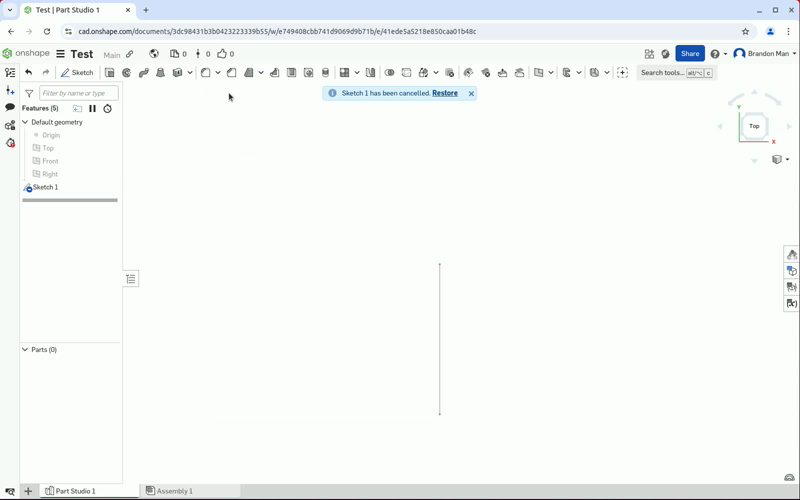
key(shift+s)
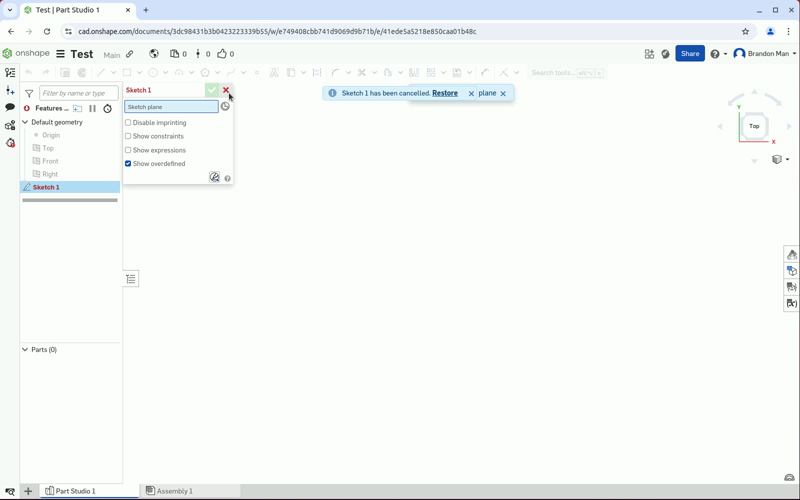
mouse_move(73, 150)
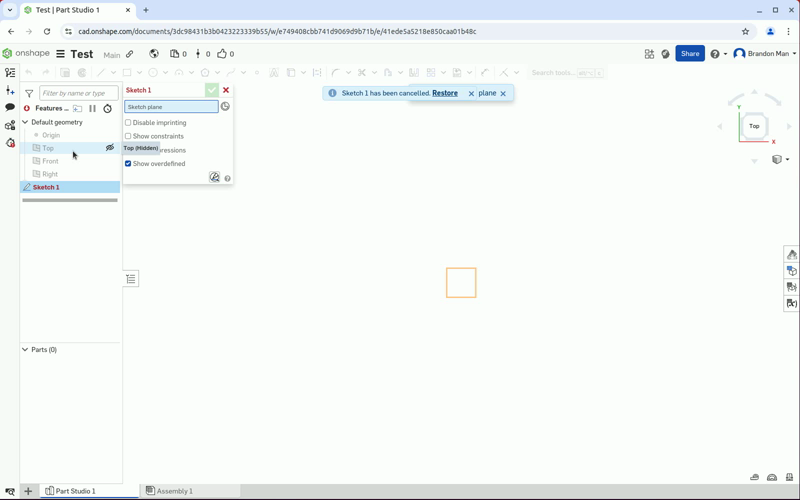
click(73, 150)
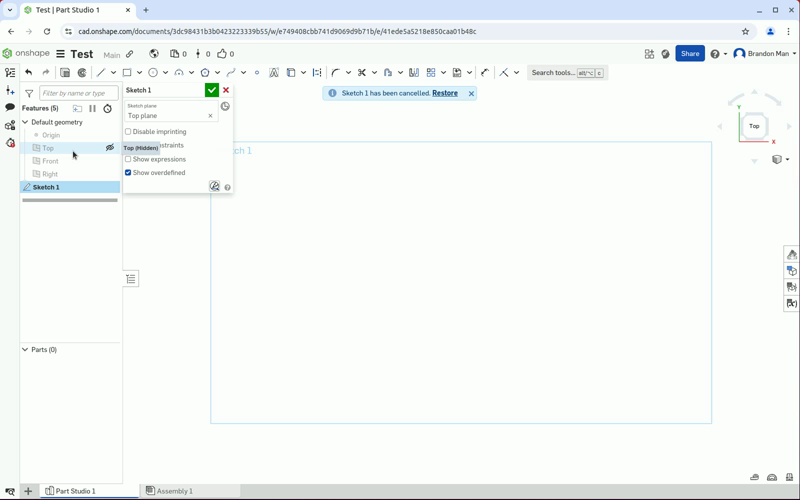
mouse_move(73, 352)
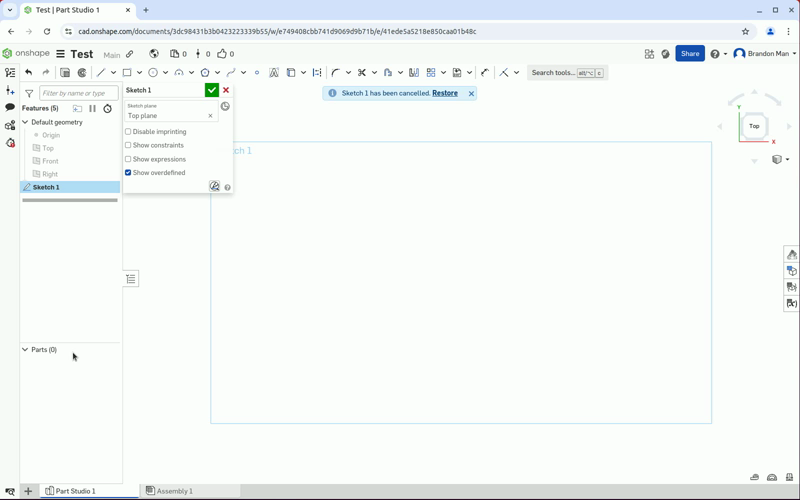
key(y)
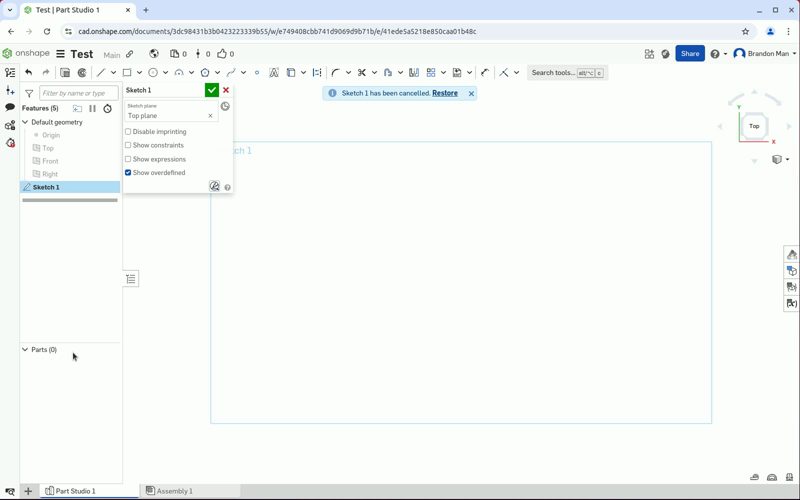
key(c)
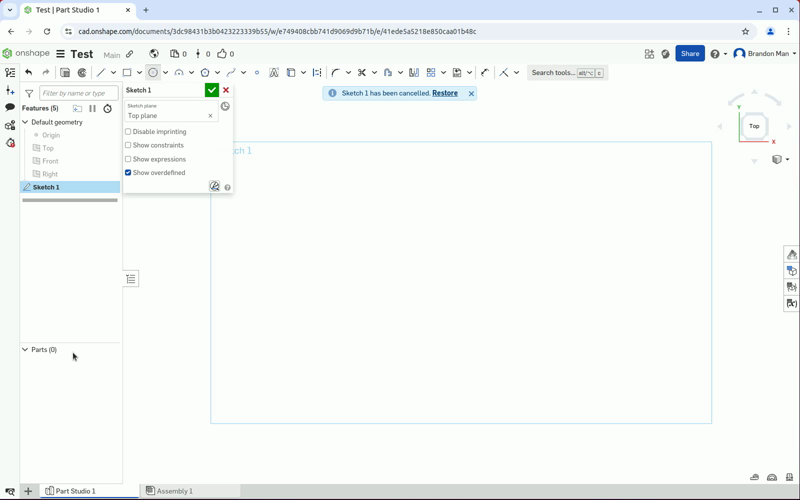
key_down(shift)
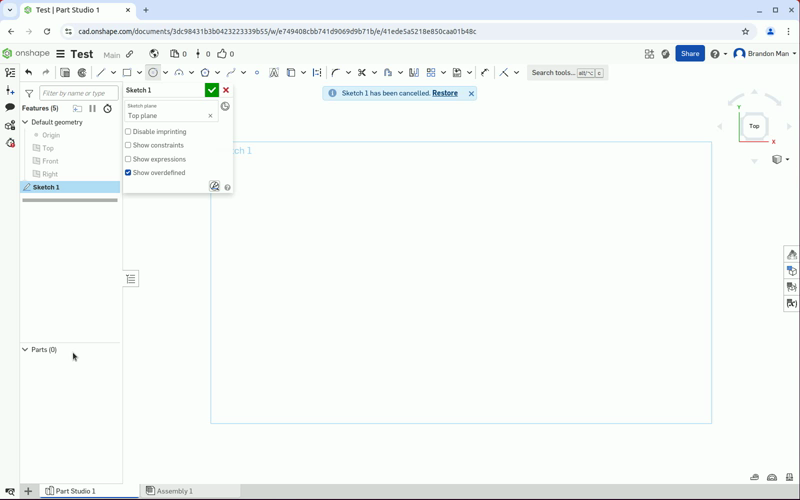
mouse_move(538, 282)
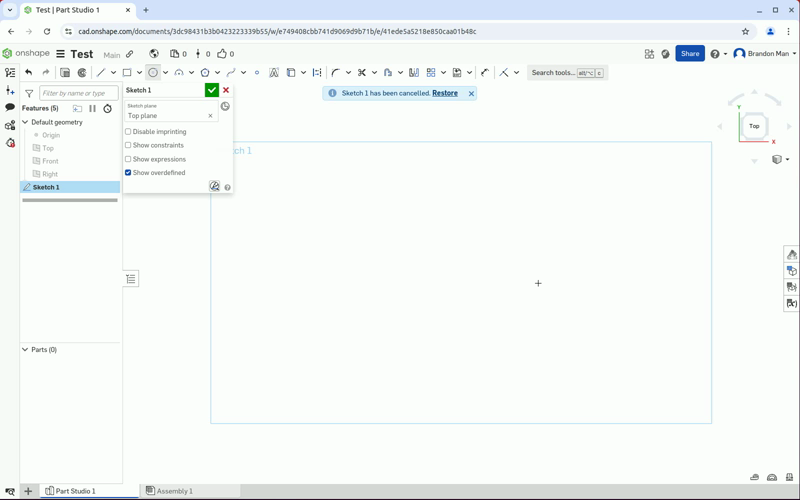
click(538, 282)
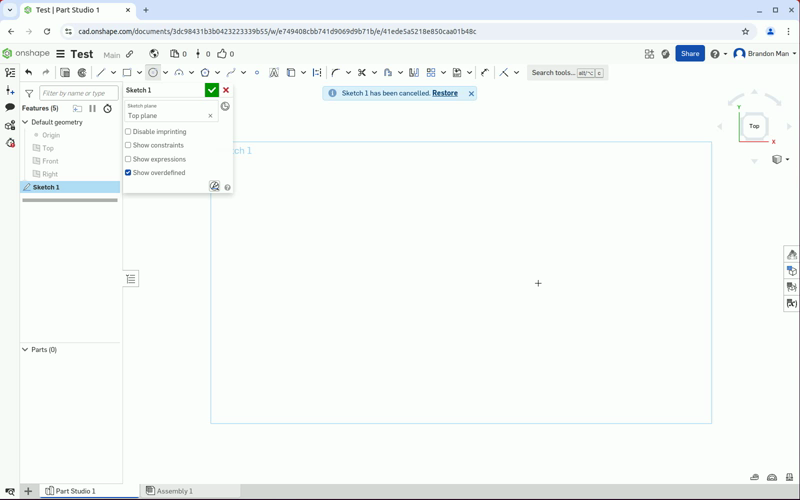
key_up(shift)
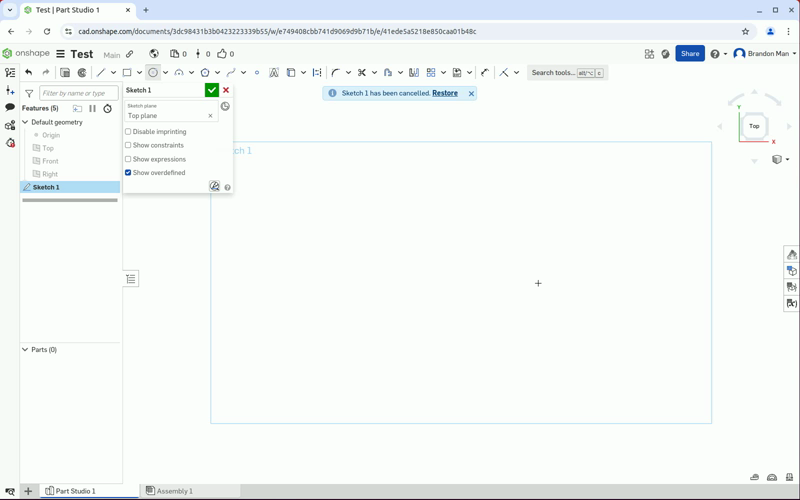
mouse_move(574, 282)
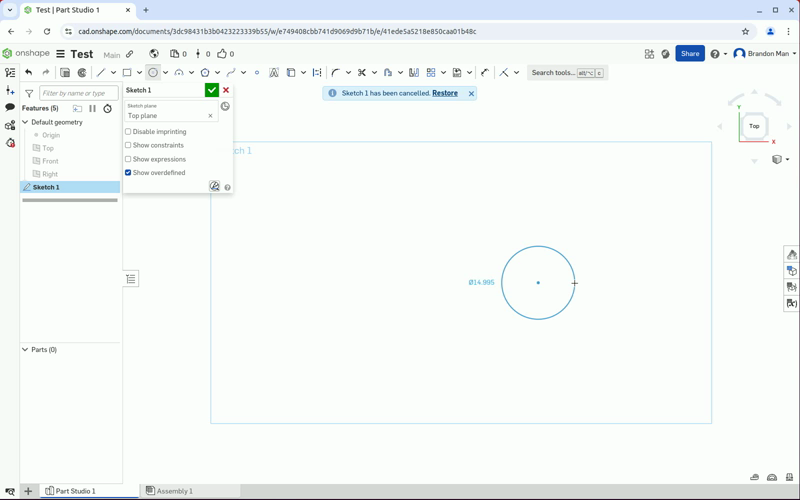
click(574, 282)
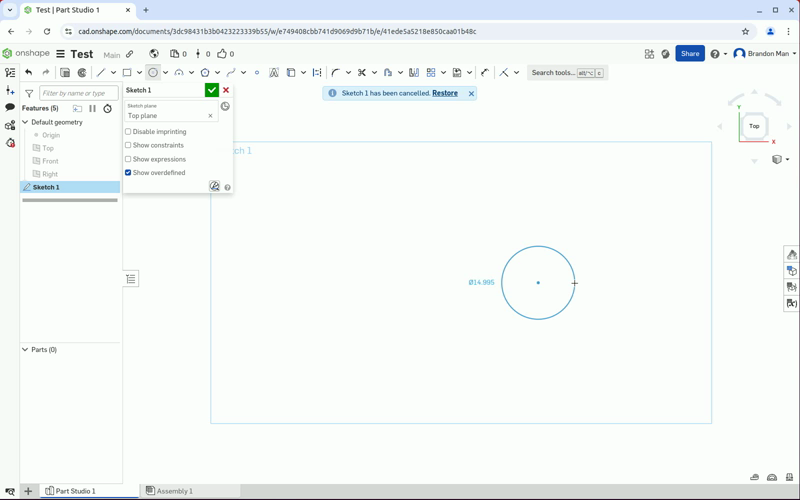
key(esc)
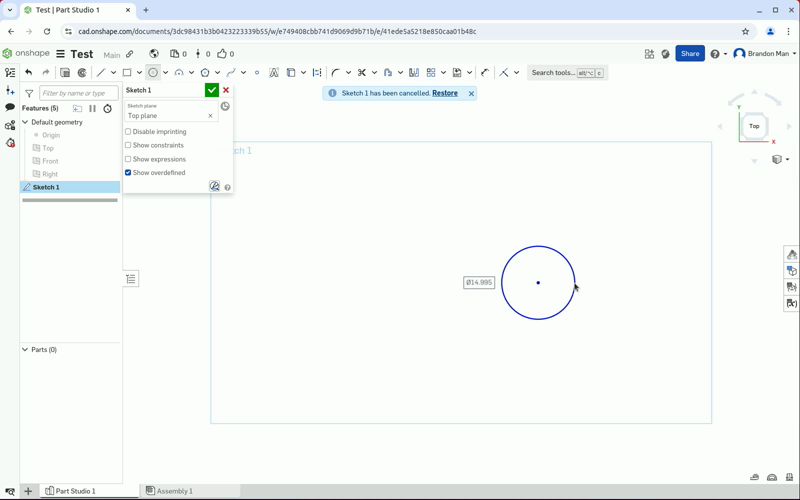
key(c)
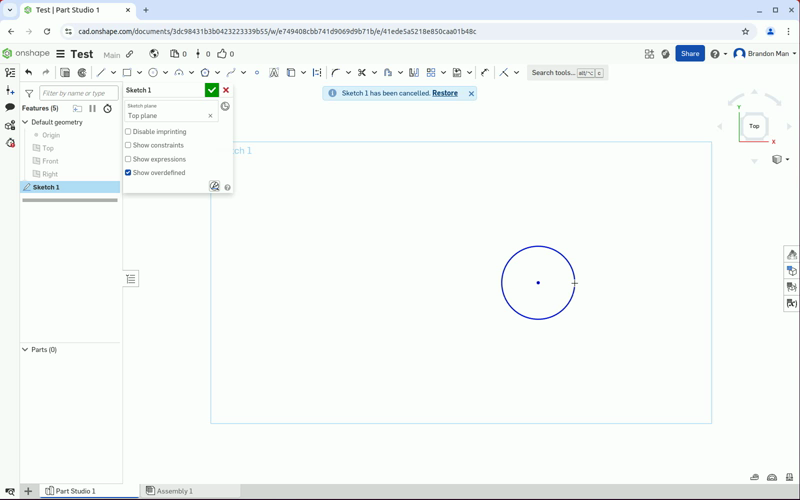
key_down(shift)
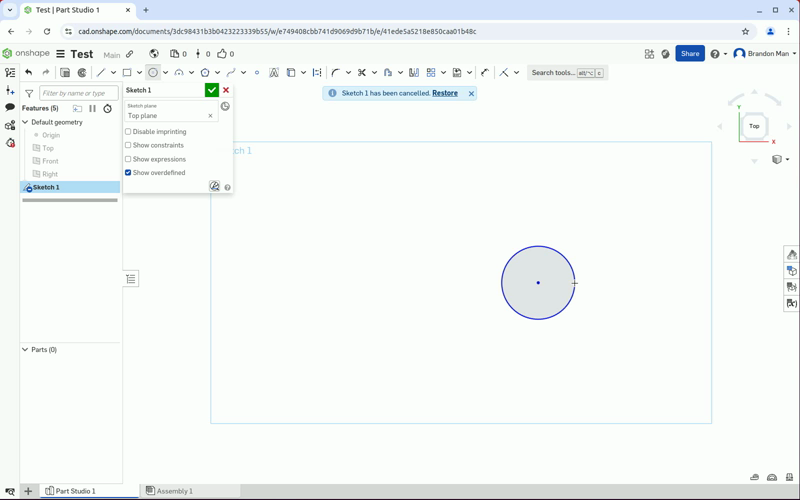
mouse_move(538, 282)
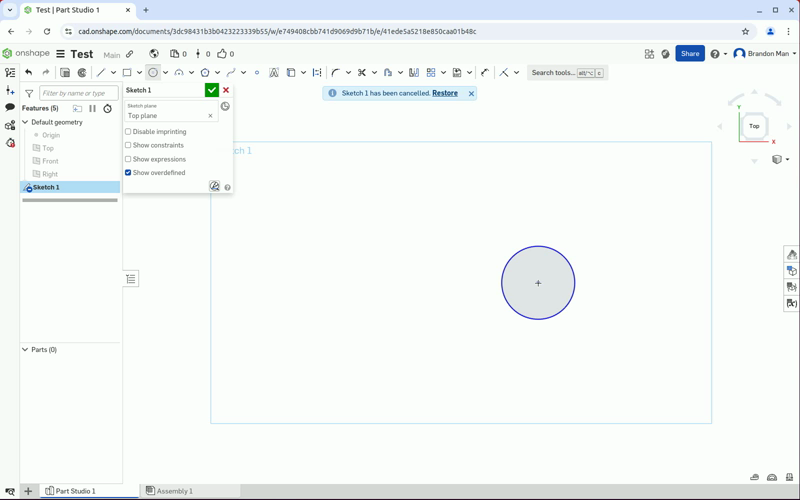
click(538, 282)
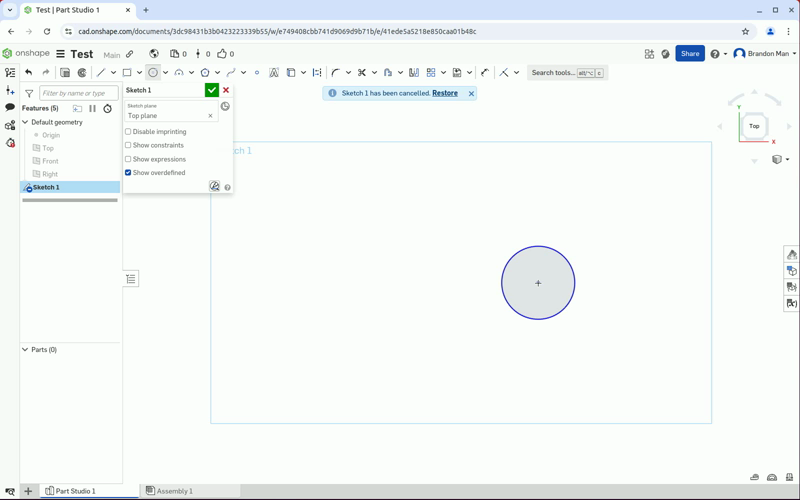
key_up(shift)
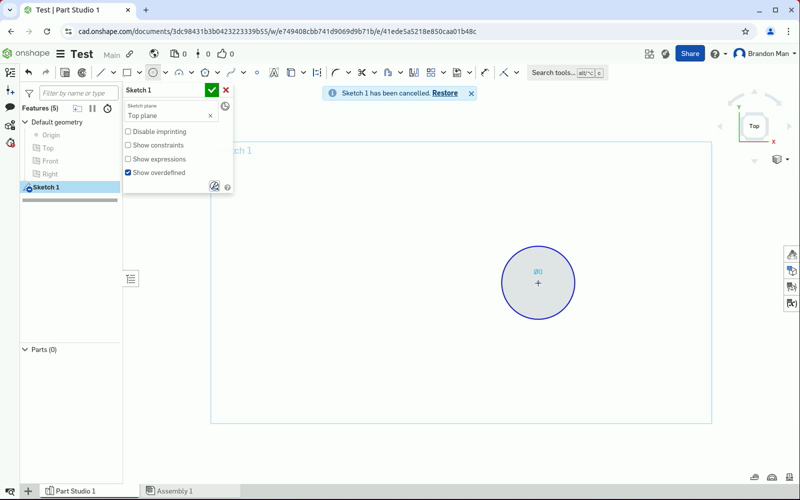
mouse_move(551, 282)
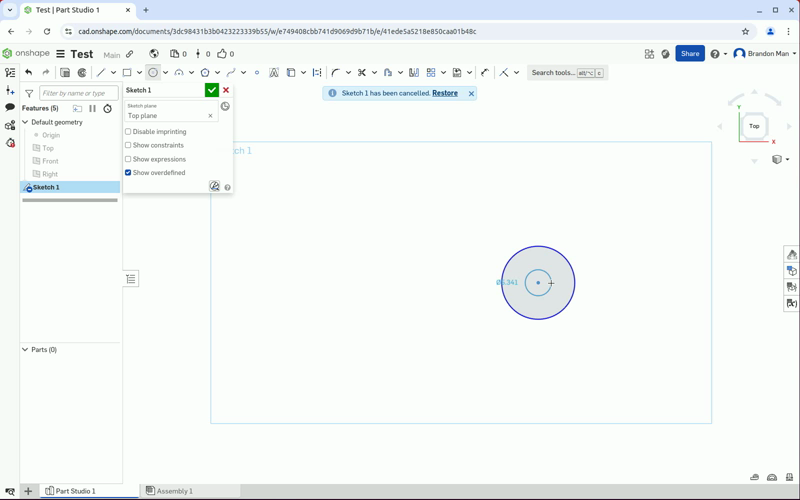
click(551, 282)
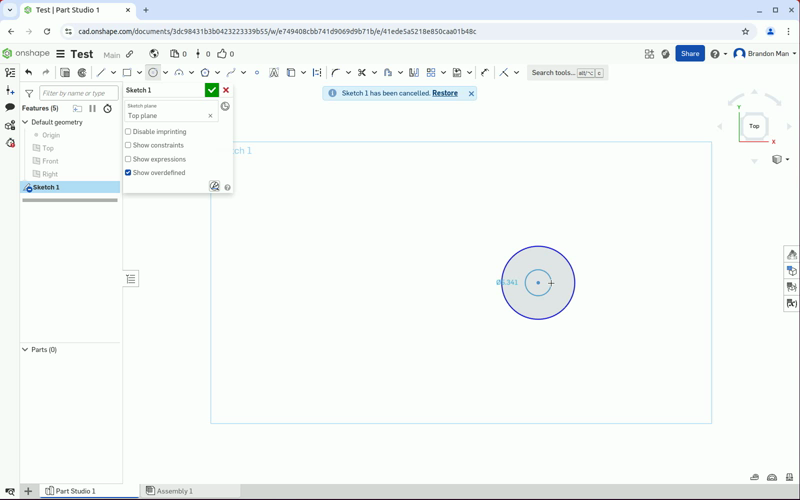
key(esc)
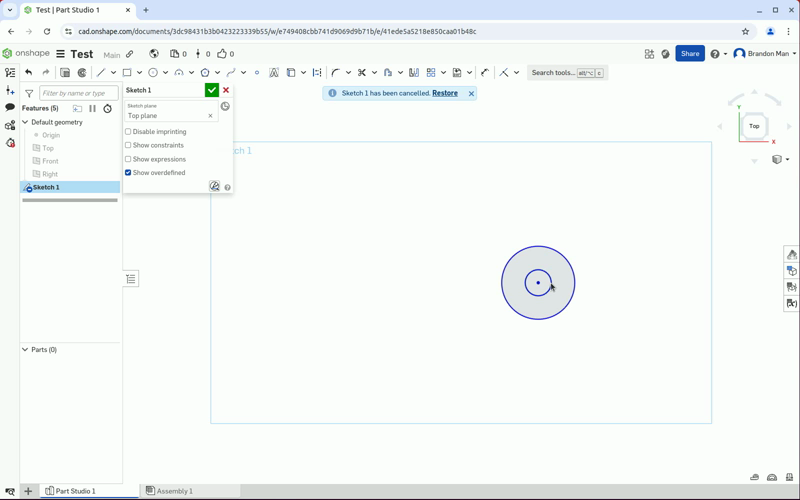
mouse_move(530, 261)
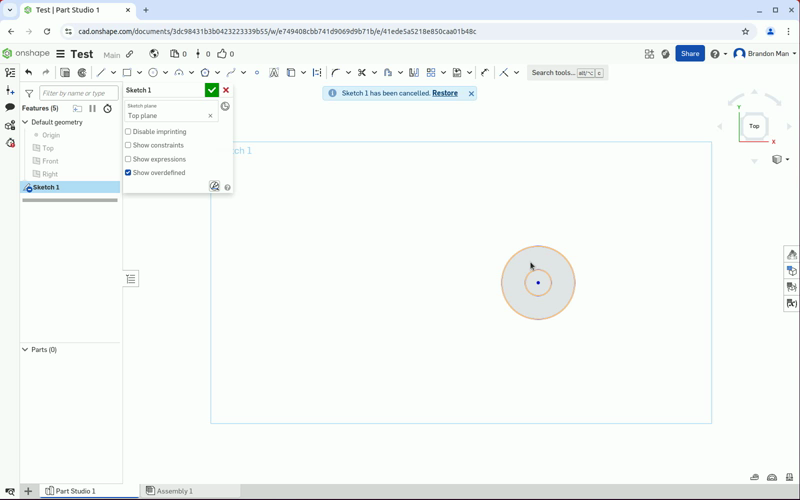
click(530, 261)
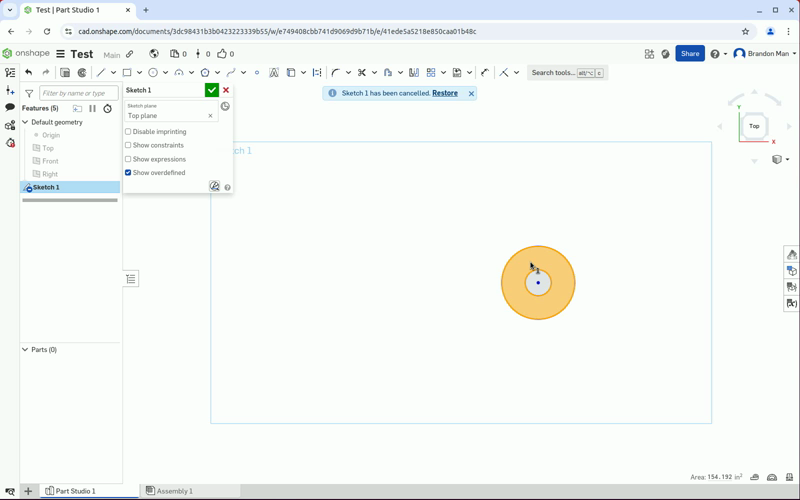
mouse_move(73, 352)
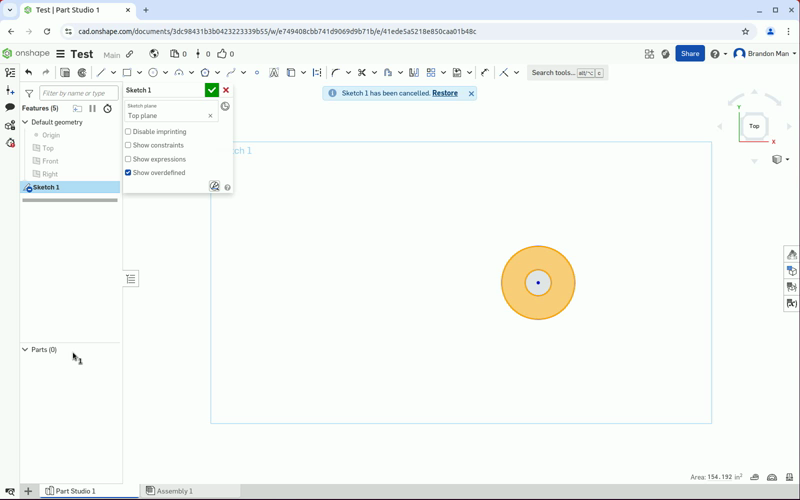
key(shift+y)
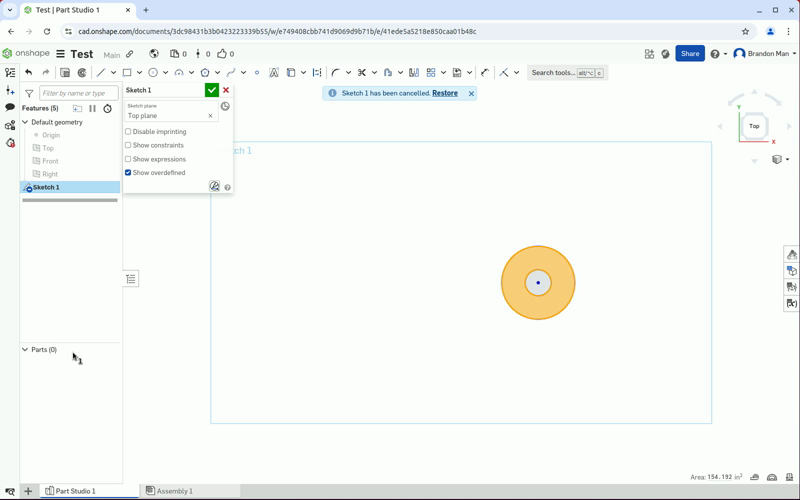
key(shift+e)
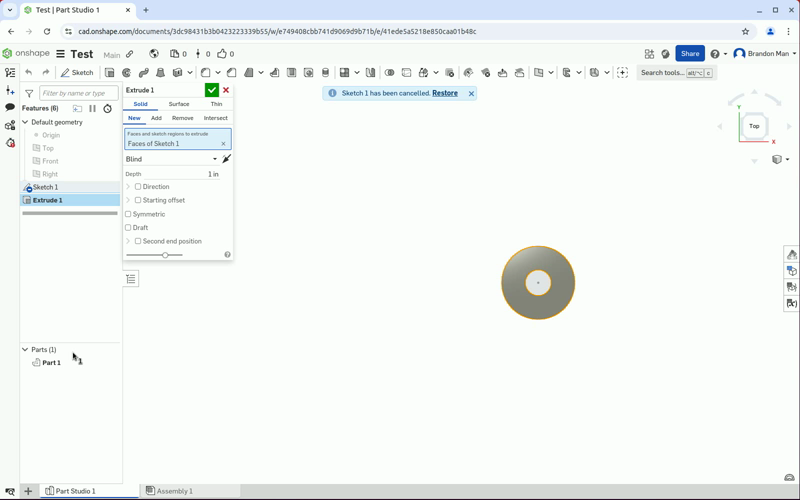
mouse_move(143, 106)
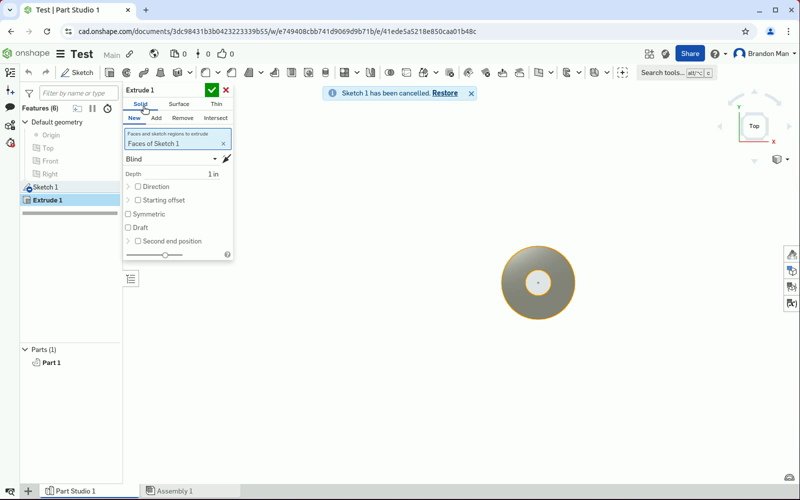
click(143, 106)
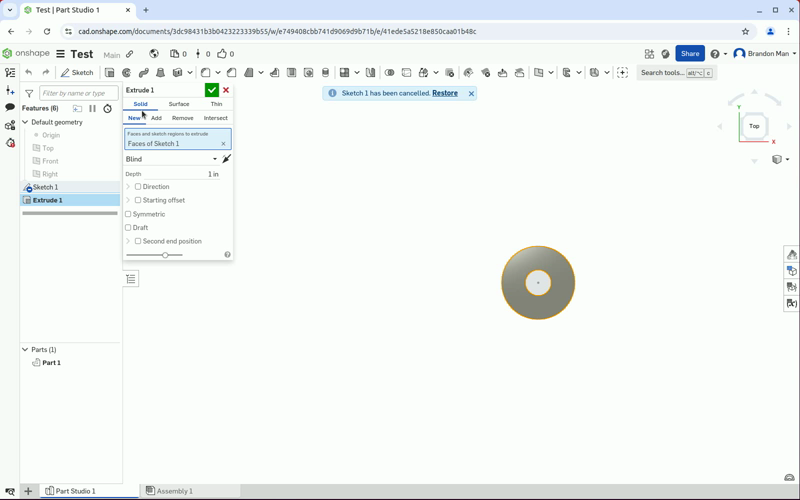
mouse_move(137, 120)
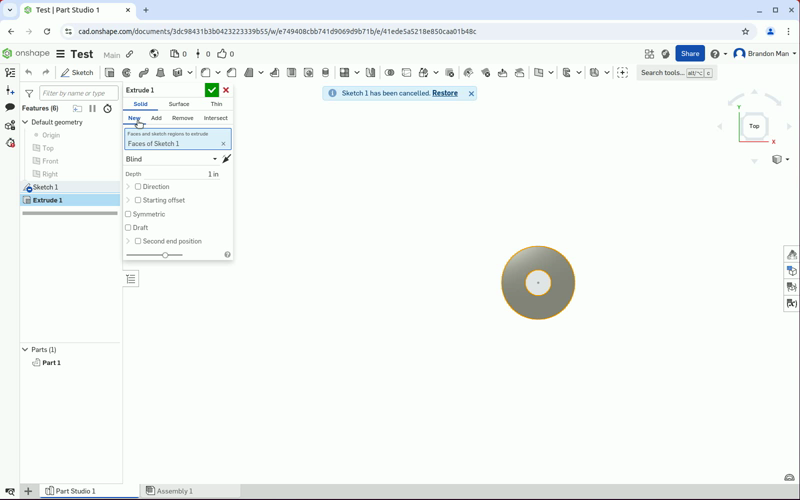
click(137, 120)
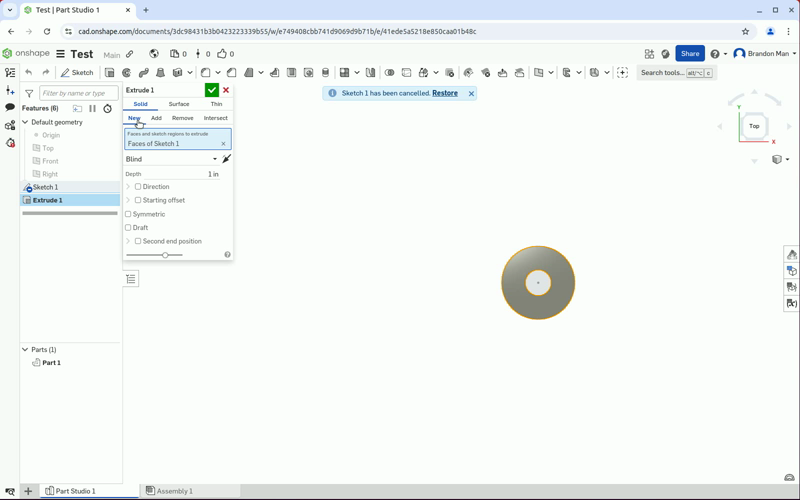
key(tab, 4)
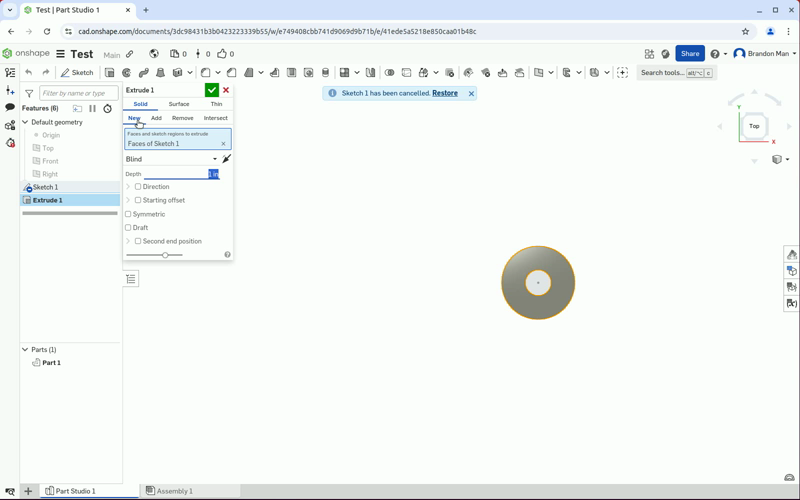
text(2.166)
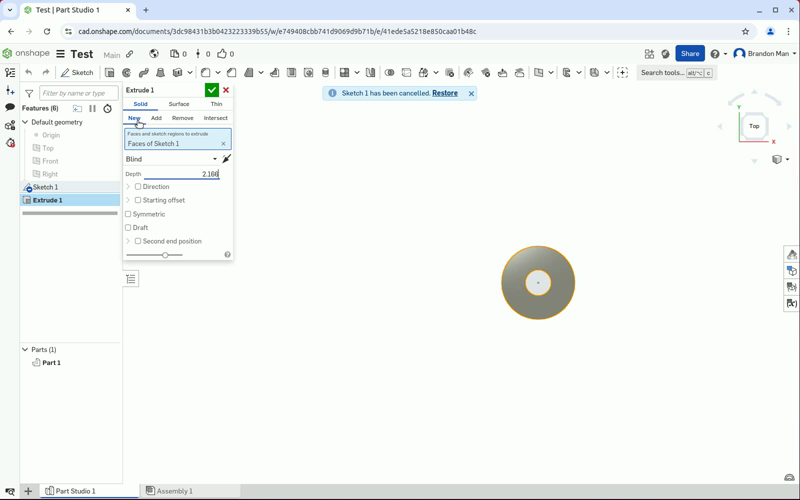
key(enter)
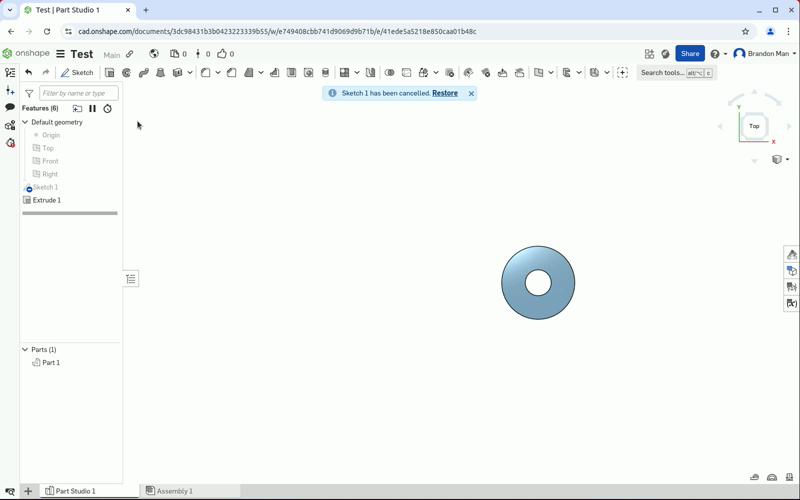
key(shift+h)
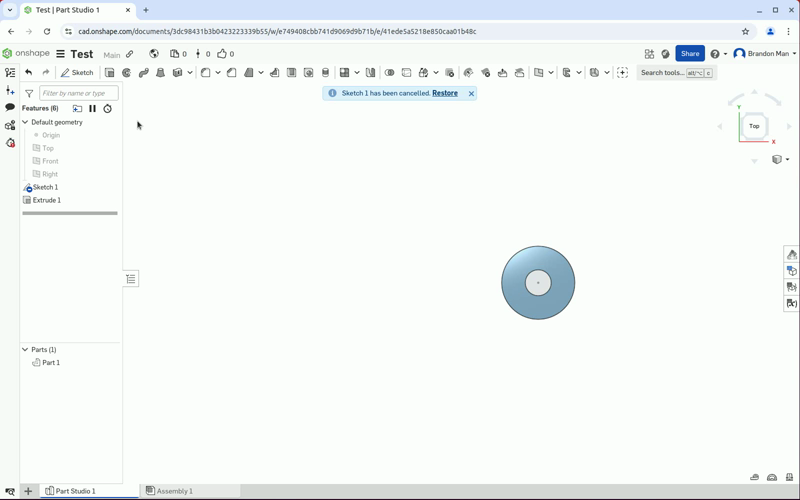
key(shift+h)
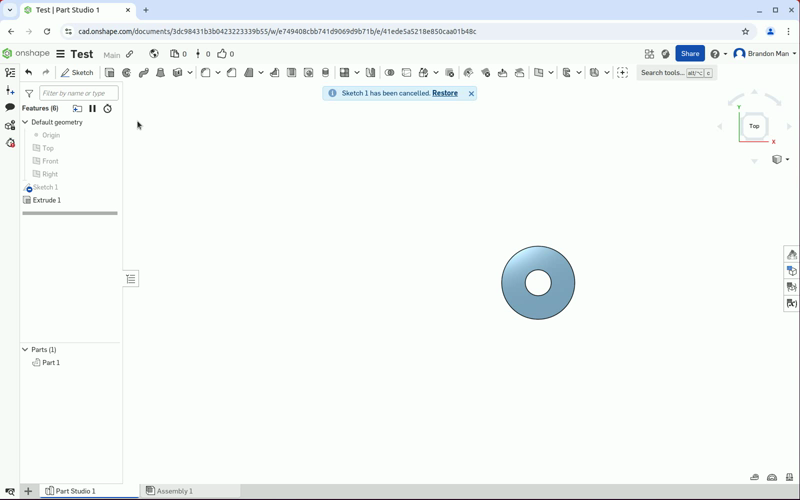
mouse_move(73, 189)
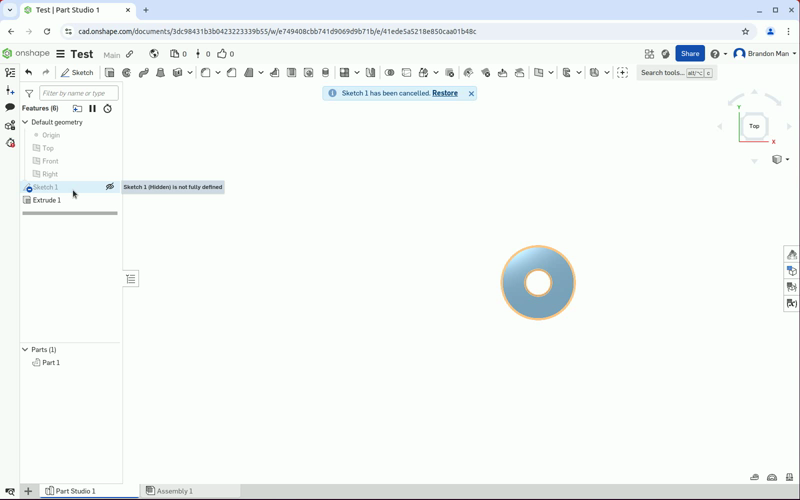
click(73, 189)
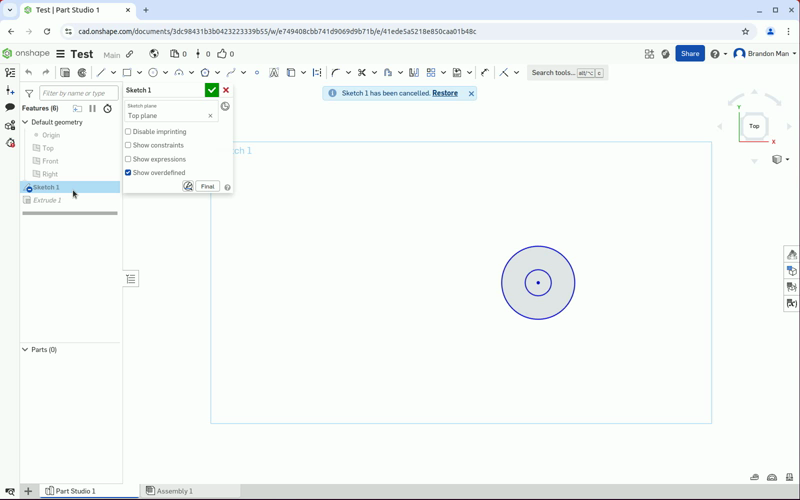
mouse_move(229, 92)
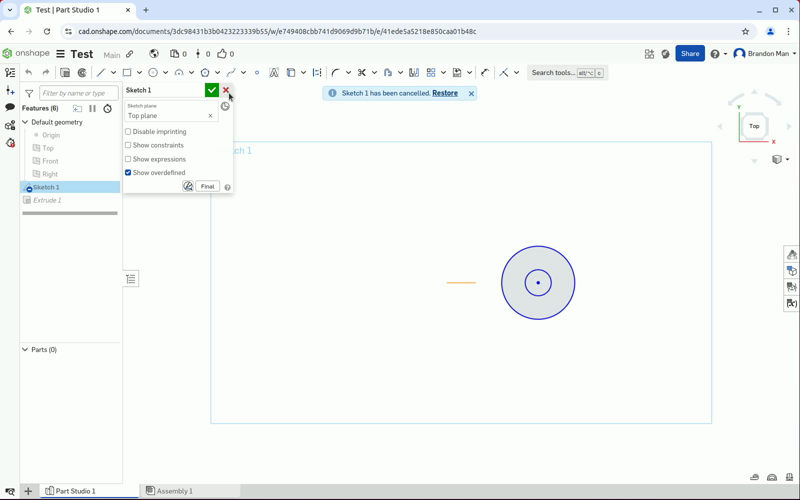
click(229, 92)
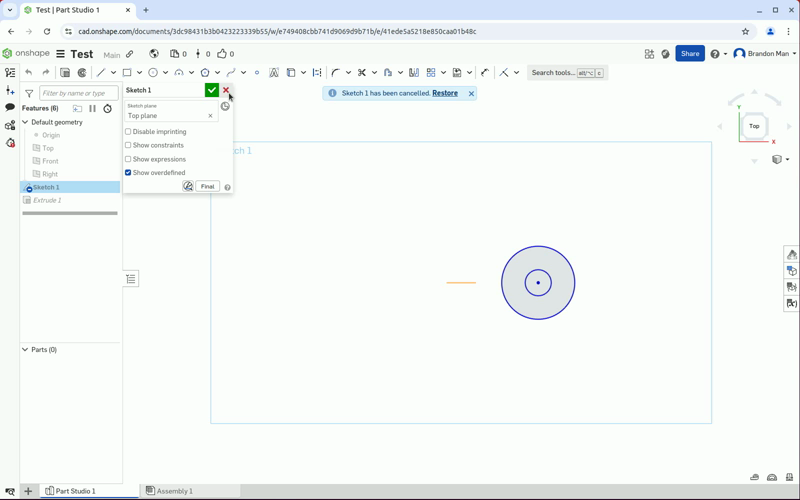
key(shift+s)
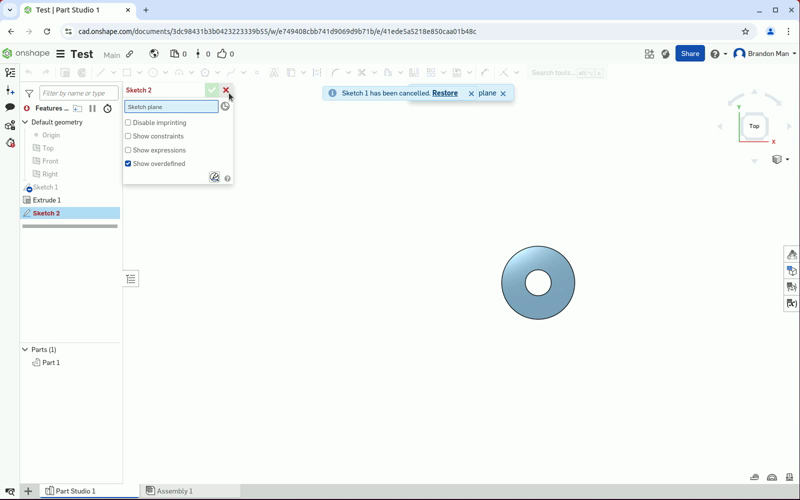
mouse_move(73, 150)
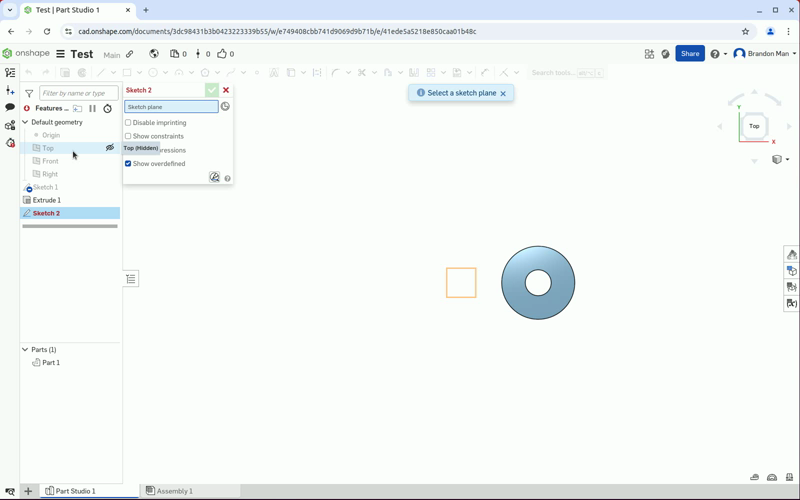
click(73, 150)
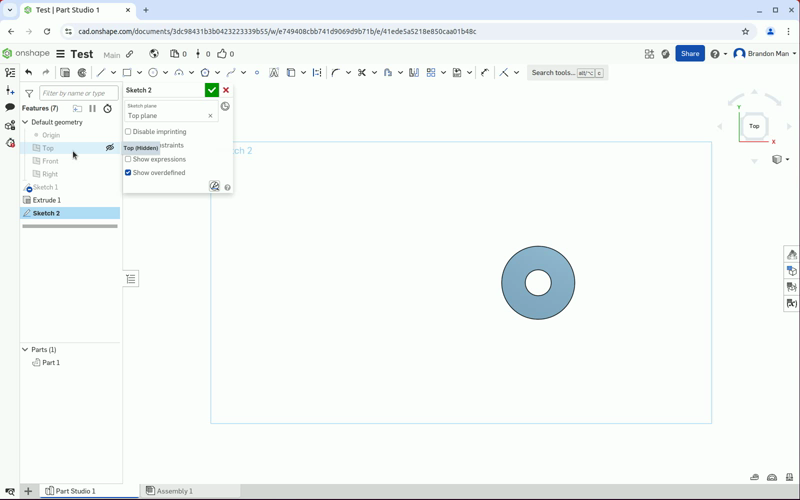
mouse_move(73, 352)
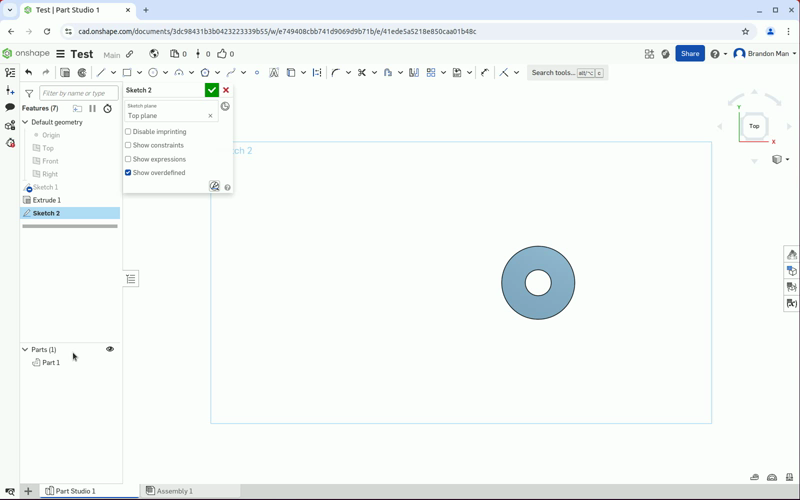
key(y)
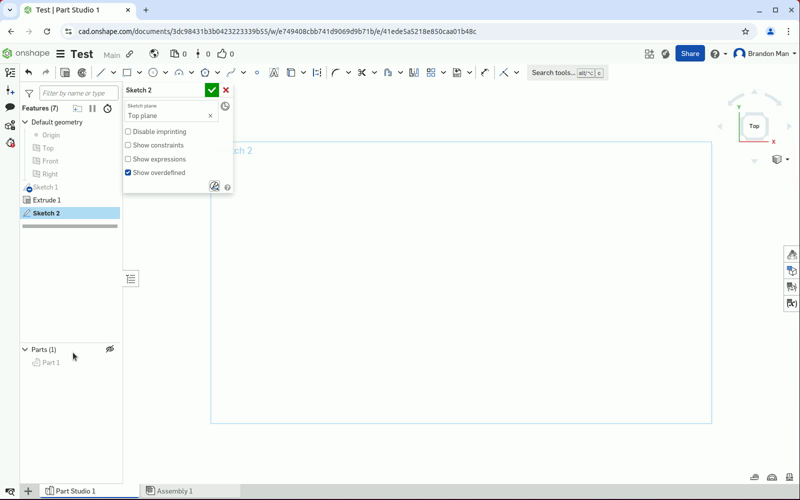
key(c)
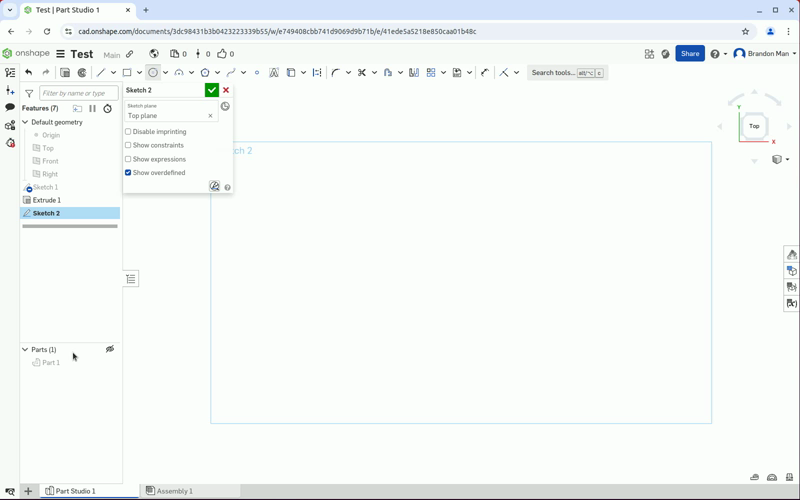
key_down(shift)
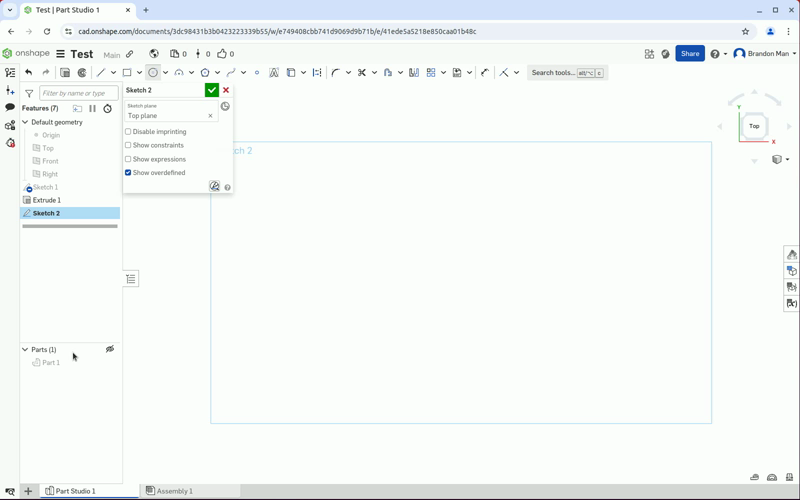
mouse_move(461, 282)
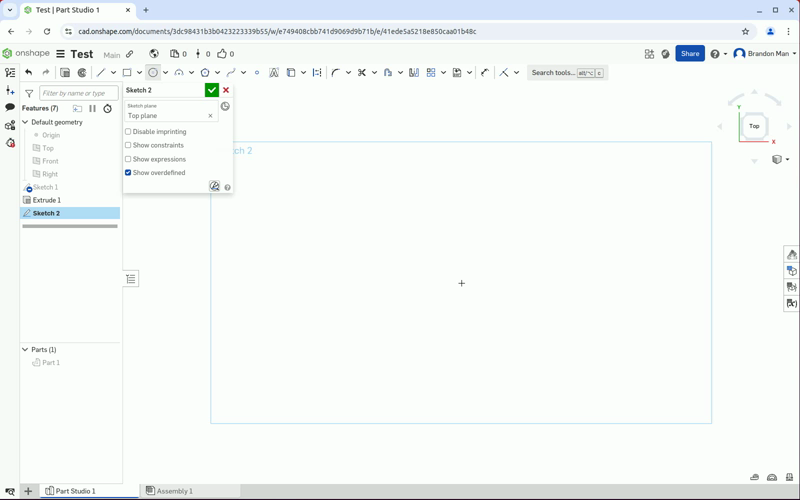
click(461, 282)
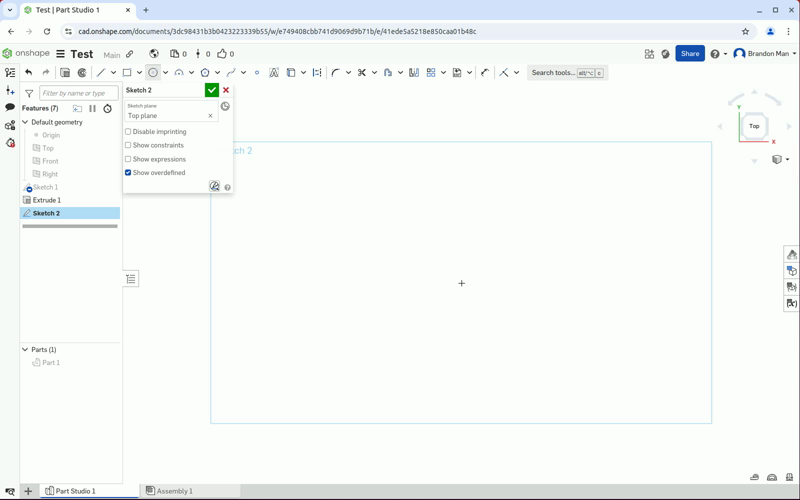
key_up(shift)
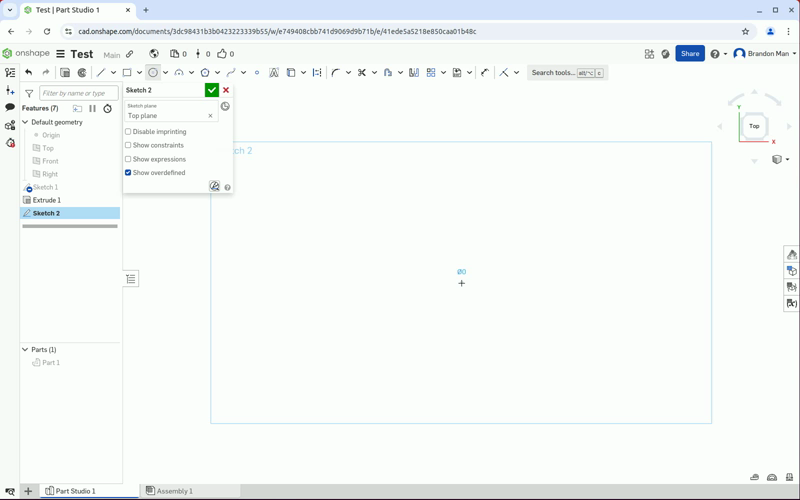
mouse_move(498, 282)
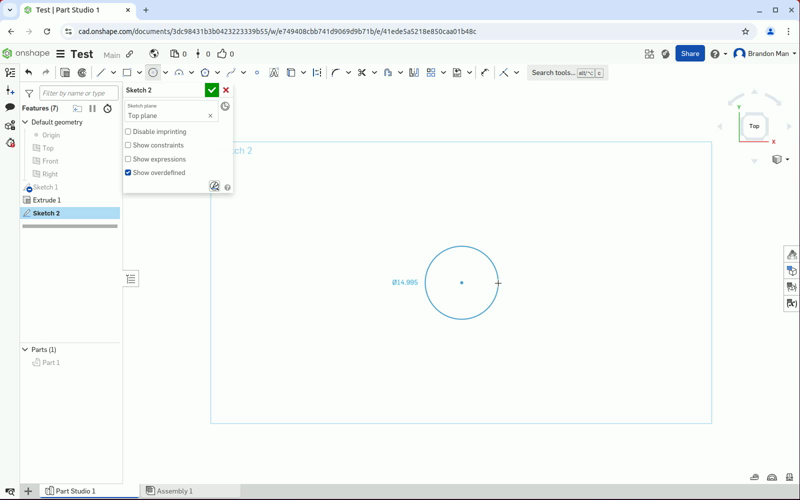
click(498, 282)
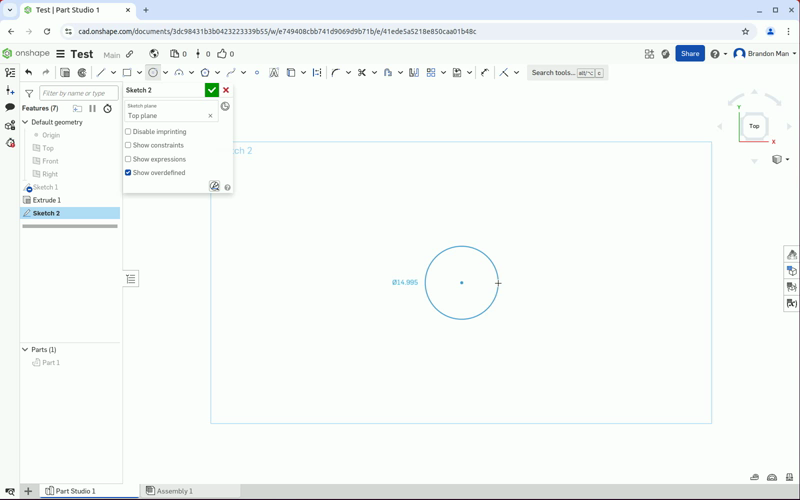
key(esc)
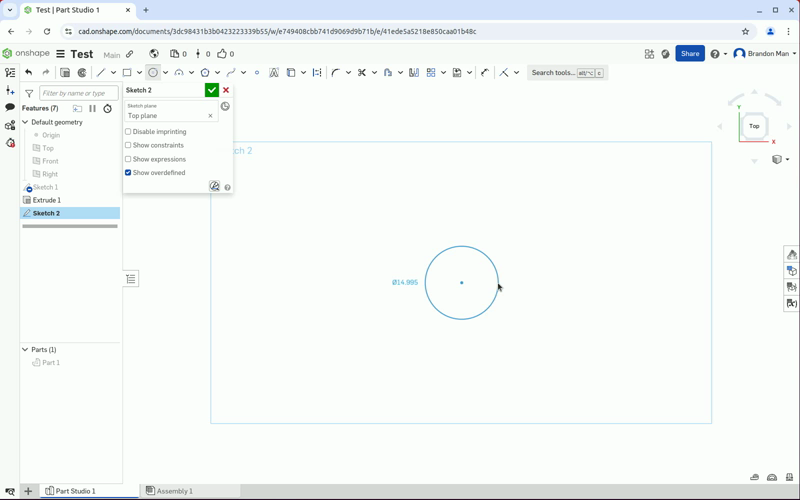
key(c)
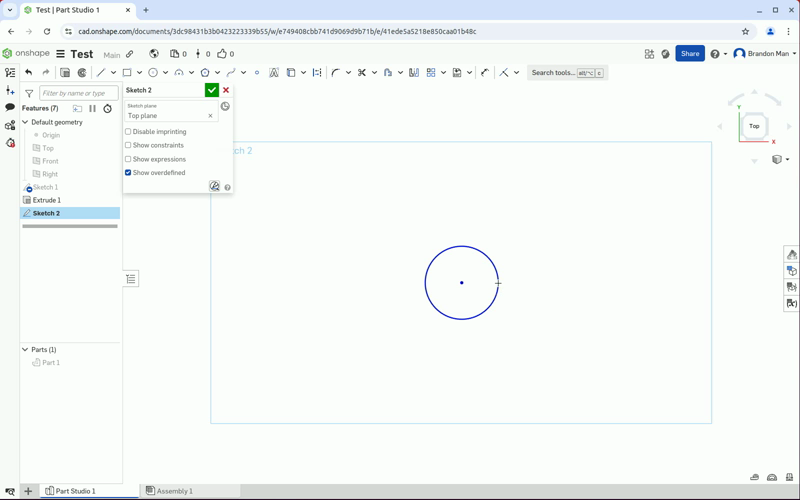
key_down(shift)
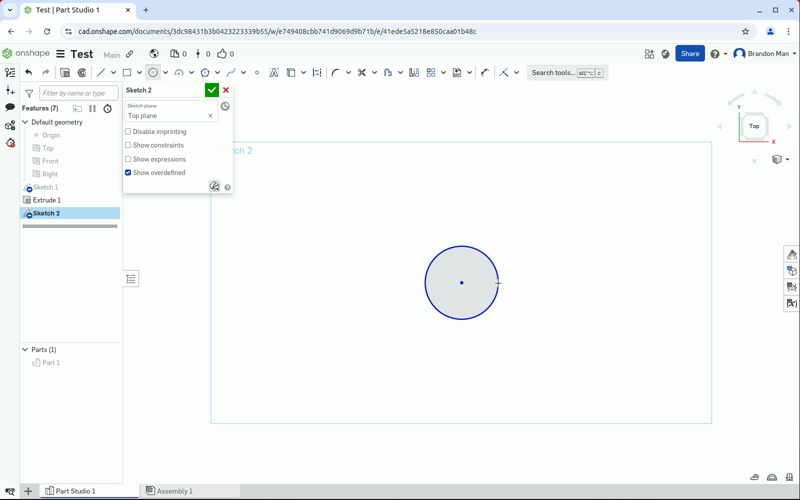
mouse_move(461, 282)
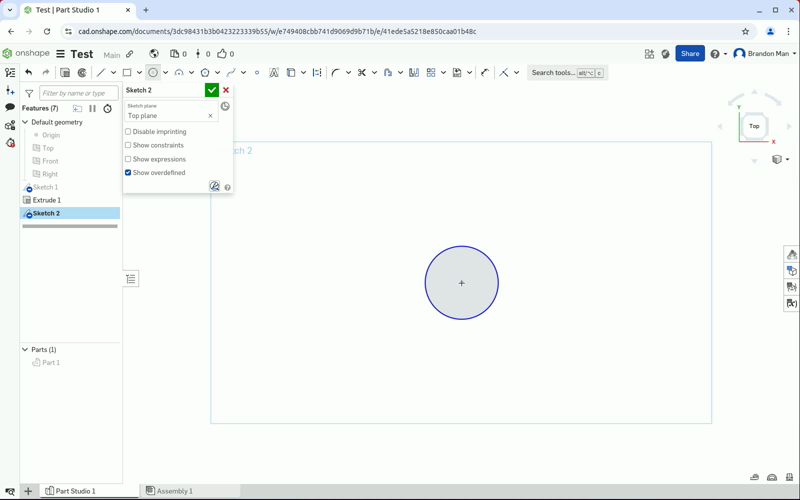
click(461, 282)
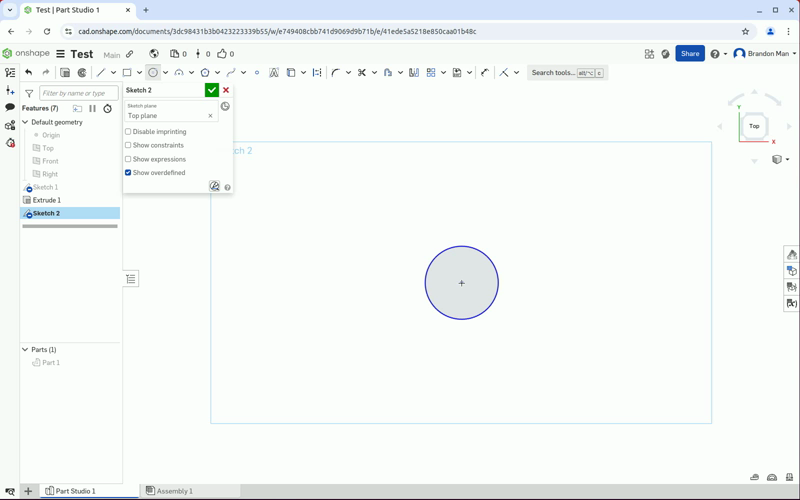
key_up(shift)
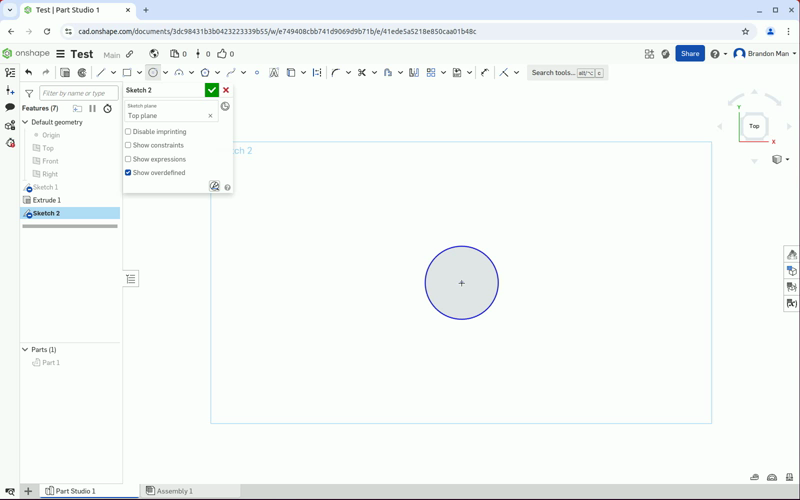
mouse_move(474, 282)
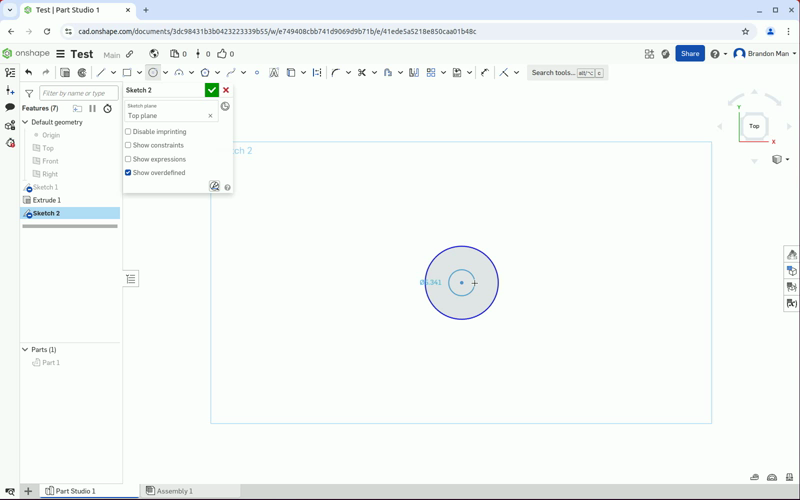
click(474, 282)
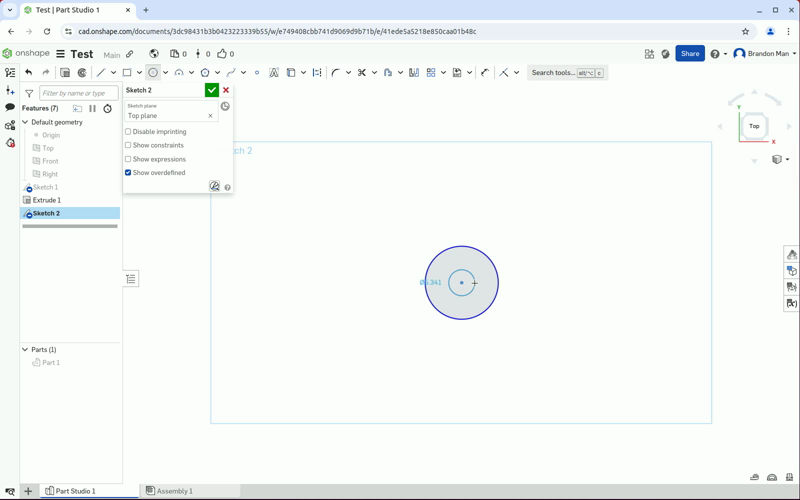
key(esc)
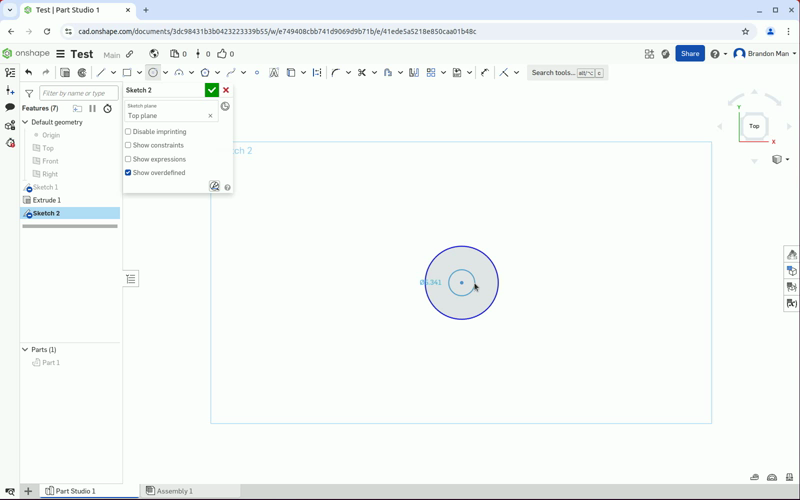
mouse_move(482, 287)
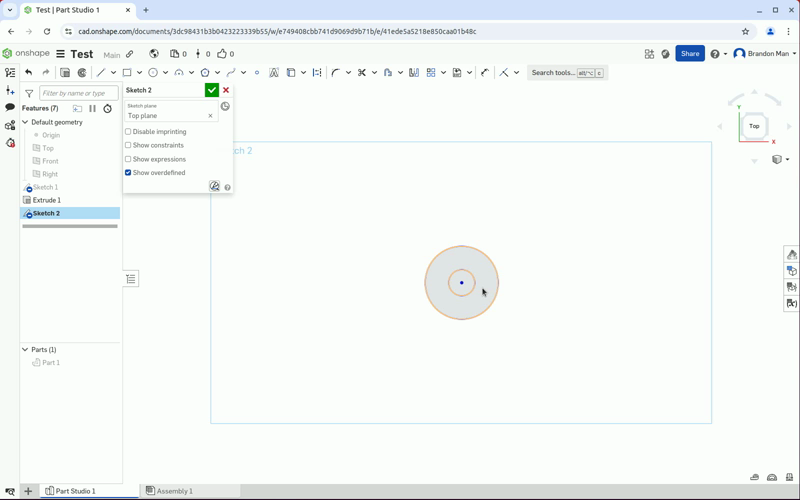
click(482, 287)
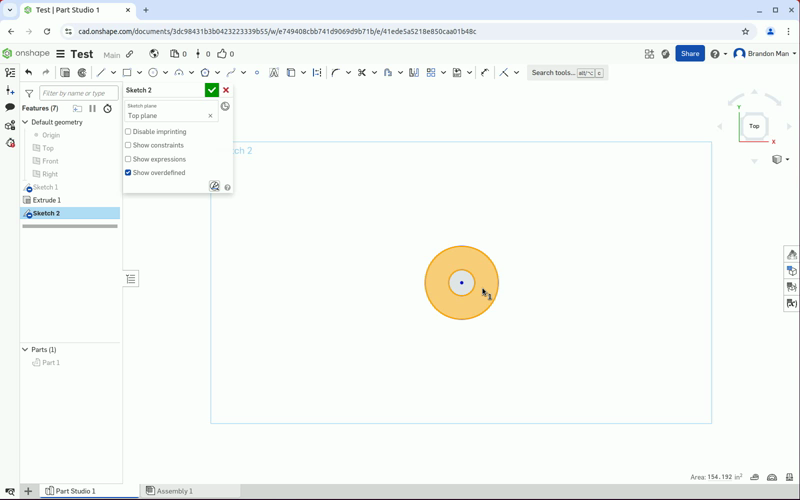
mouse_move(73, 352)
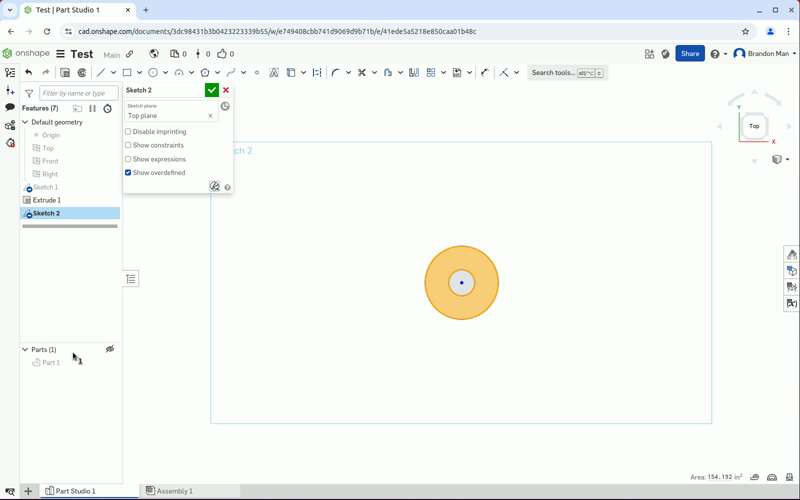
key(shift+y)
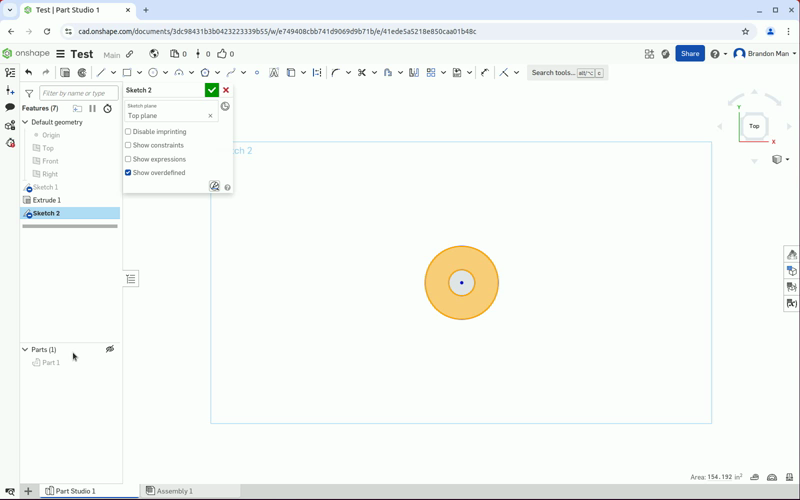
key(shift+e)
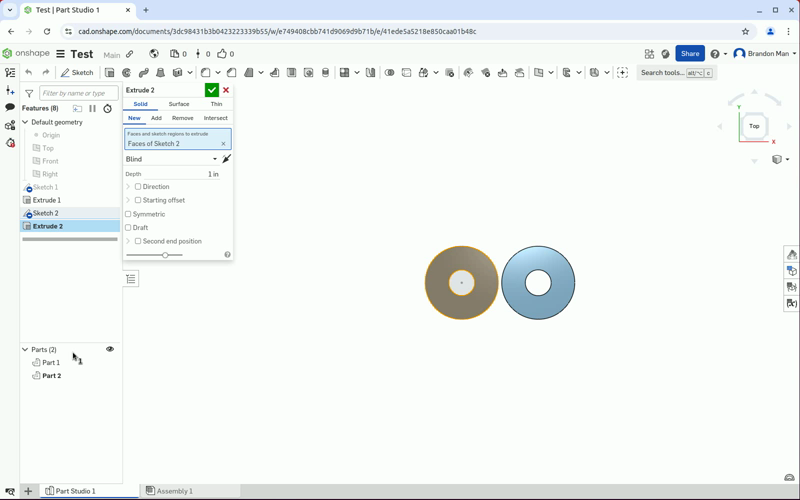
mouse_move(143, 106)
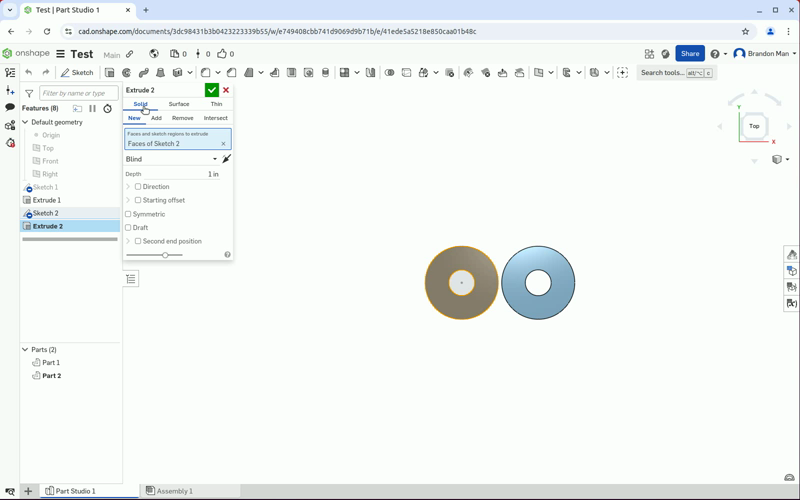
click(143, 106)
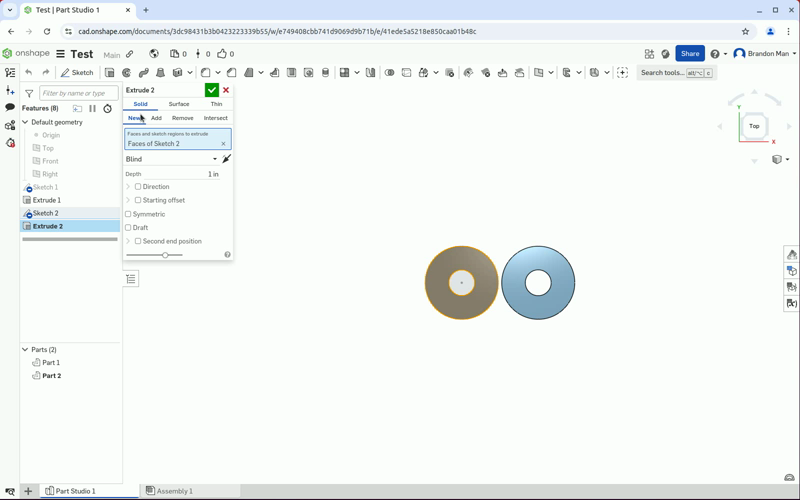
mouse_move(137, 120)
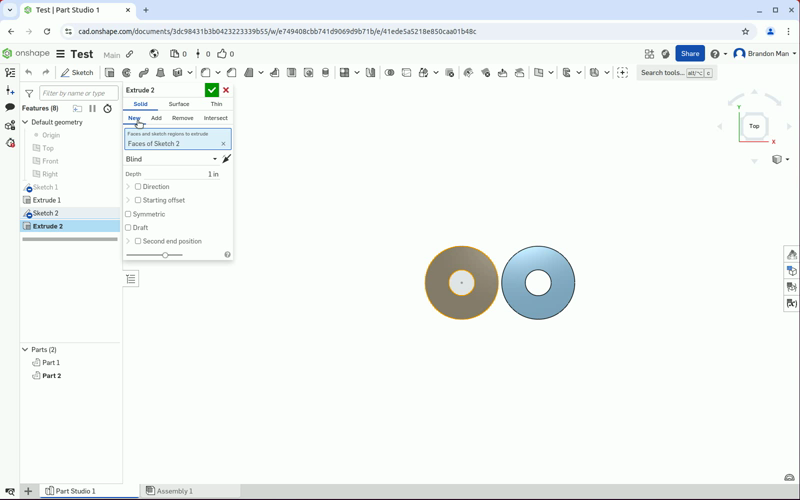
click(137, 120)
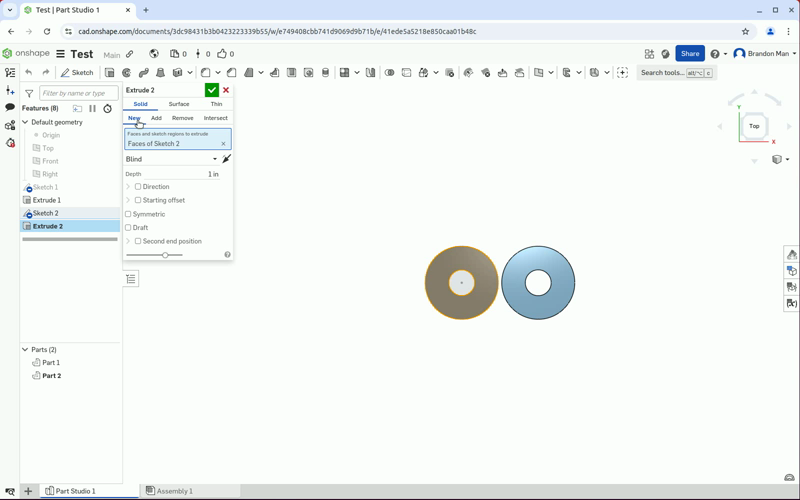
key(tab, 4)
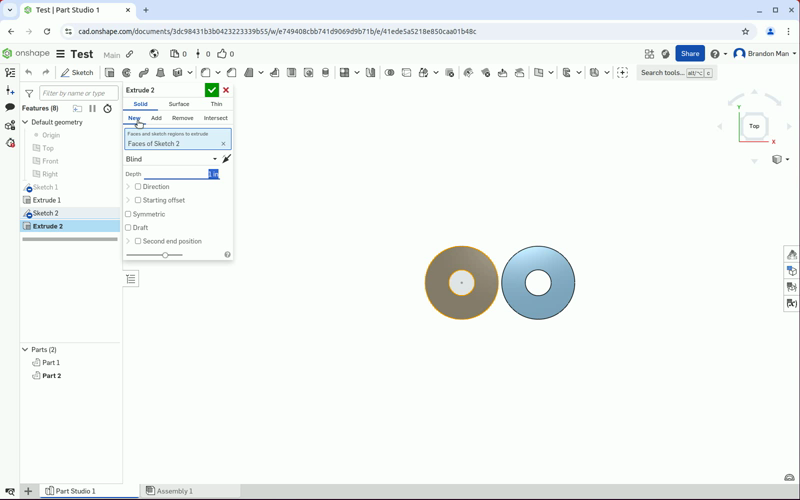
text(2.166)
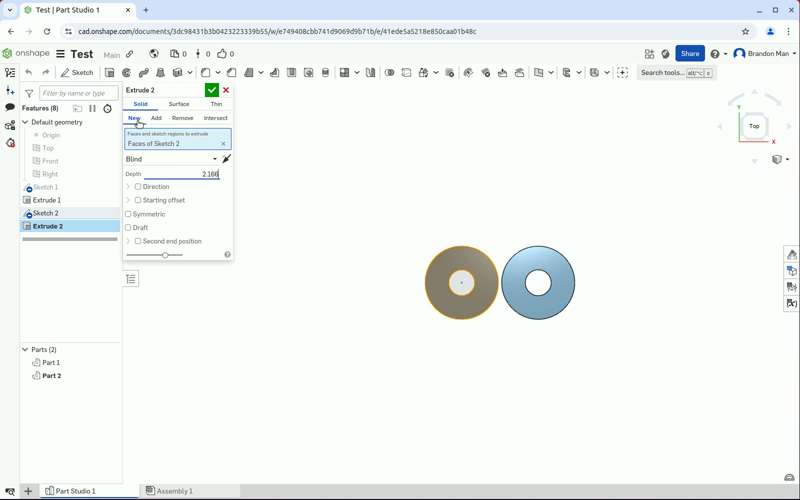
key(enter)
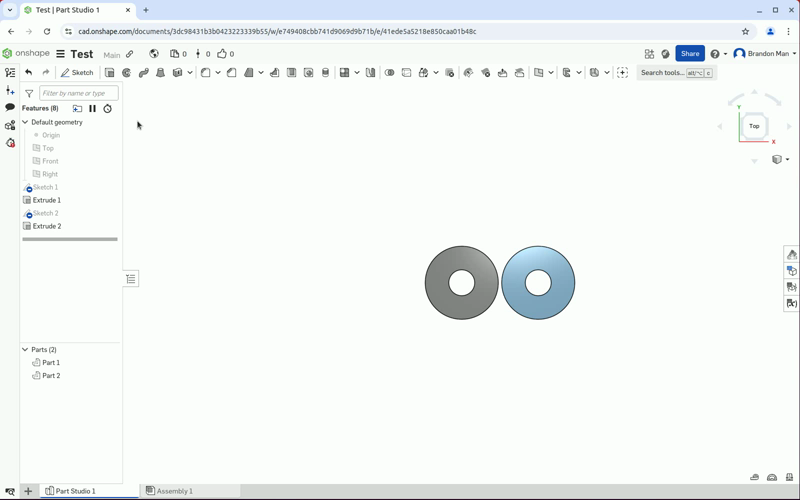
key(shift+h)
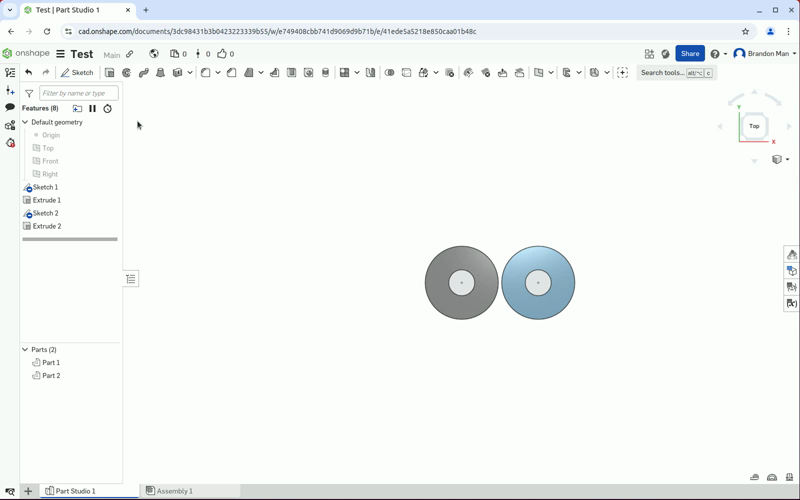
key(shift+h)
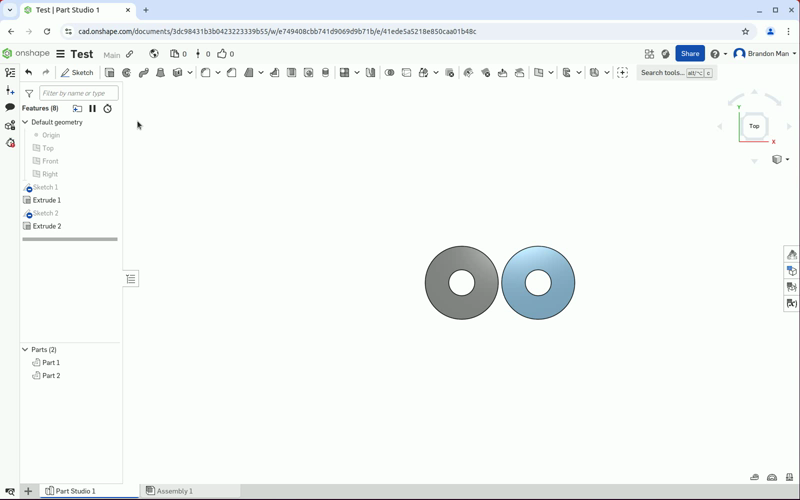
mouse_move(73, 189)
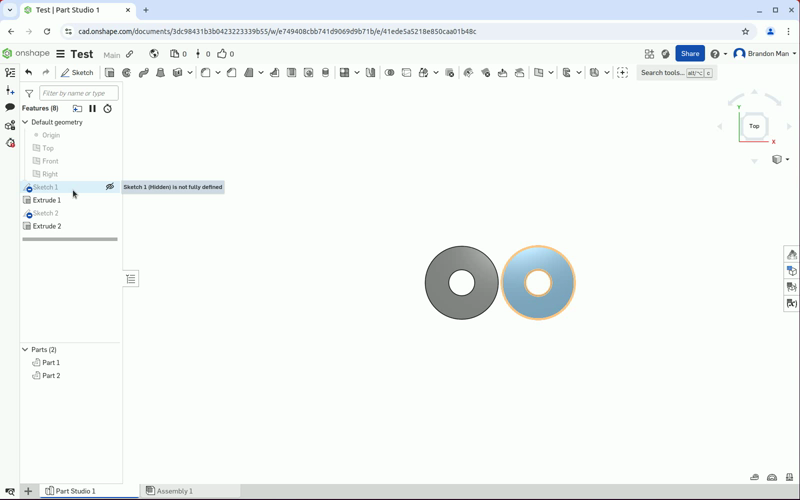
click(73, 189)
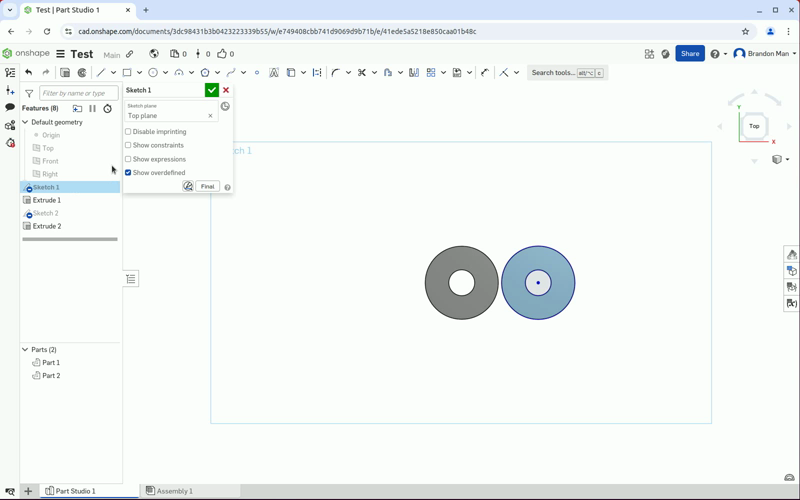
mouse_move(229, 92)
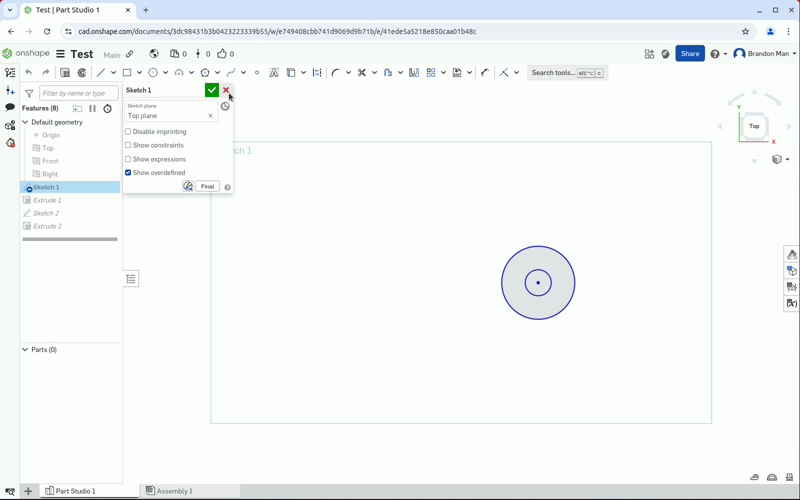
click(229, 92)
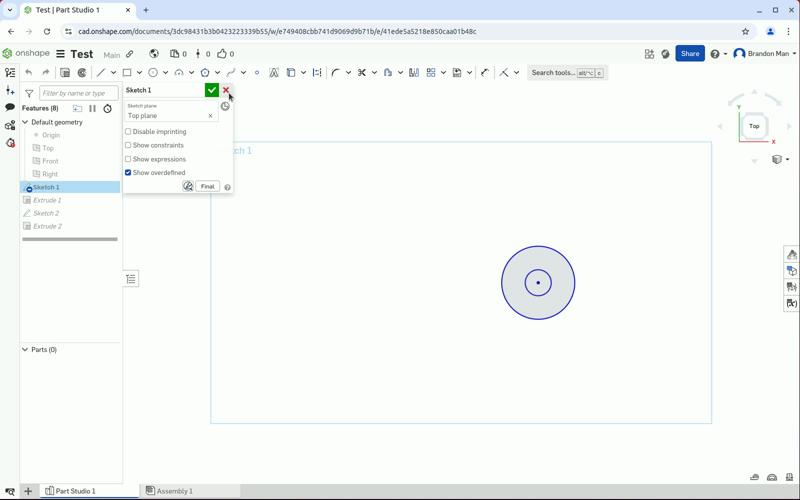
key(shift+s)
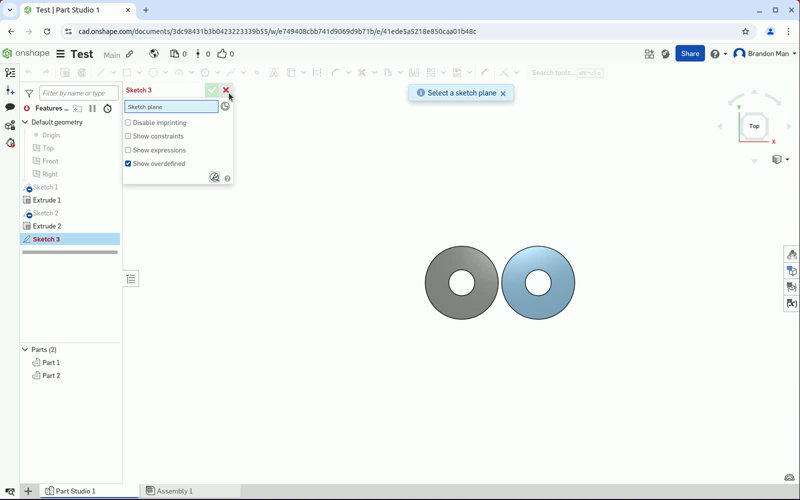
mouse_move(73, 150)
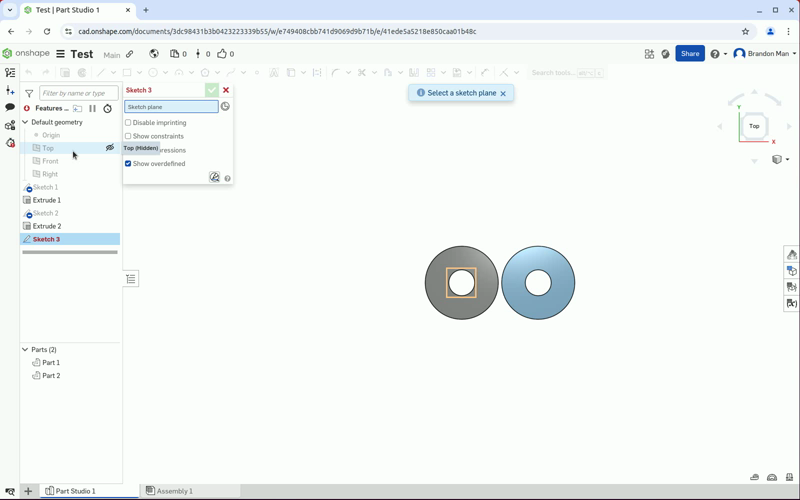
click(73, 150)
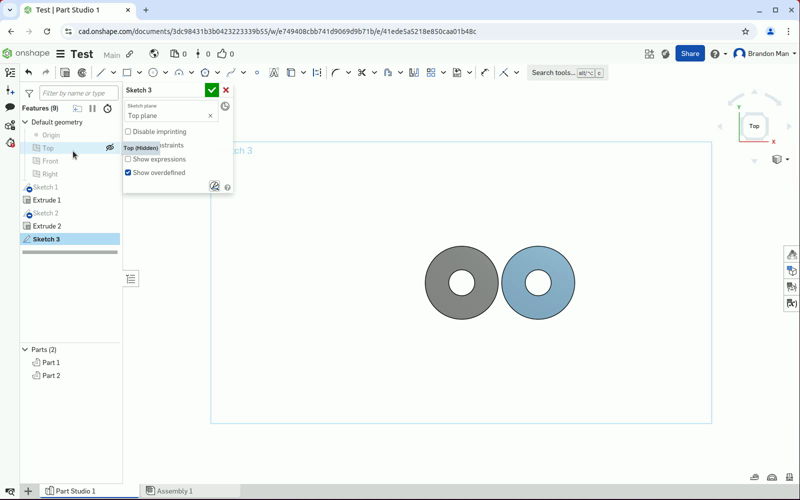
mouse_move(73, 352)
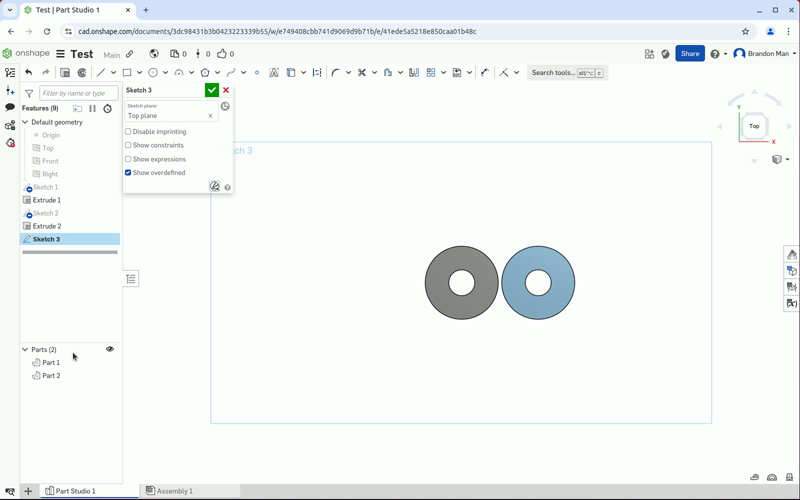
key(y)
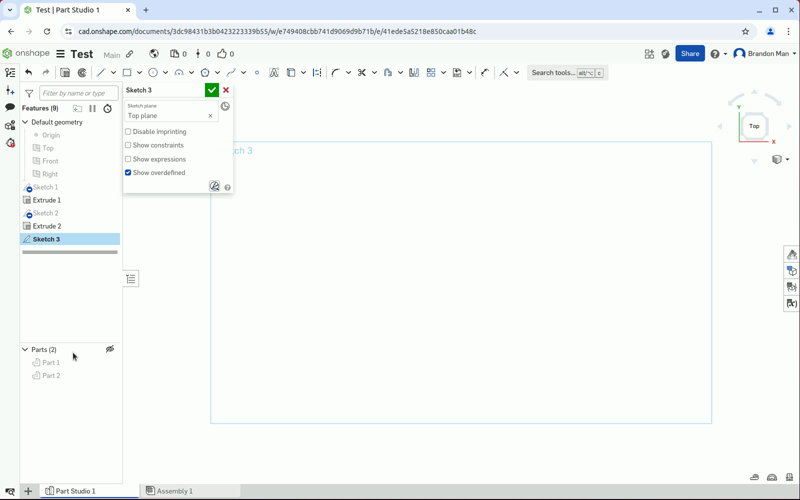
key(a)
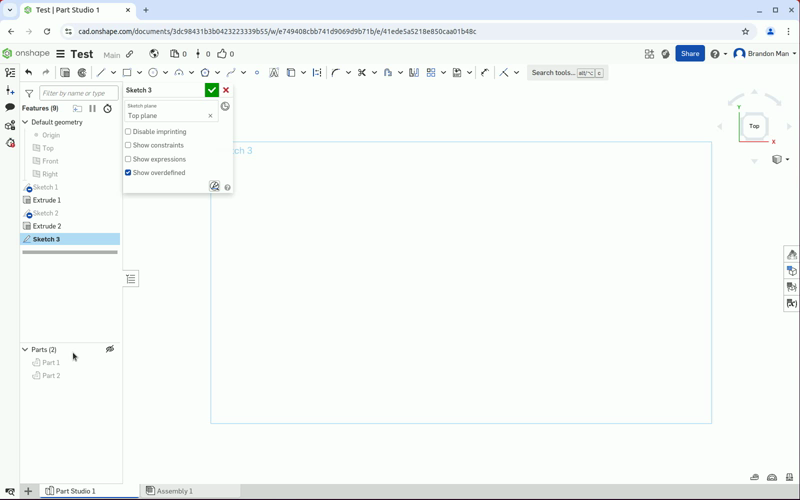
key_down(shift)
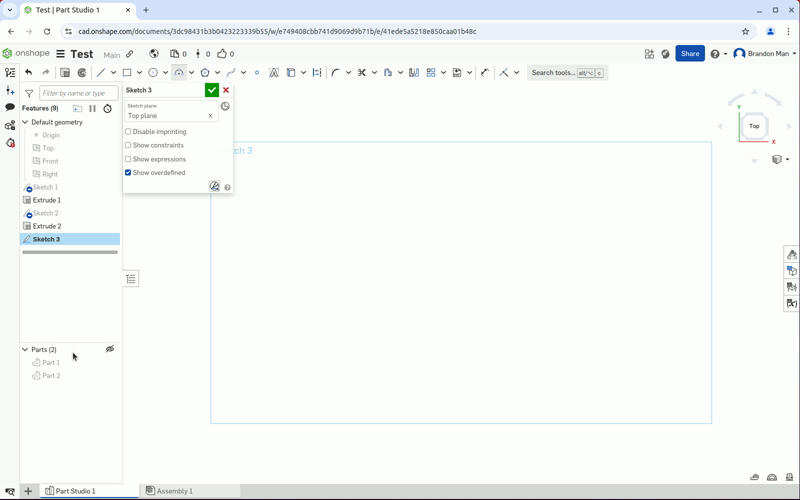
mouse_move(477, 314)
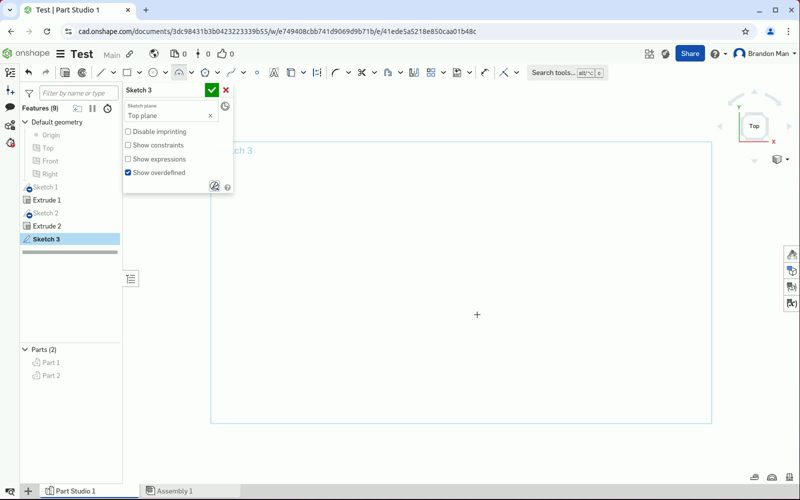
click(477, 314)
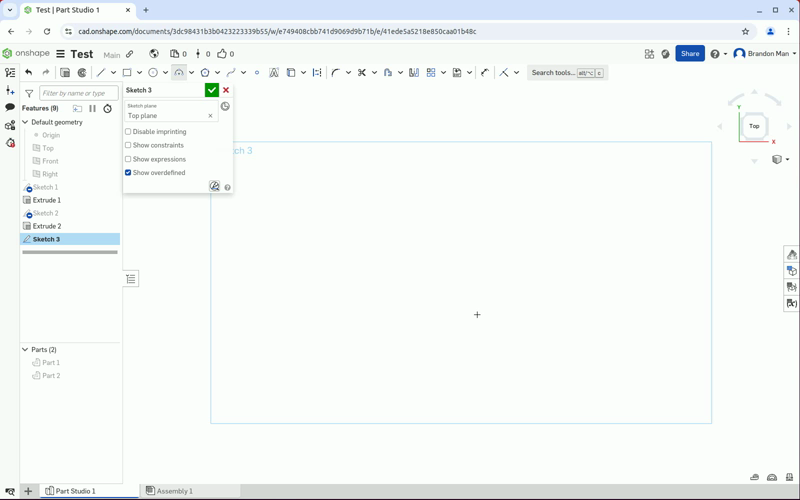
key_up(shift)
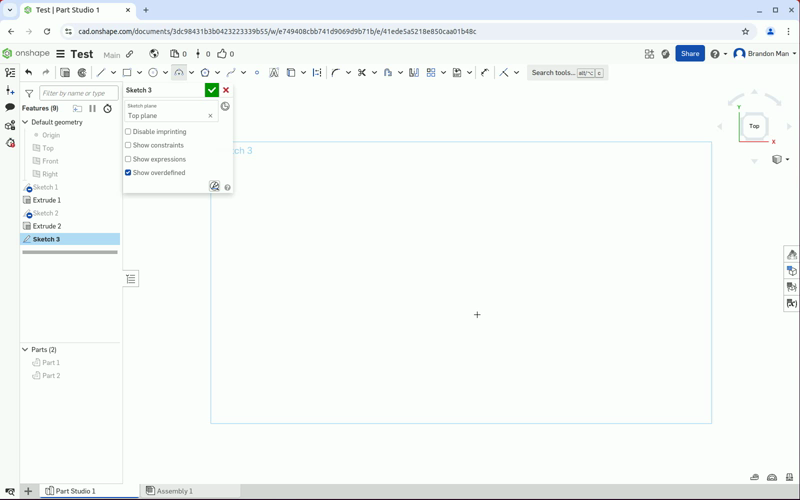
key_down(shift)
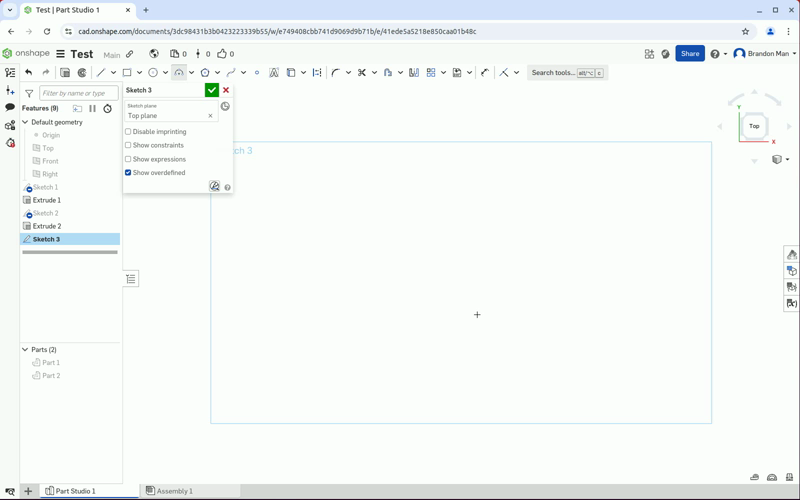
mouse_move(521, 314)
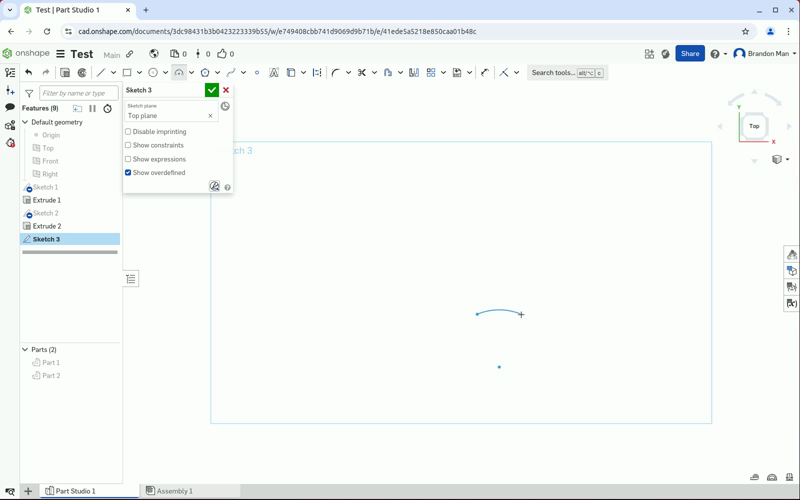
click(521, 314)
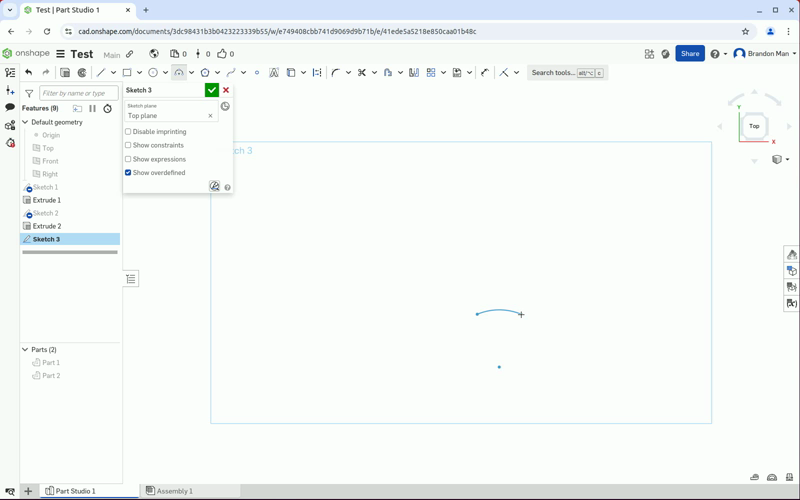
mouse_move(499, 309)
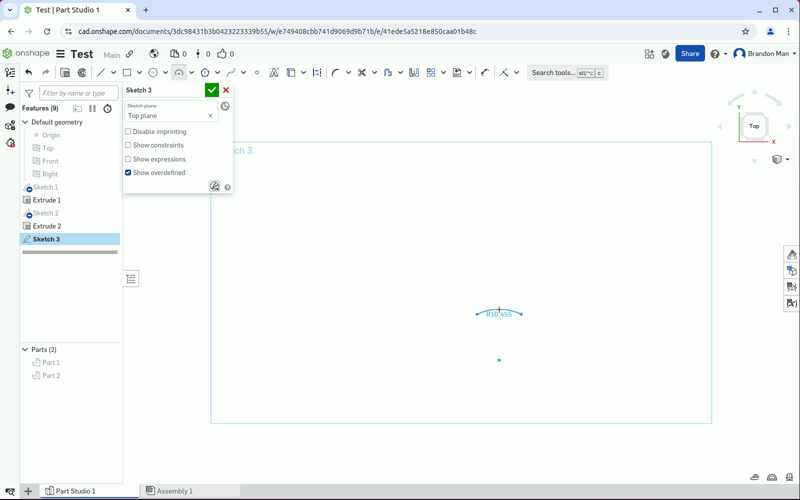
click(499, 309)
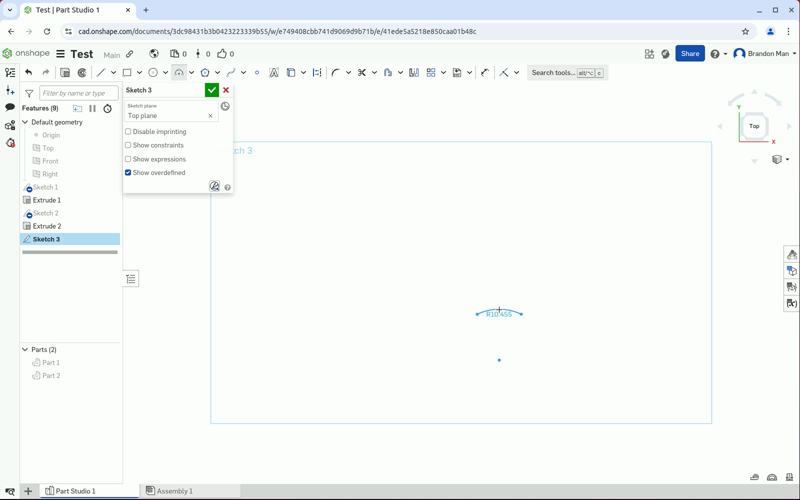
key_up(shift)
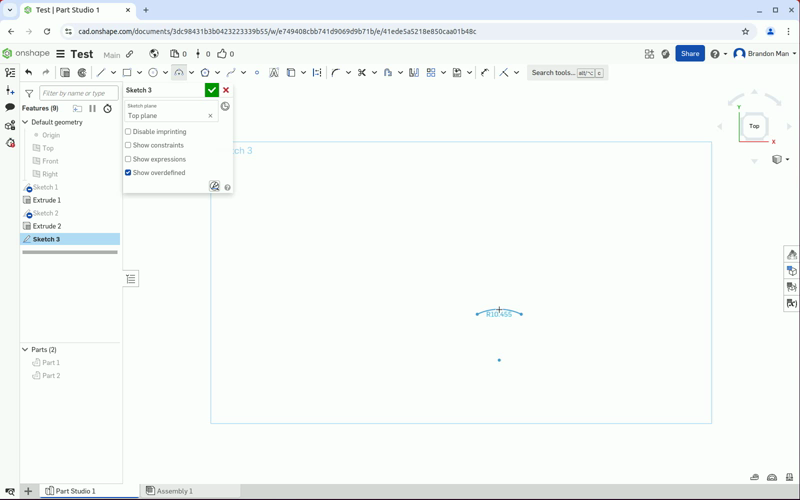
mouse_move(521, 314)
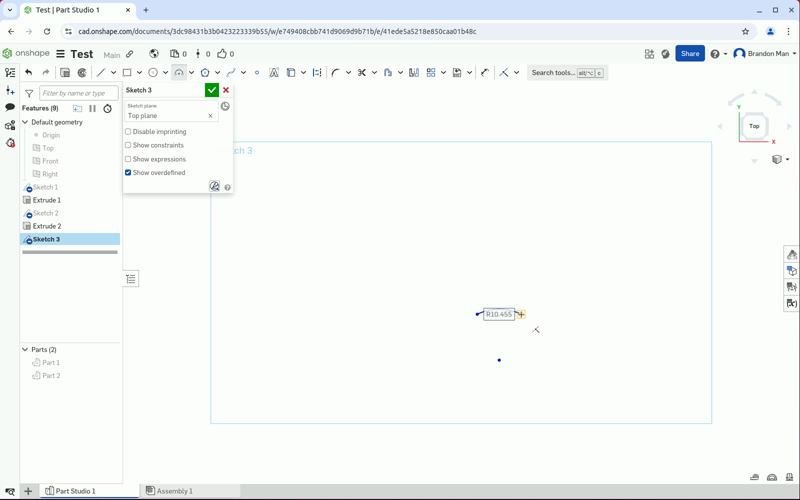
click(521, 314)
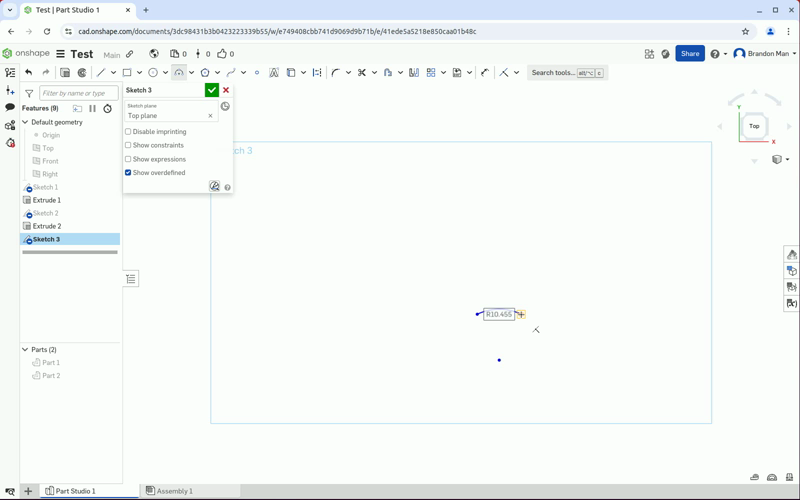
key_down(shift)
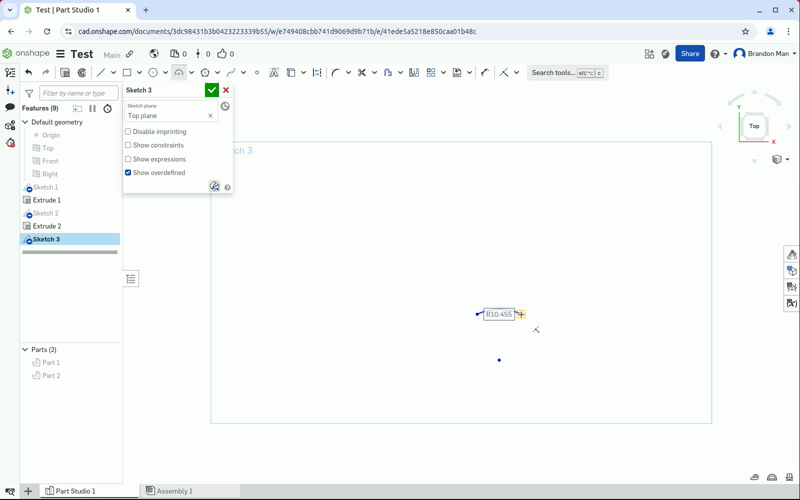
mouse_move(521, 250)
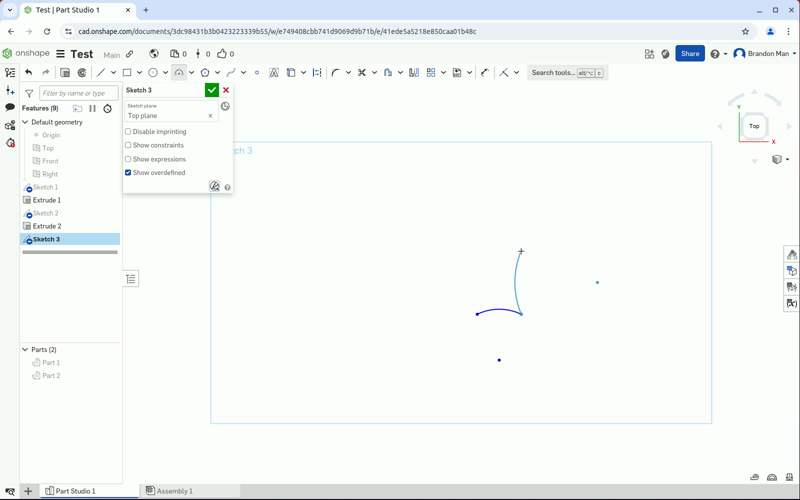
click(521, 250)
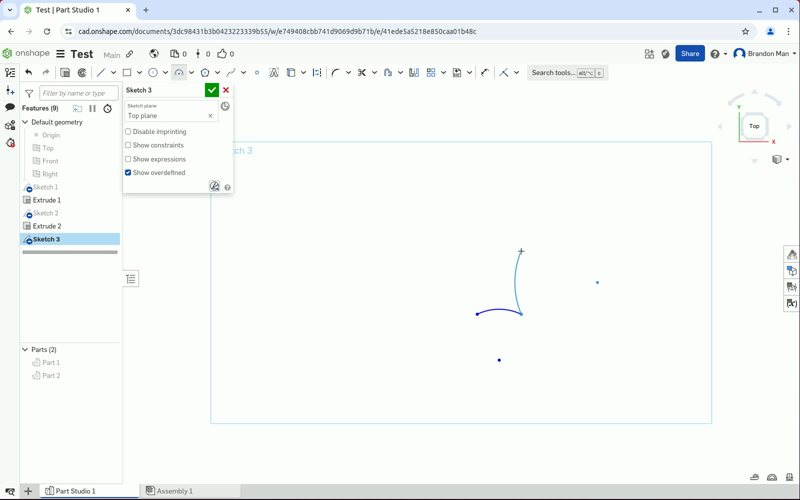
mouse_move(502, 282)
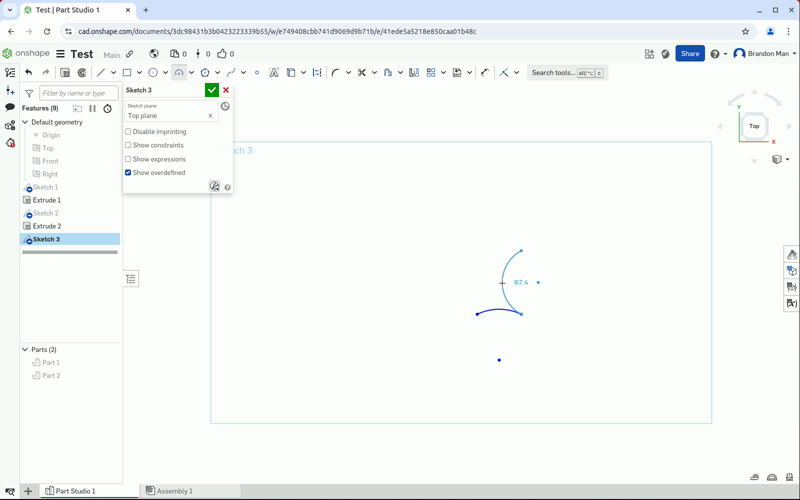
click(502, 282)
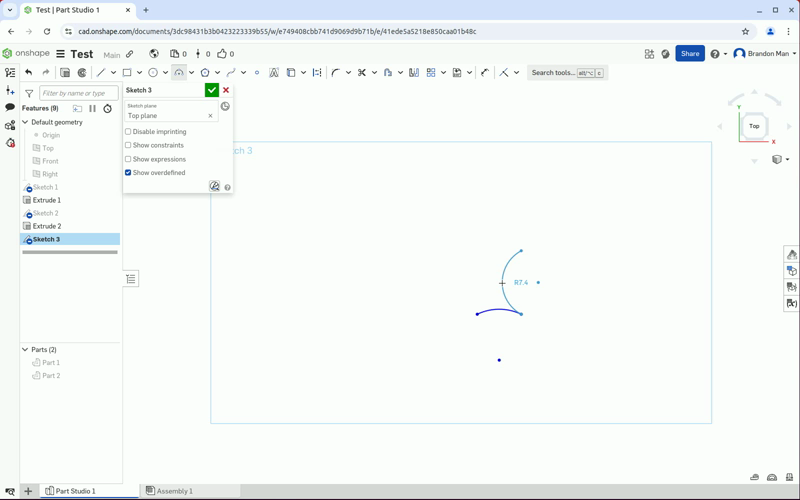
key_up(shift)
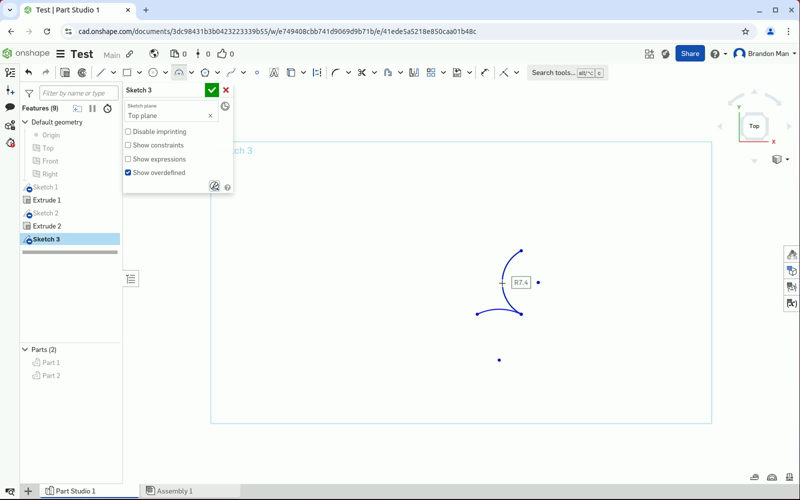
mouse_move(521, 250)
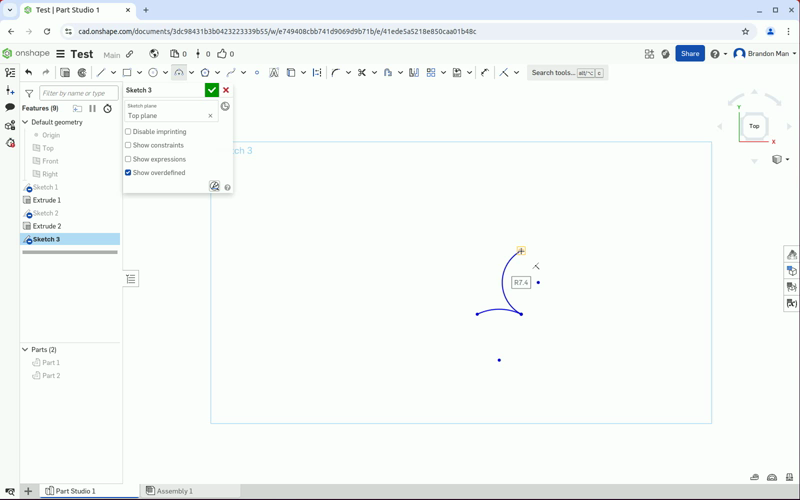
click(521, 250)
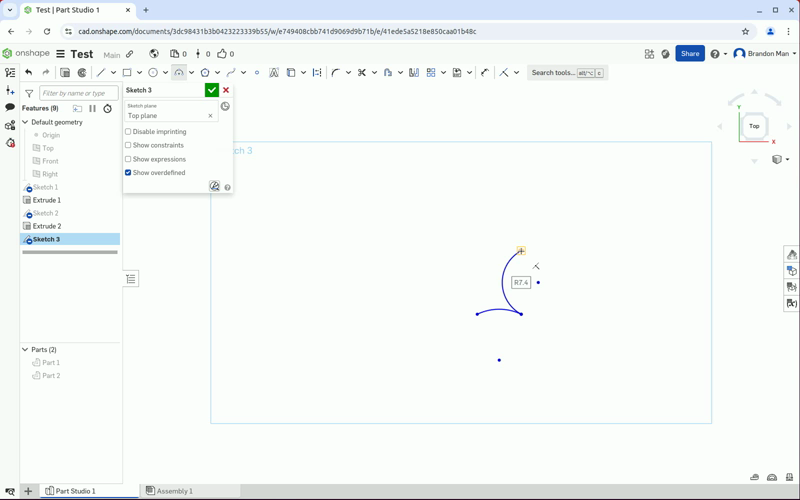
key_down(shift)
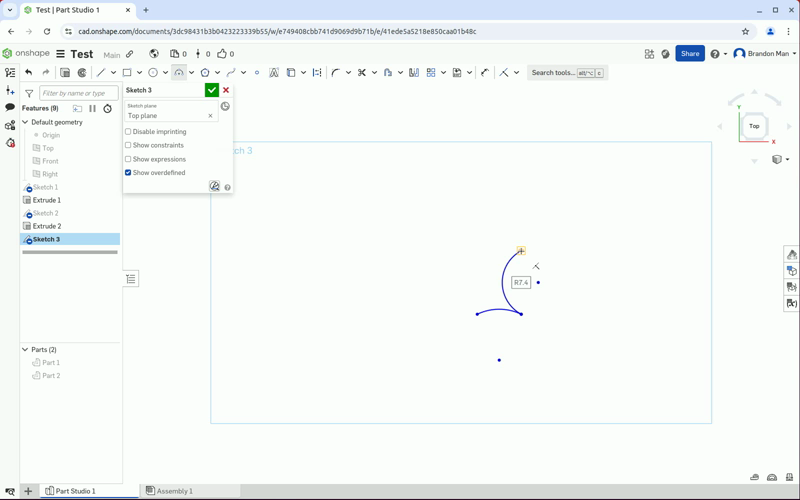
mouse_move(477, 250)
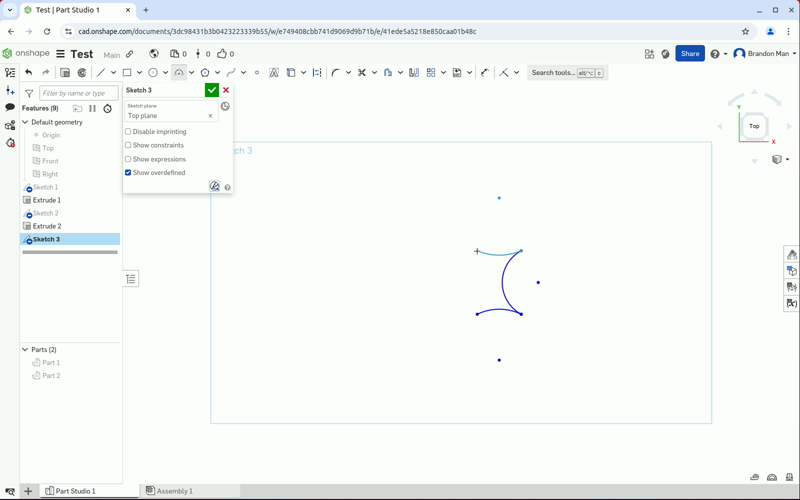
click(477, 250)
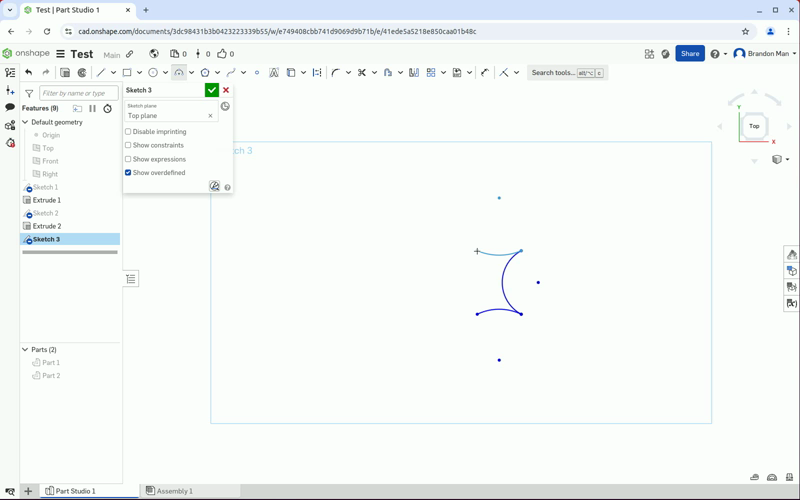
mouse_move(499, 256)
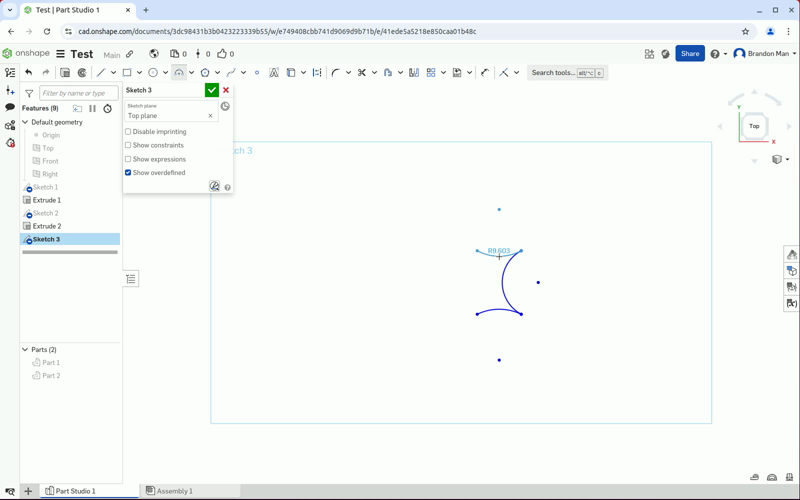
click(499, 256)
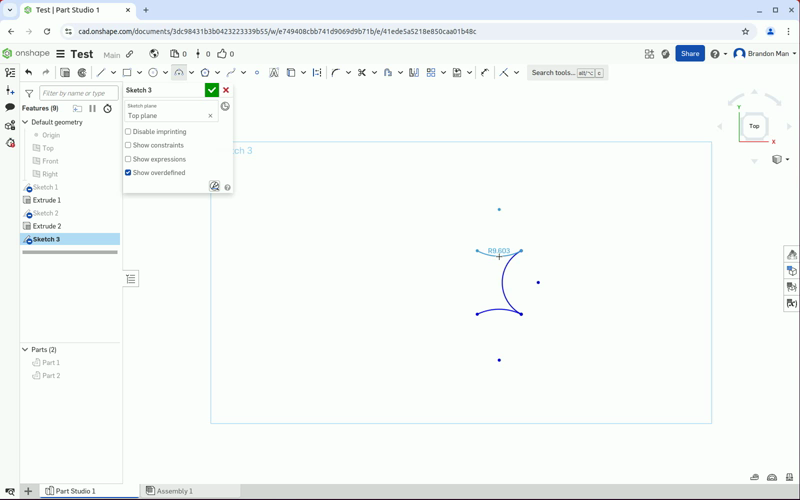
key_up(shift)
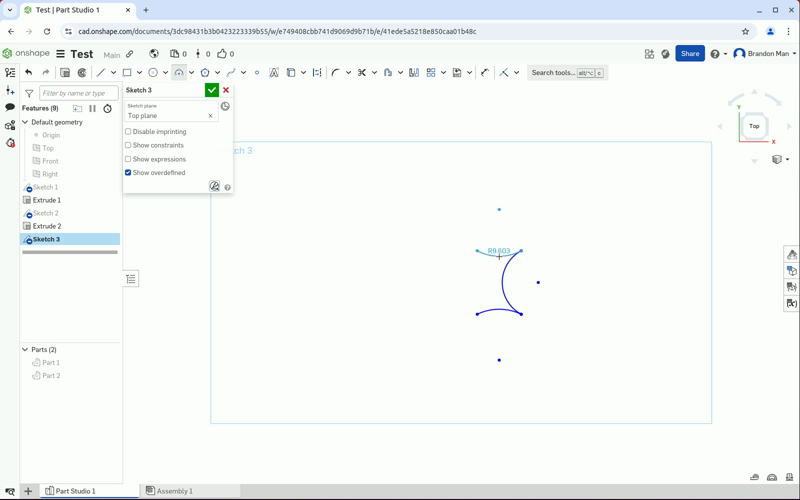
mouse_move(477, 250)
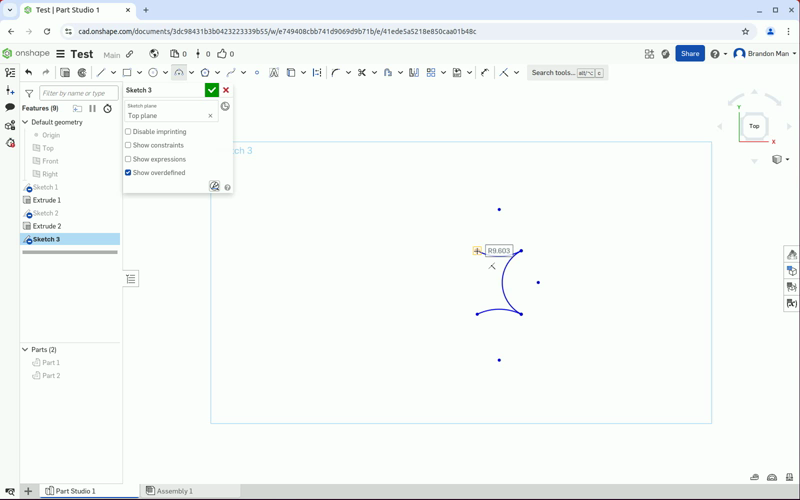
click(477, 250)
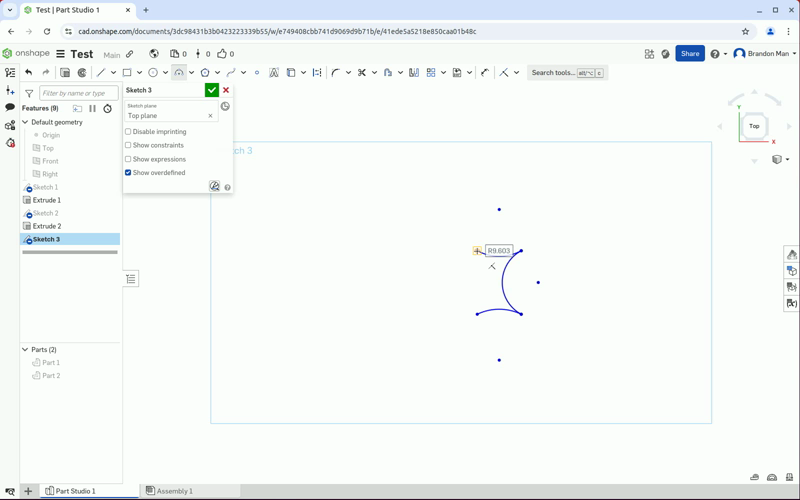
mouse_move(477, 314)
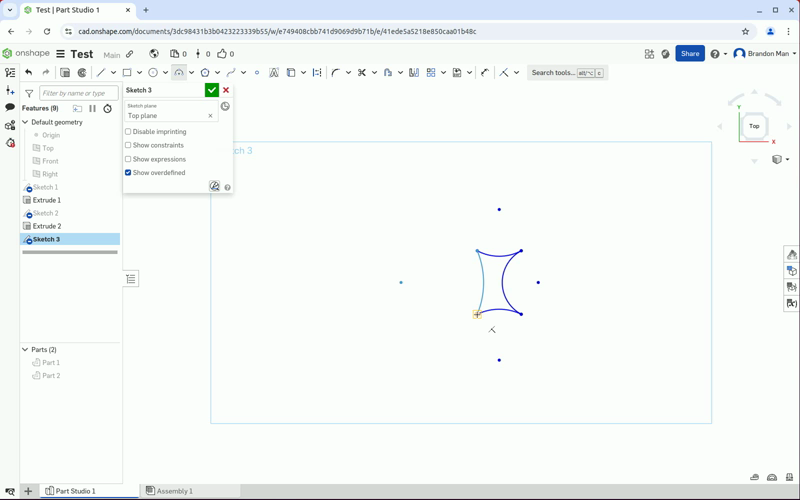
click(477, 314)
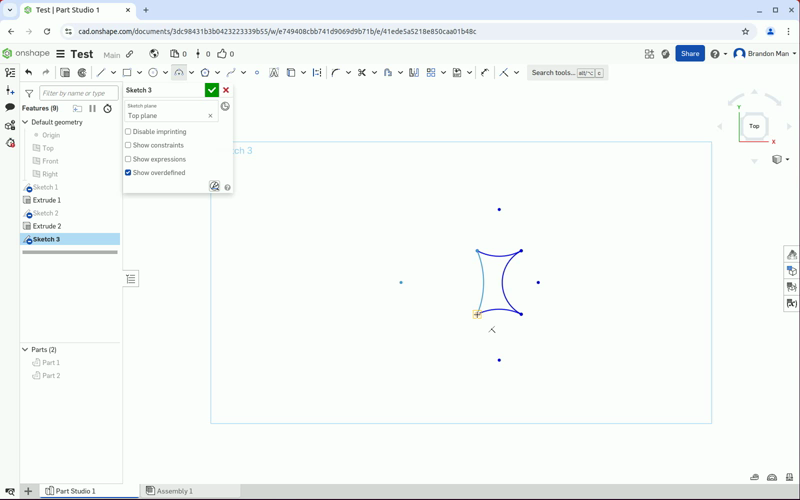
key_down(shift)
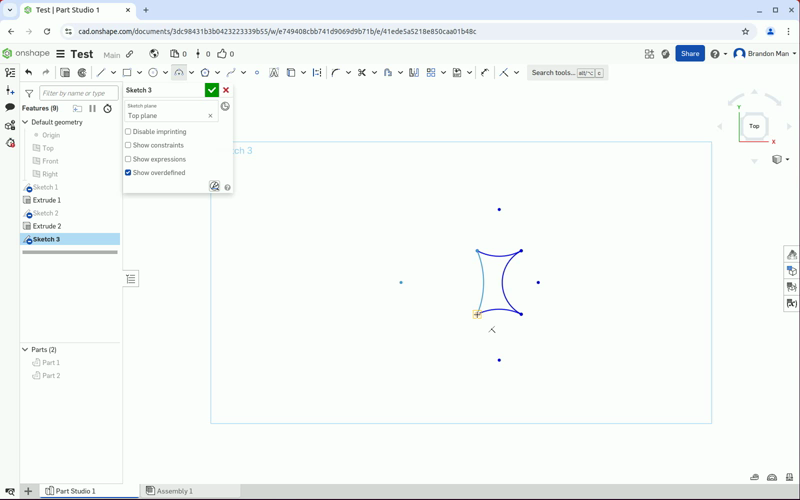
mouse_move(496, 282)
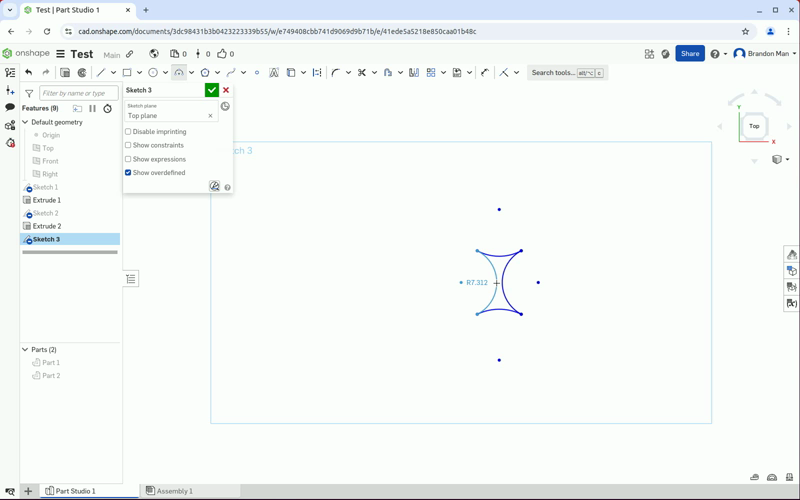
click(496, 282)
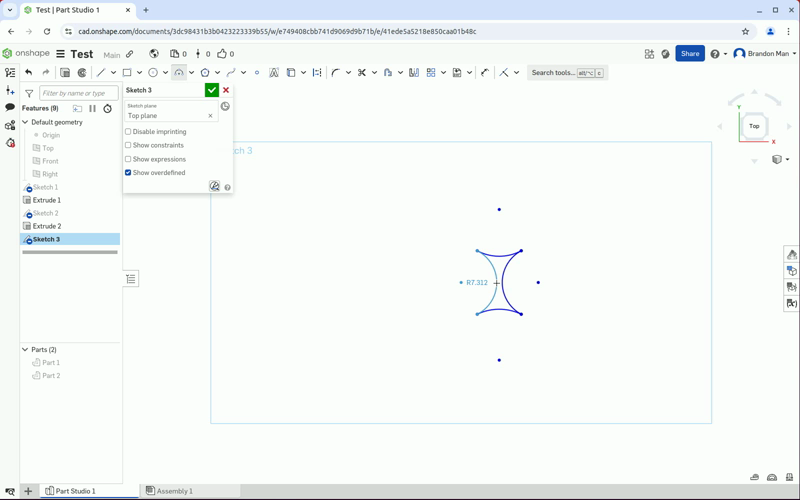
key_up(shift)
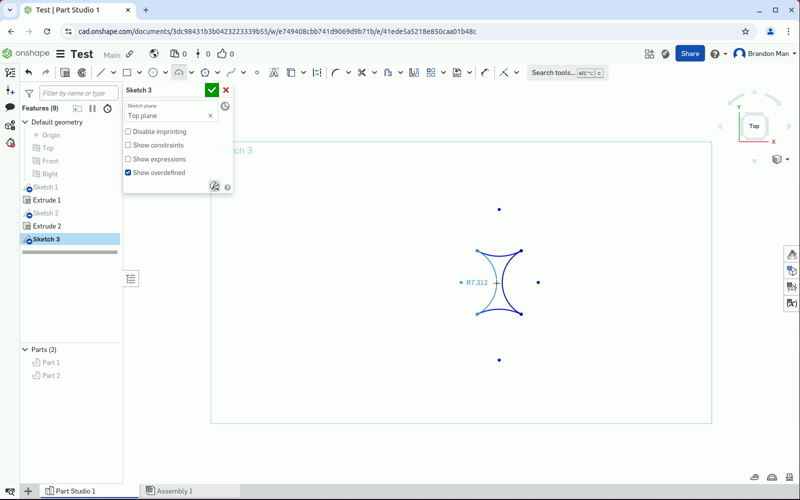
key(esc)
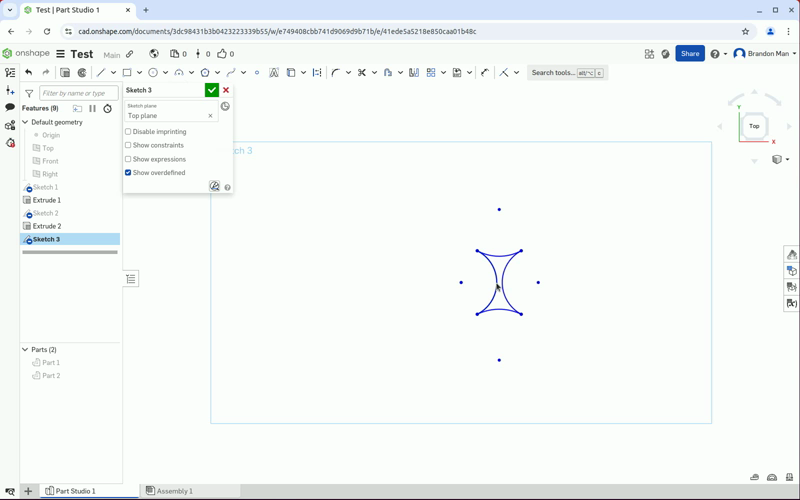
mouse_move(508, 304)
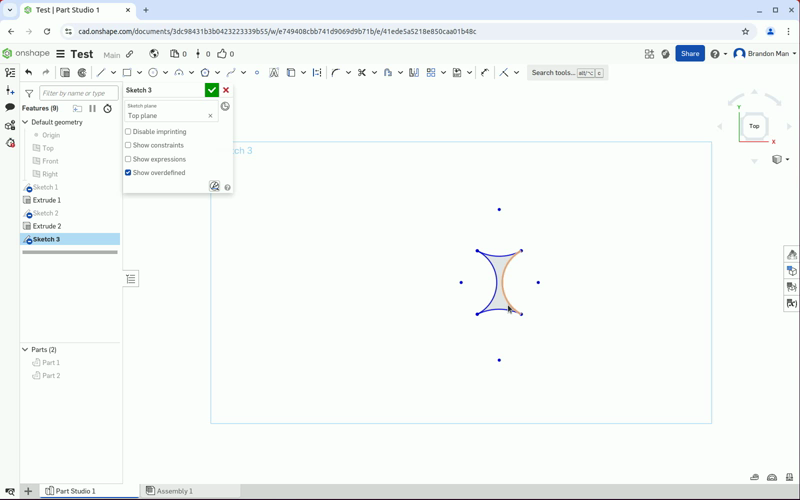
scroll(6)
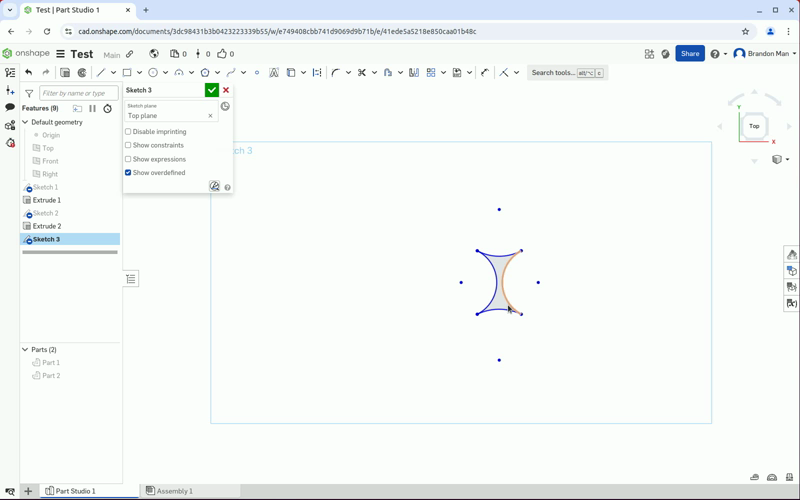
scroll(6)
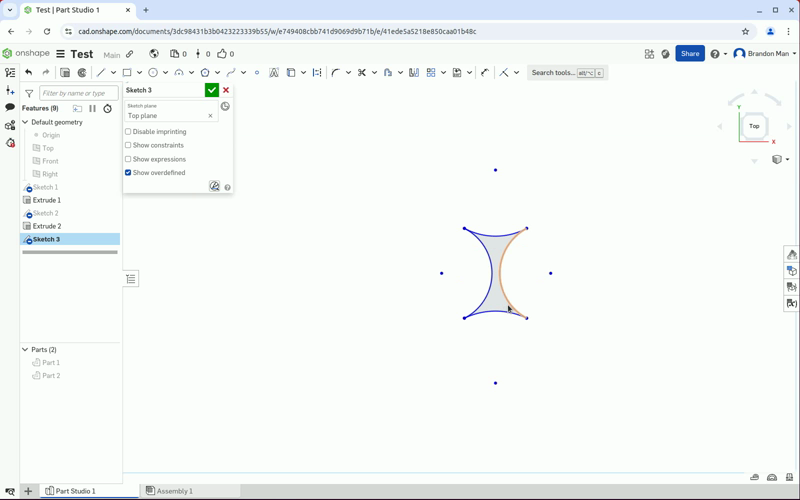
scroll(6)
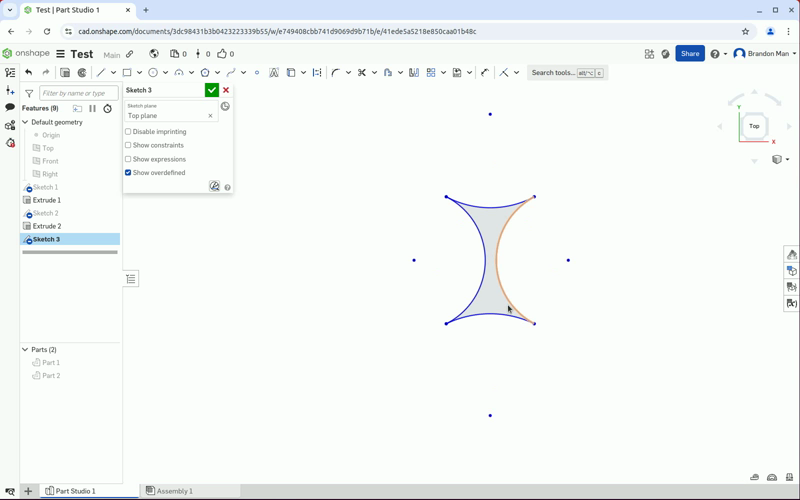
scroll(6)
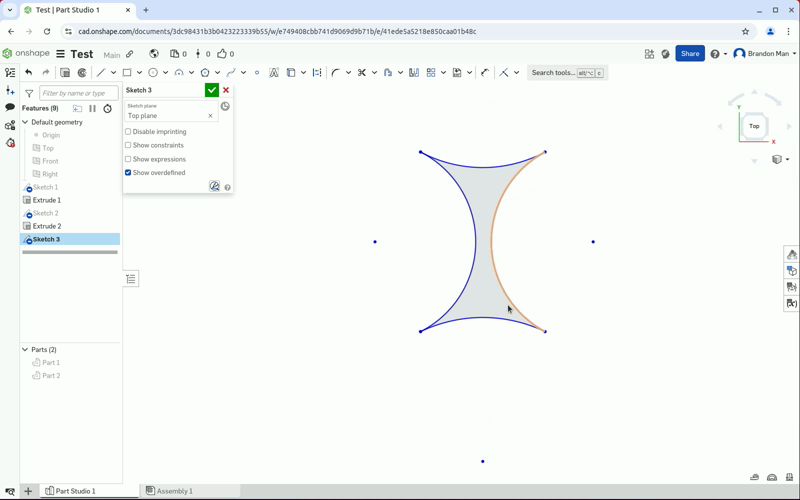
scroll(6)
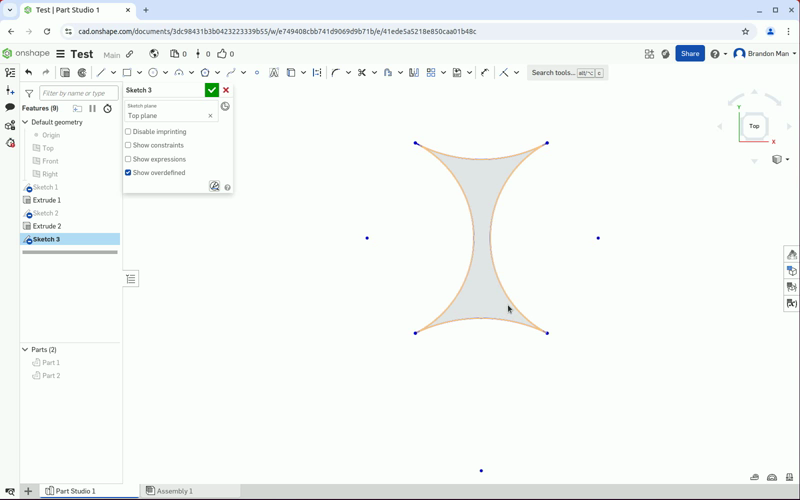
scroll(6)
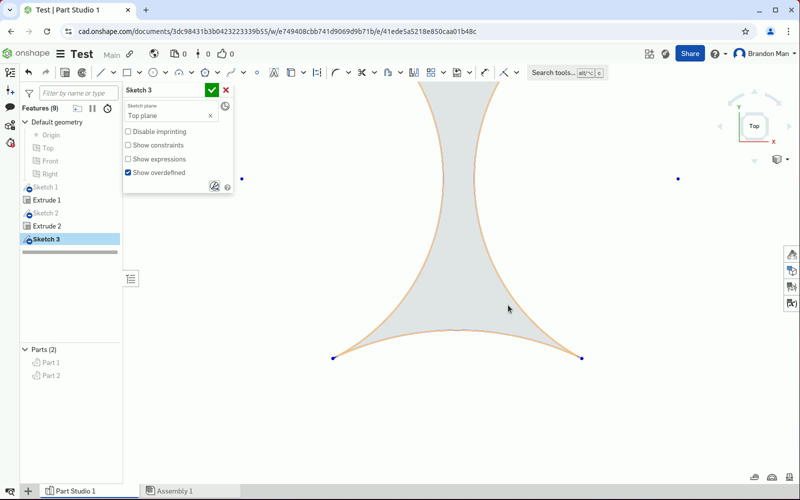
scroll(6)
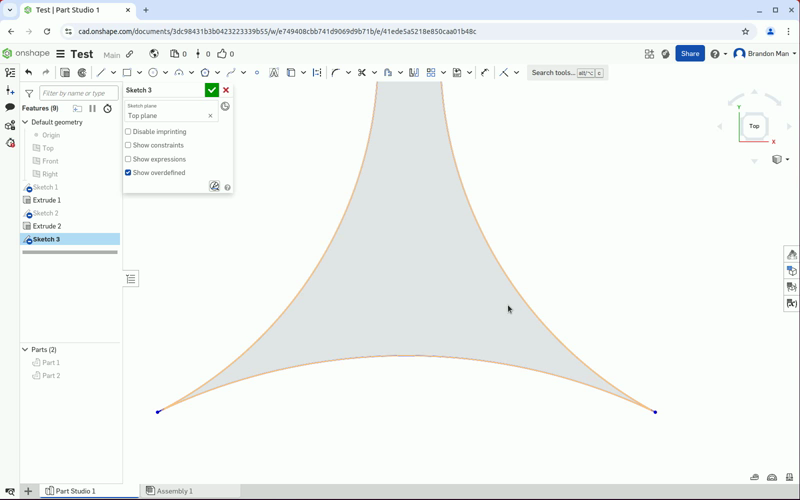
click(508, 304)
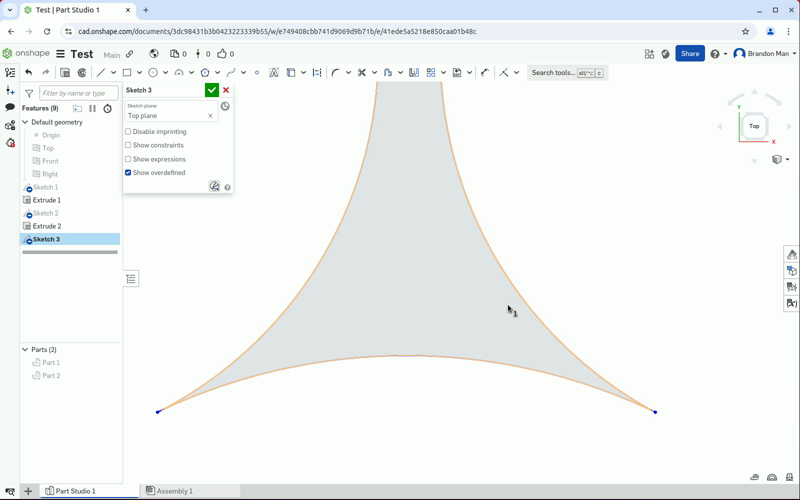
scroll(-6)
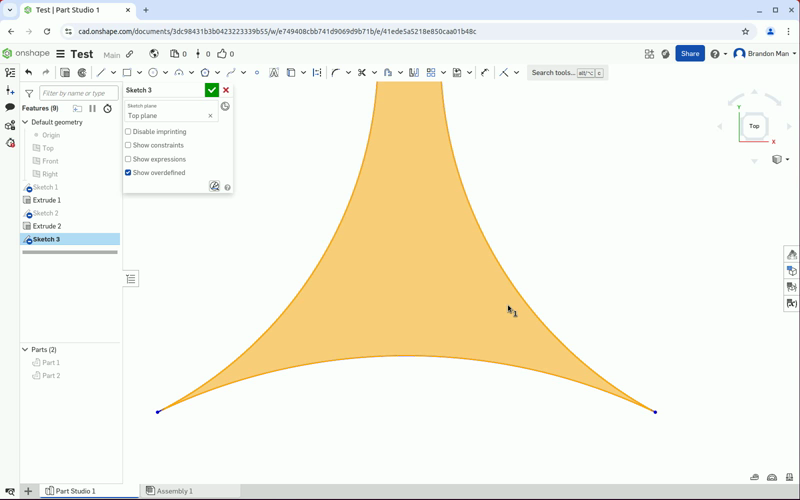
scroll(-6)
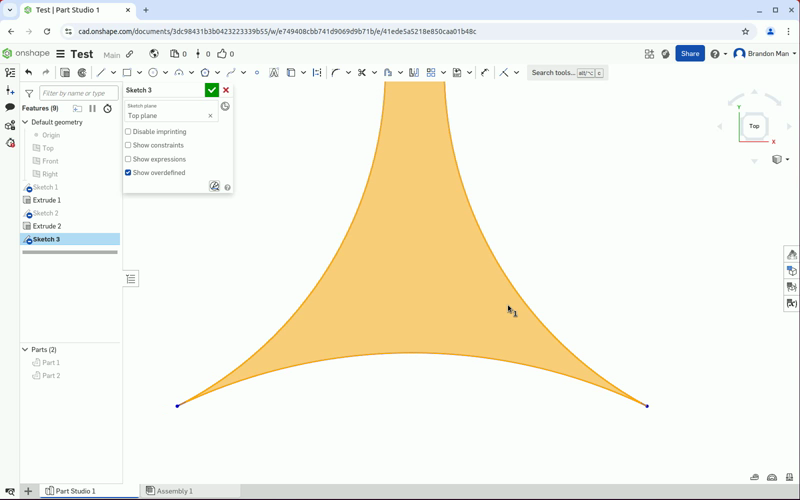
scroll(-6)
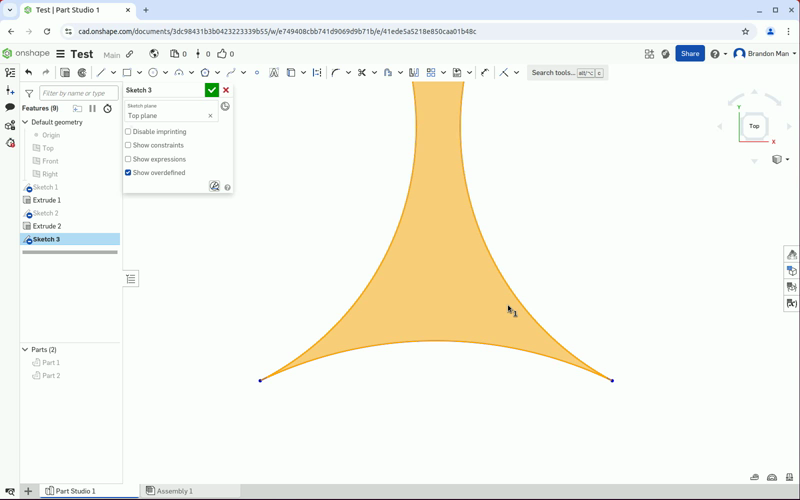
scroll(-6)
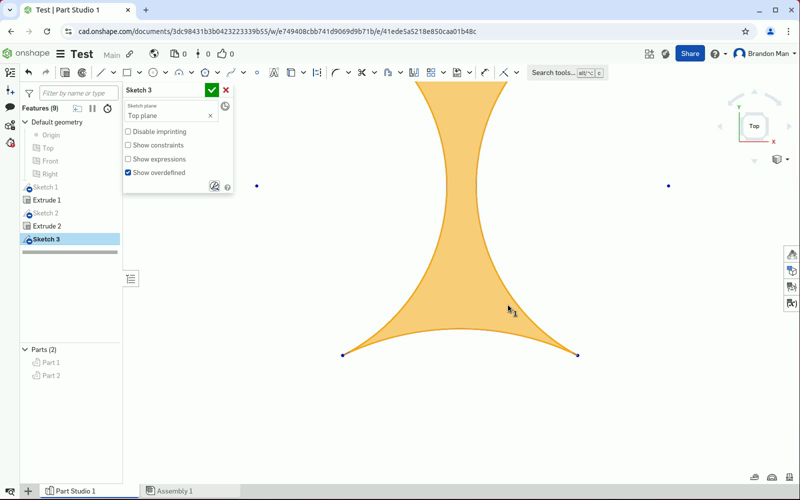
scroll(-6)
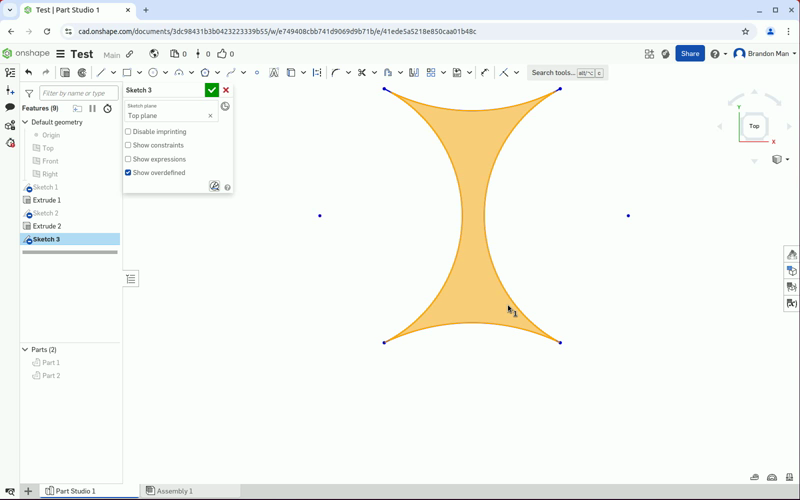
scroll(-6)
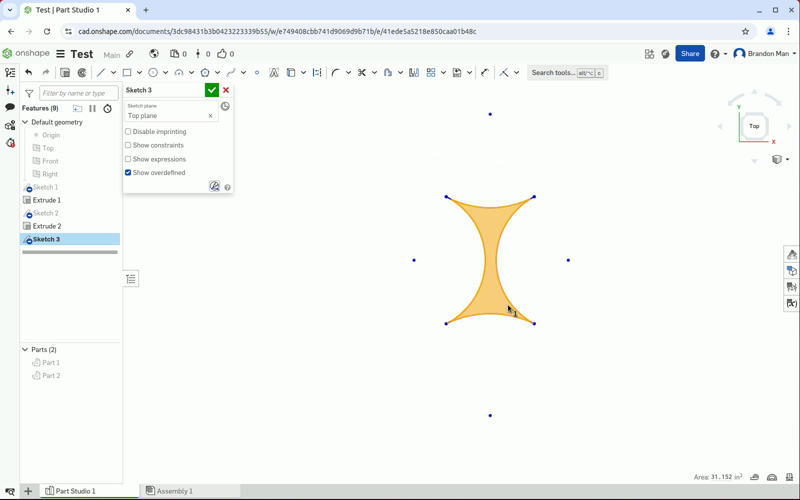
scroll(-6)
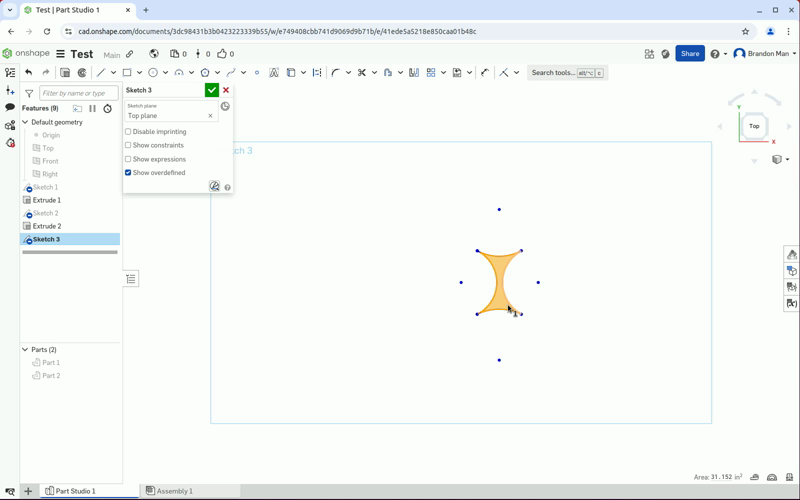
mouse_move(73, 352)
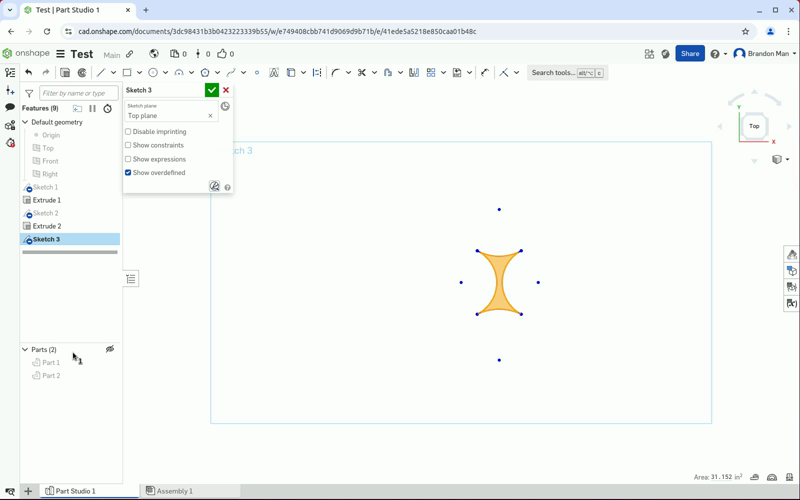
key(shift+y)
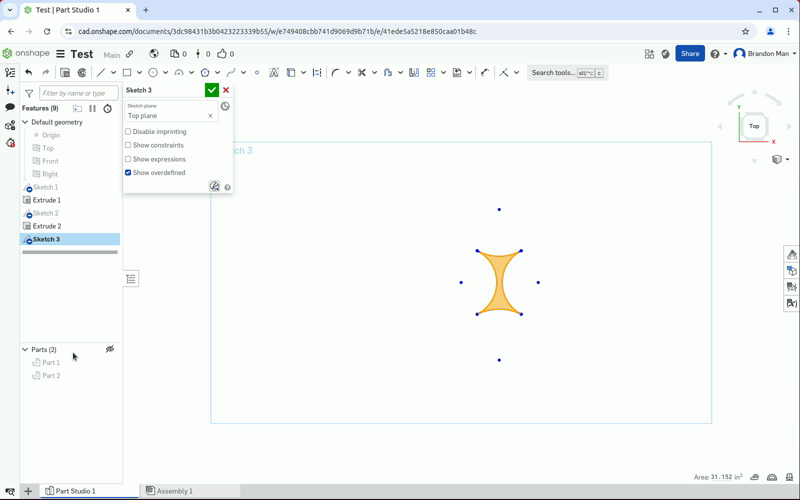
key(shift+e)
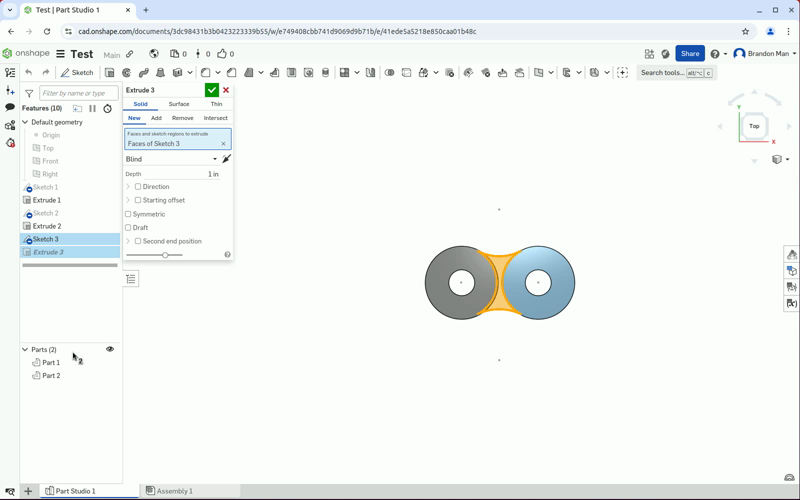
mouse_move(143, 106)
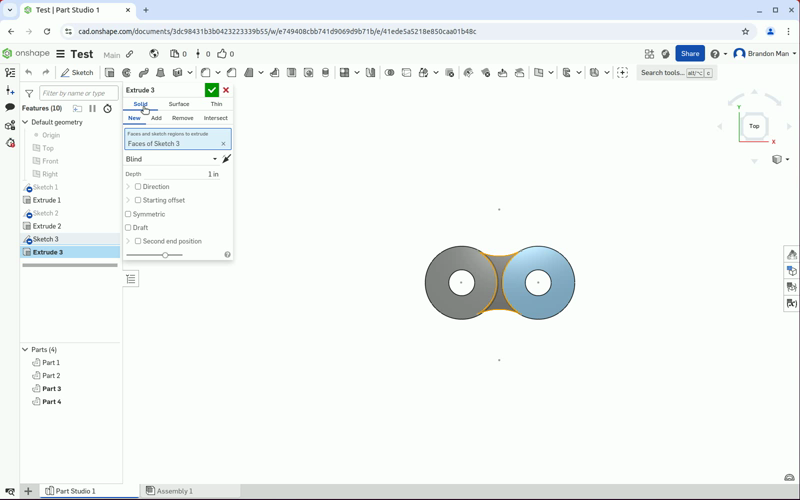
click(143, 106)
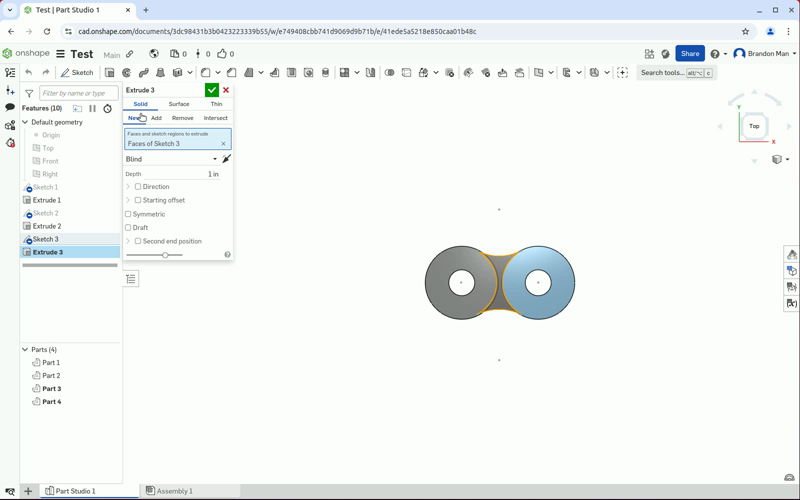
mouse_move(137, 120)
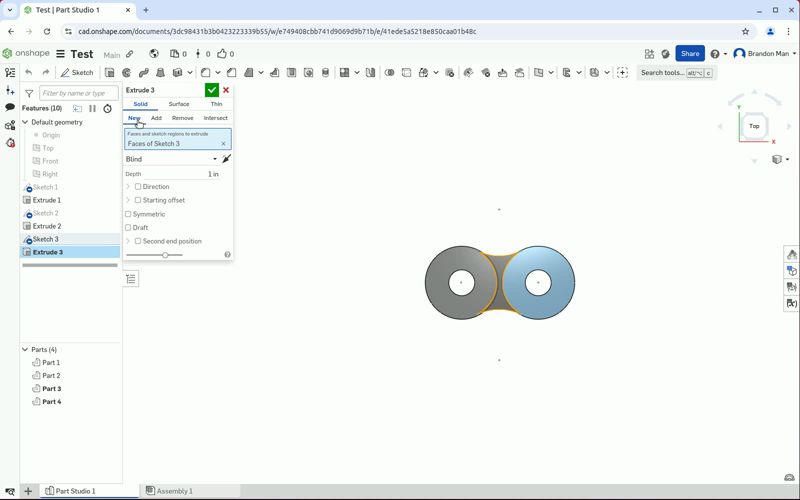
click(137, 120)
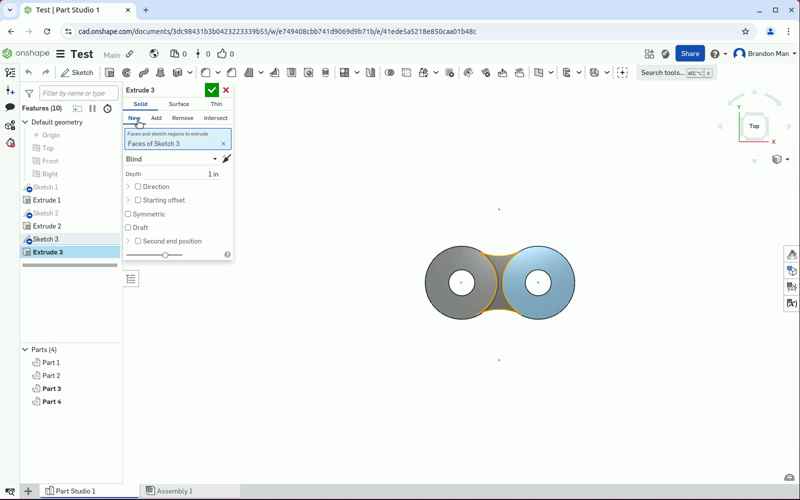
key(tab, 4)
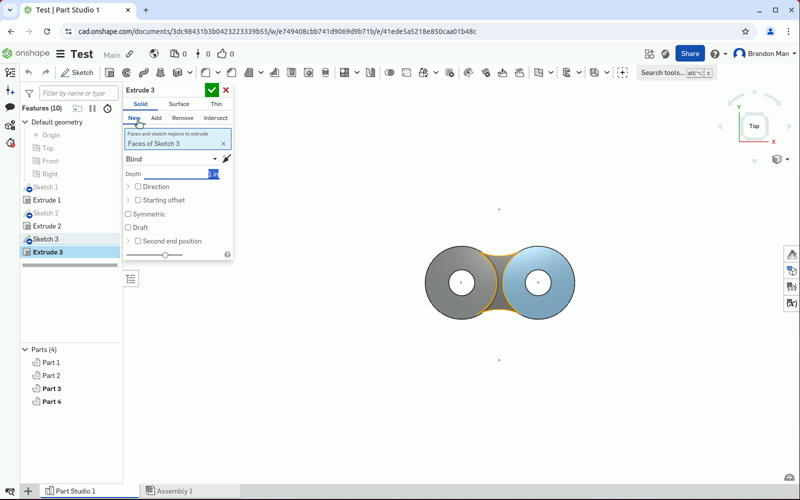
text(2.166)
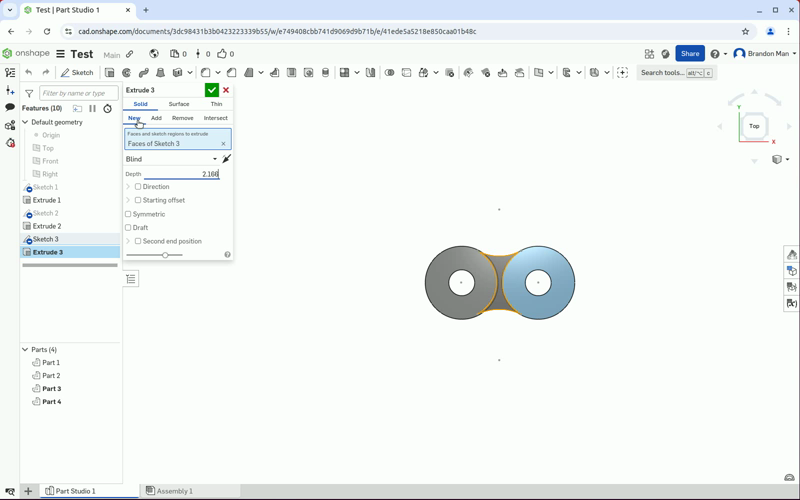
key(enter)
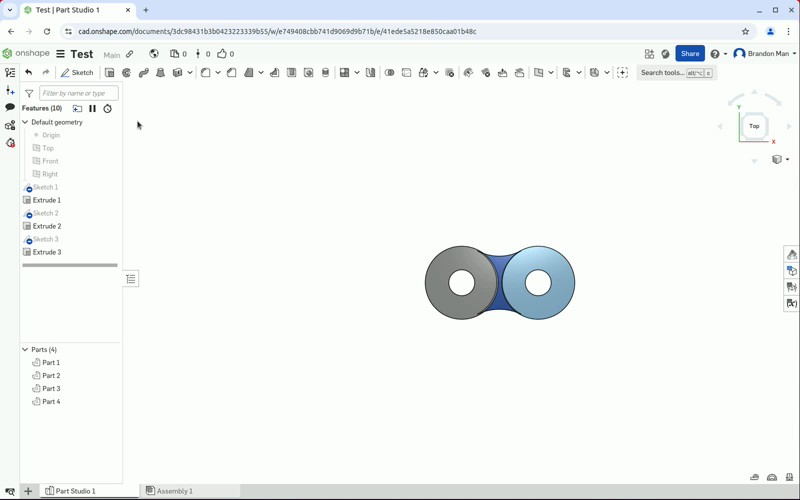
key(shift+h)
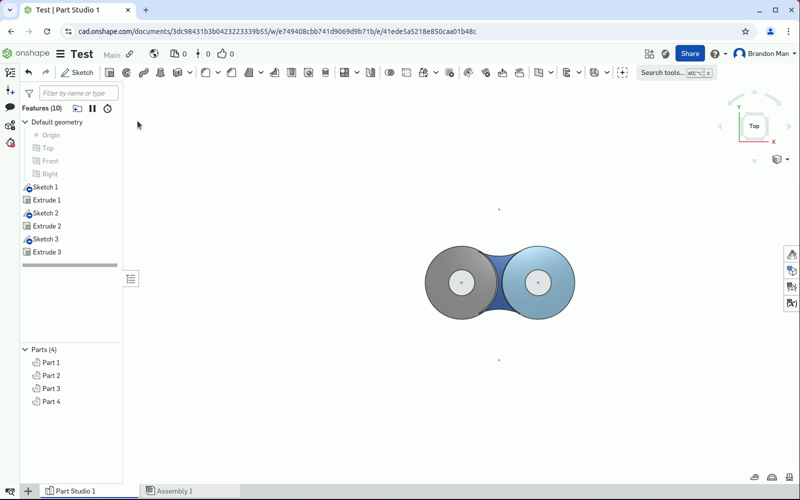
key(shift+h)
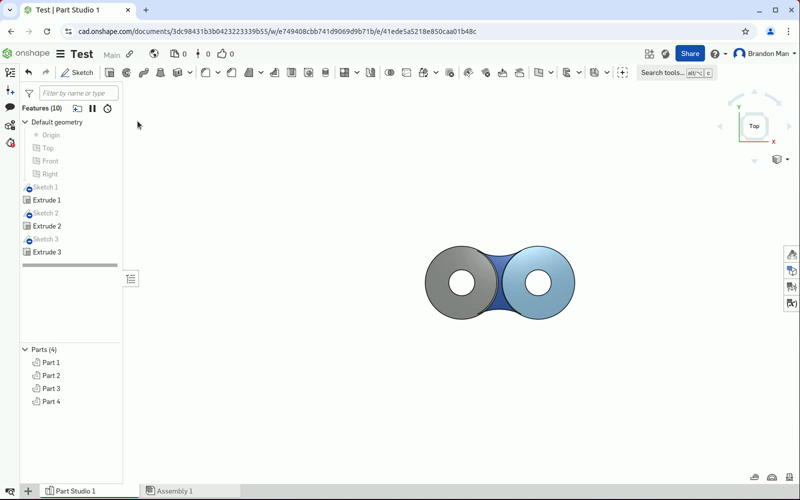
mouse_move(73, 189)
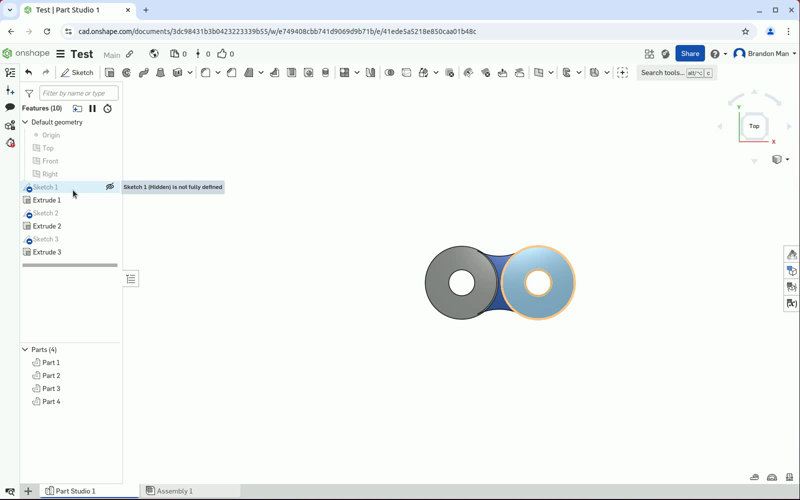
click(73, 189)
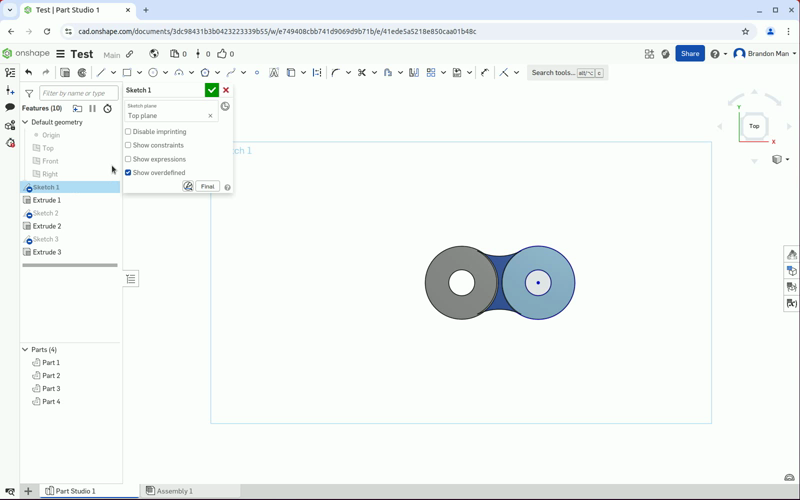
mouse_move(229, 92)
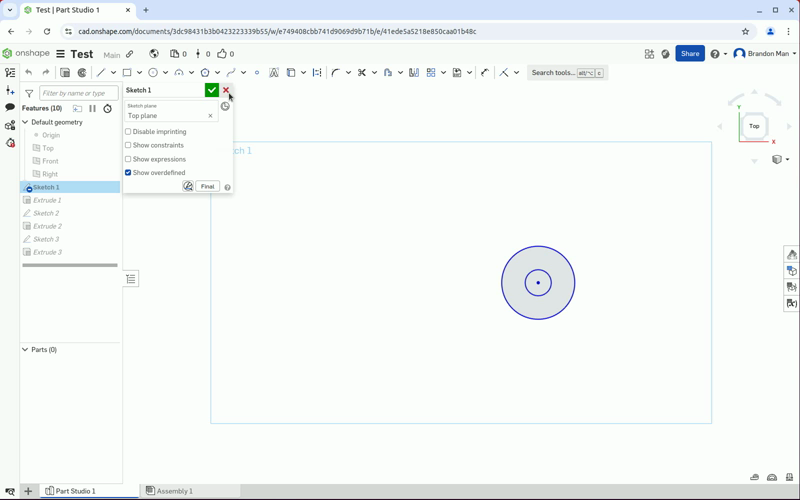
click(229, 92)
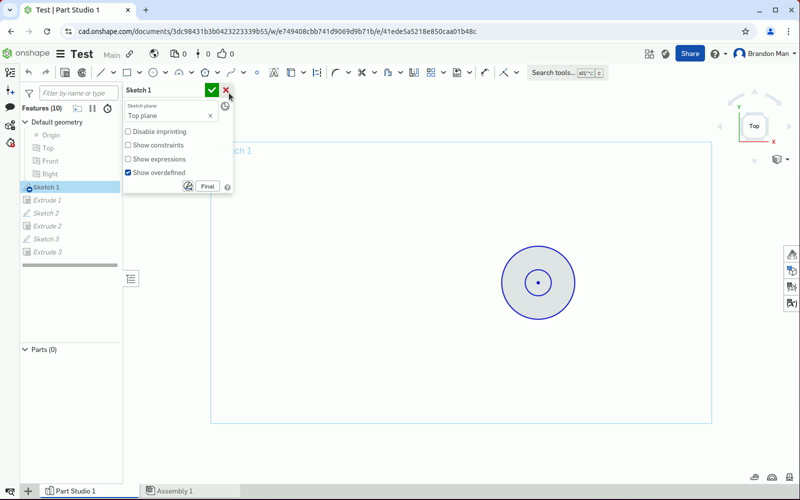
key(shift+s)
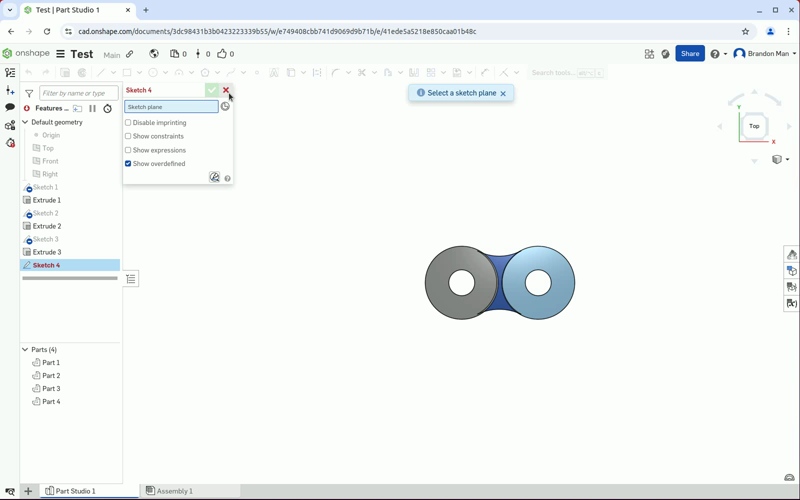
mouse_move(73, 150)
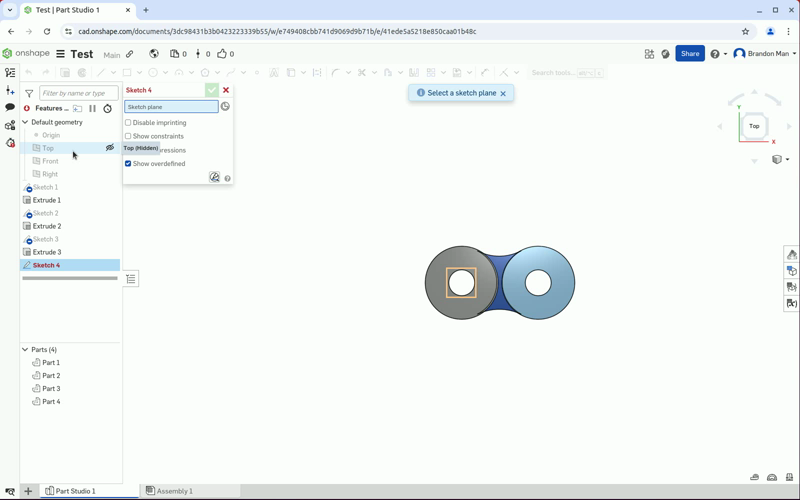
click(73, 150)
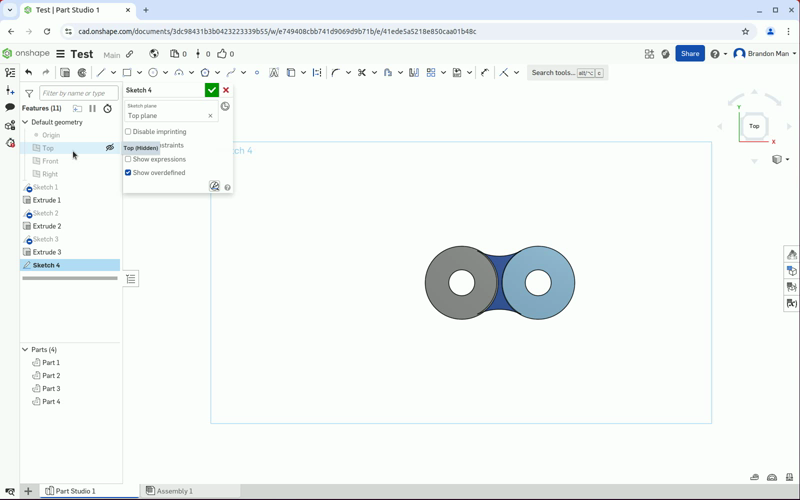
mouse_move(73, 352)
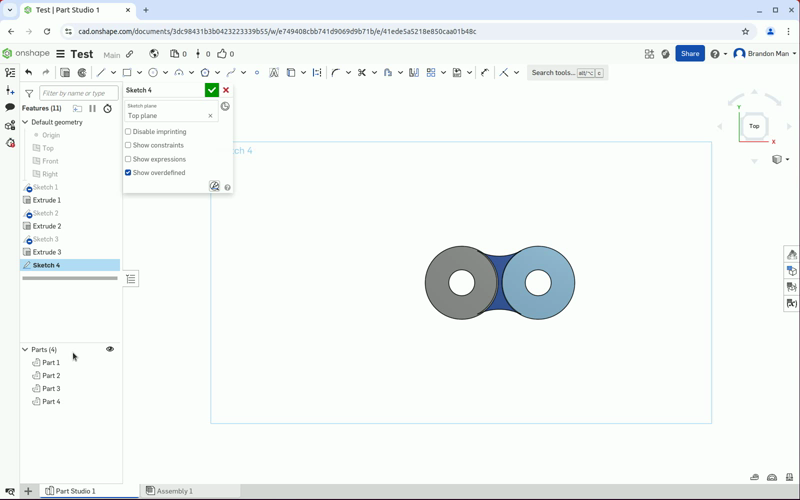
key(y)
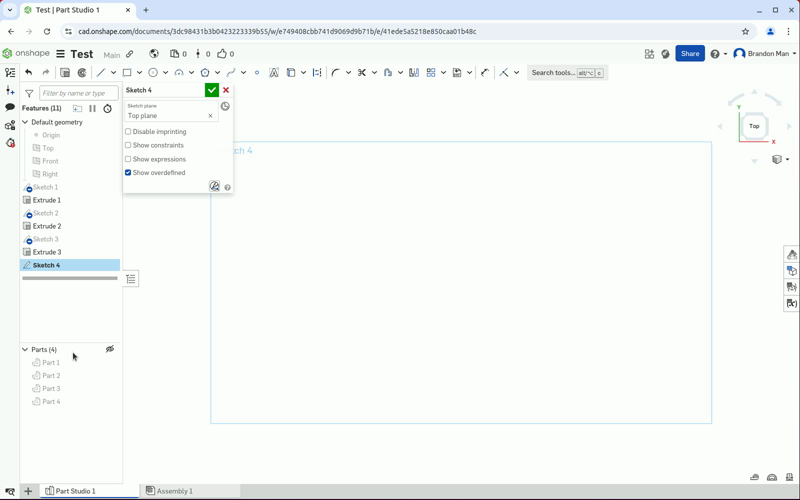
key(a)
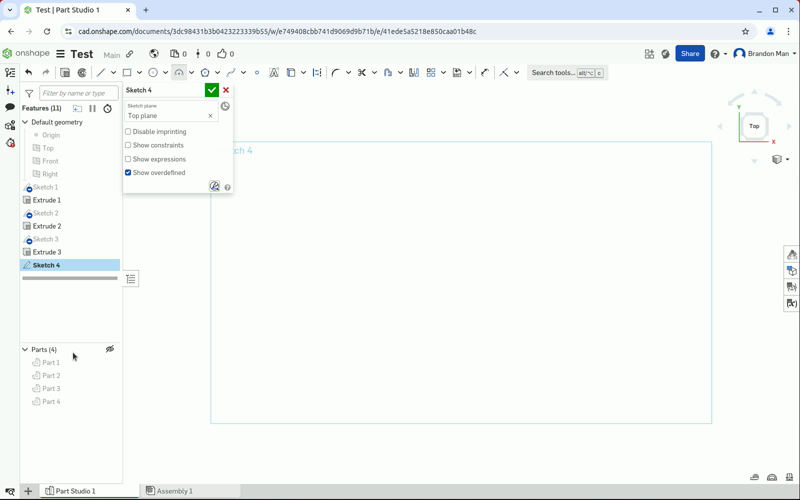
key_down(shift)
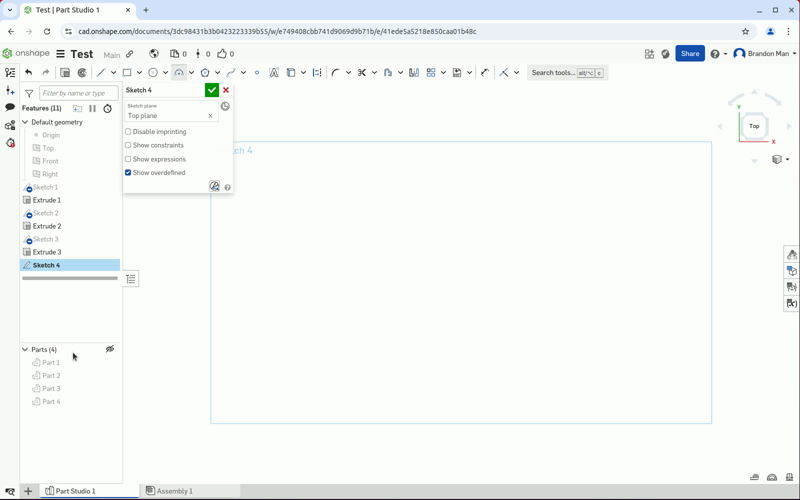
mouse_move(477, 314)
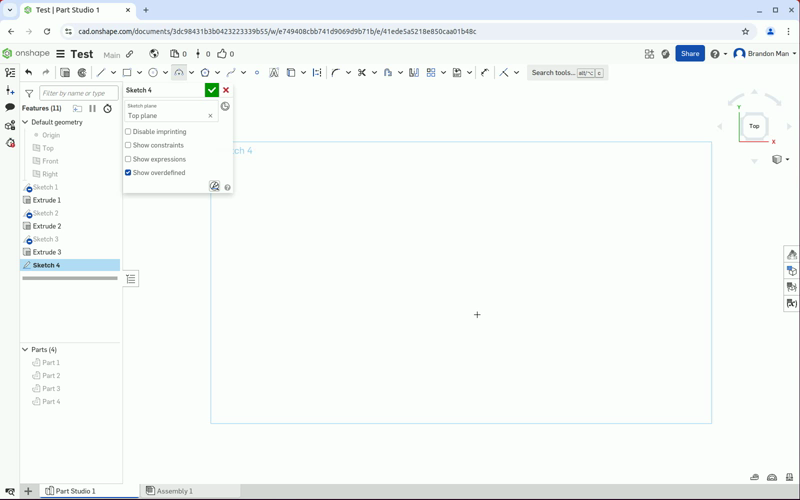
click(477, 314)
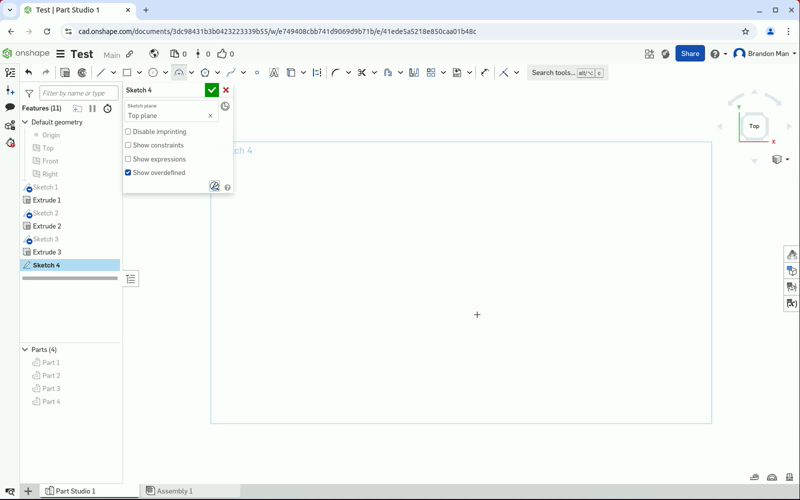
key_up(shift)
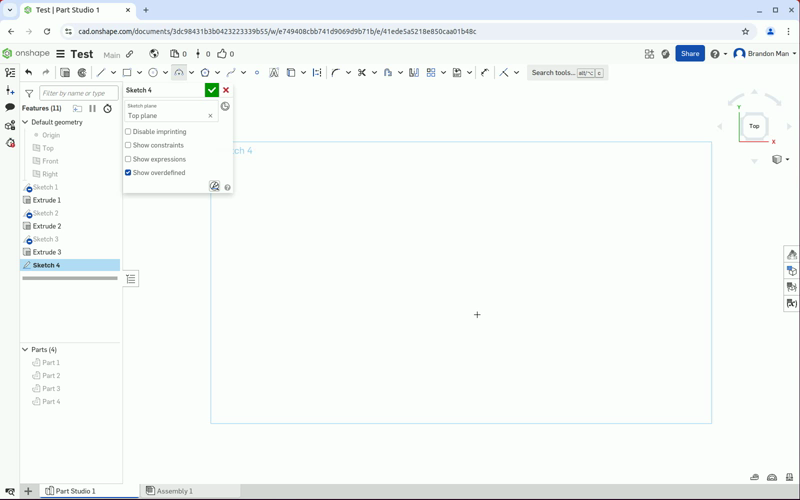
key_down(shift)
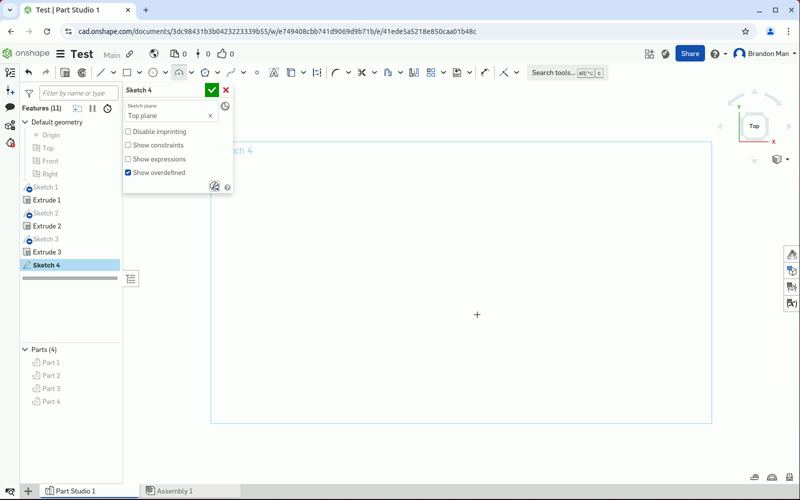
mouse_move(521, 314)
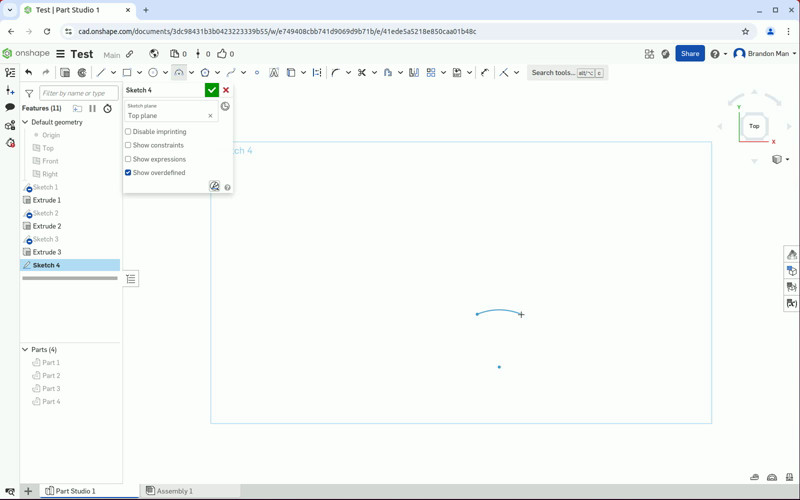
click(521, 314)
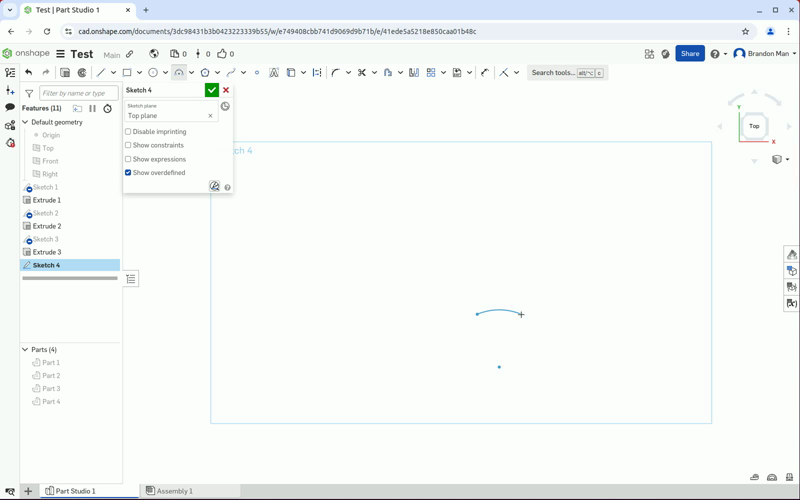
mouse_move(499, 309)
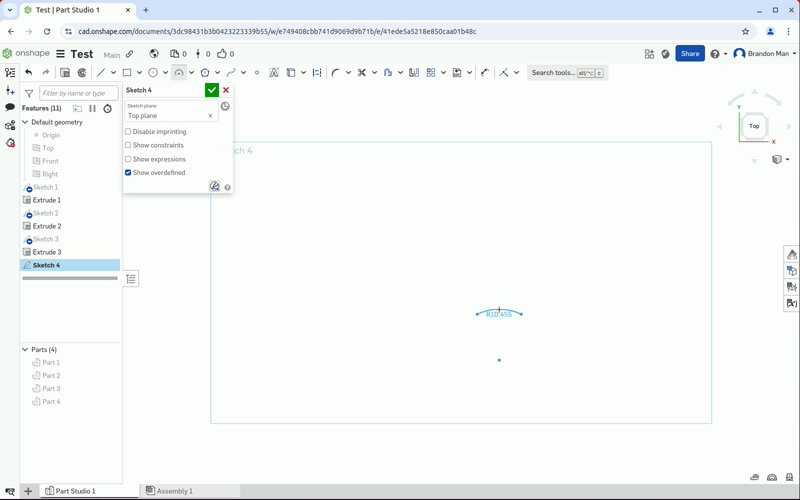
click(499, 309)
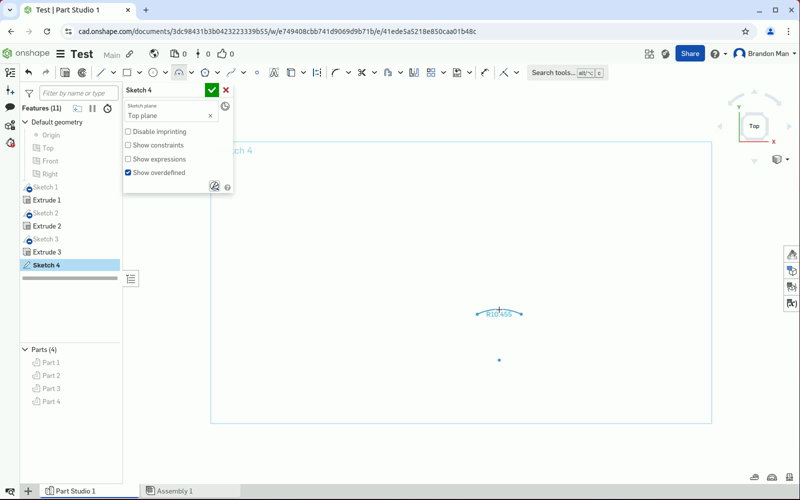
key_up(shift)
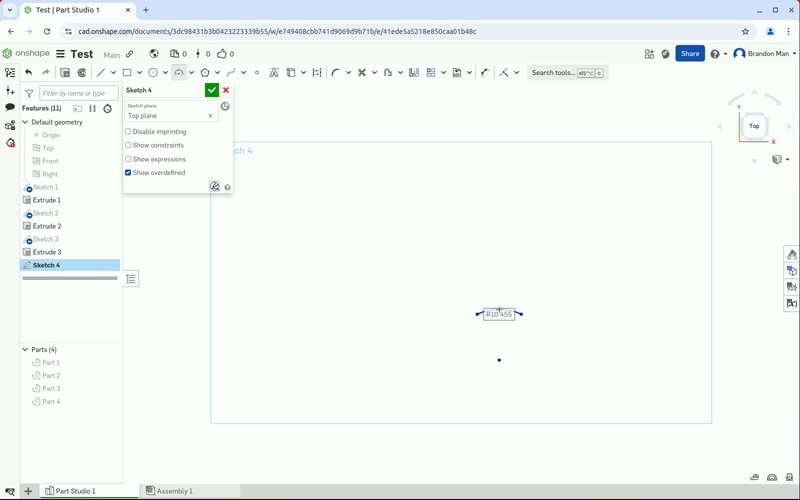
mouse_move(521, 314)
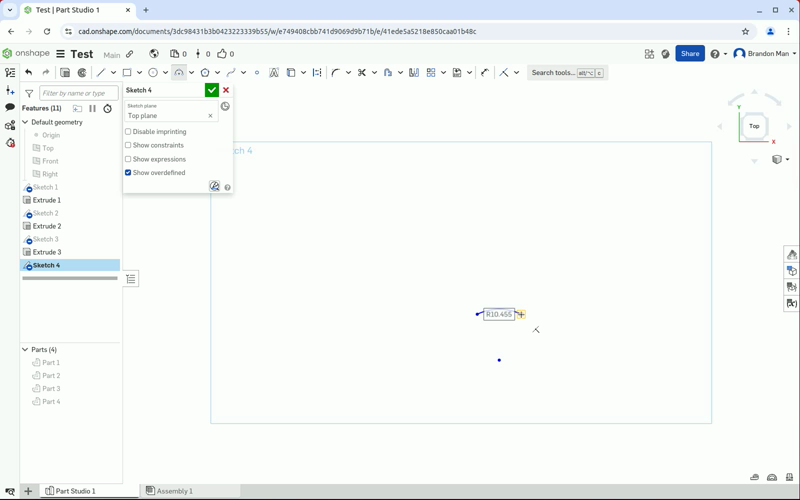
click(521, 314)
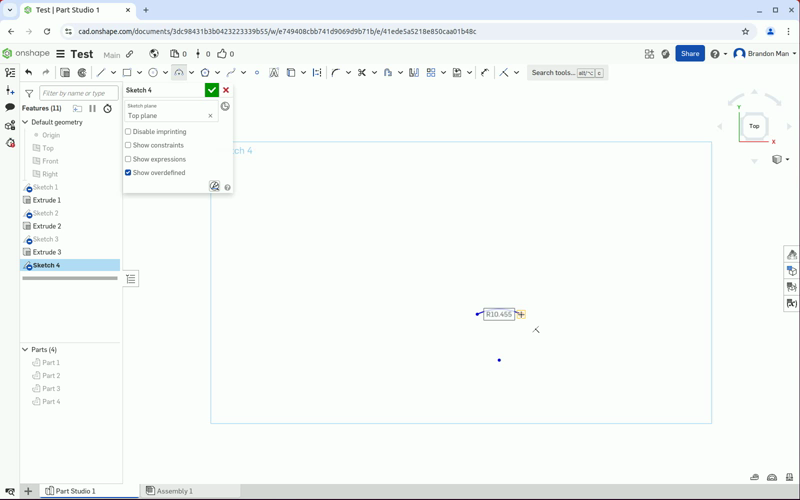
key_down(shift)
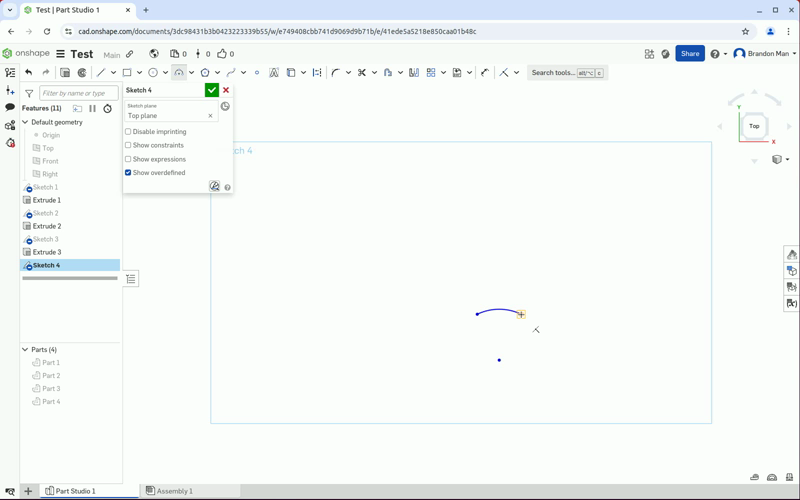
mouse_move(521, 250)
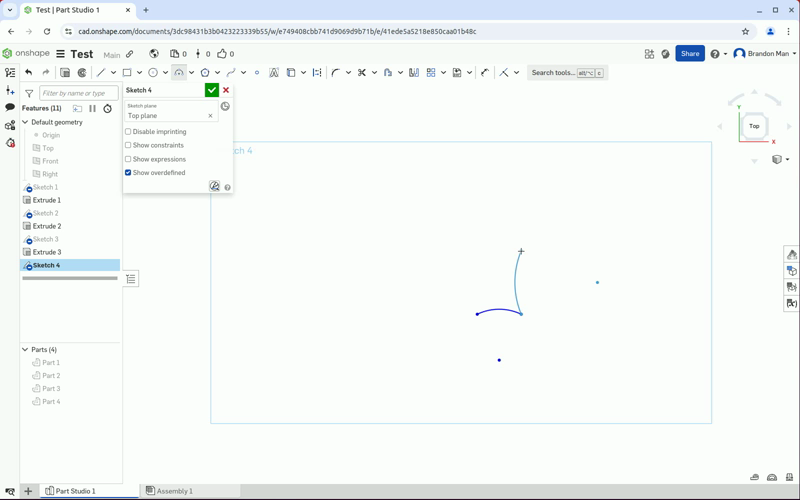
click(521, 250)
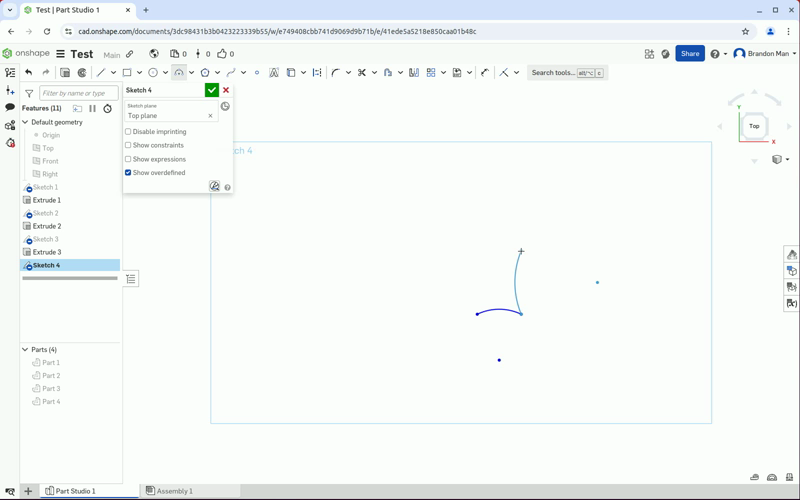
mouse_move(502, 282)
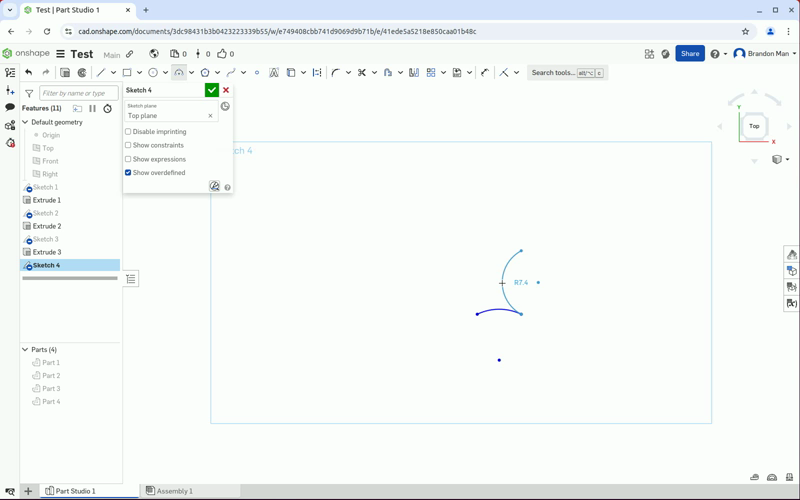
click(502, 282)
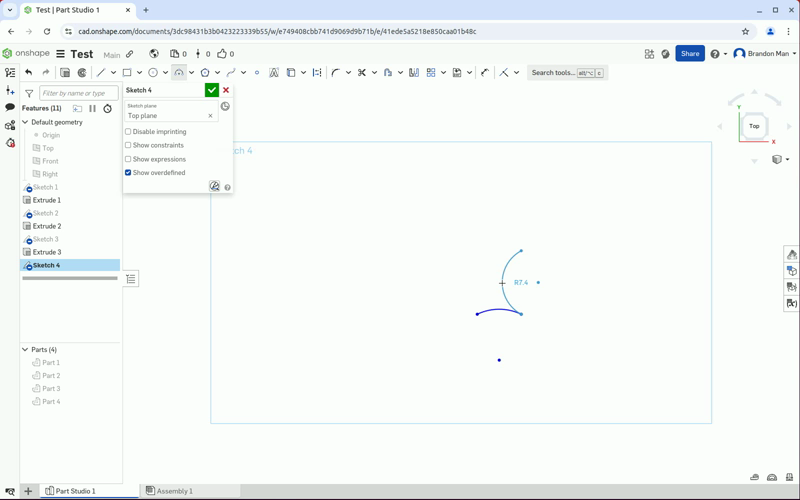
key_up(shift)
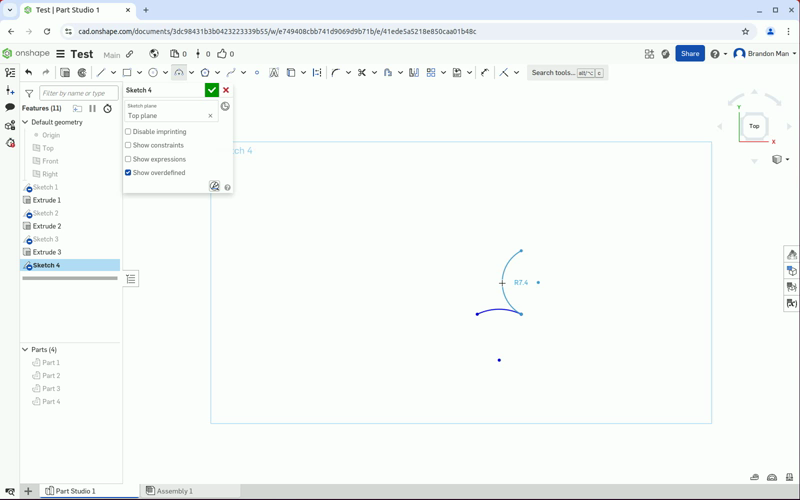
mouse_move(521, 250)
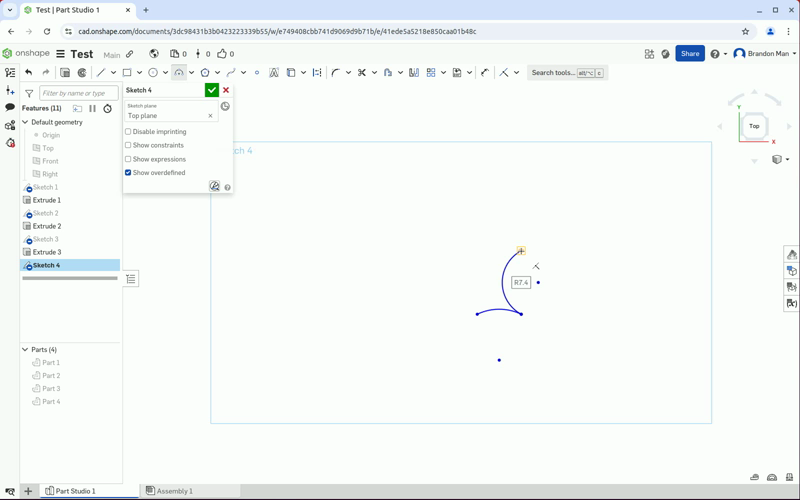
click(521, 250)
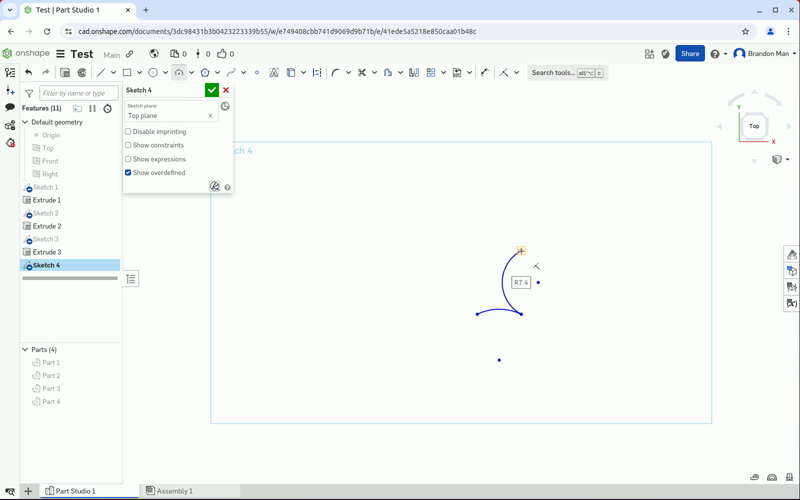
key_down(shift)
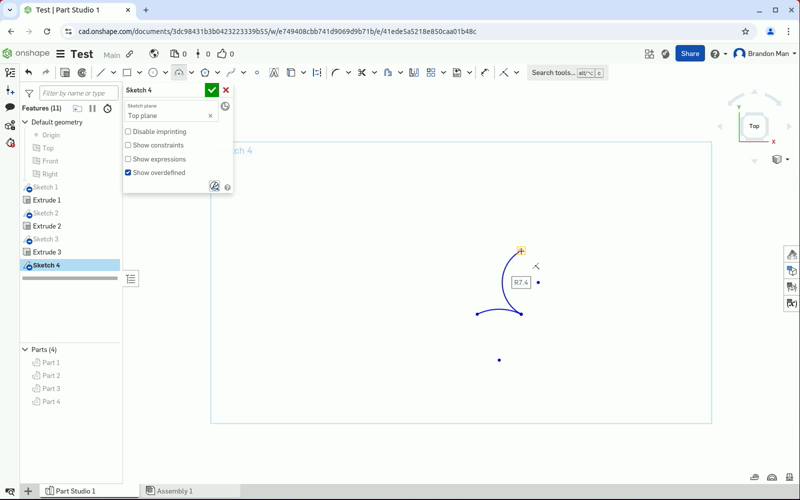
mouse_move(477, 250)
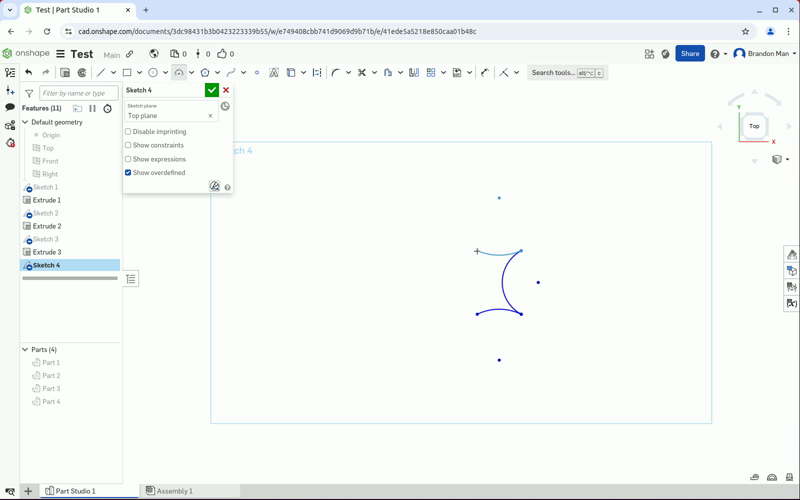
click(477, 250)
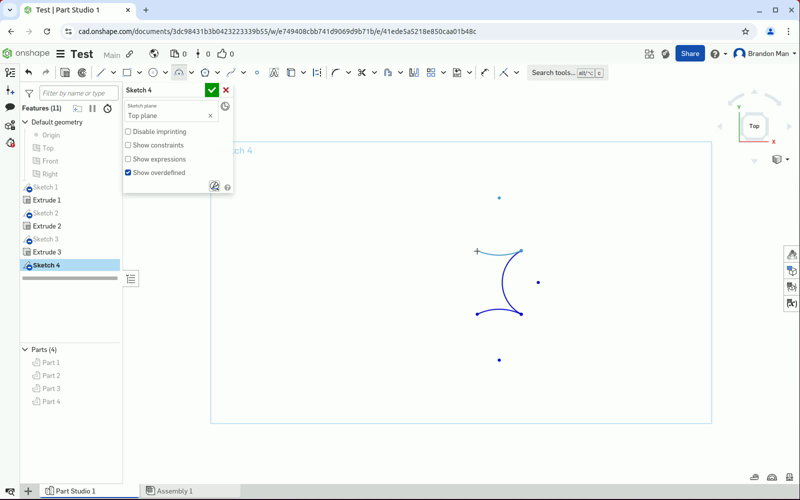
mouse_move(499, 256)
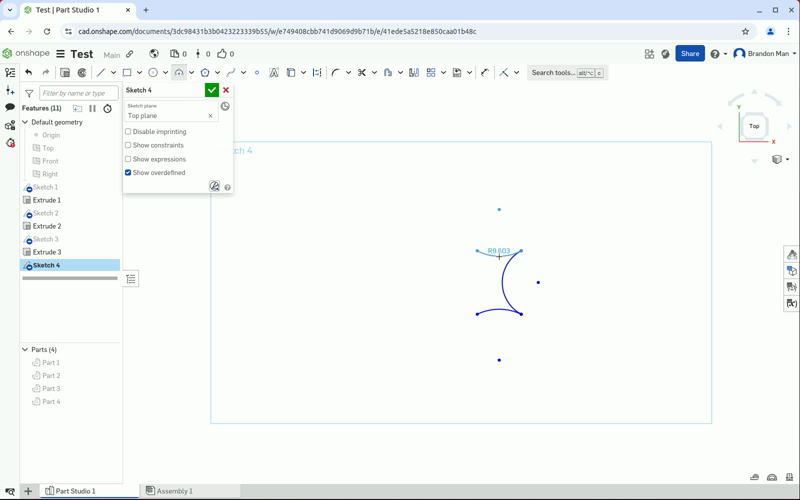
click(499, 256)
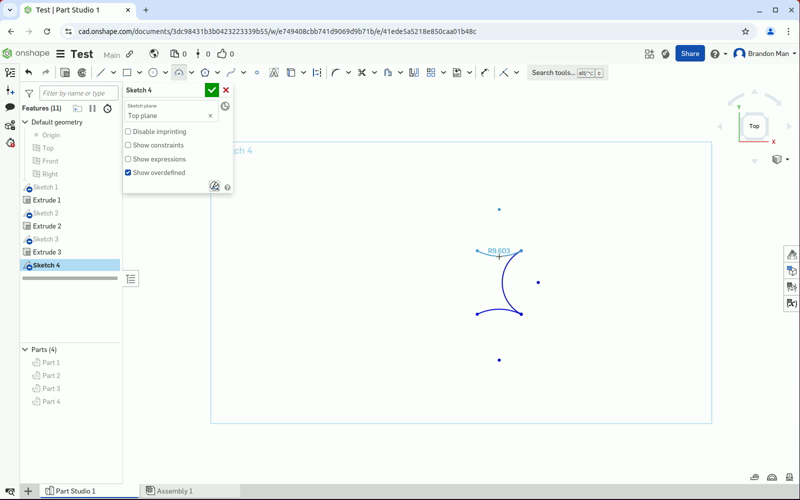
key_up(shift)
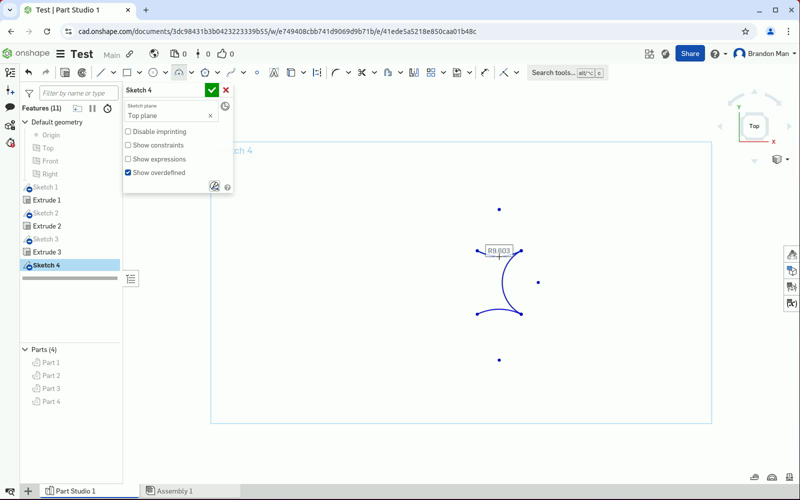
mouse_move(477, 250)
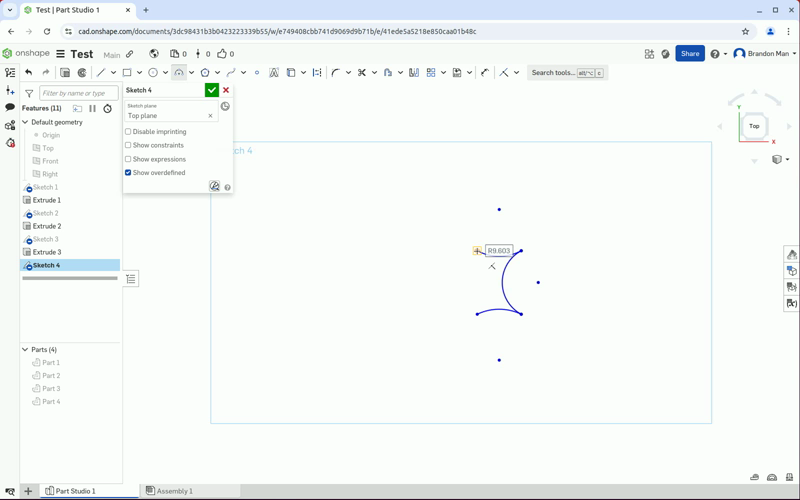
click(477, 250)
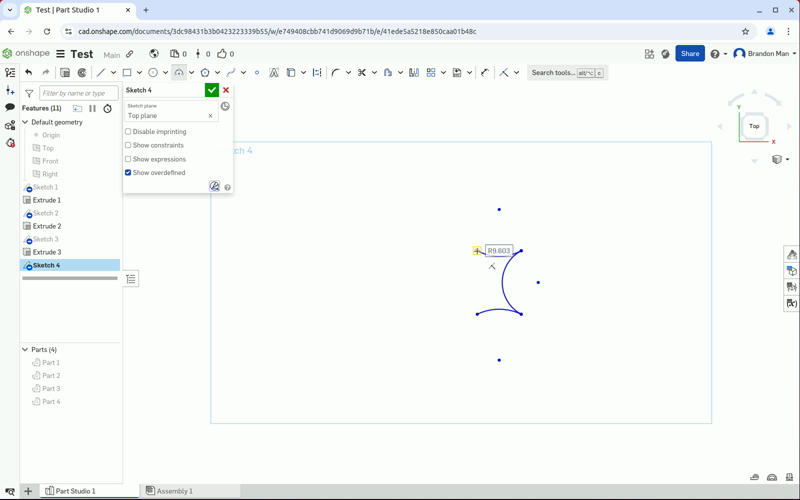
mouse_move(477, 314)
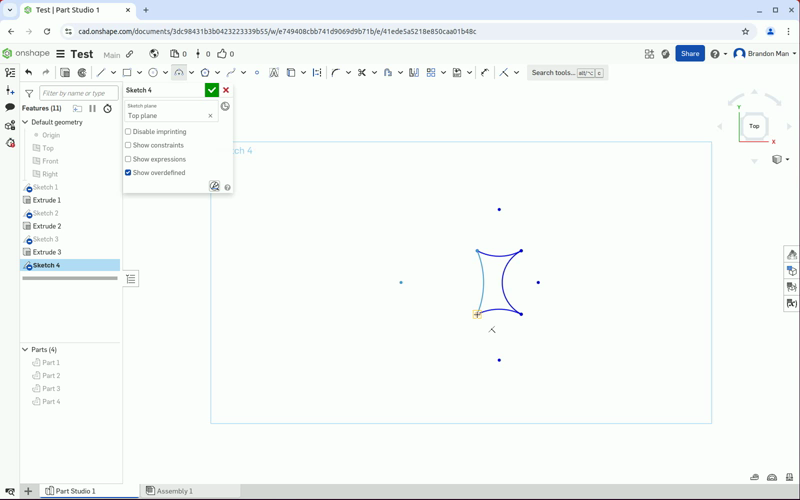
click(477, 314)
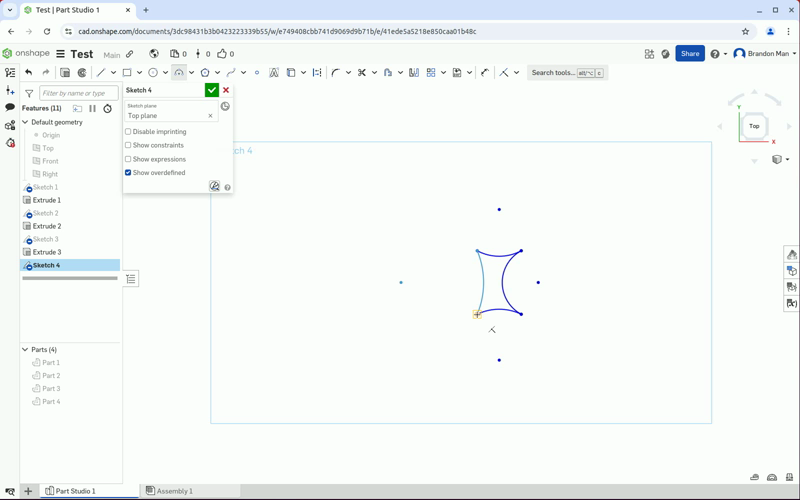
key_down(shift)
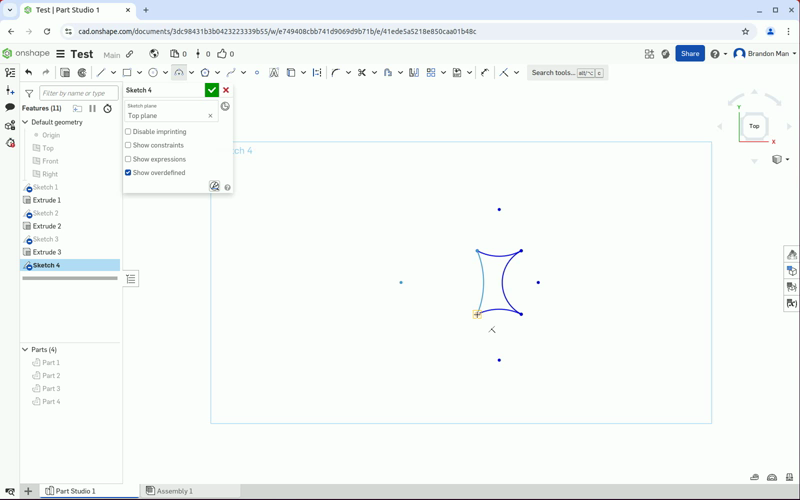
mouse_move(496, 282)
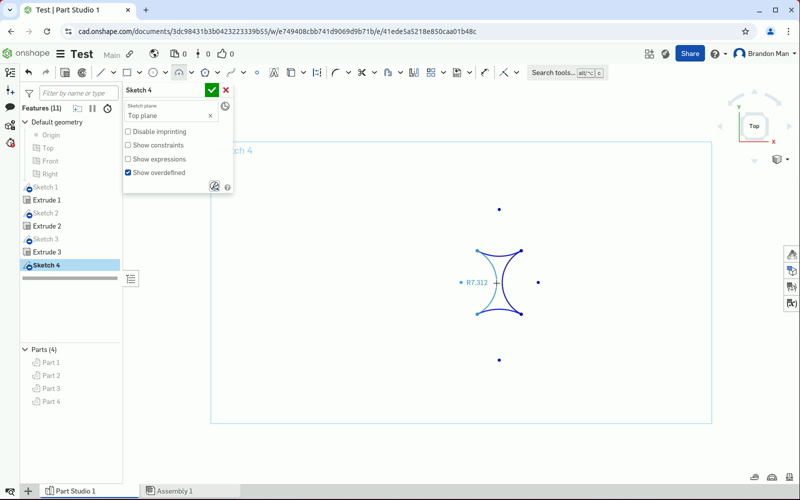
click(496, 282)
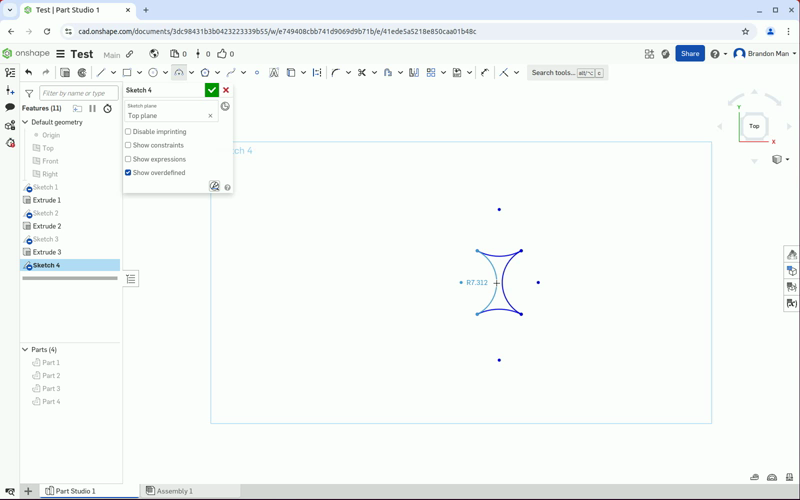
key_up(shift)
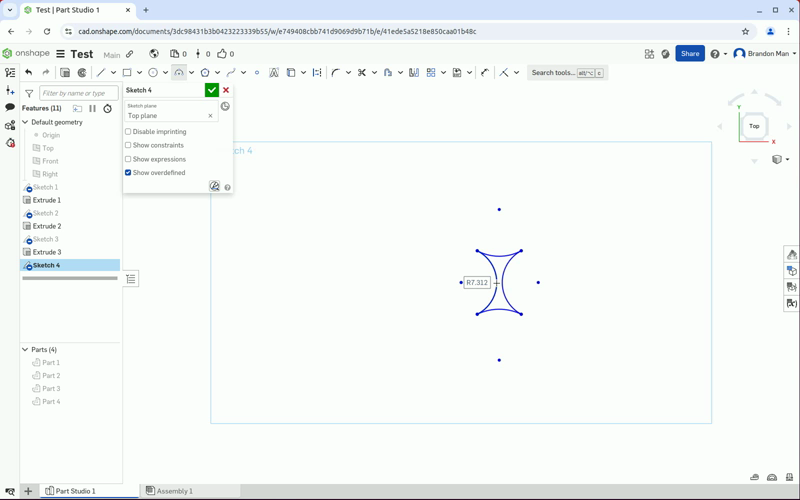
key(esc)
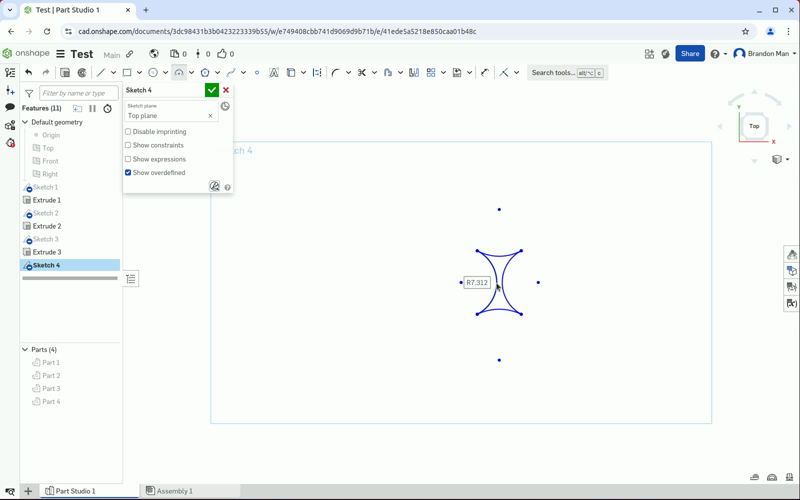
mouse_move(507, 307)
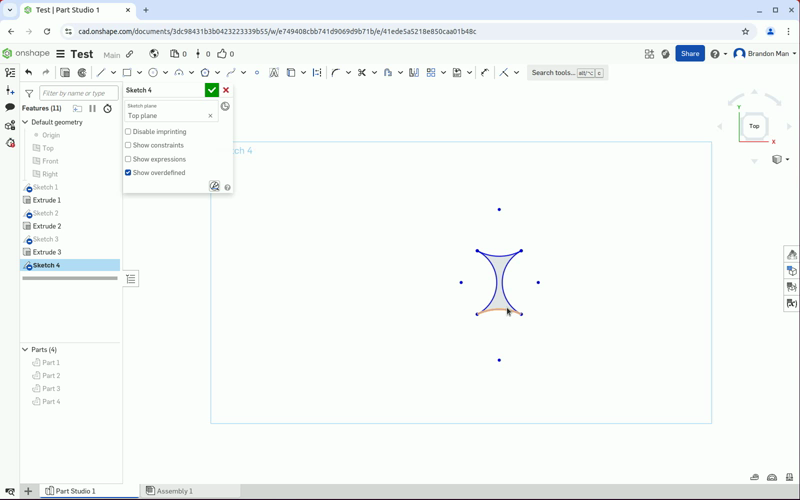
scroll(6)
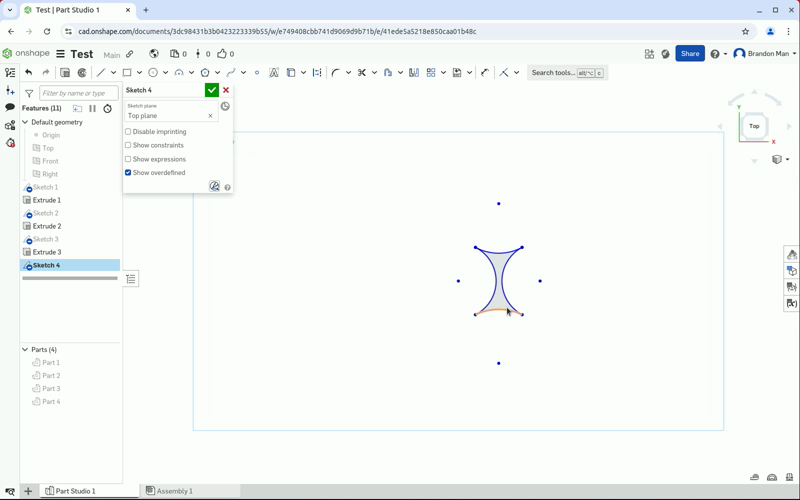
scroll(6)
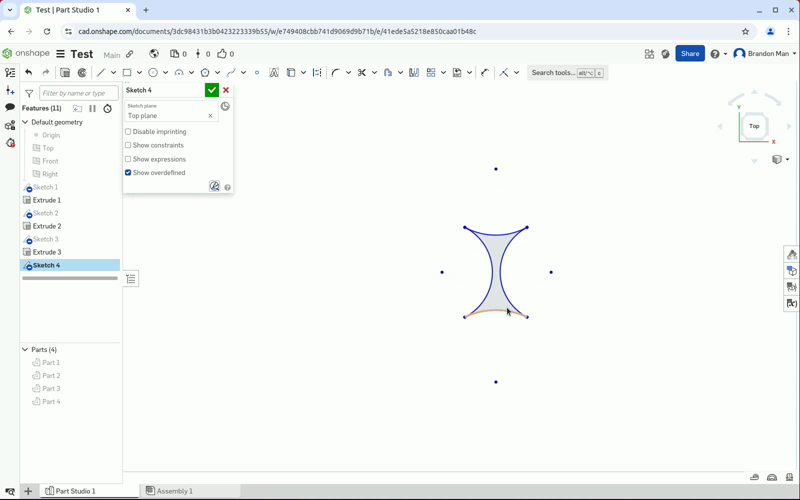
scroll(6)
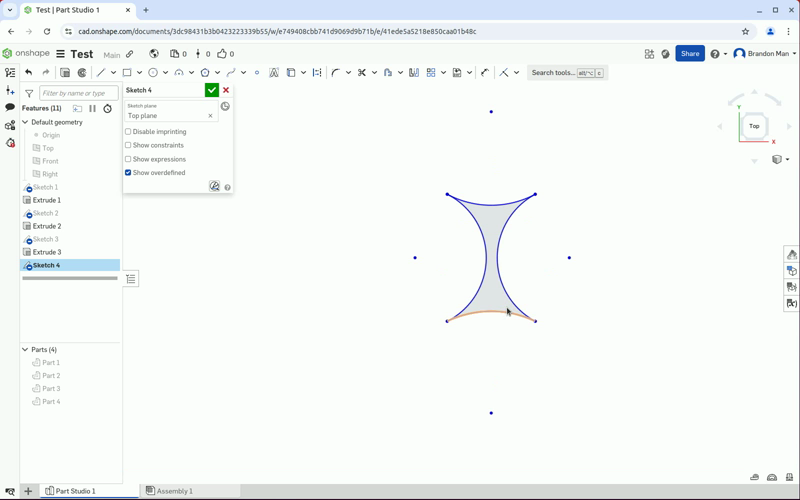
scroll(6)
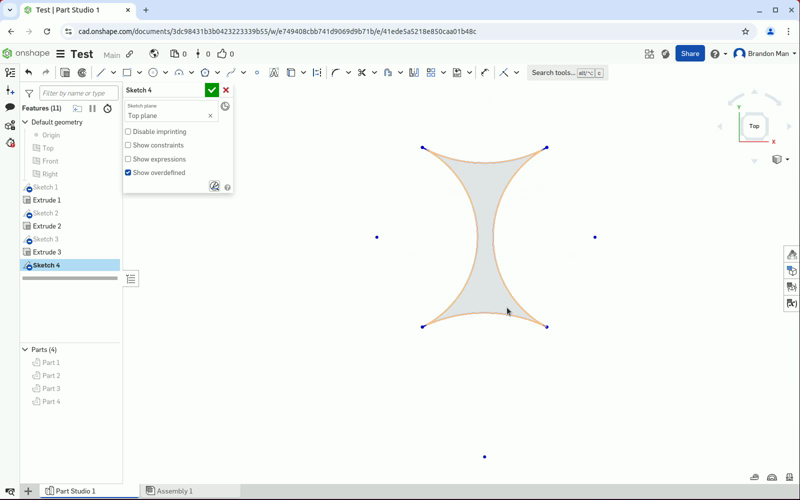
scroll(6)
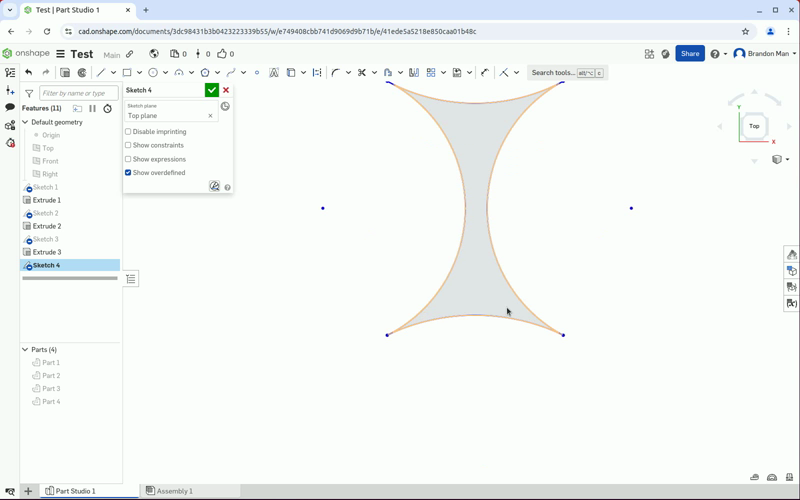
scroll(6)
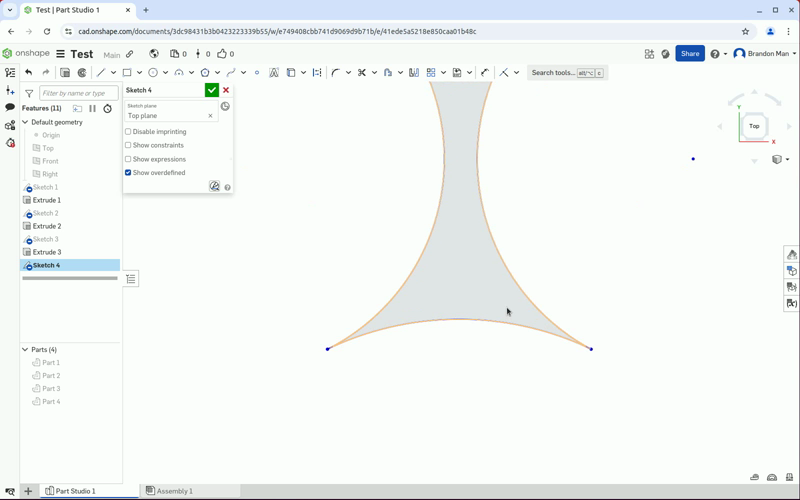
scroll(6)
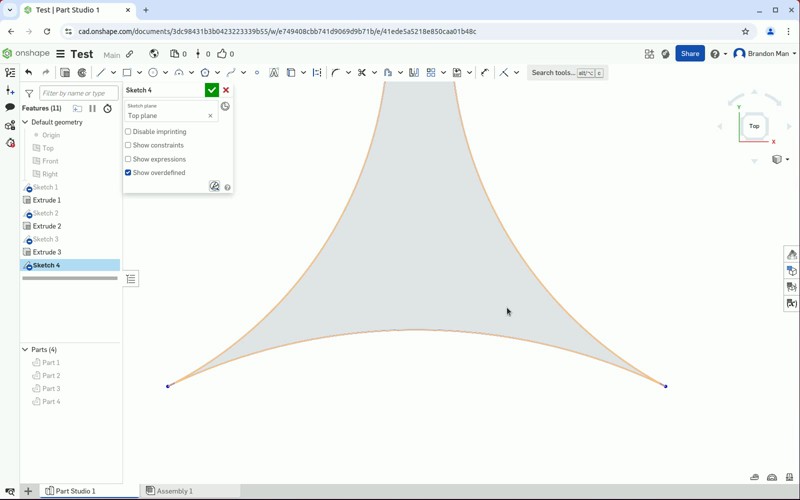
click(507, 307)
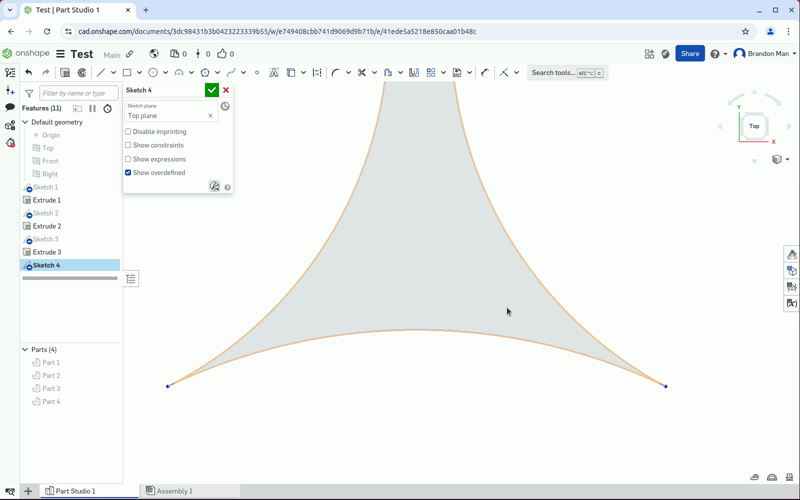
scroll(-6)
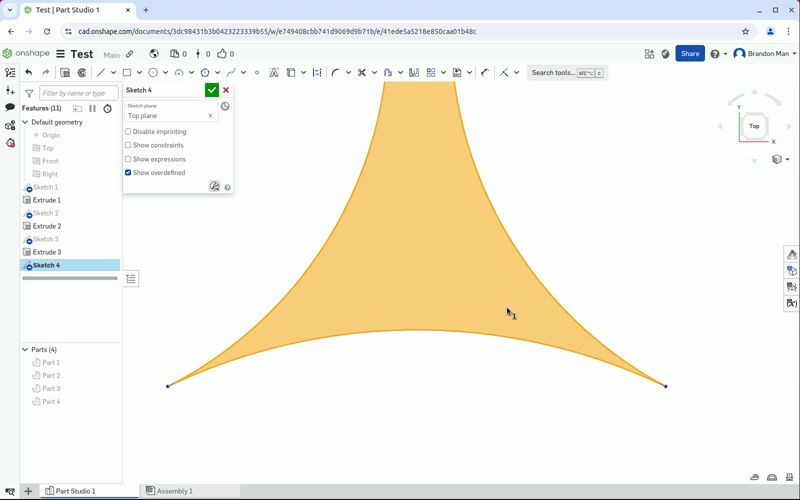
scroll(-6)
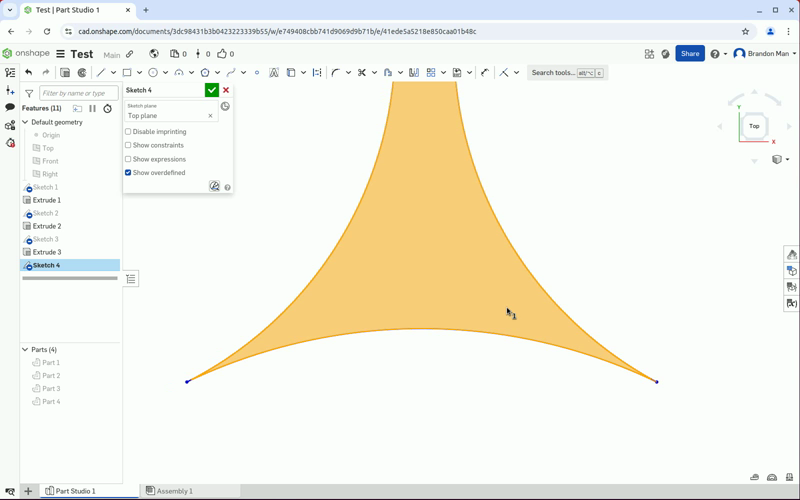
scroll(-6)
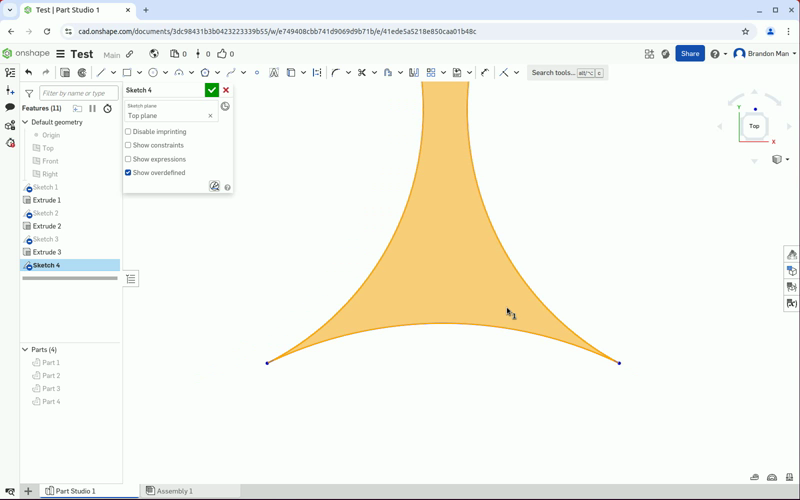
scroll(-6)
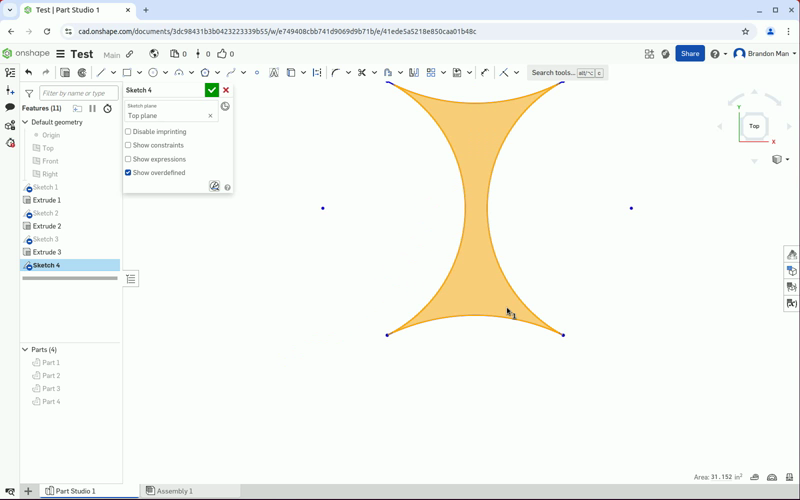
scroll(-6)
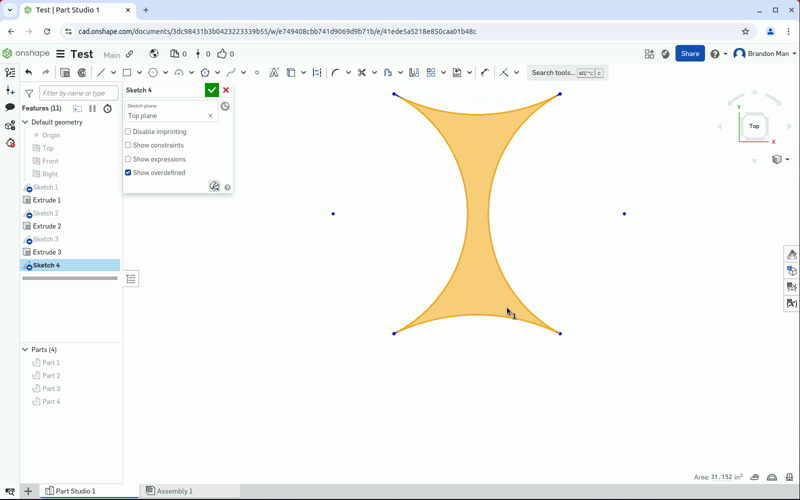
scroll(-6)
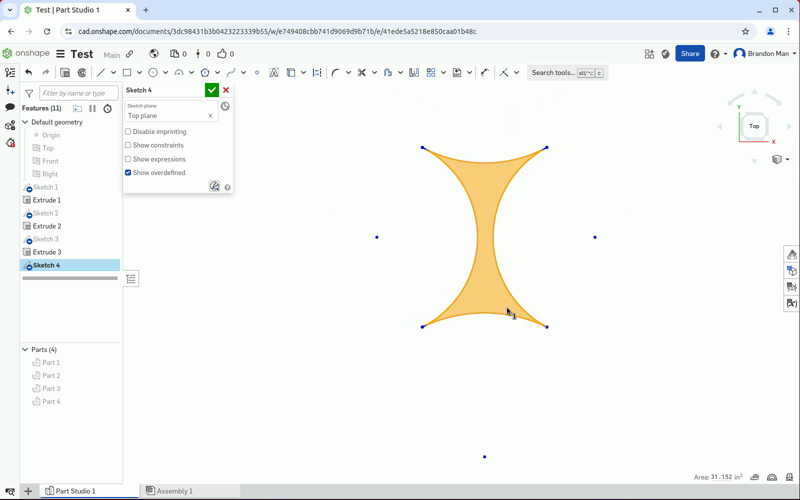
scroll(-6)
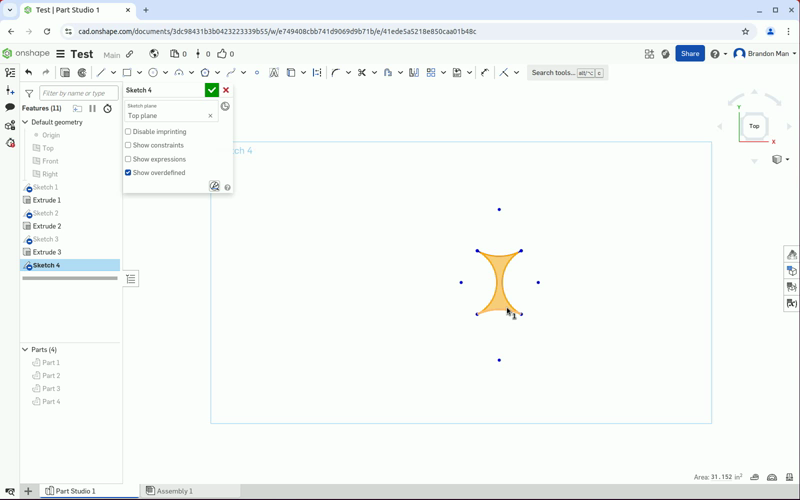
mouse_move(73, 352)
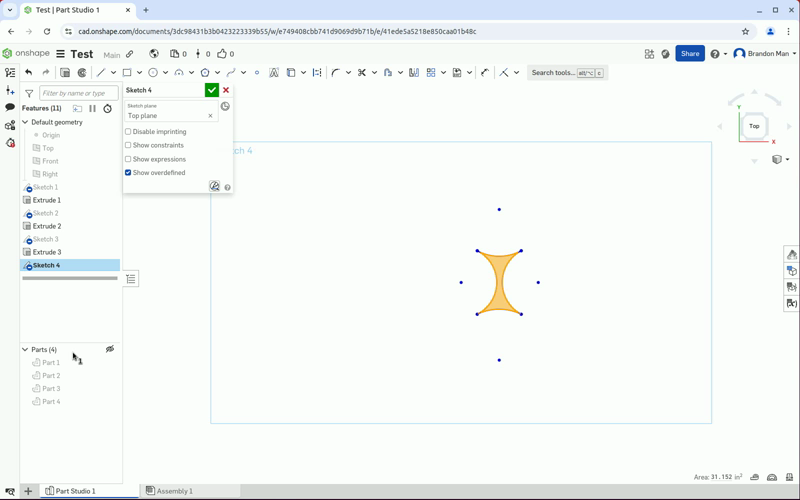
key(shift+y)
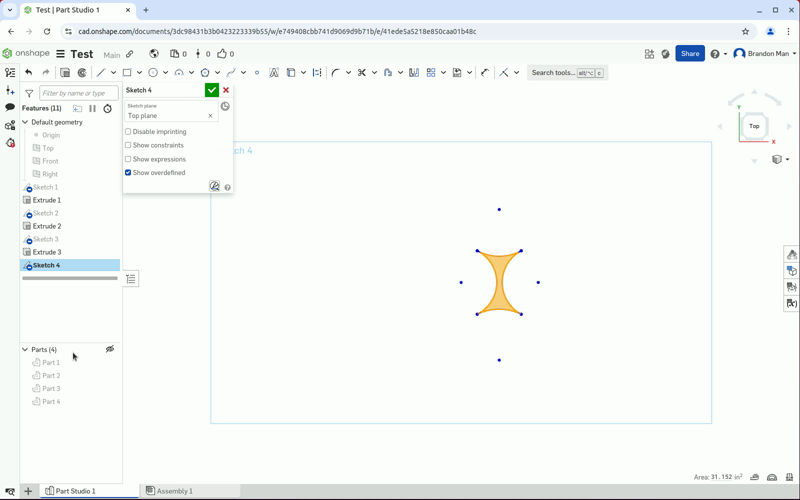
key(shift+e)
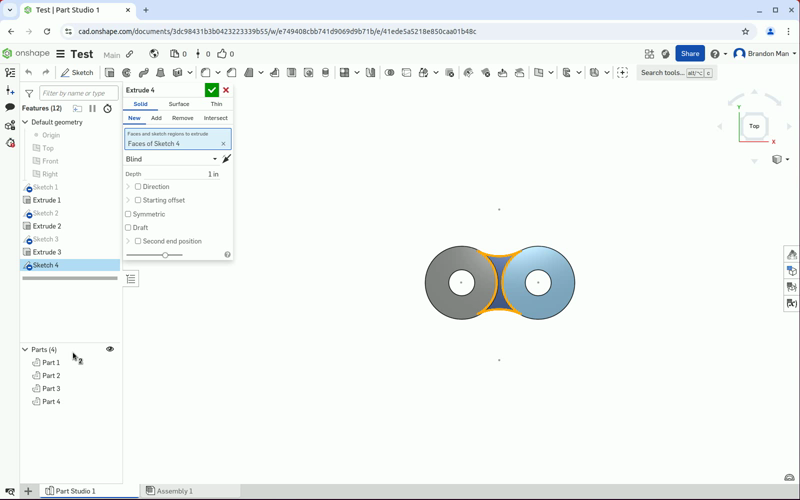
mouse_move(143, 106)
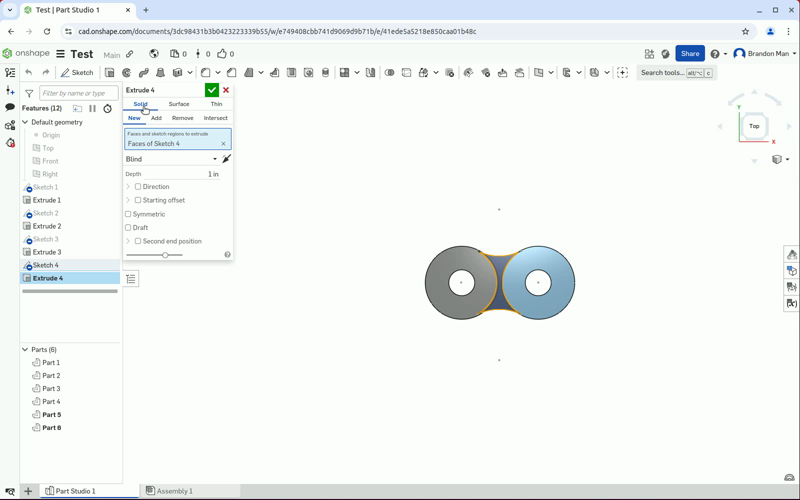
click(143, 106)
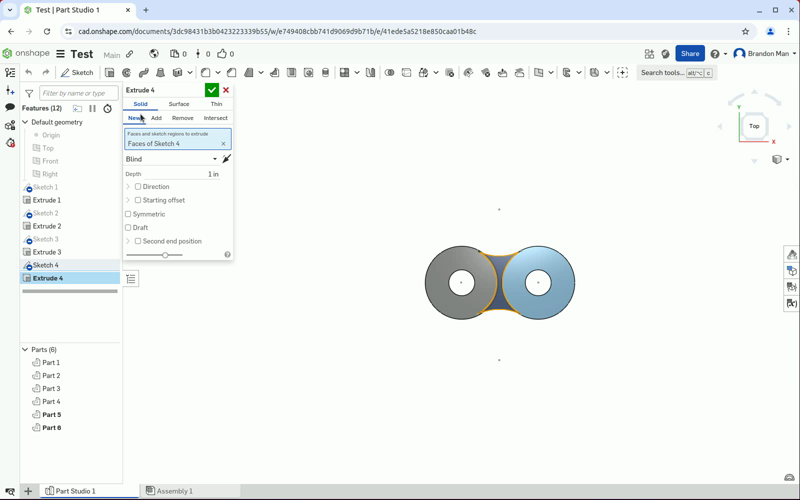
mouse_move(137, 120)
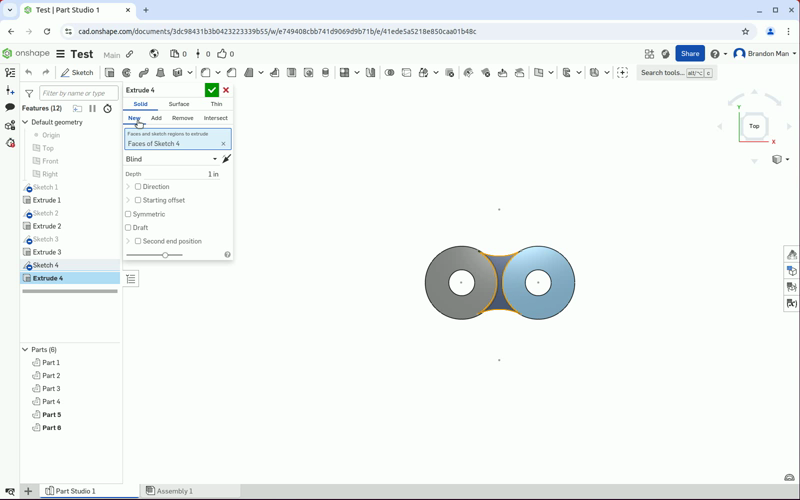
click(137, 120)
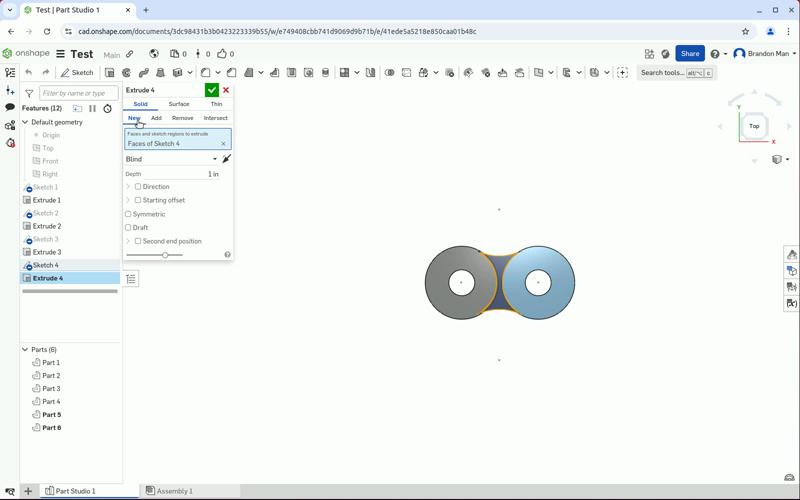
key(tab, 4)
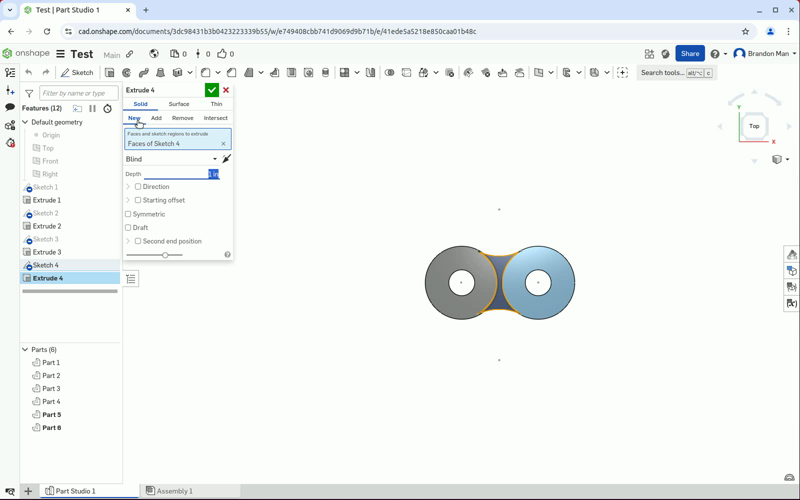
text(2.166)
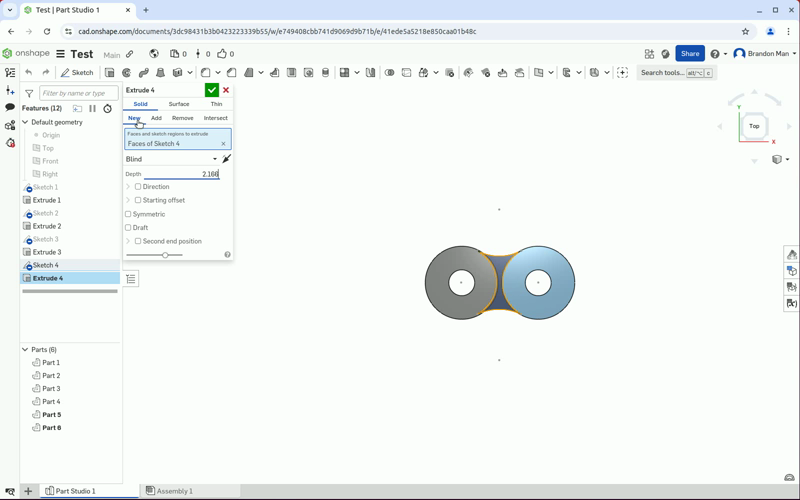
key(enter)
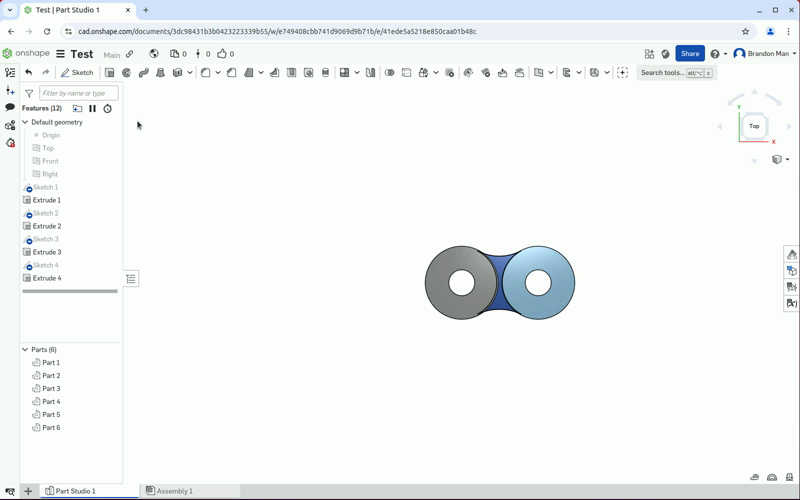
key(shift+h)
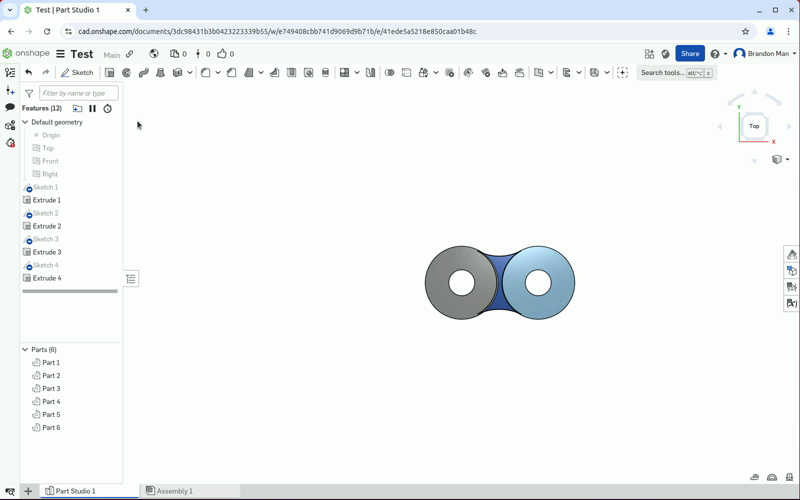
key(shift+h)
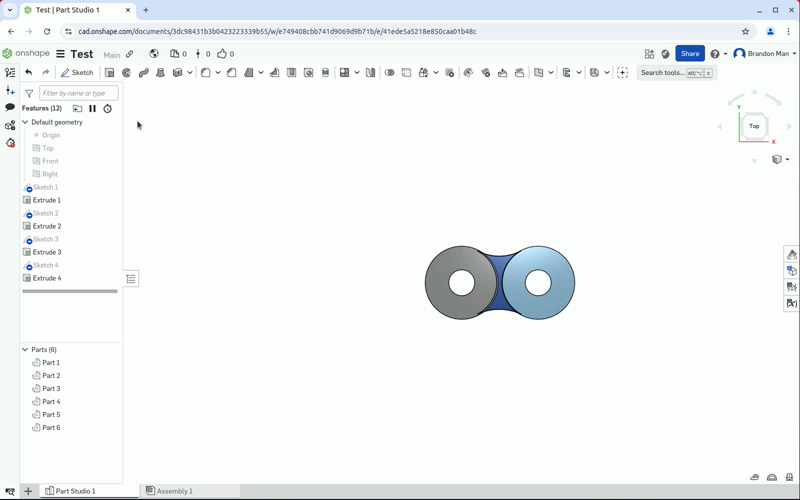
mouse_move(73, 189)
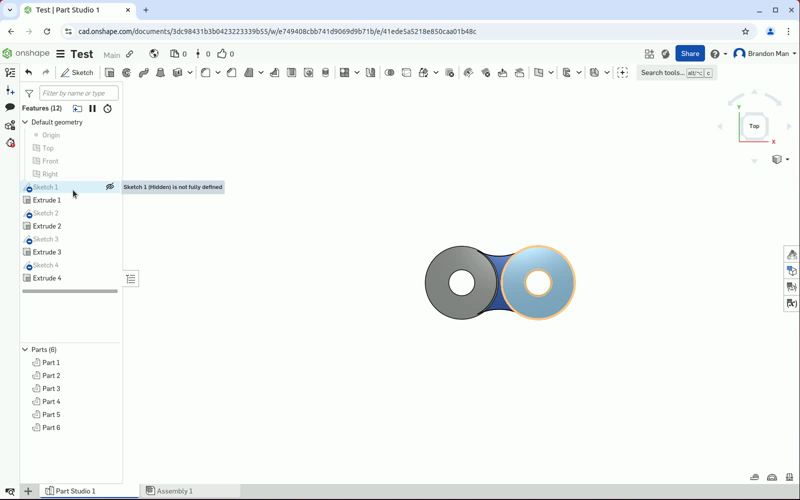
click(73, 189)
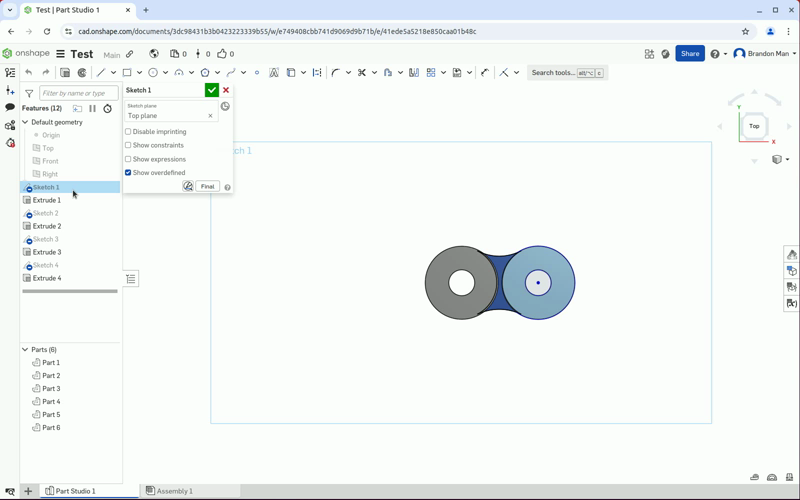
mouse_move(229, 92)
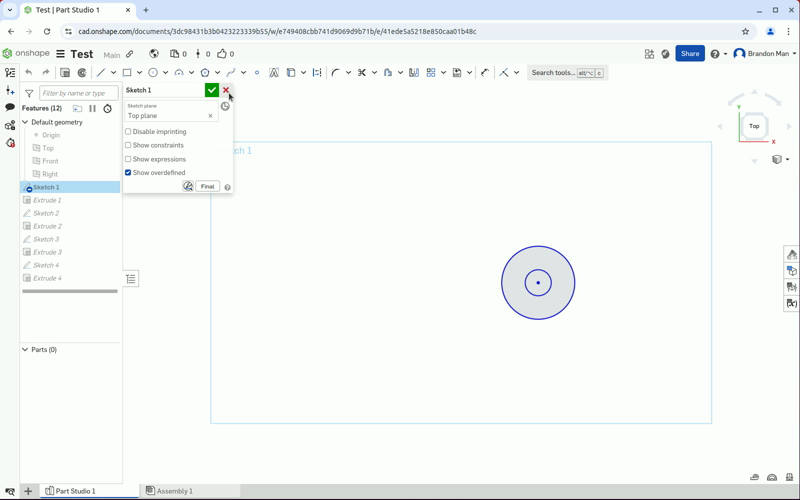
click(229, 92)
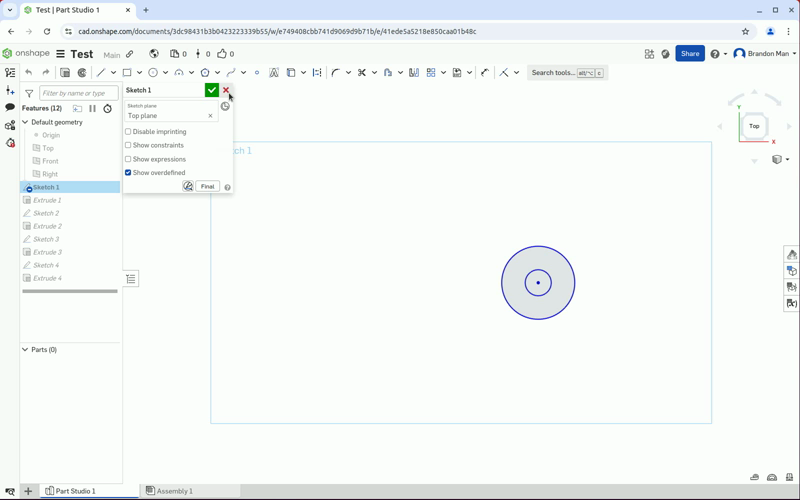
key(shift+s)
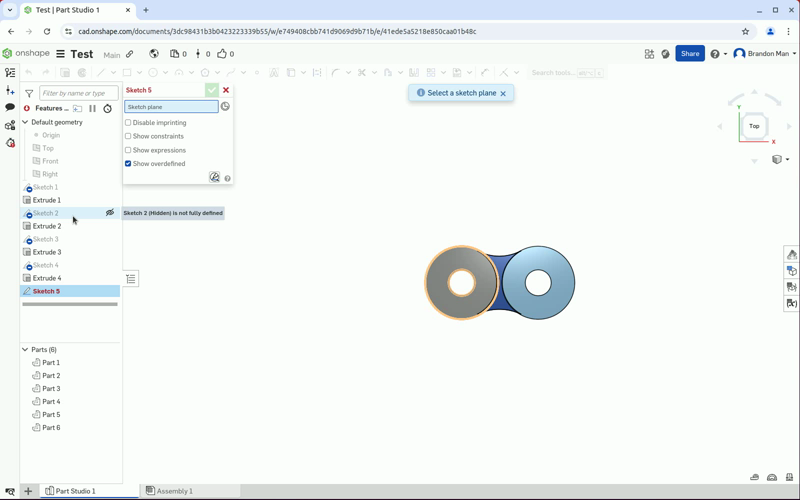
scroll(3)
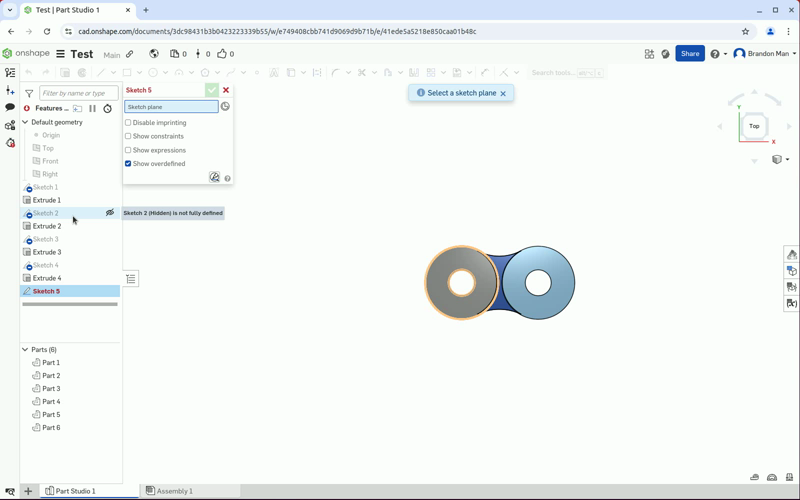
mouse_move(73, 150)
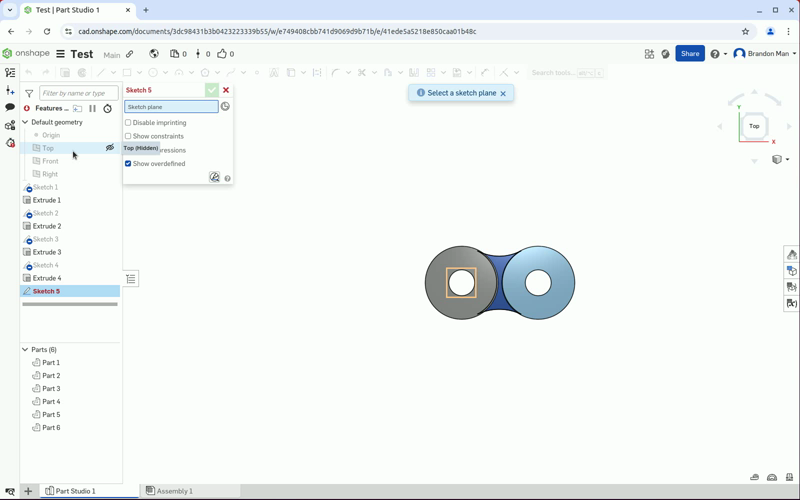
click(73, 150)
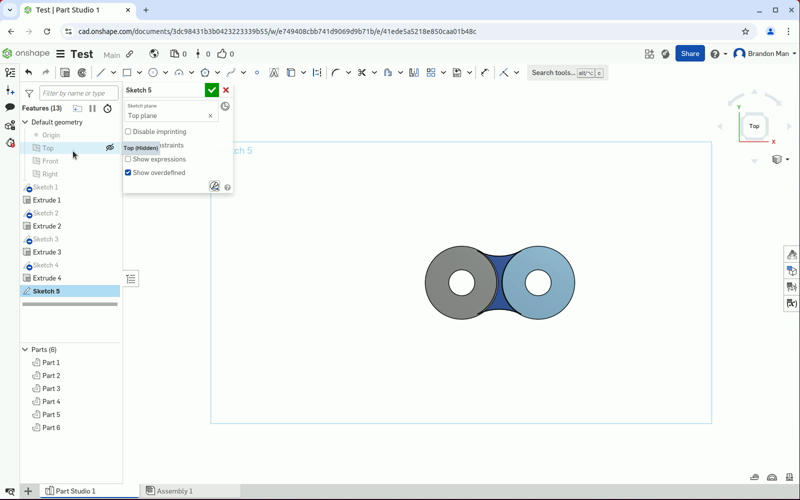
mouse_move(73, 352)
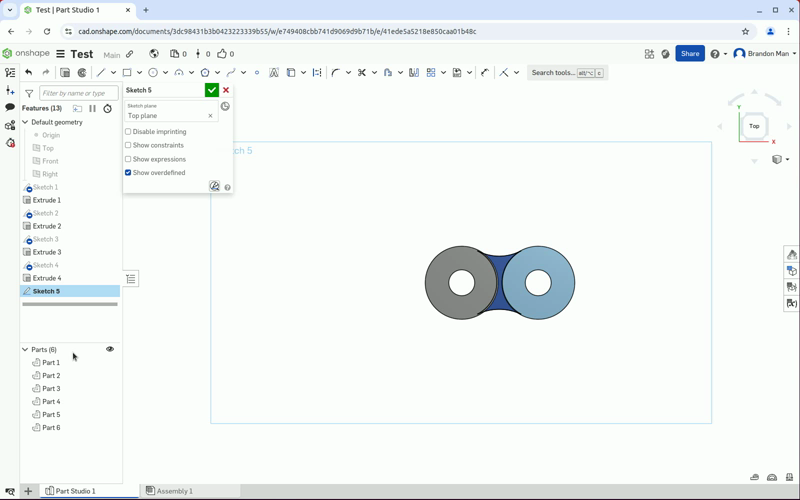
key(y)
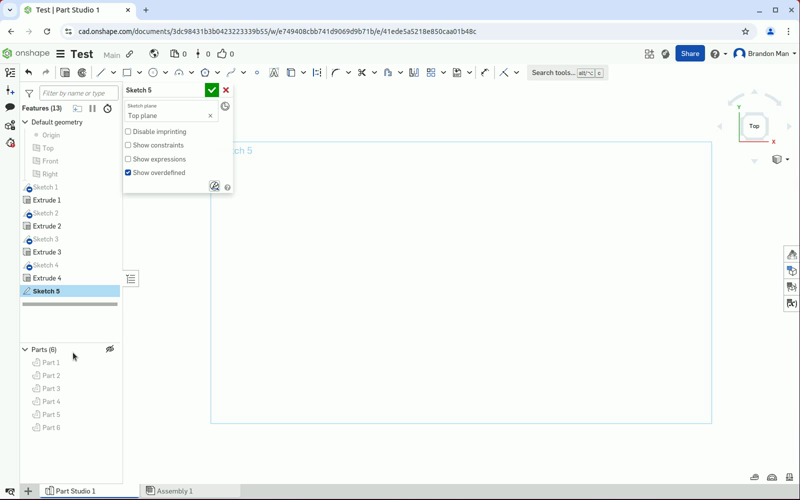
key(c)
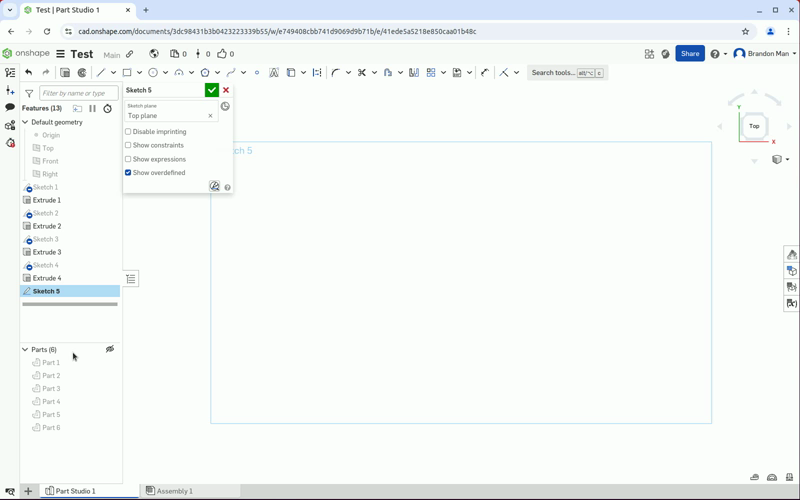
key_down(shift)
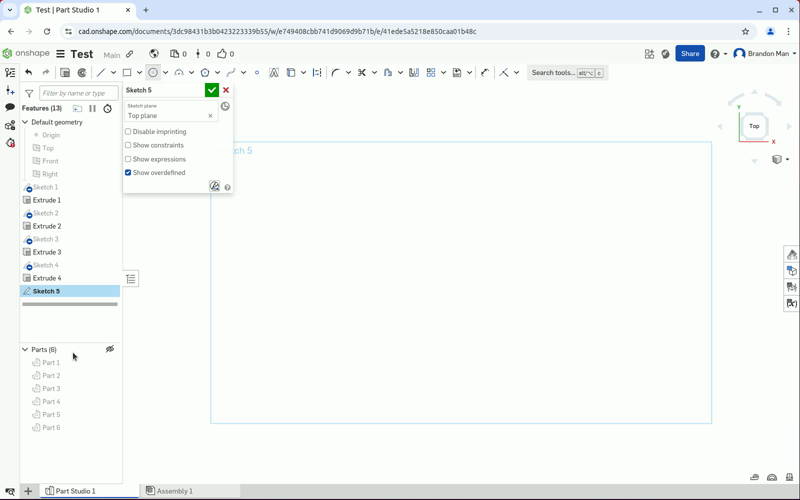
mouse_move(461, 282)
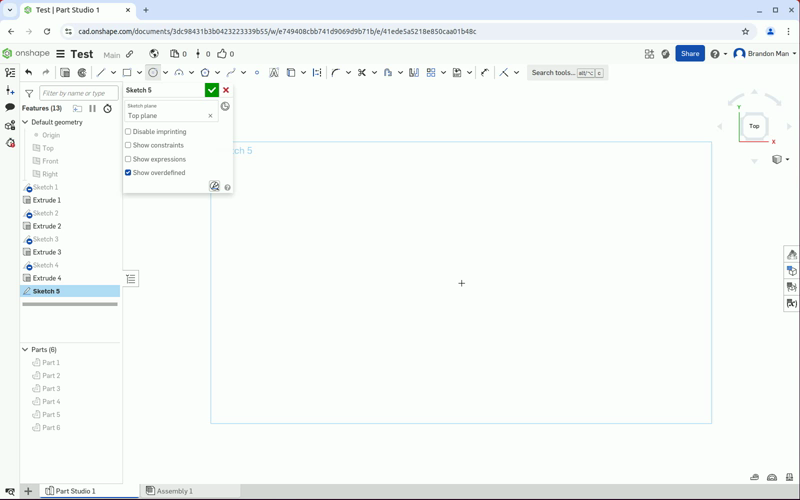
click(461, 282)
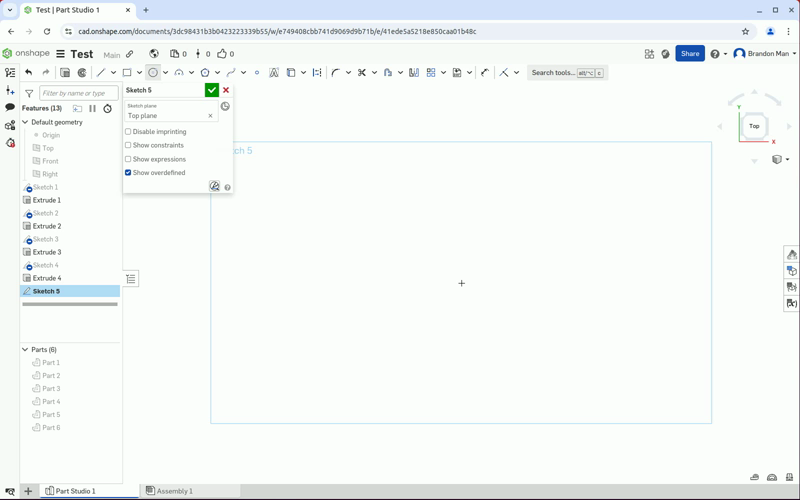
key_up(shift)
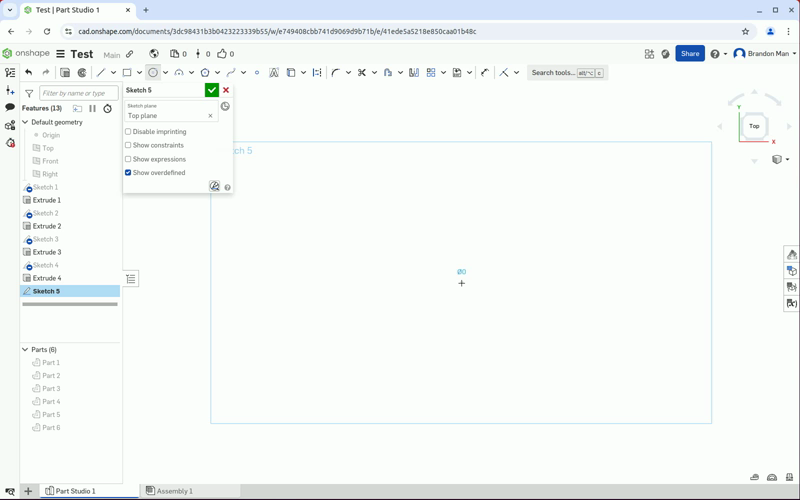
mouse_move(498, 282)
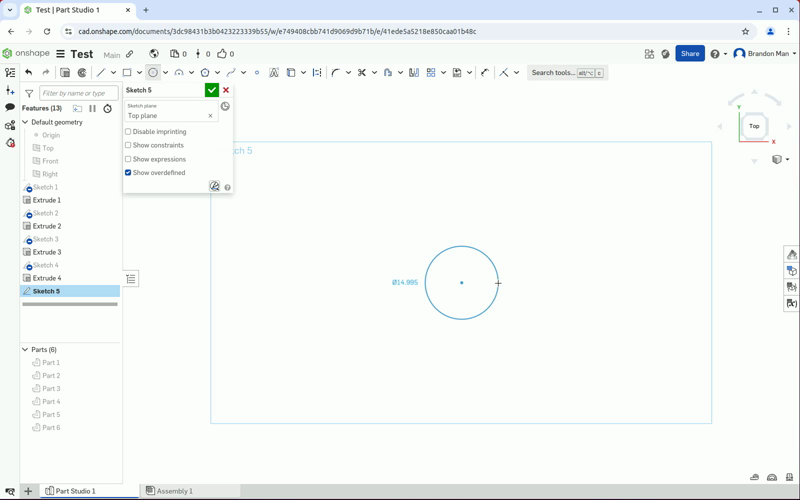
click(498, 282)
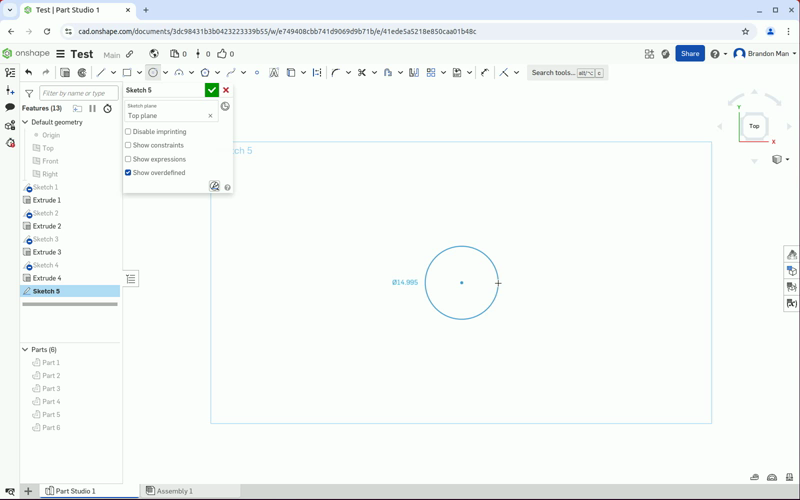
key(esc)
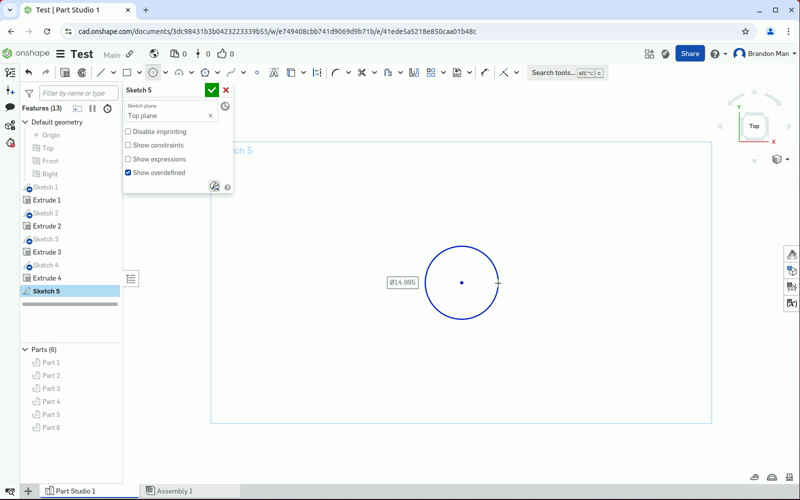
key(c)
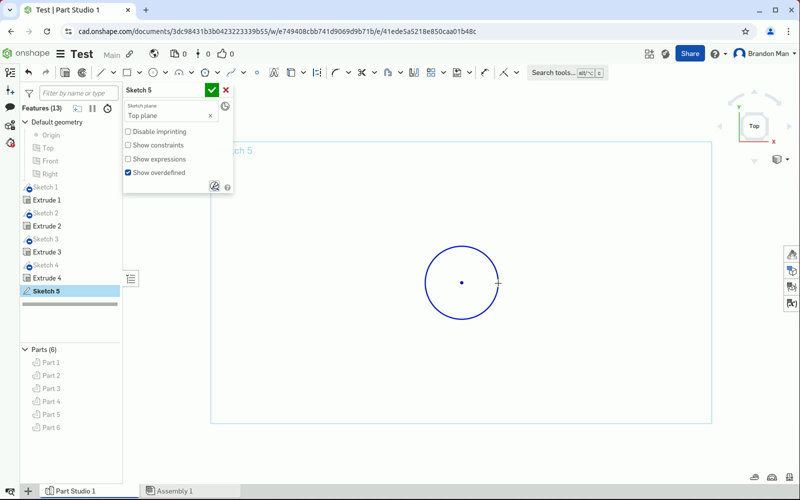
key_down(shift)
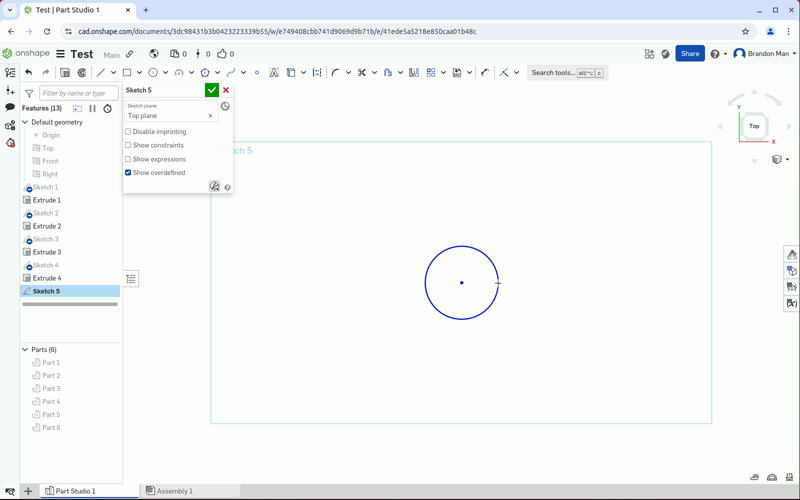
mouse_move(461, 282)
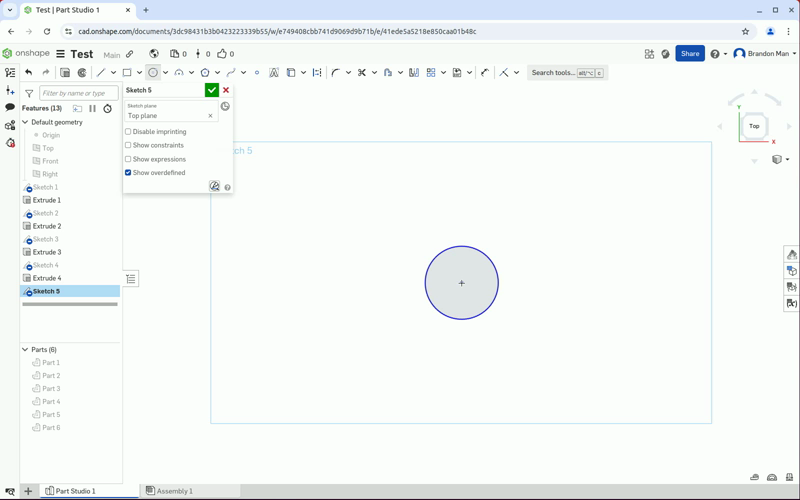
click(461, 282)
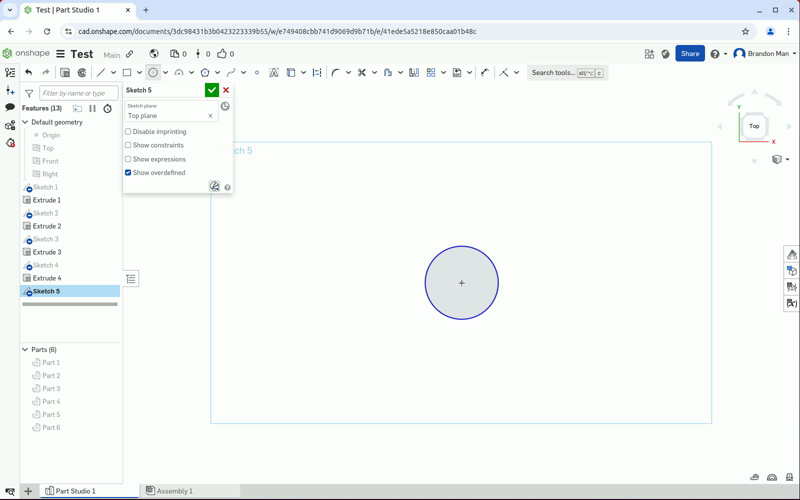
key_up(shift)
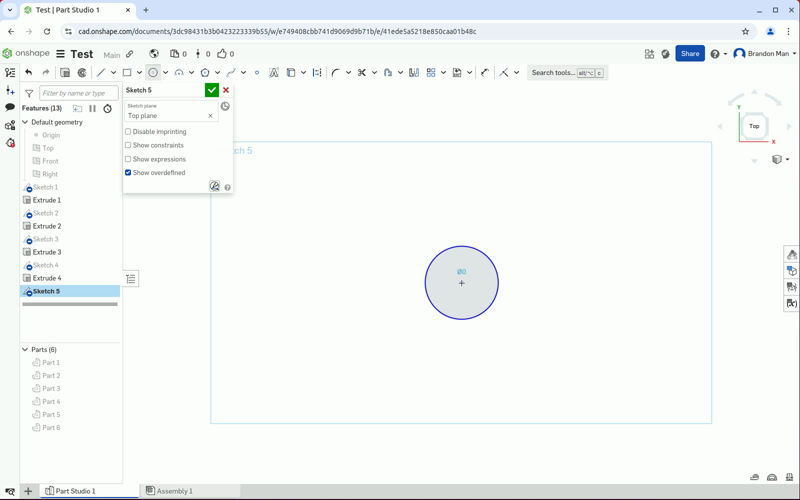
mouse_move(474, 282)
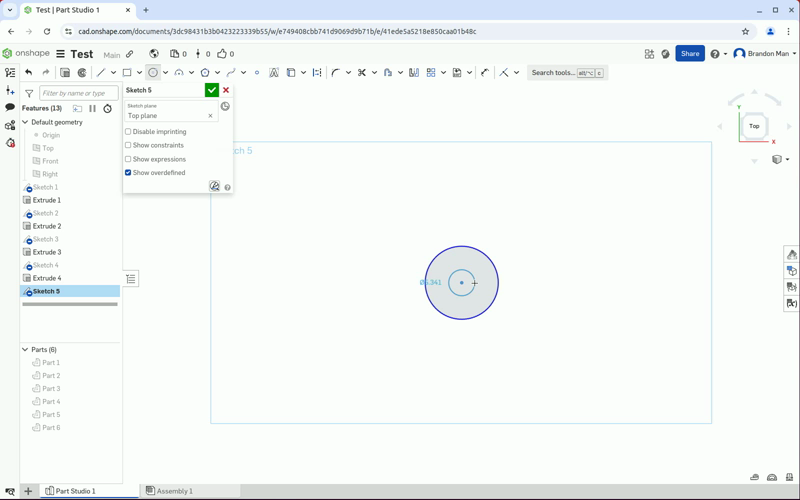
click(474, 282)
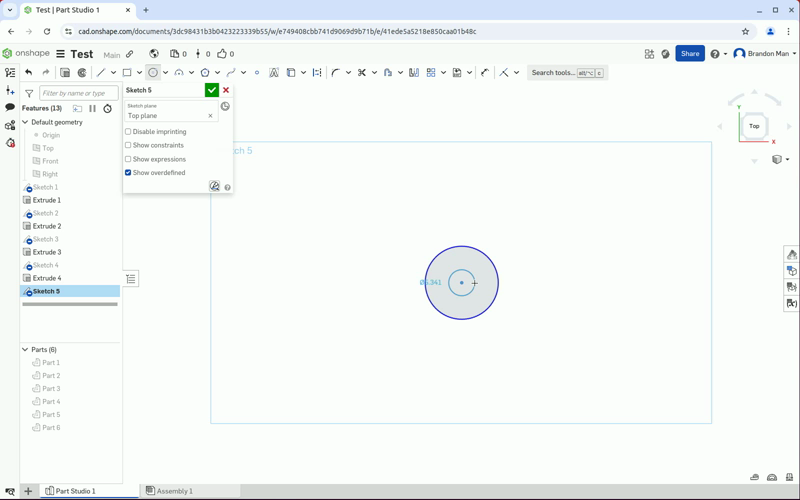
key(esc)
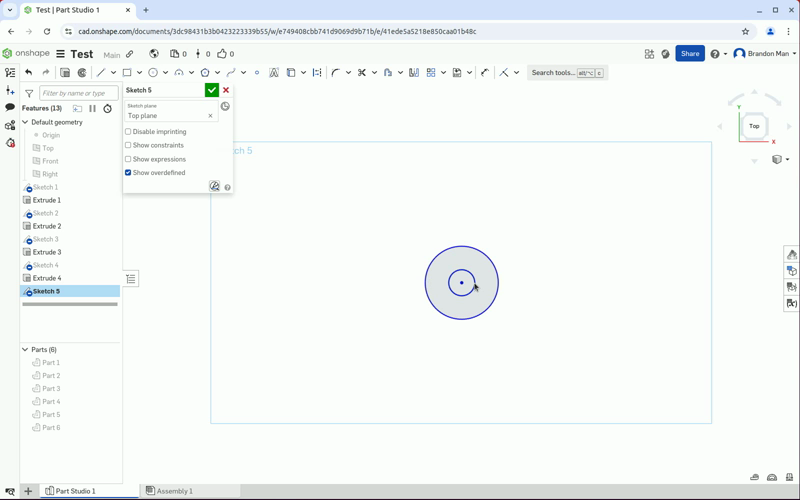
mouse_move(461, 267)
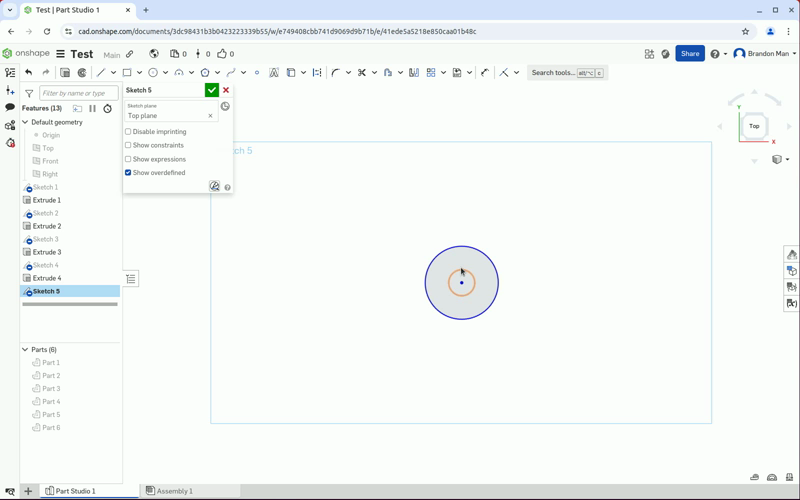
click(461, 267)
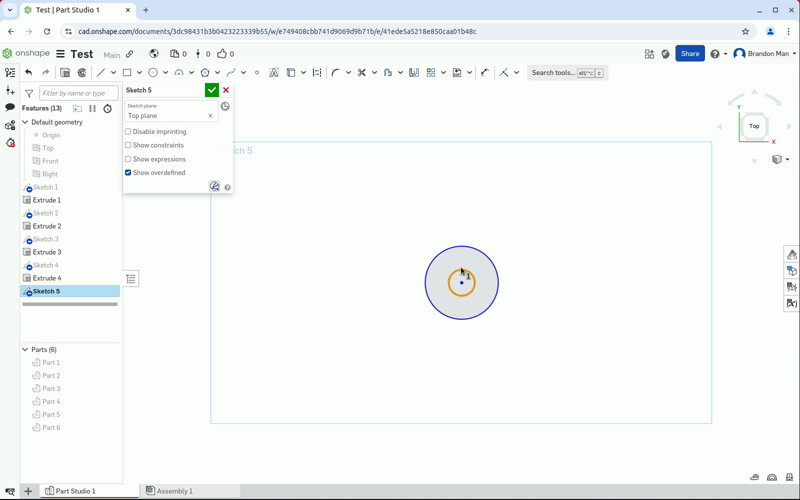
mouse_move(73, 352)
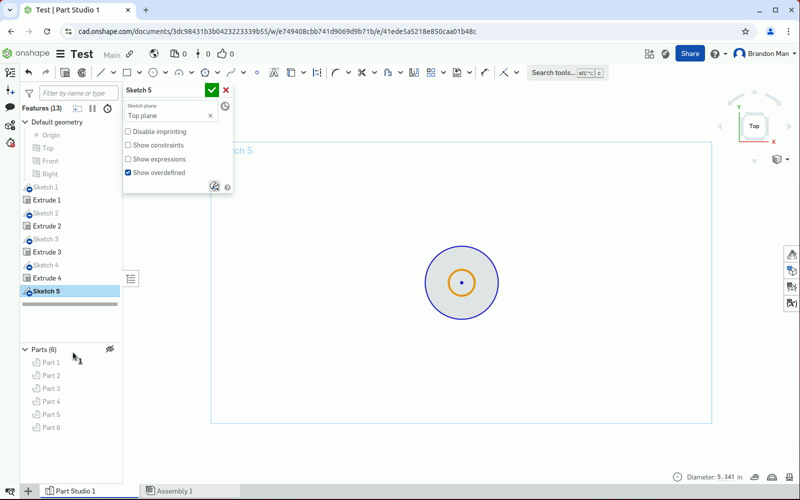
key(shift+y)
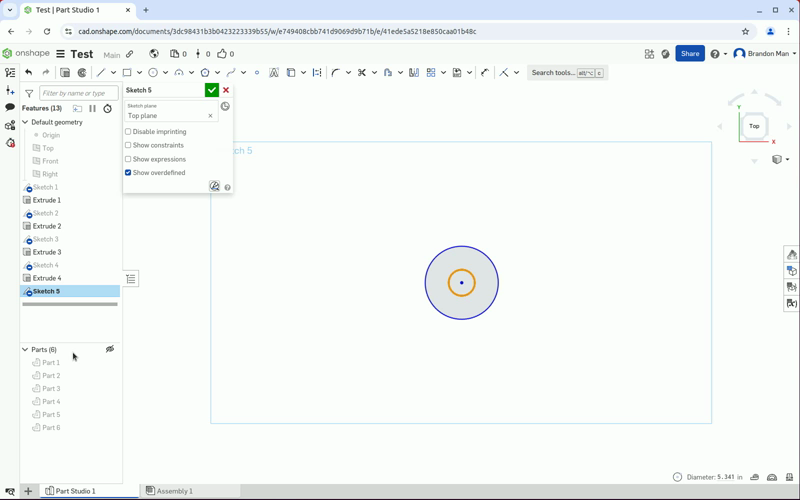
key(shift+e)
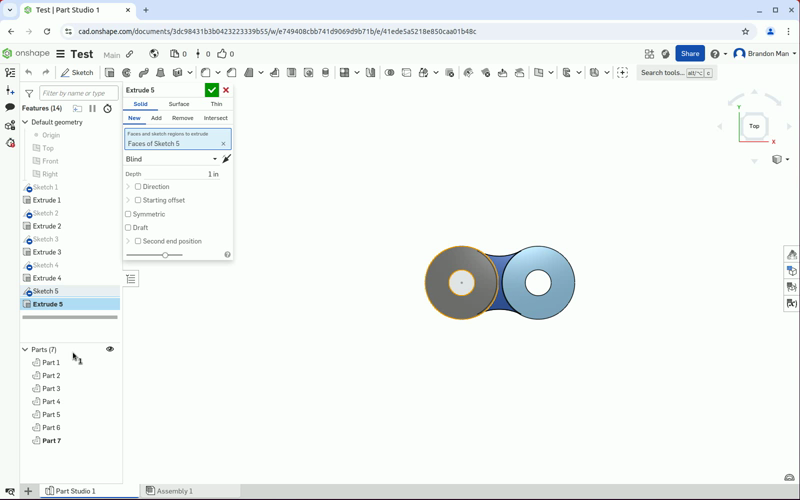
mouse_move(143, 106)
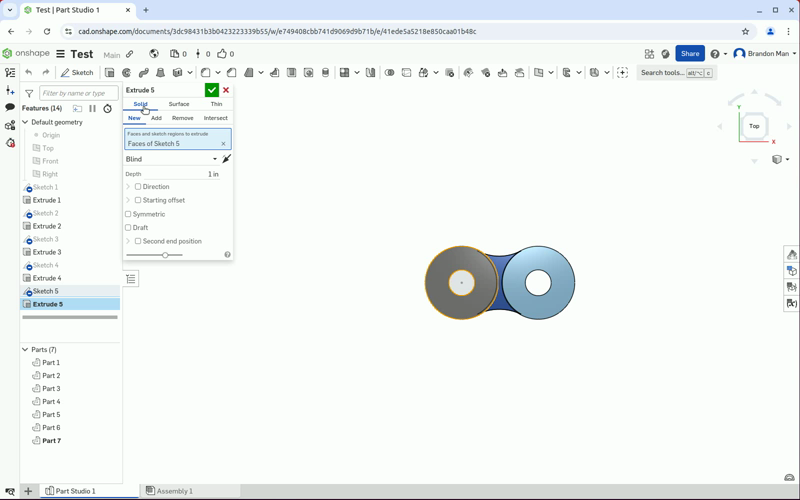
click(143, 106)
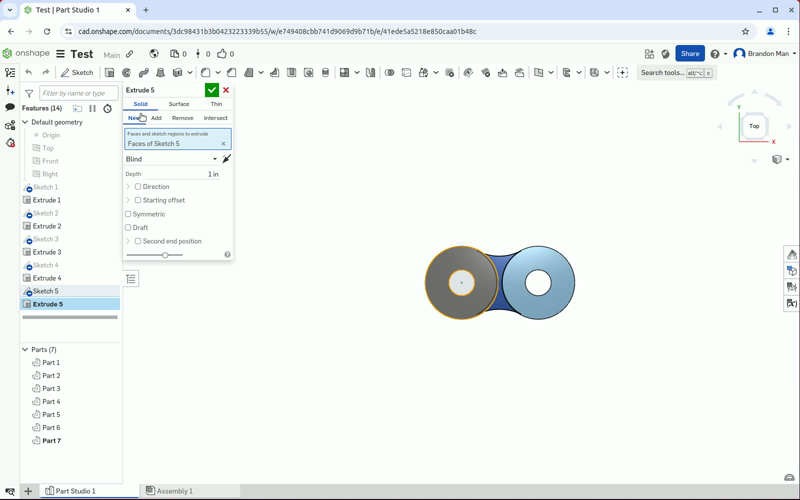
mouse_move(137, 120)
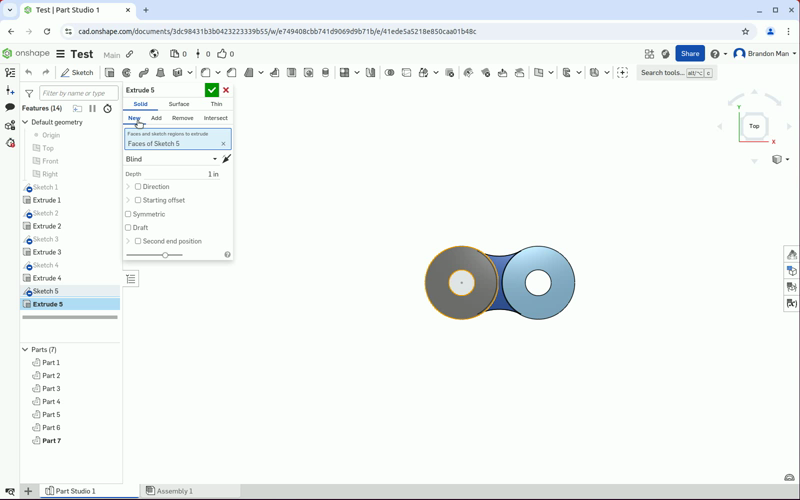
click(137, 120)
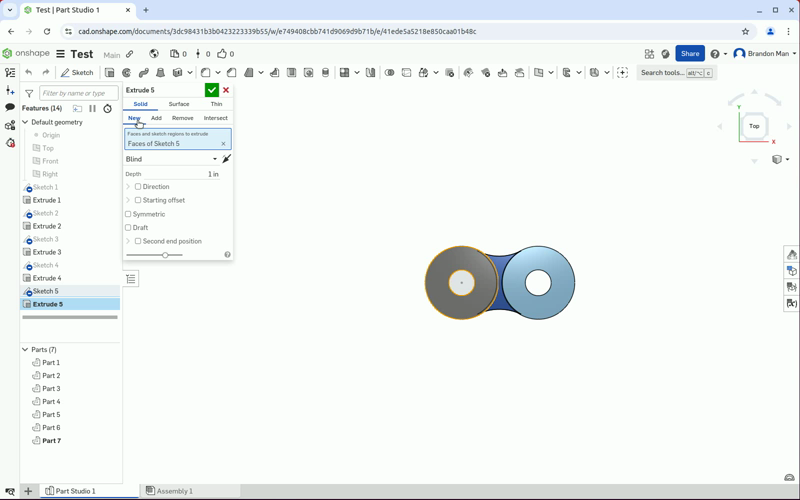
key(tab, 4)
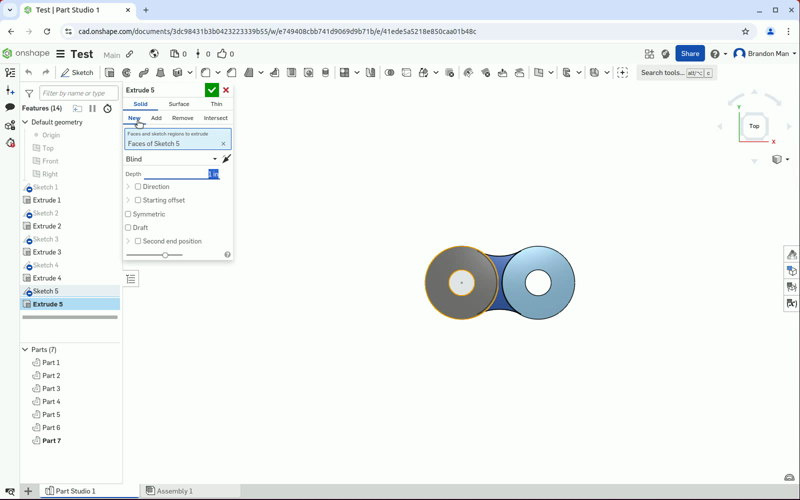
text(7.221)
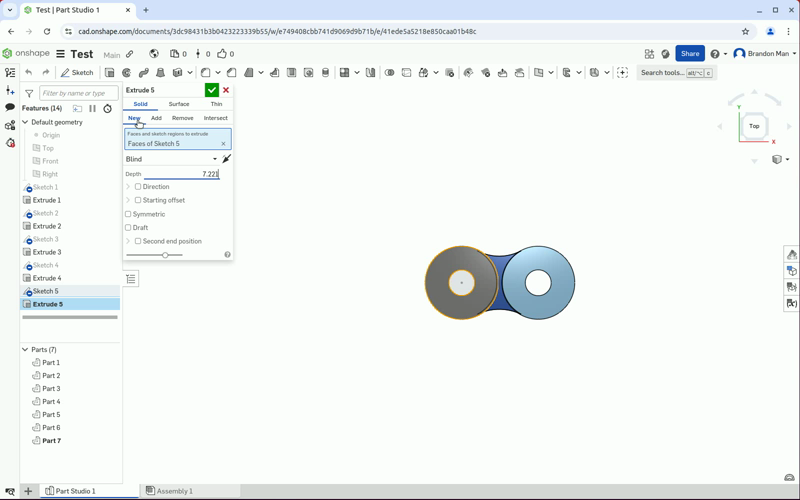
key(enter)
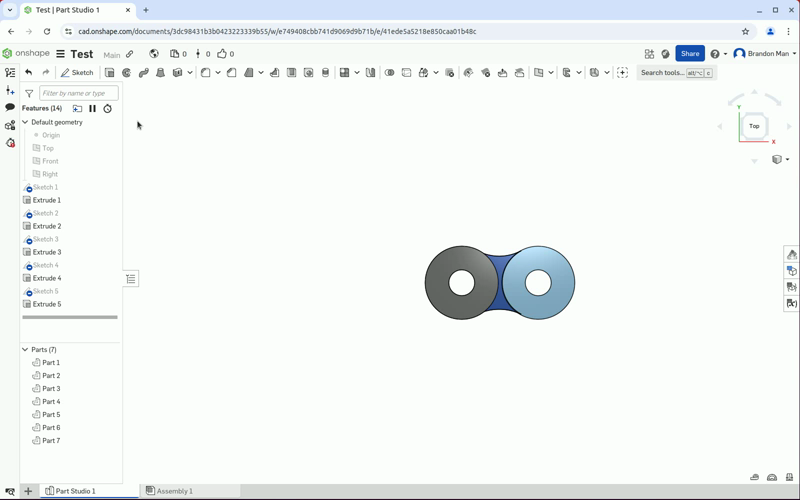
key(shift+h)
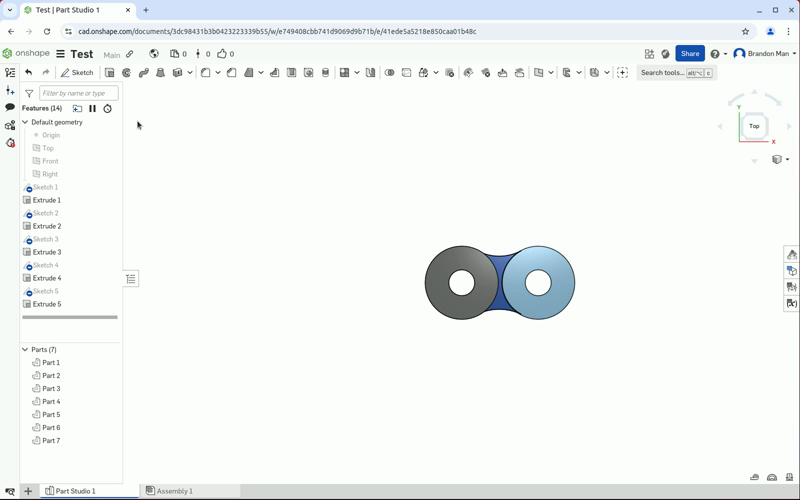
key(shift+h)
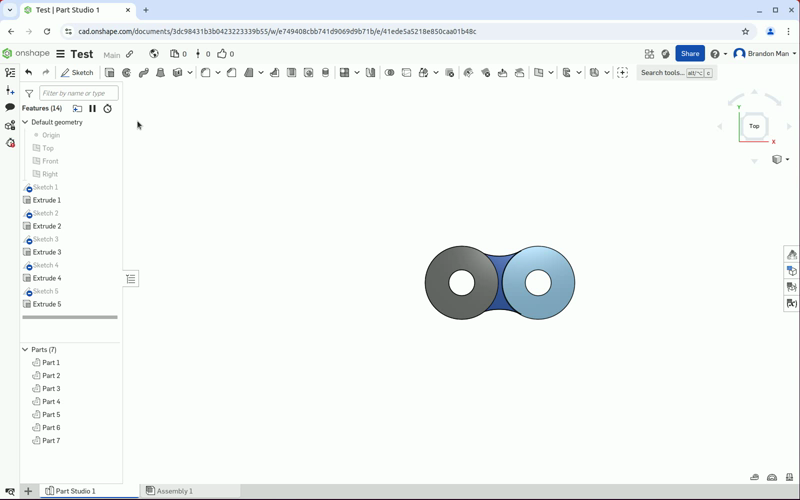
mouse_move(73, 189)
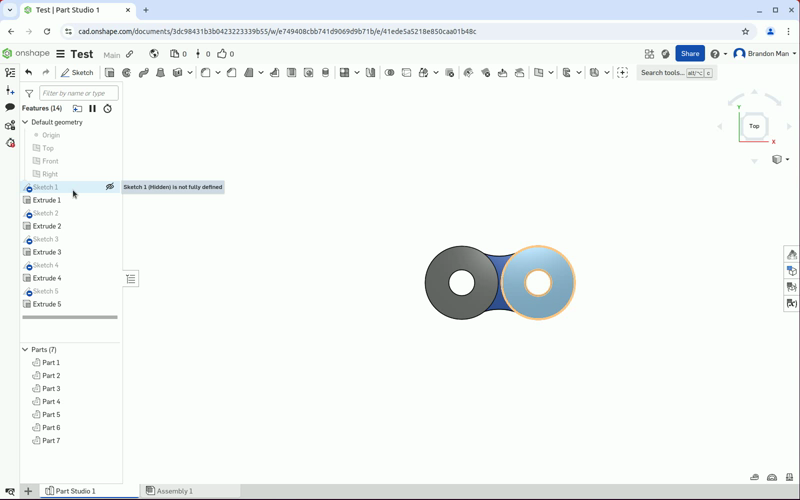
click(73, 189)
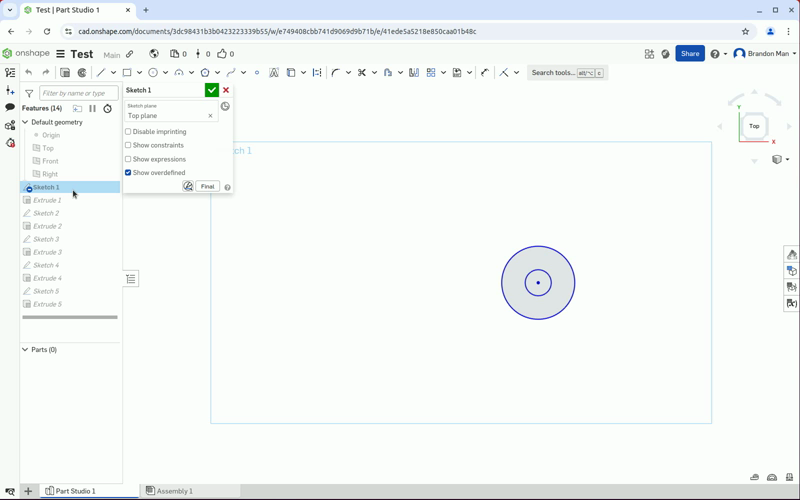
mouse_move(229, 92)
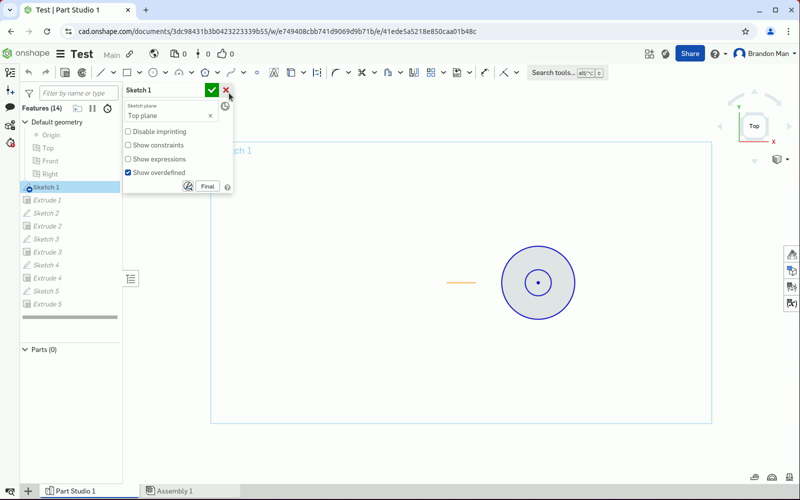
click(229, 92)
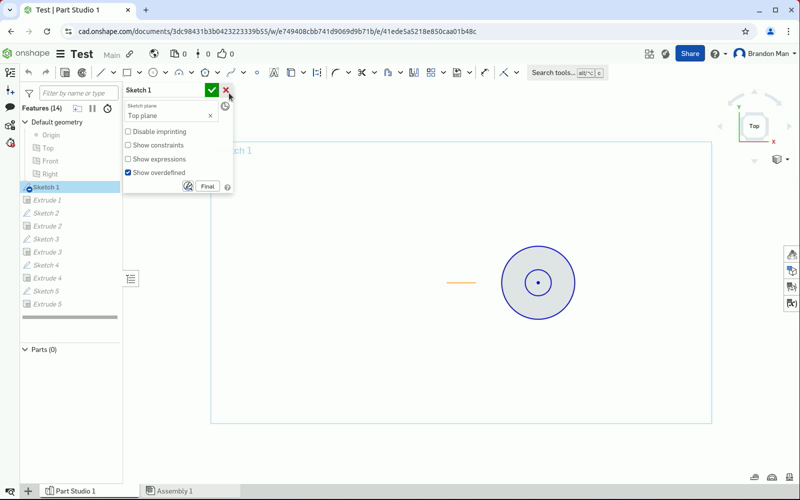
key(shift+s)
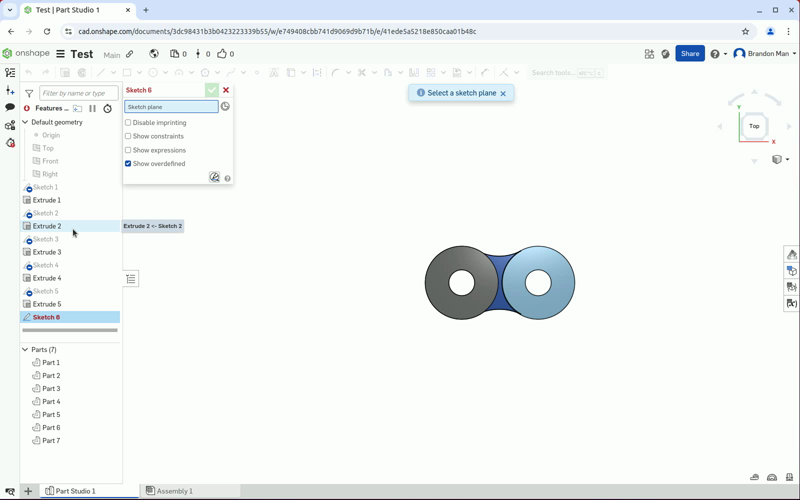
scroll(3)
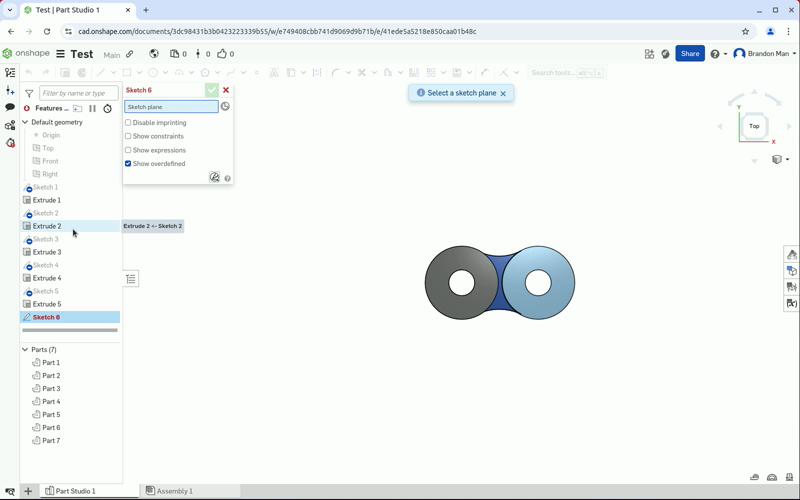
mouse_move(73, 150)
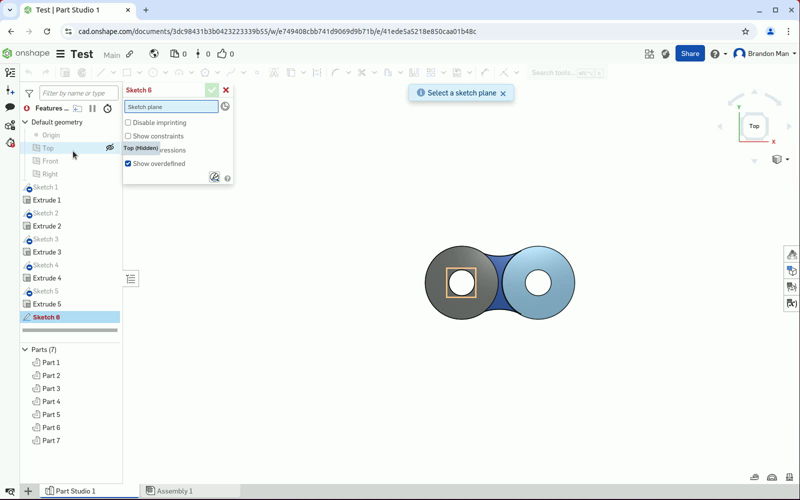
click(73, 150)
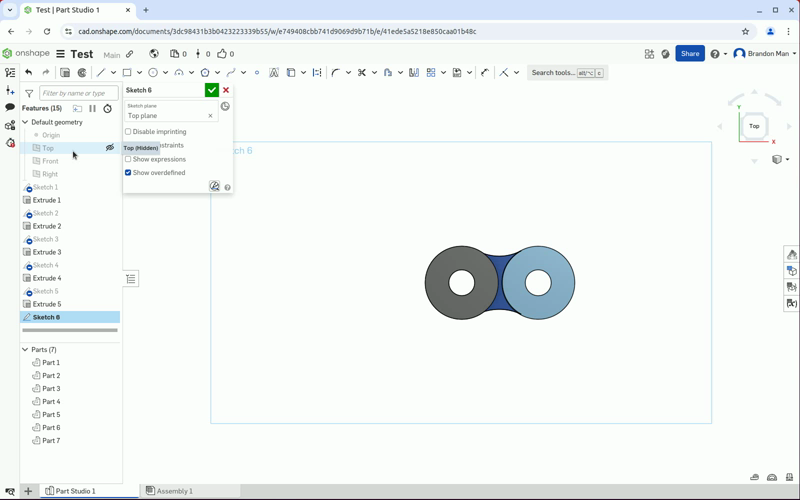
mouse_move(73, 352)
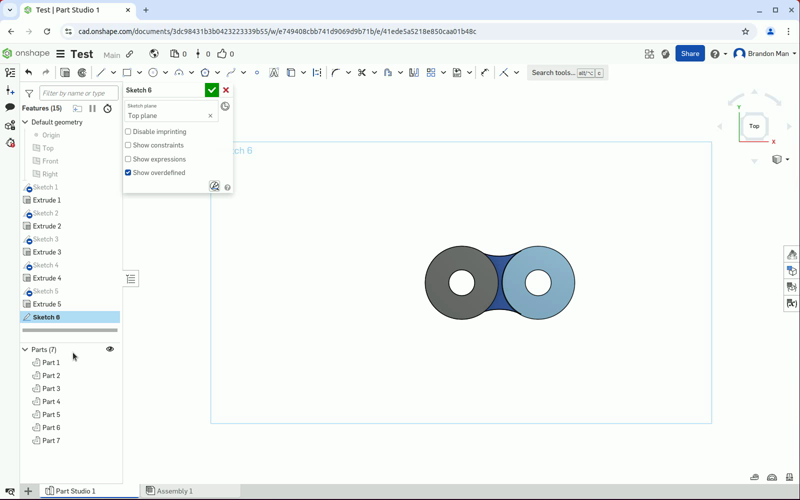
key(y)
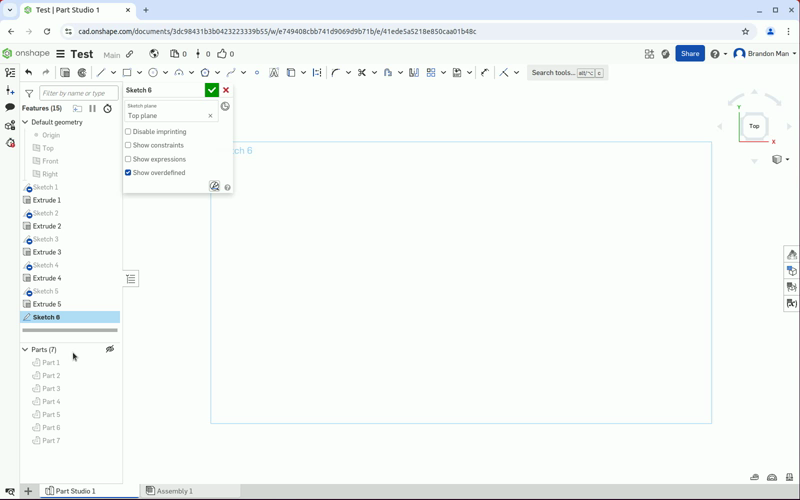
key(a)
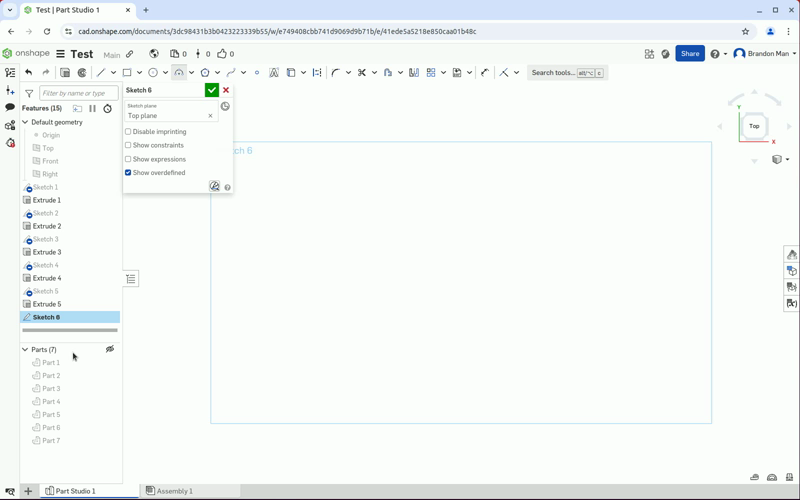
key_down(shift)
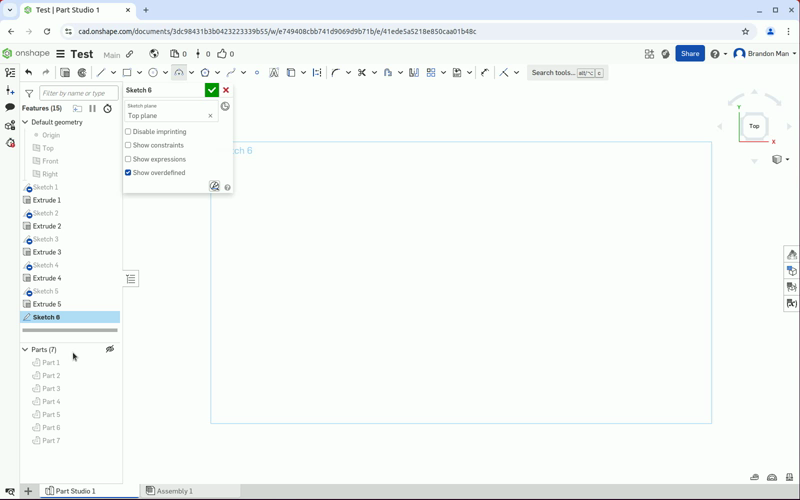
mouse_move(477, 314)
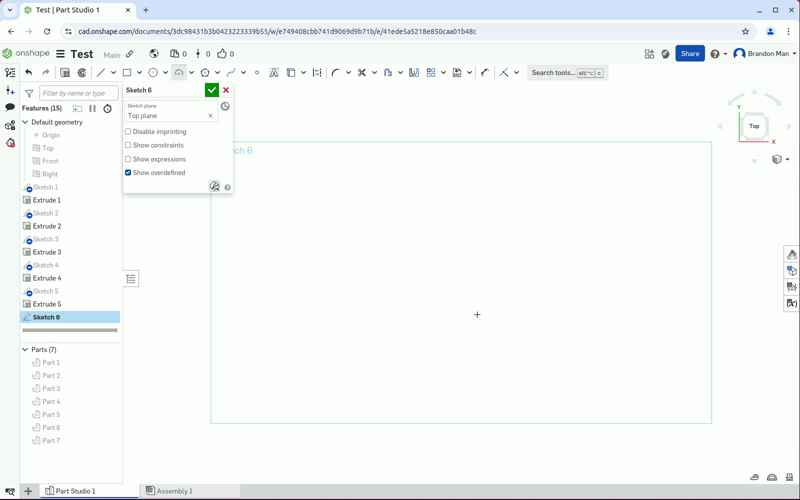
click(477, 314)
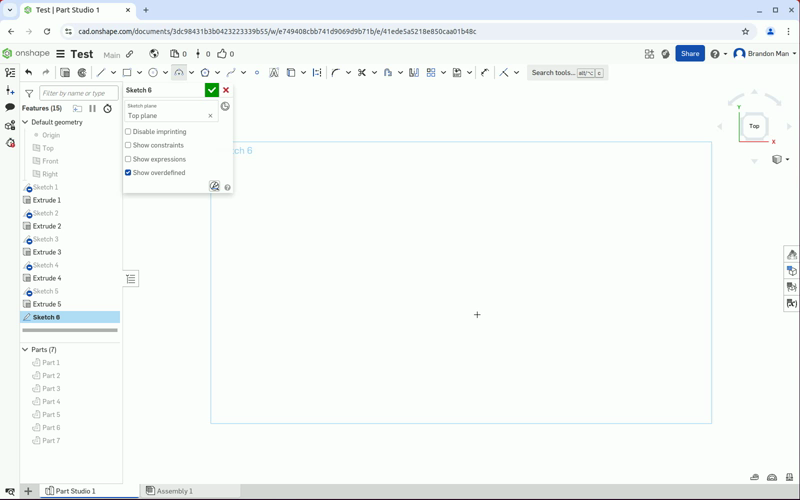
key_up(shift)
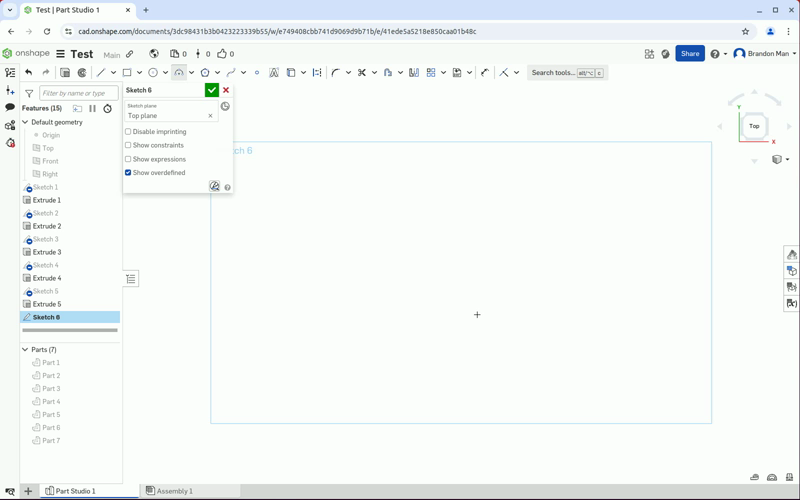
key_down(shift)
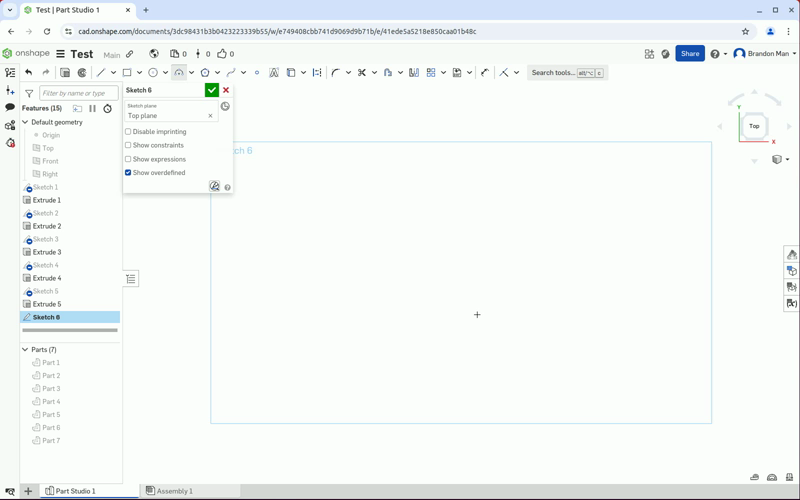
mouse_move(521, 314)
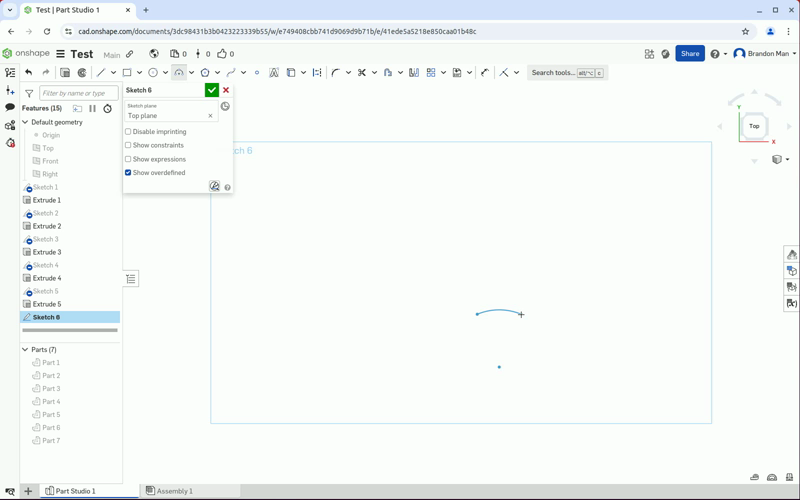
click(521, 314)
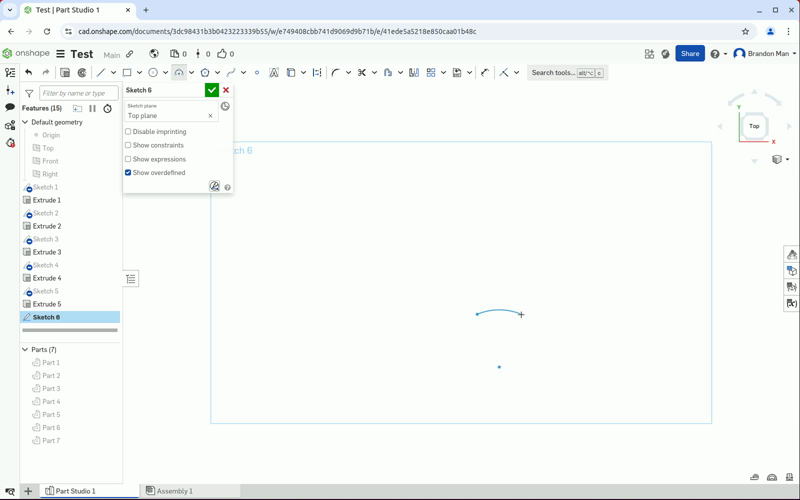
mouse_move(499, 309)
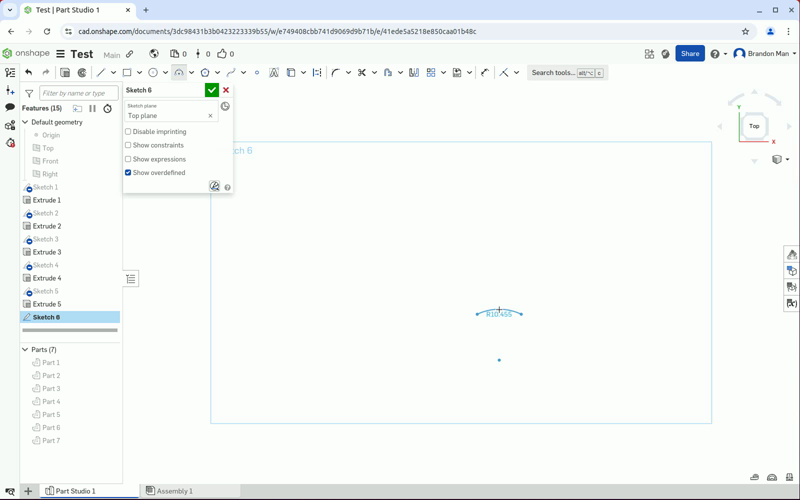
click(499, 309)
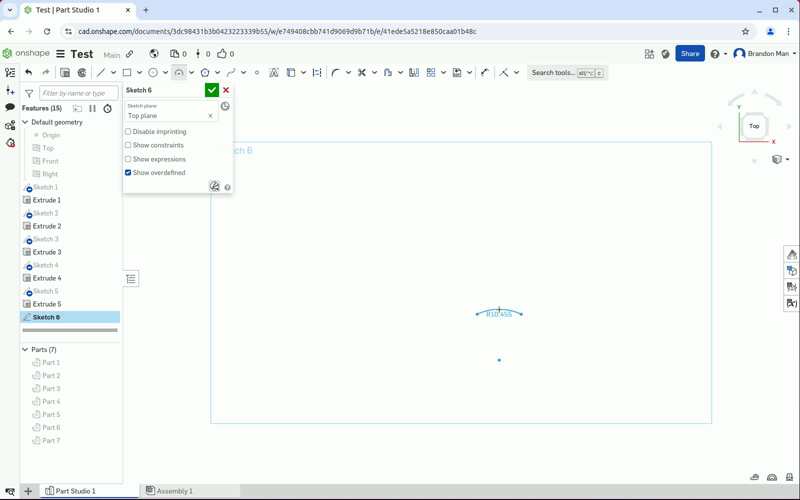
key_up(shift)
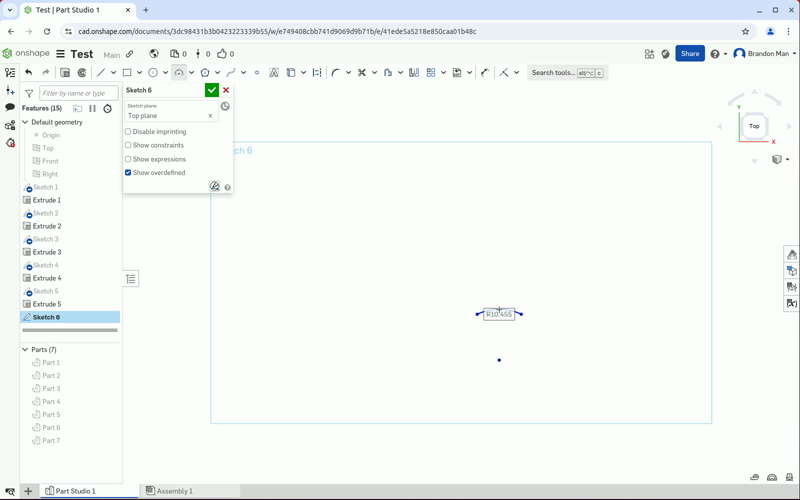
mouse_move(521, 314)
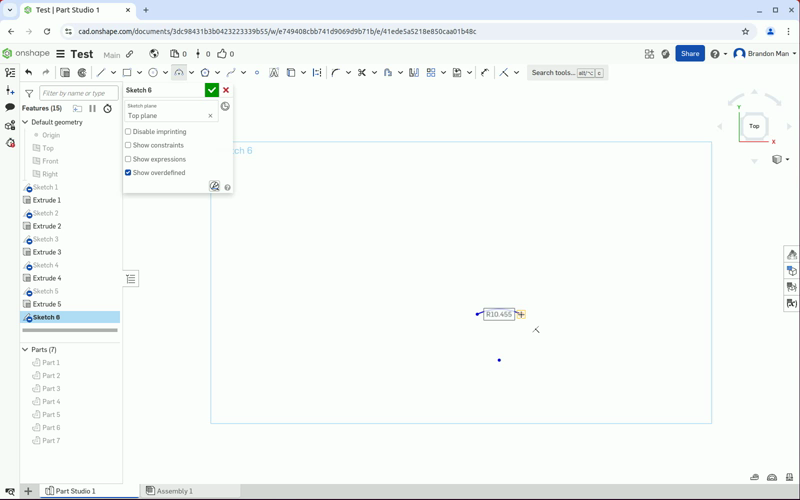
click(521, 314)
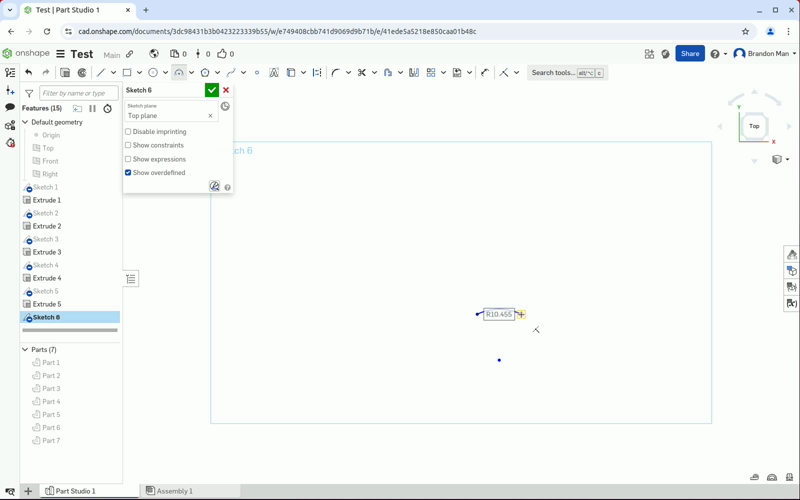
key_down(shift)
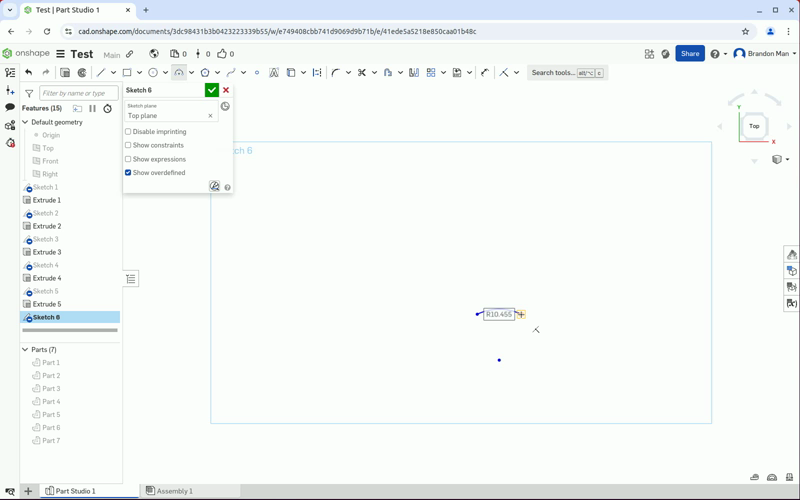
mouse_move(521, 250)
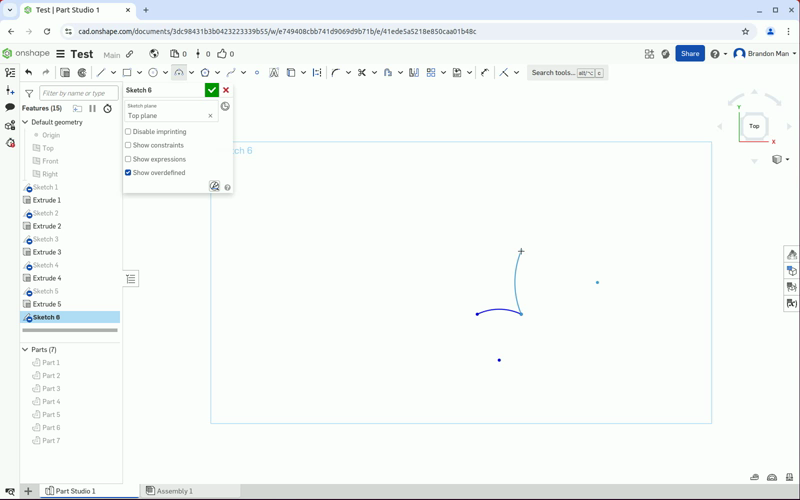
click(521, 250)
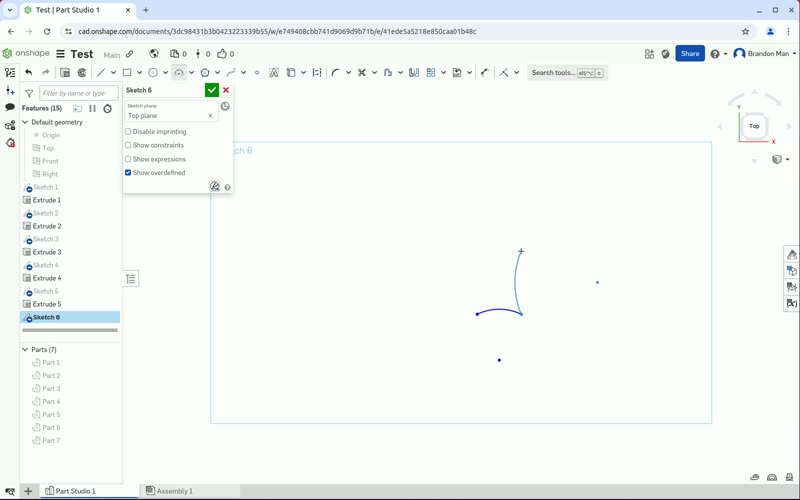
mouse_move(502, 282)
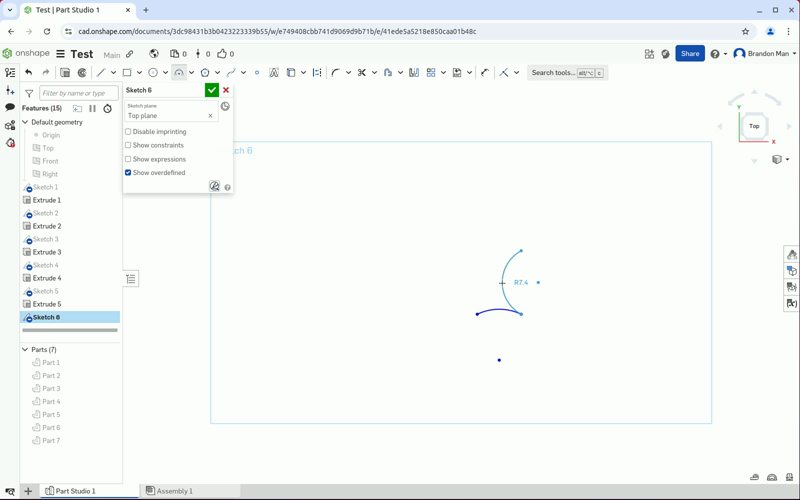
click(502, 282)
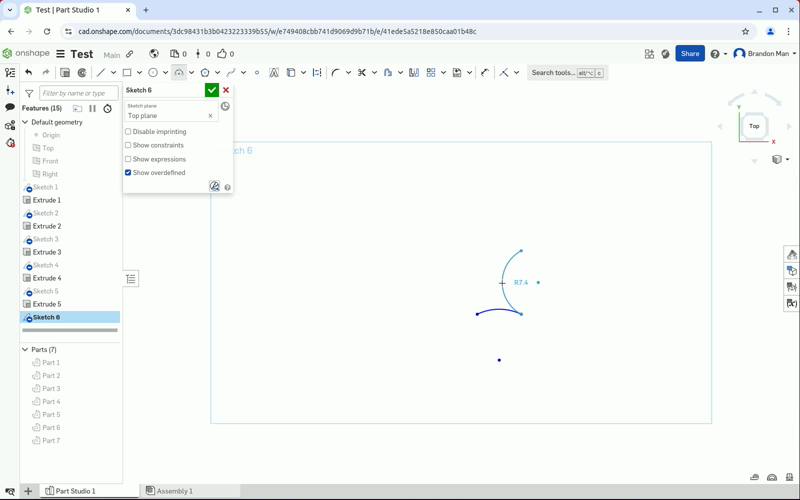
key_up(shift)
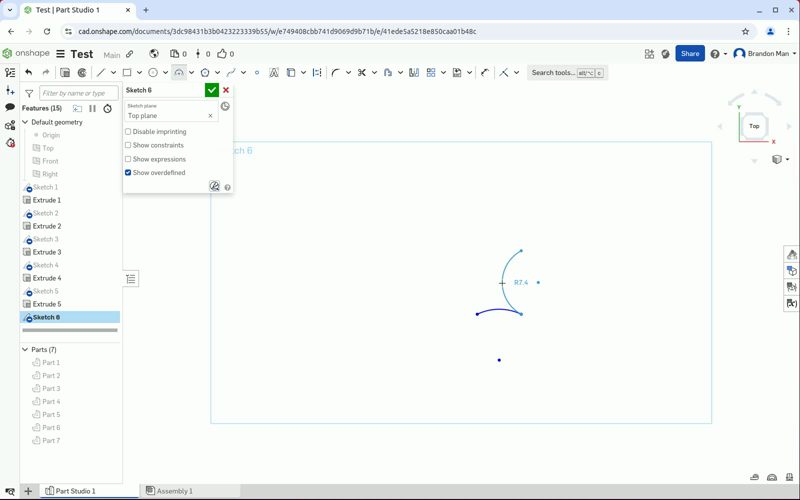
mouse_move(521, 250)
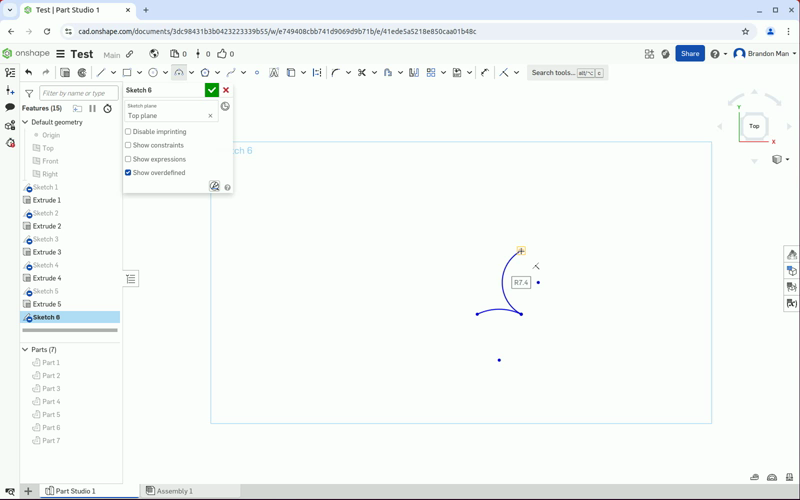
click(521, 250)
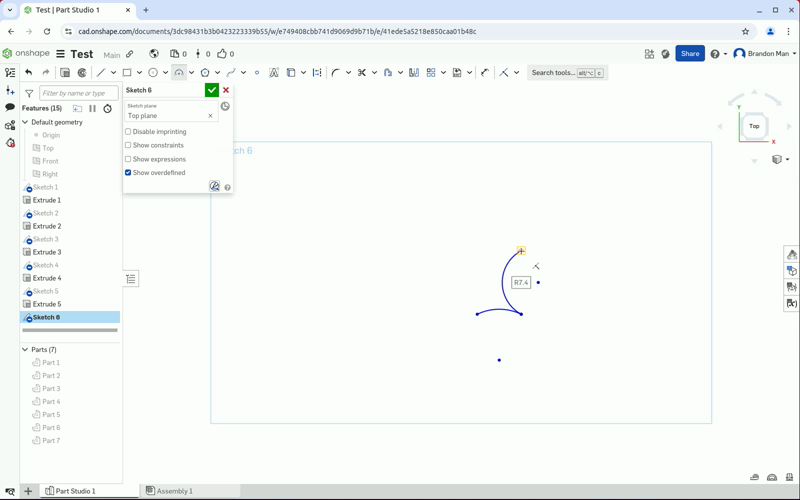
key_down(shift)
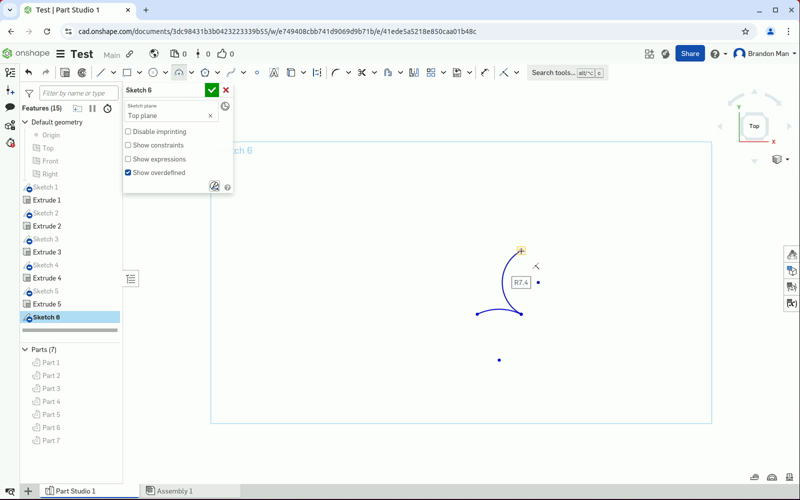
mouse_move(477, 250)
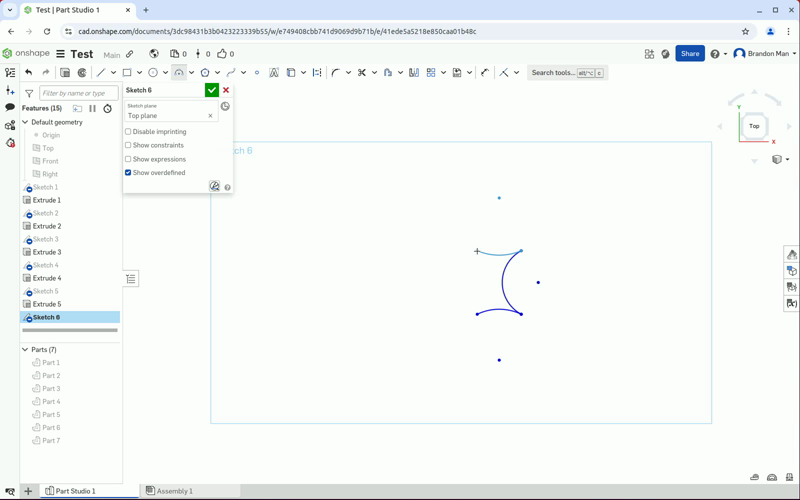
click(477, 250)
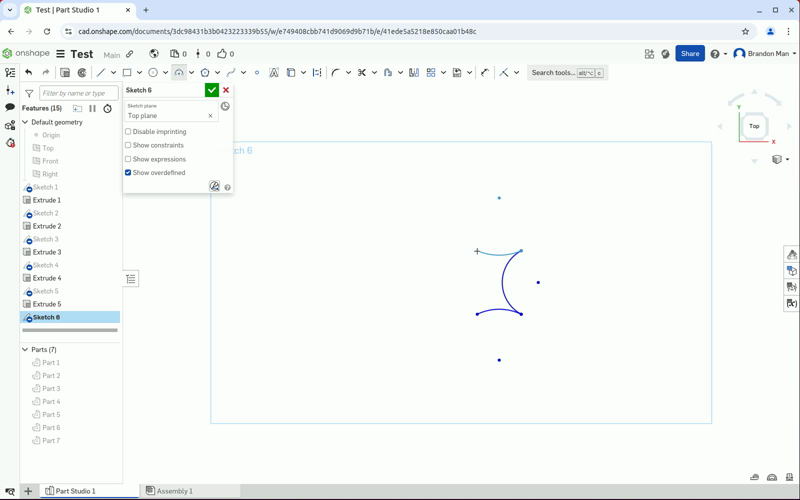
mouse_move(499, 256)
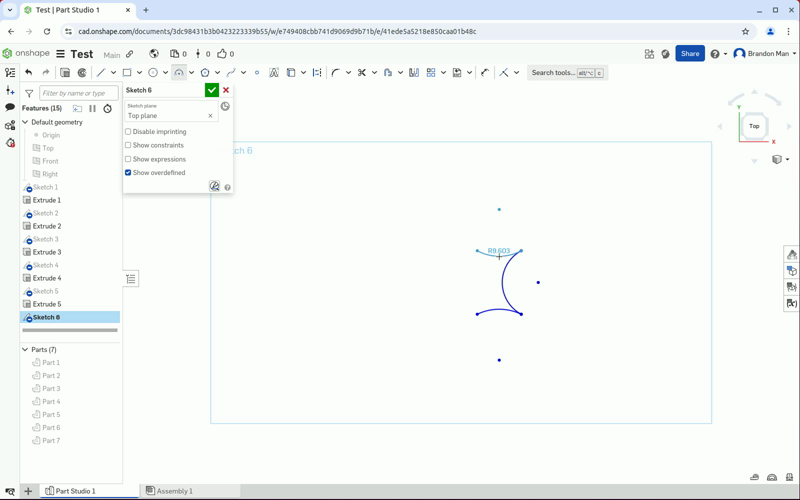
click(499, 256)
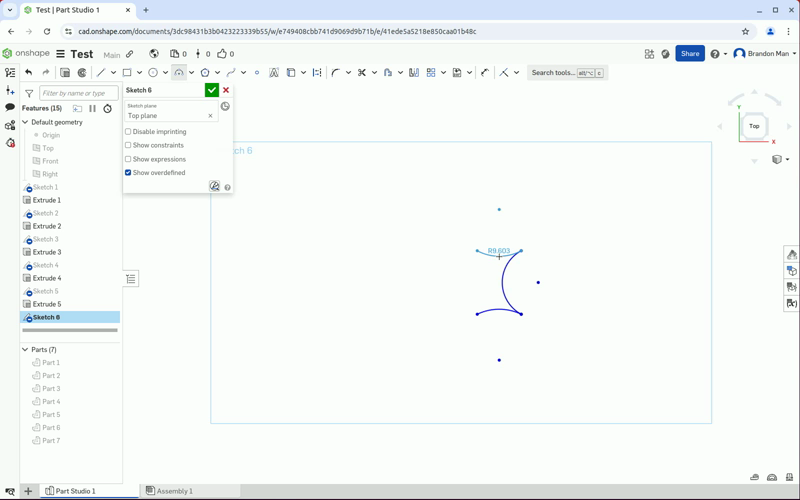
key_up(shift)
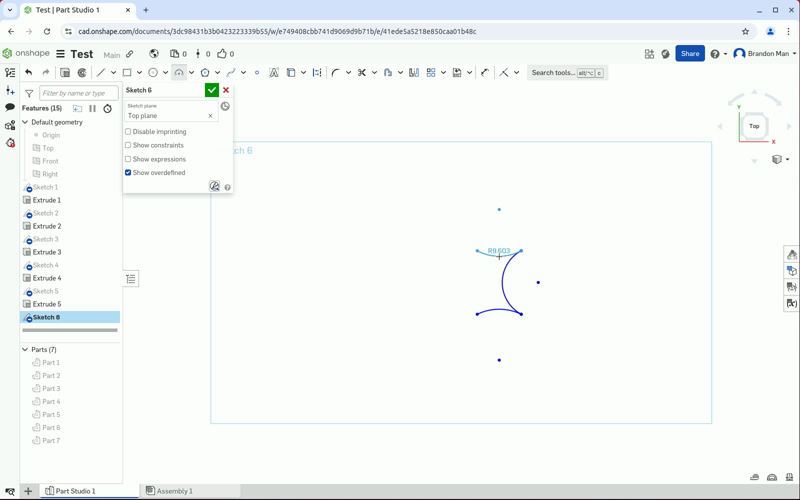
mouse_move(477, 250)
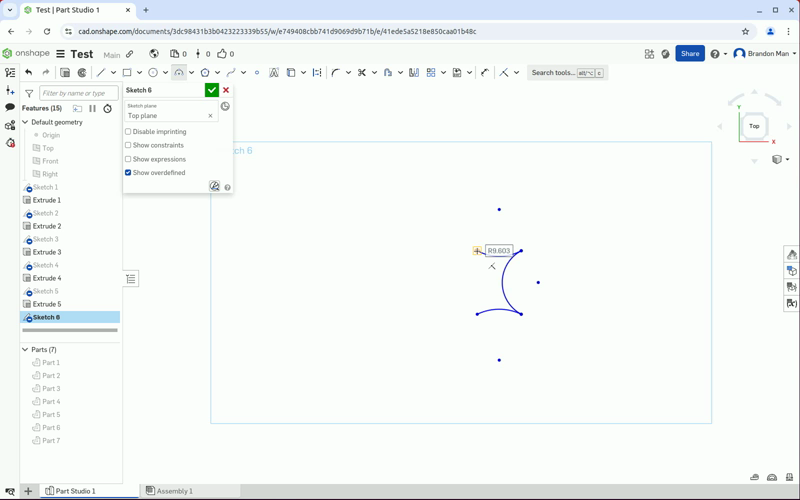
click(477, 250)
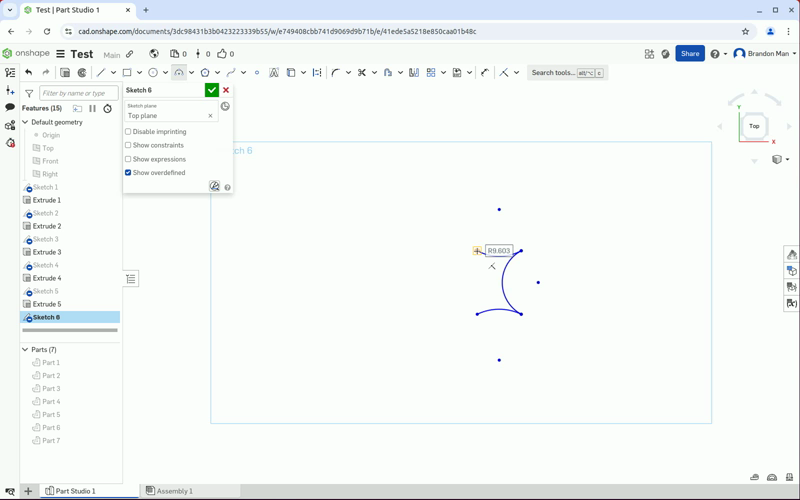
mouse_move(477, 314)
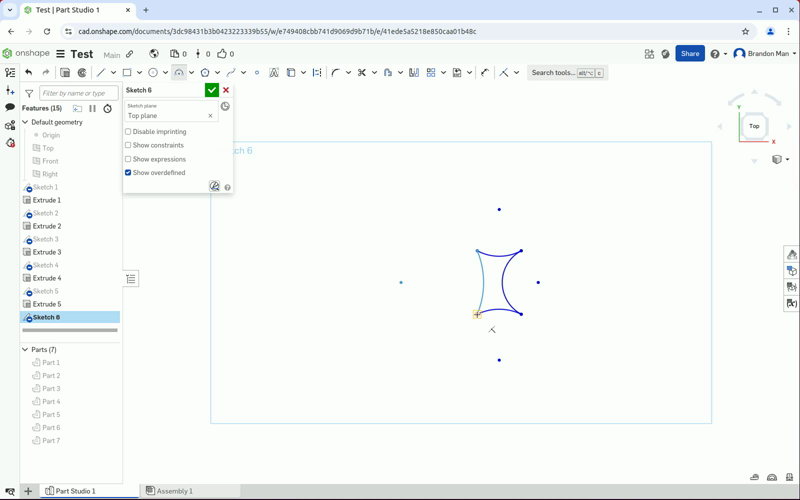
click(477, 314)
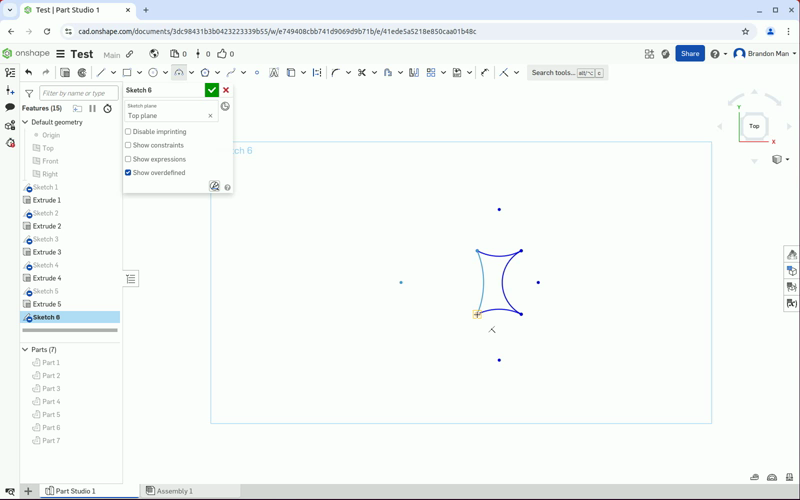
key_down(shift)
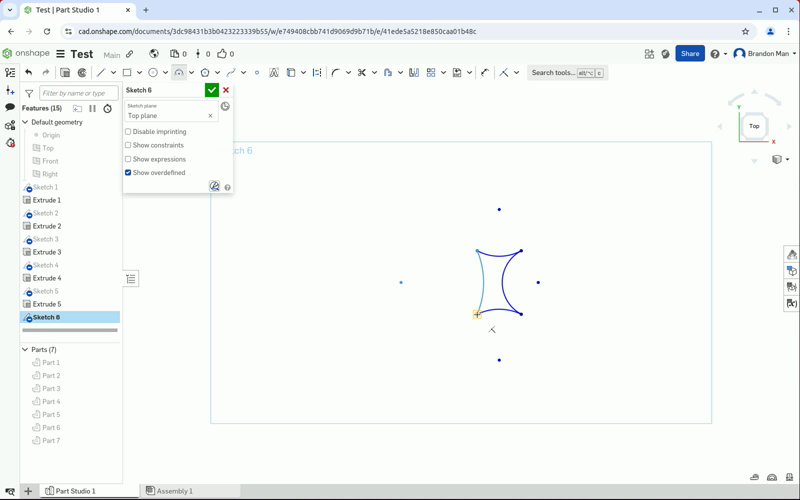
mouse_move(496, 282)
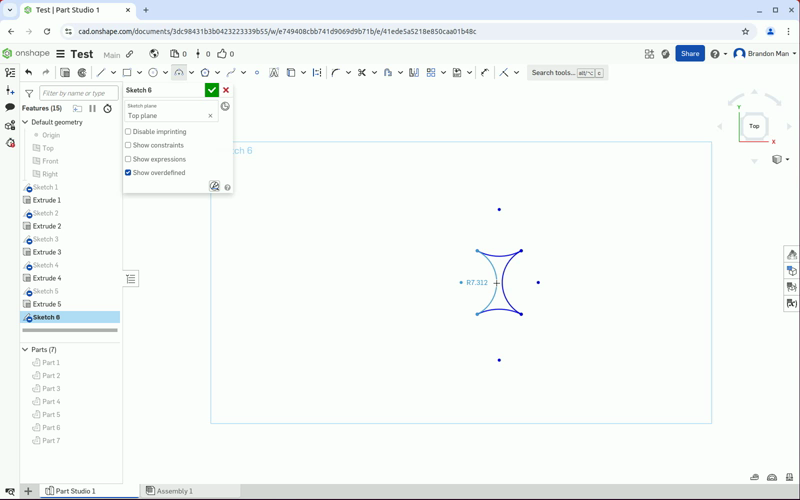
click(496, 282)
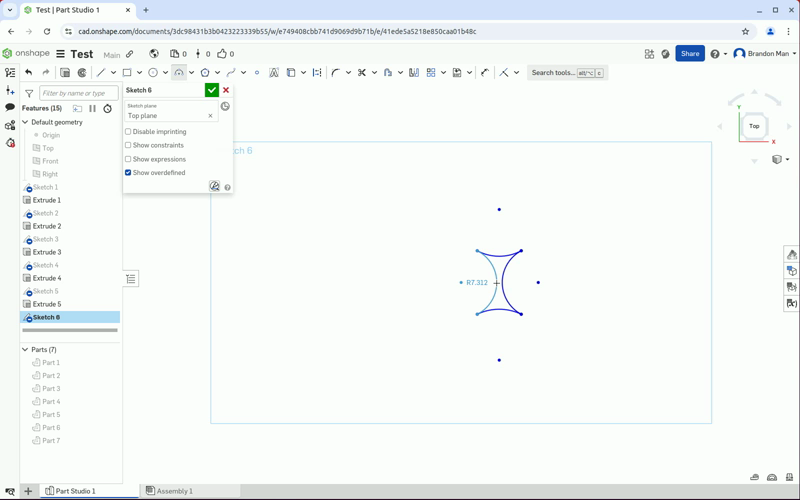
key_up(shift)
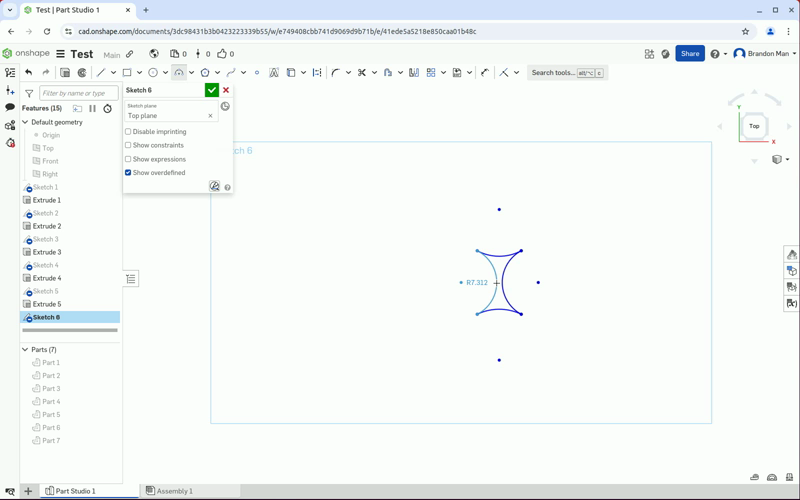
key(esc)
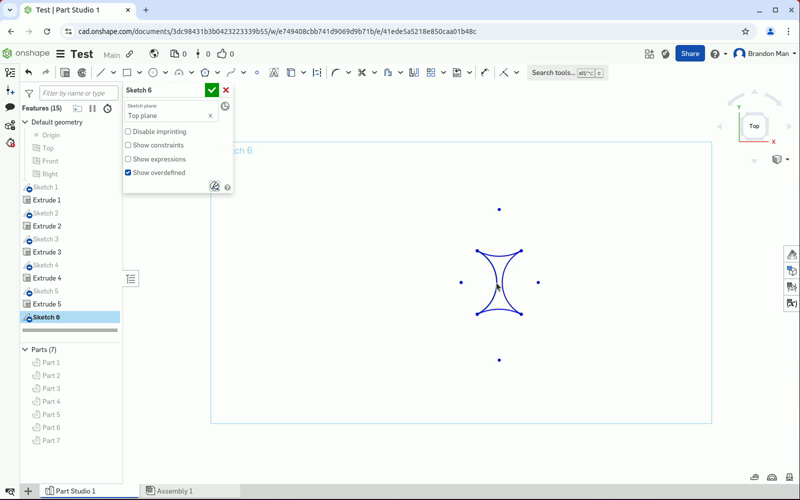
mouse_move(491, 303)
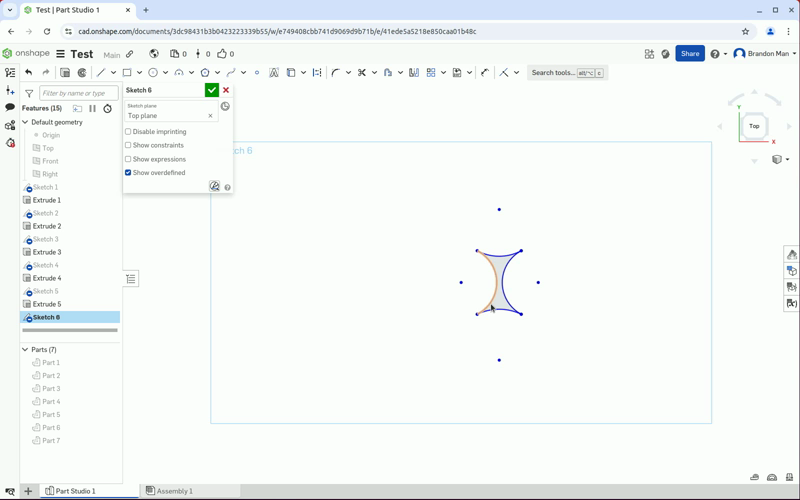
scroll(6)
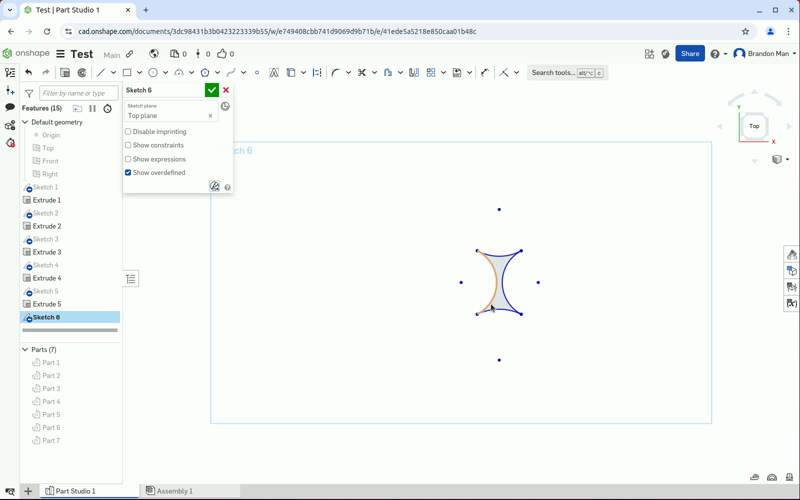
scroll(6)
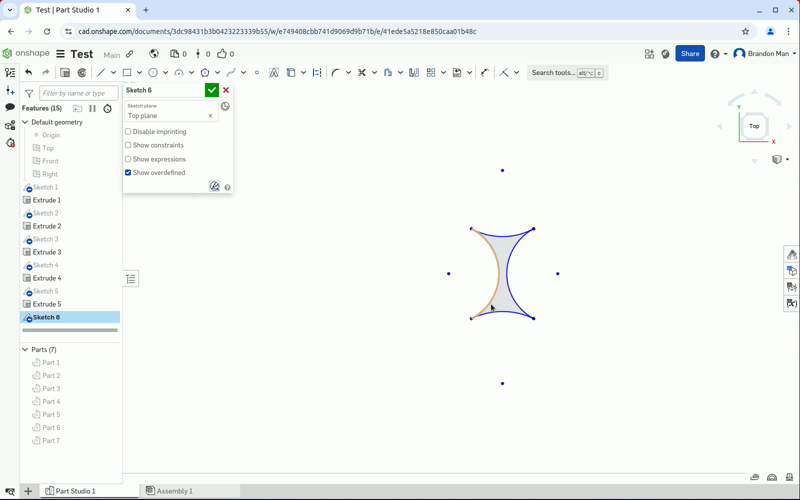
scroll(6)
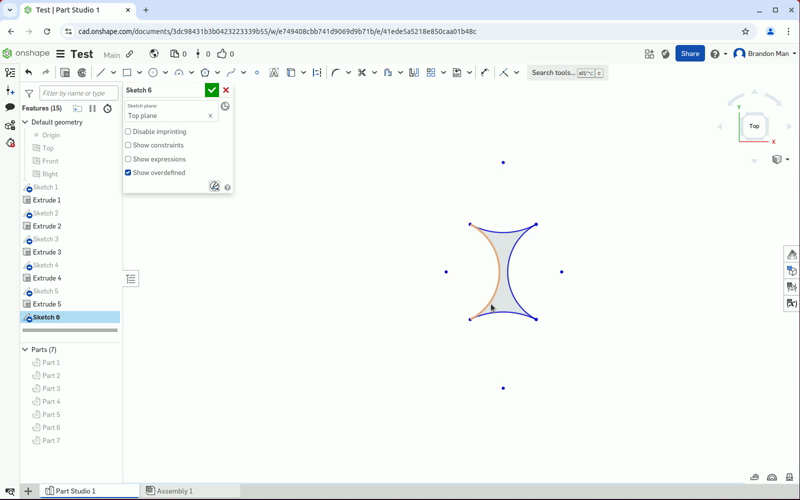
scroll(6)
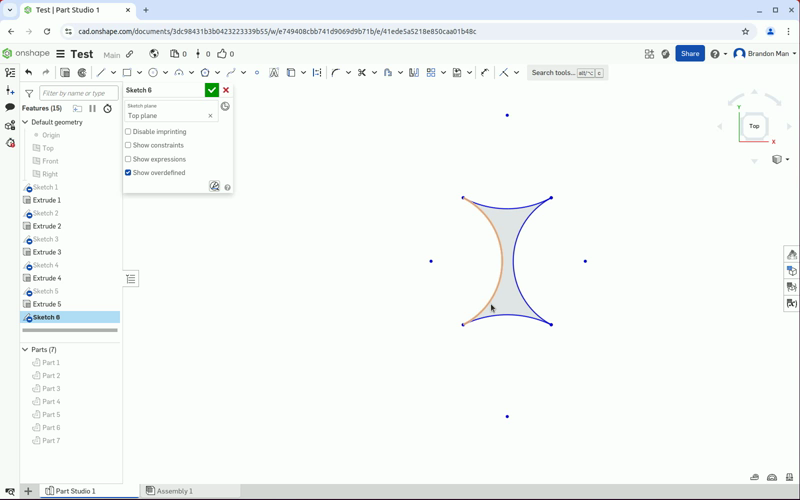
scroll(6)
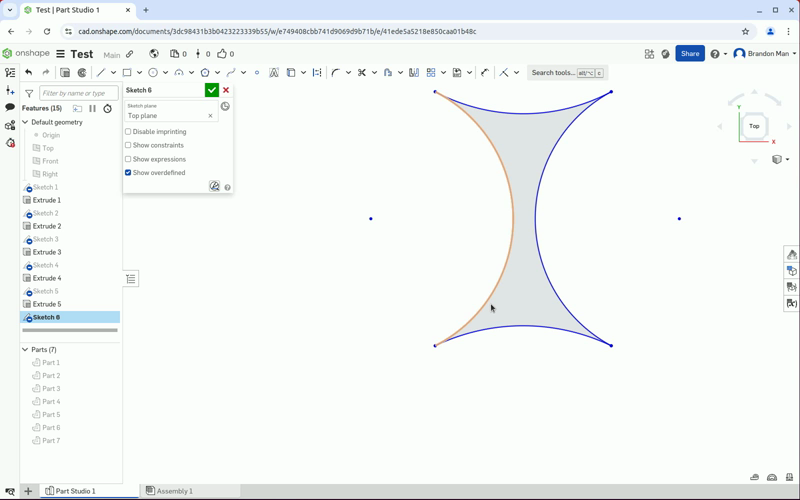
scroll(6)
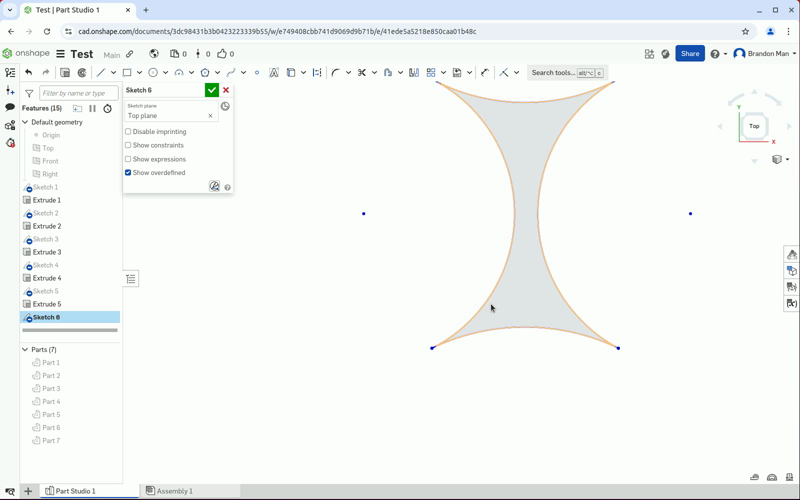
scroll(6)
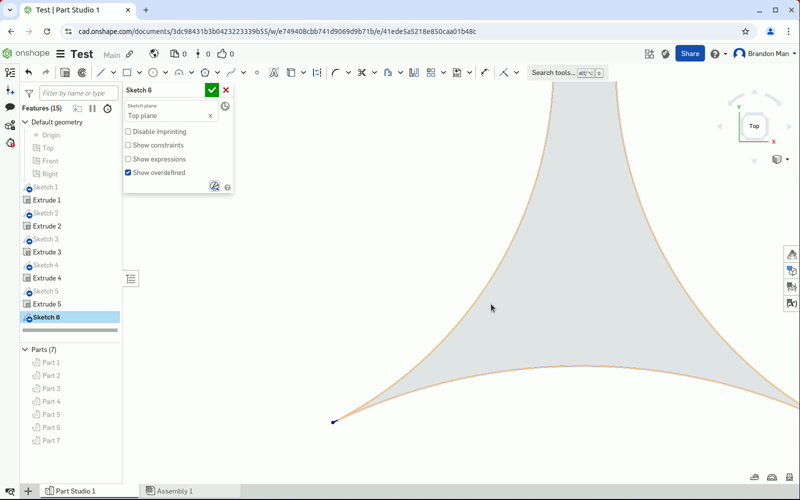
click(491, 303)
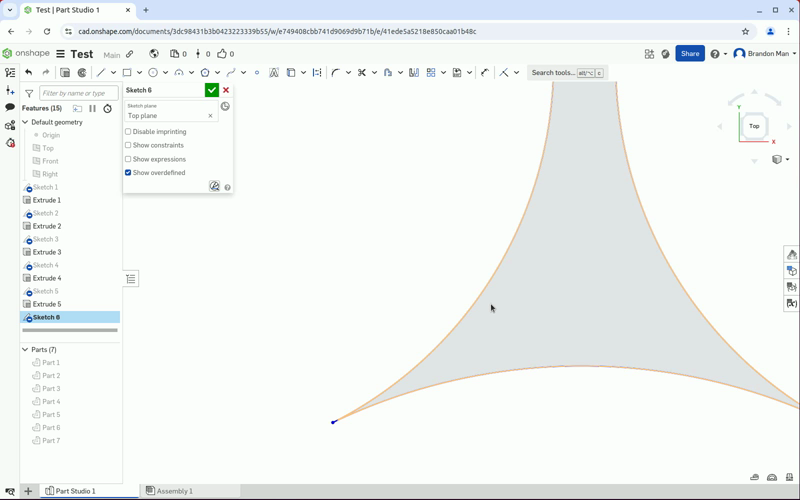
scroll(-6)
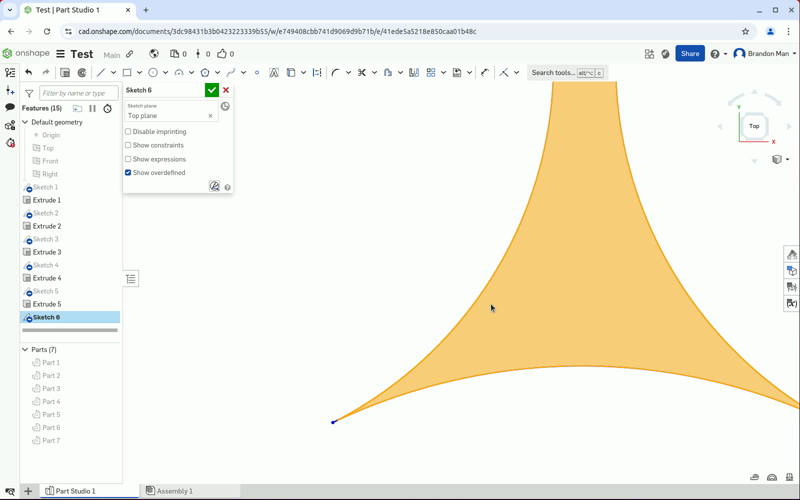
scroll(-6)
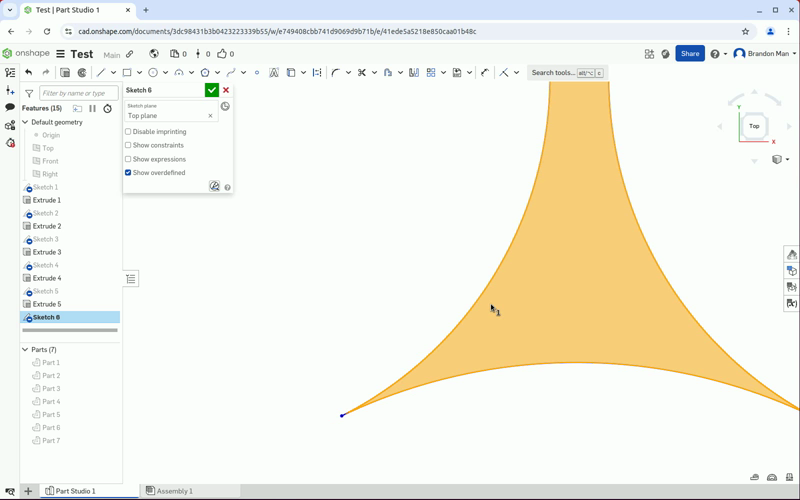
scroll(-6)
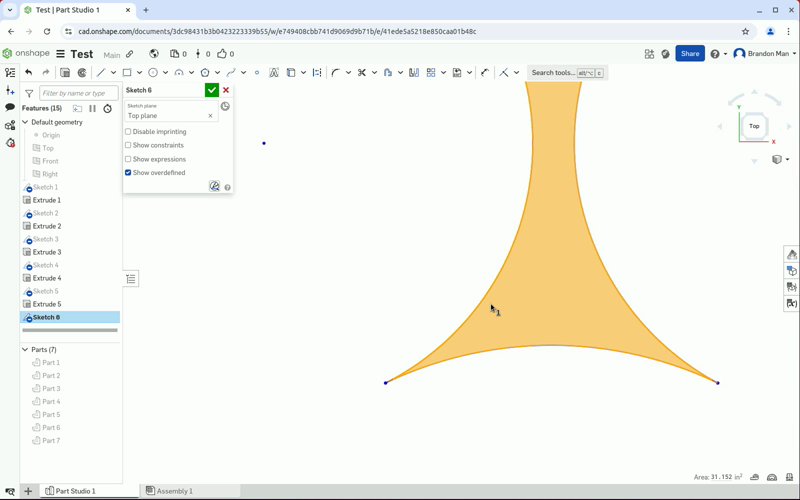
scroll(-6)
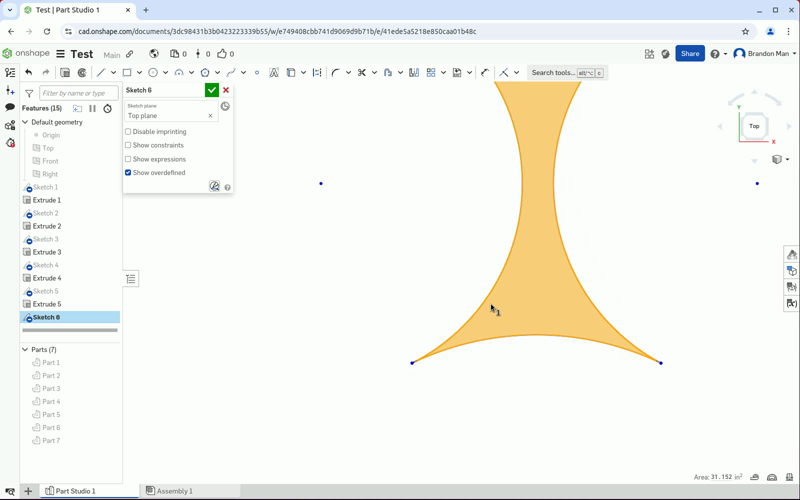
scroll(-6)
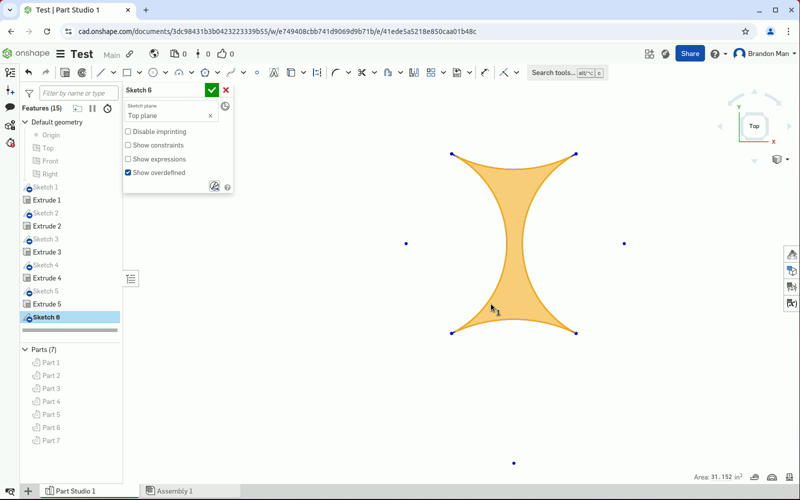
scroll(-6)
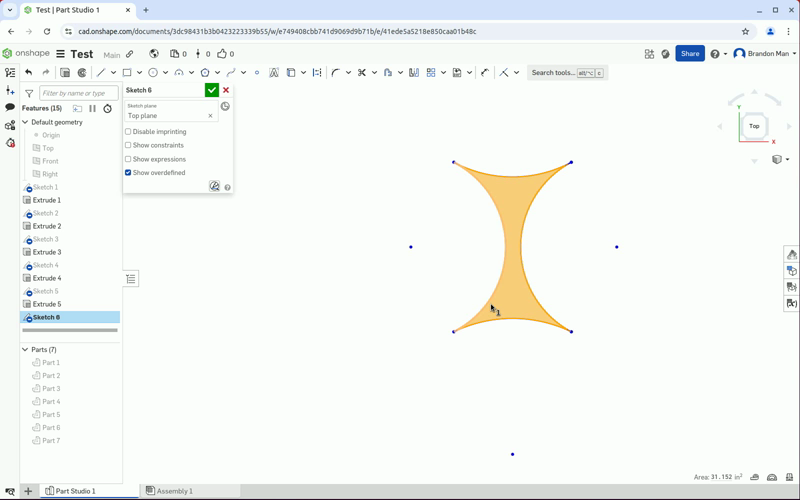
scroll(-6)
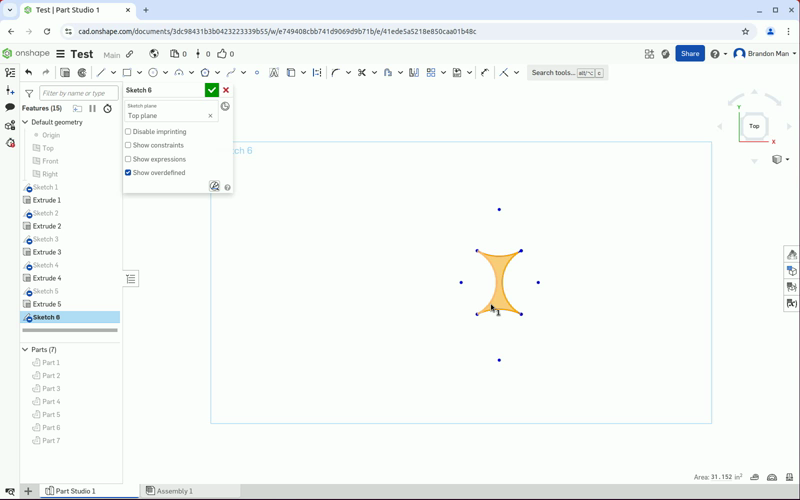
mouse_move(73, 352)
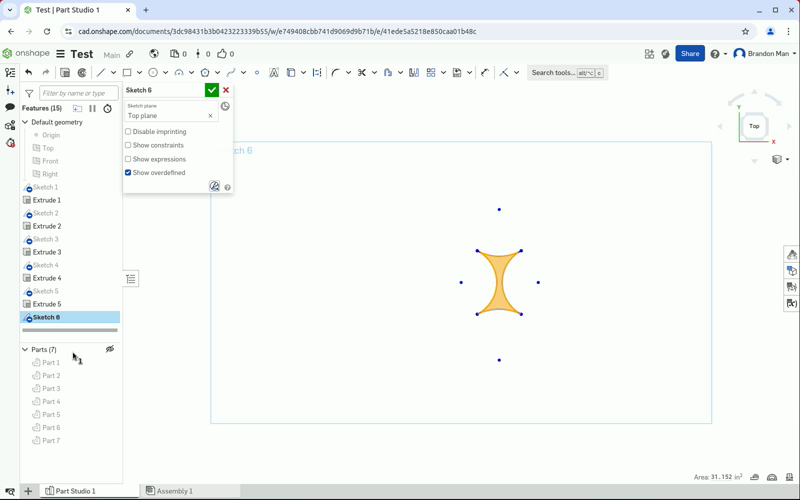
key(shift+y)
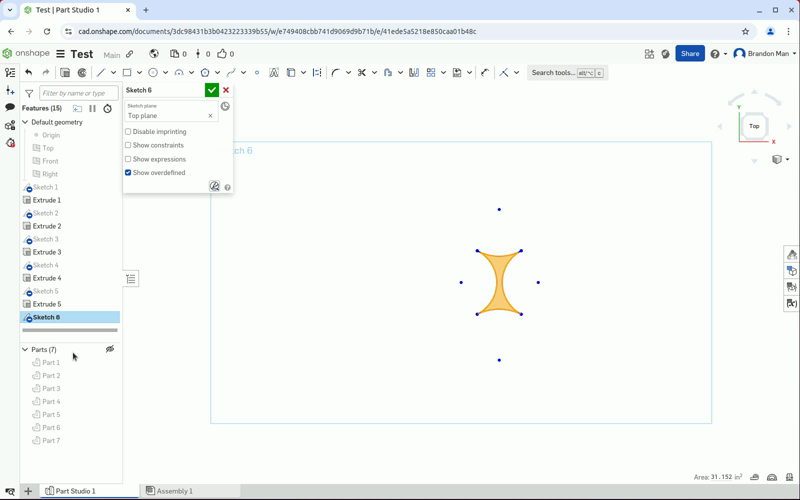
key(shift+e)
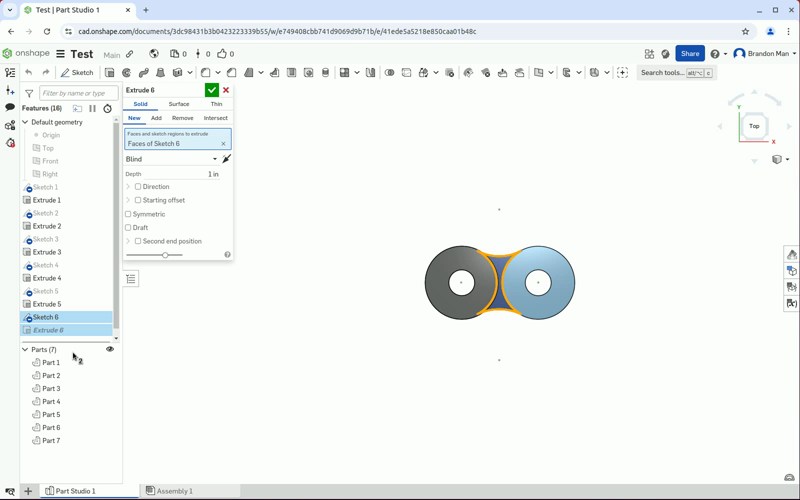
mouse_move(143, 106)
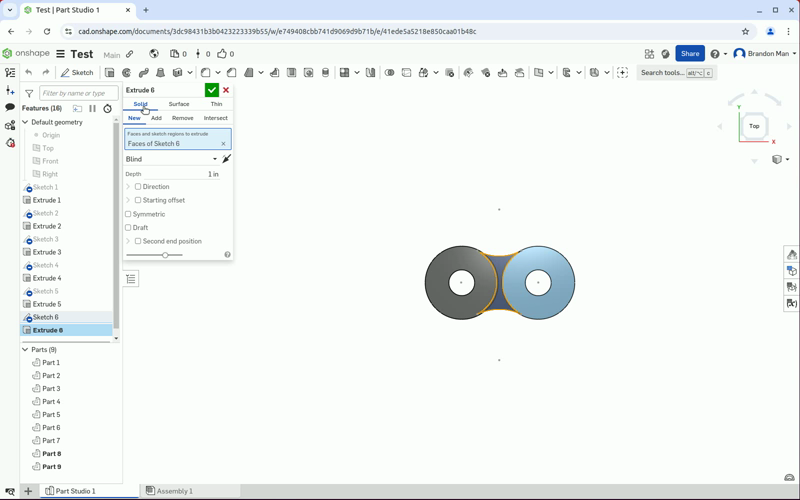
click(143, 106)
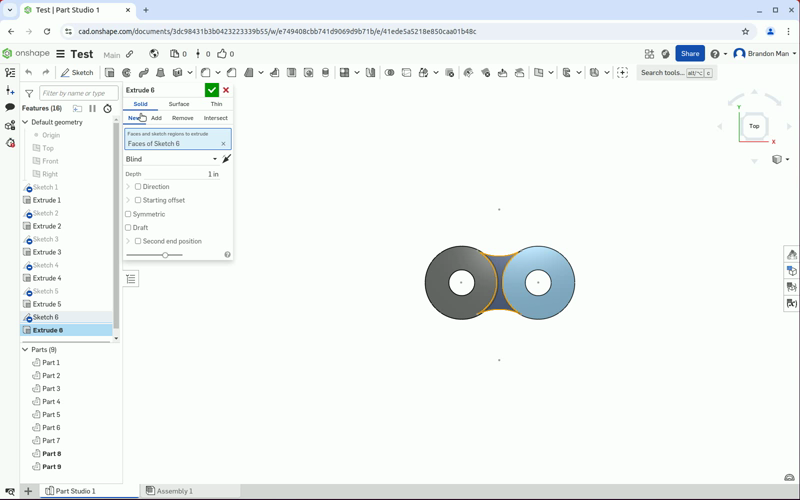
mouse_move(137, 120)
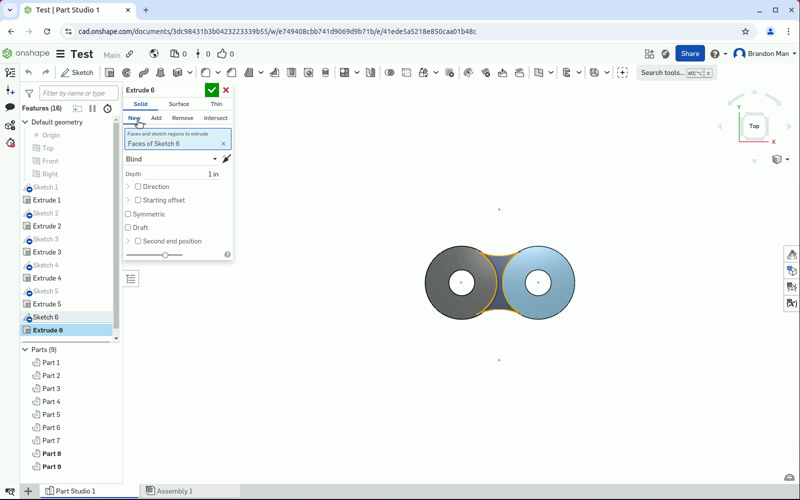
click(137, 120)
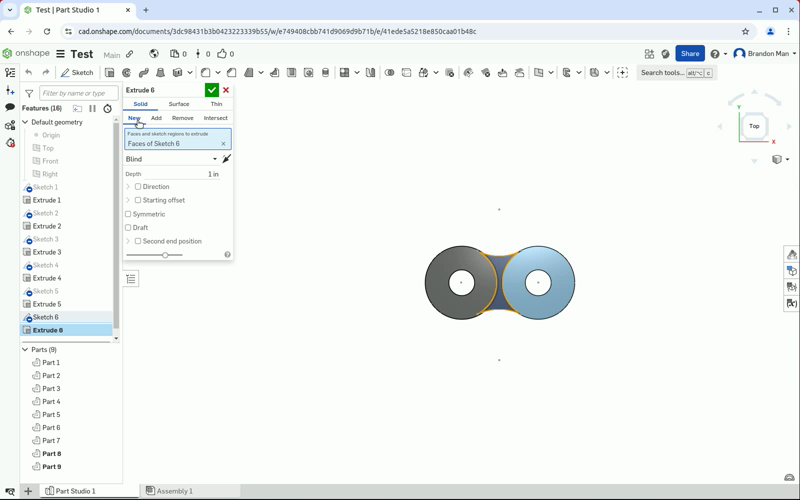
key(tab, 4)
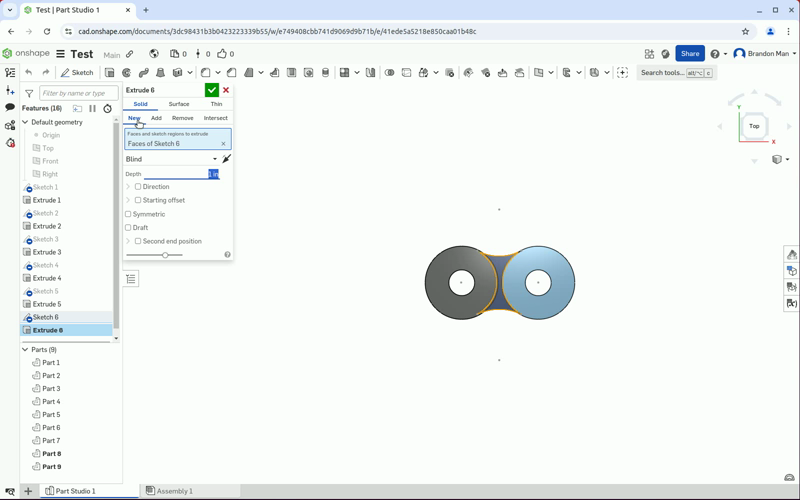
text(7.221)
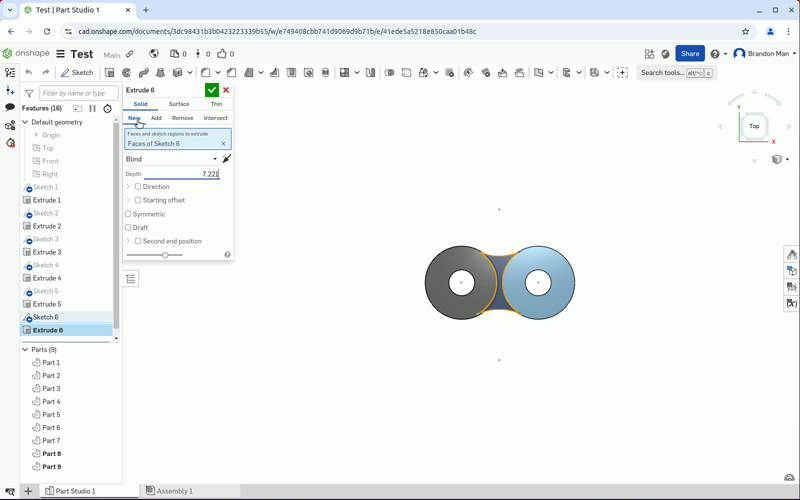
key(enter)
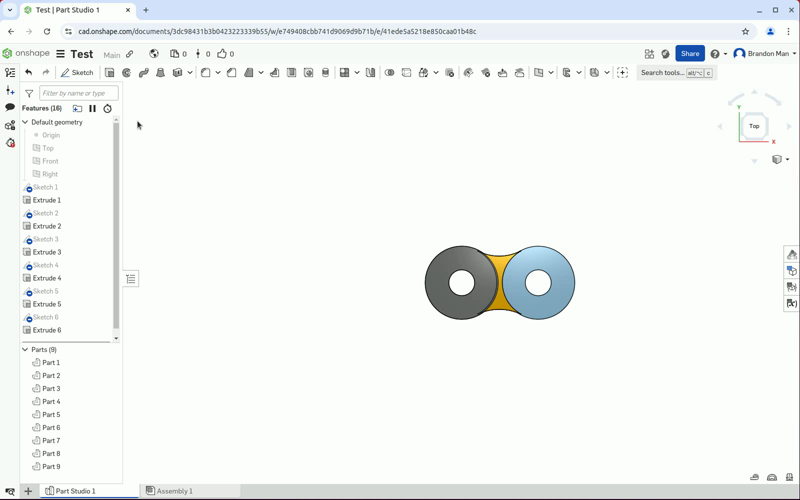
key(shift+h)
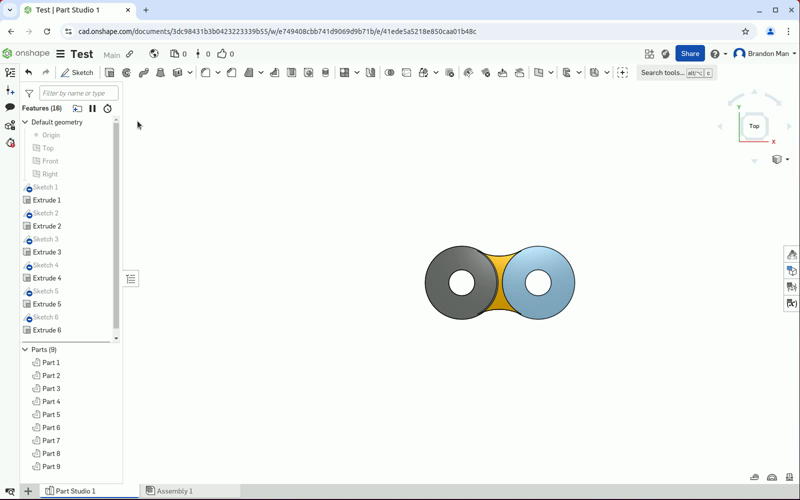
key(shift+h)
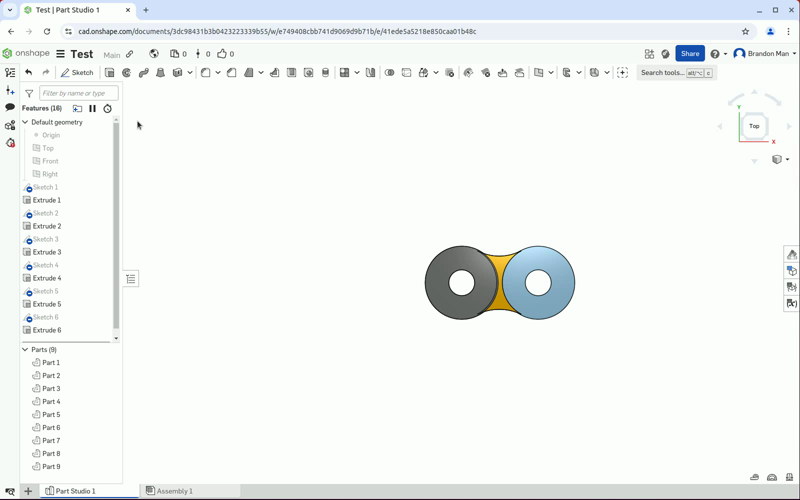
mouse_move(69, 189)
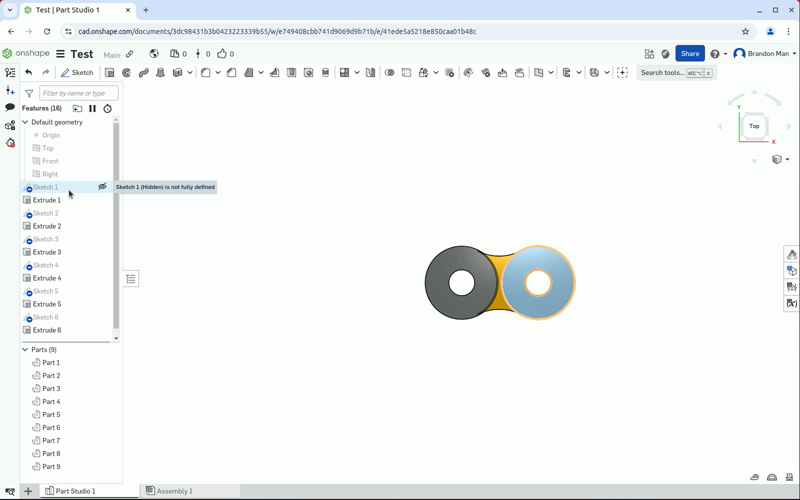
click(69, 189)
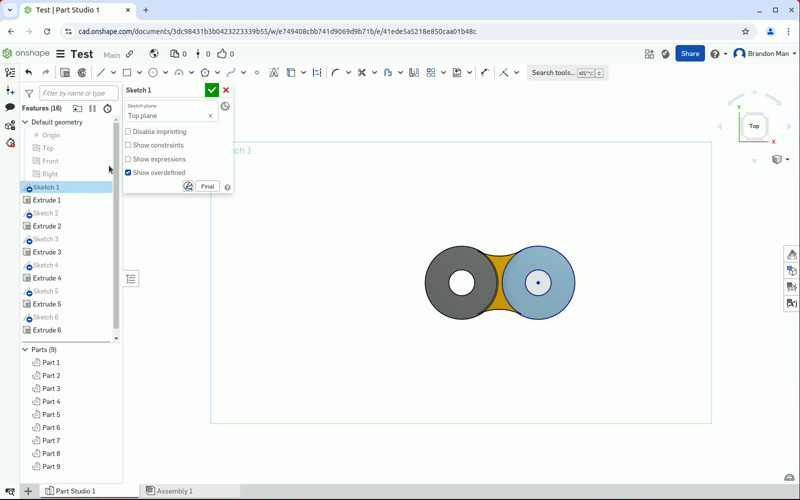
mouse_move(229, 92)
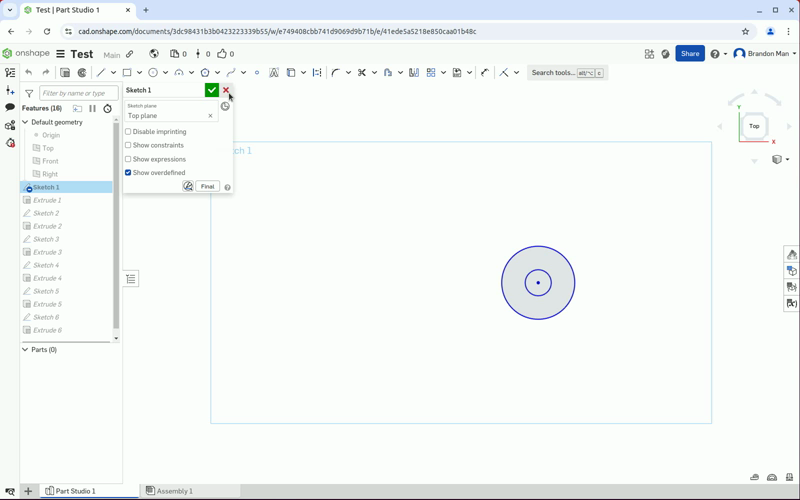
click(229, 92)
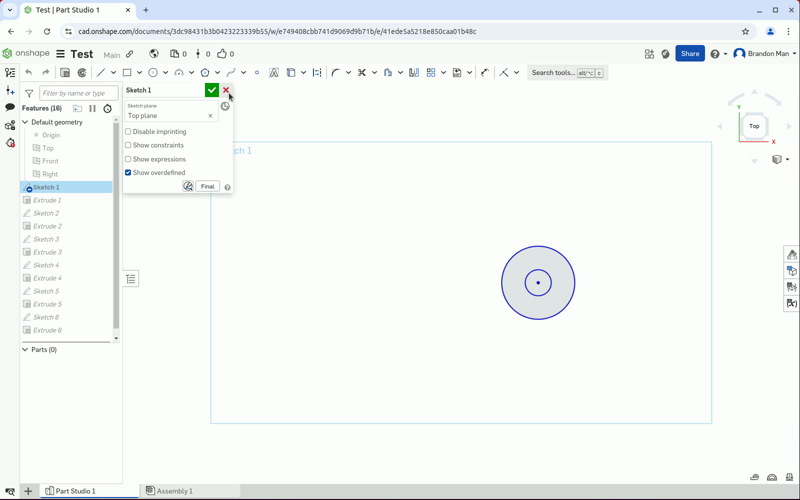
key(shift+s)
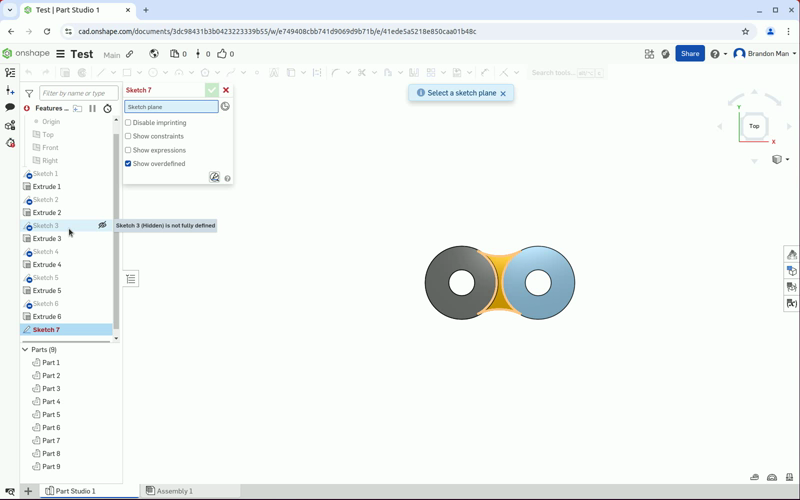
scroll(3)
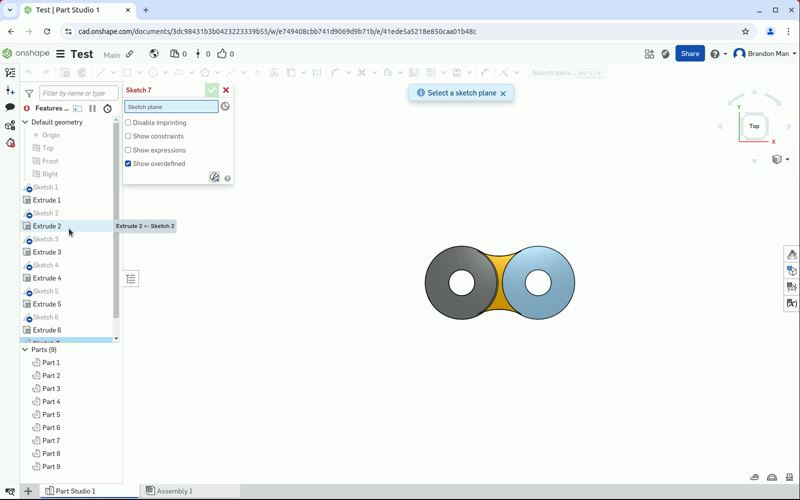
mouse_move(69, 150)
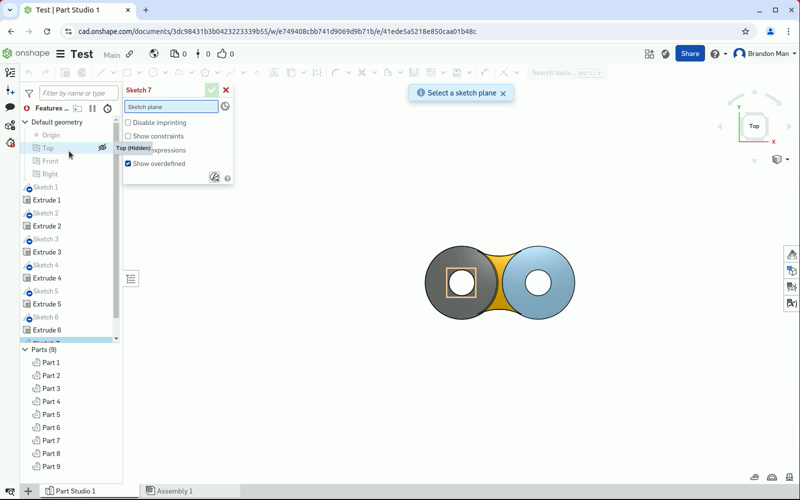
click(69, 150)
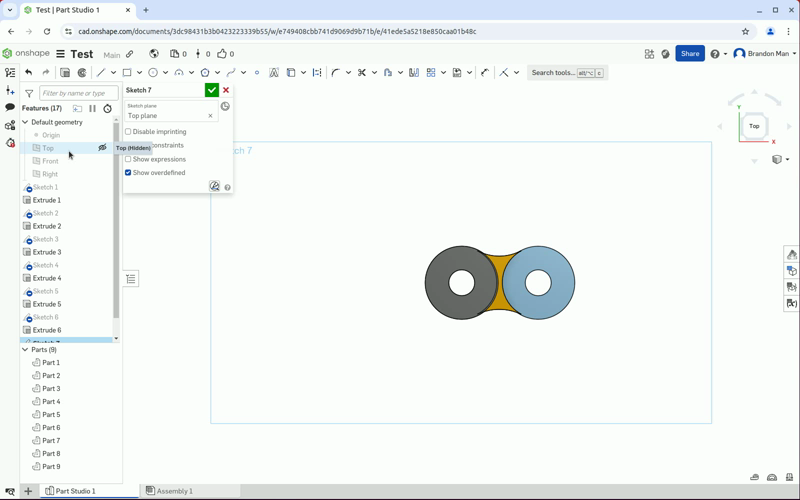
mouse_move(73, 352)
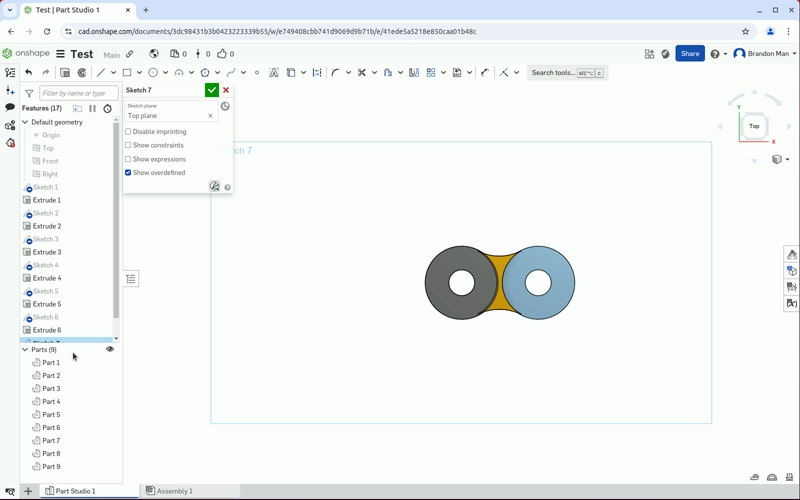
key(y)
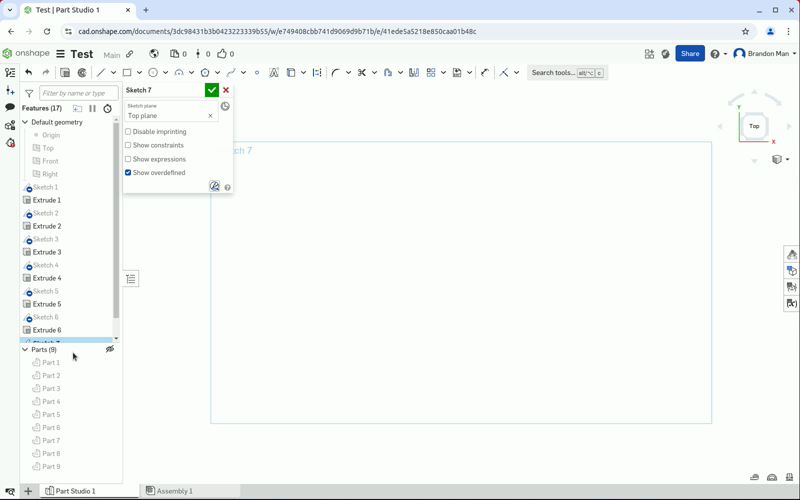
key(c)
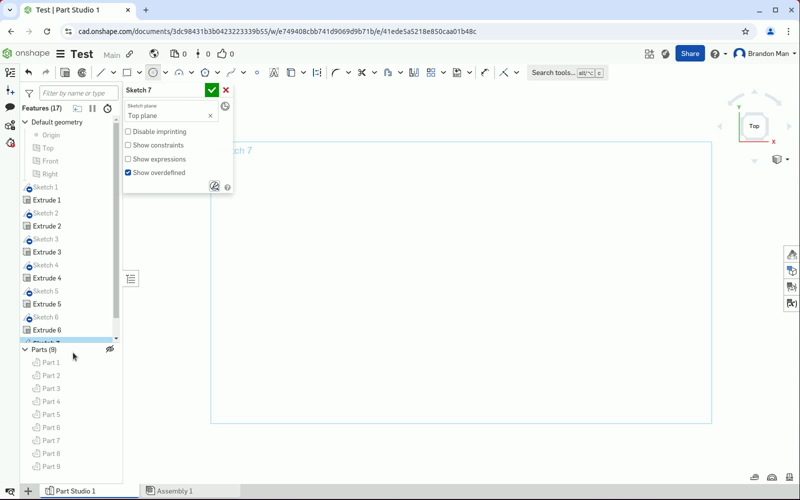
key_down(shift)
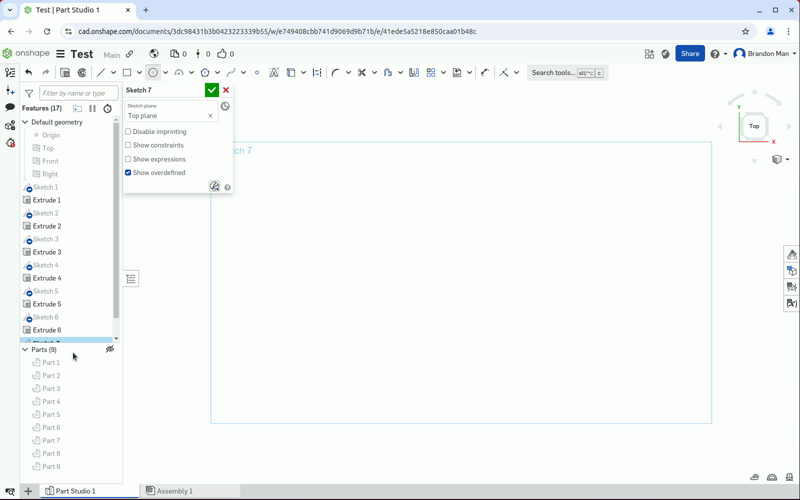
mouse_move(538, 282)
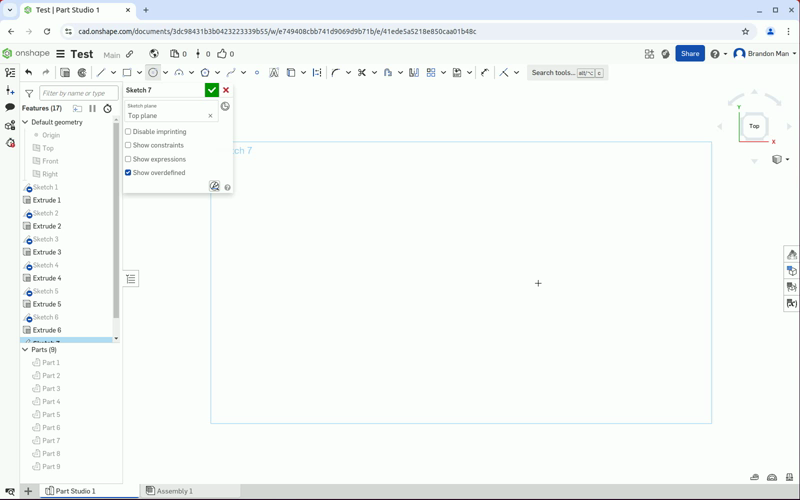
click(538, 282)
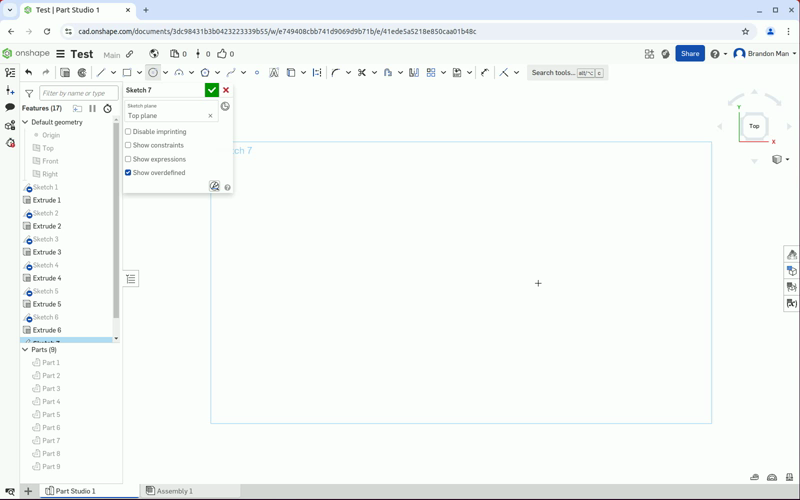
key_up(shift)
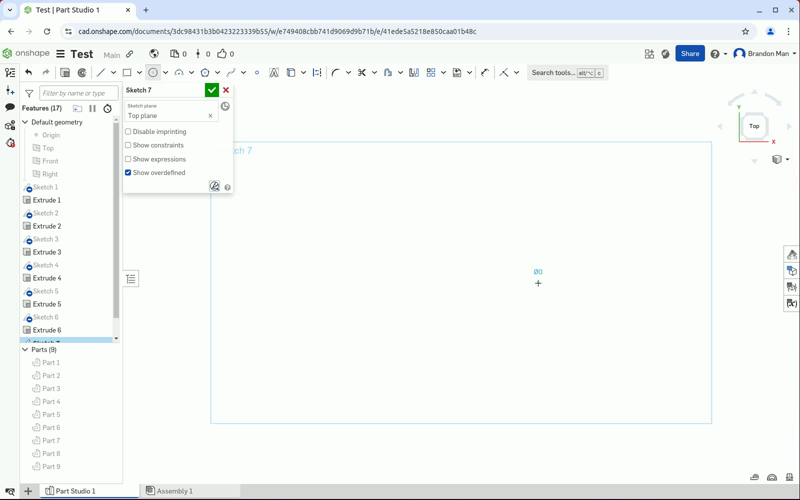
mouse_move(574, 282)
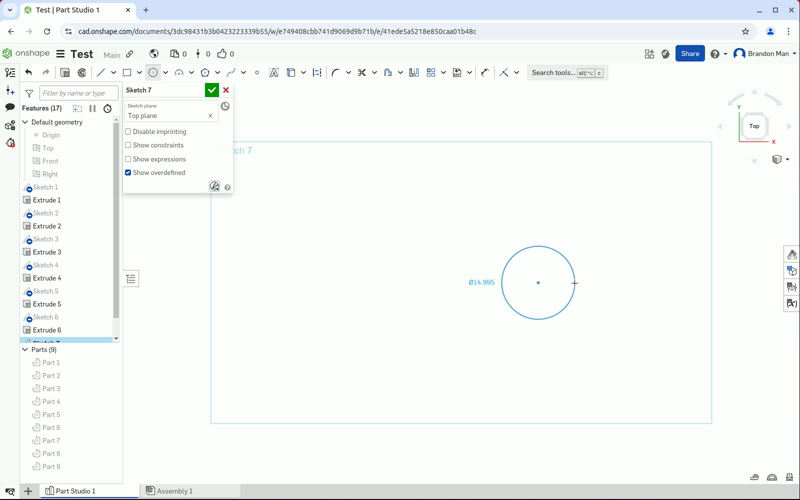
click(574, 282)
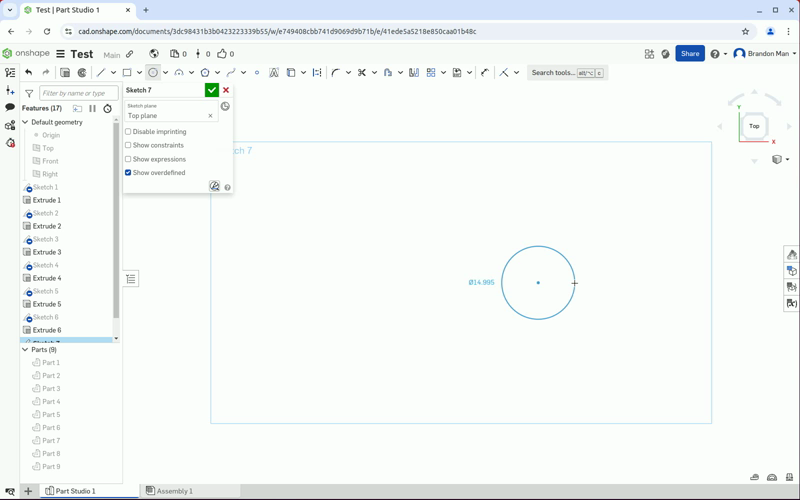
key(esc)
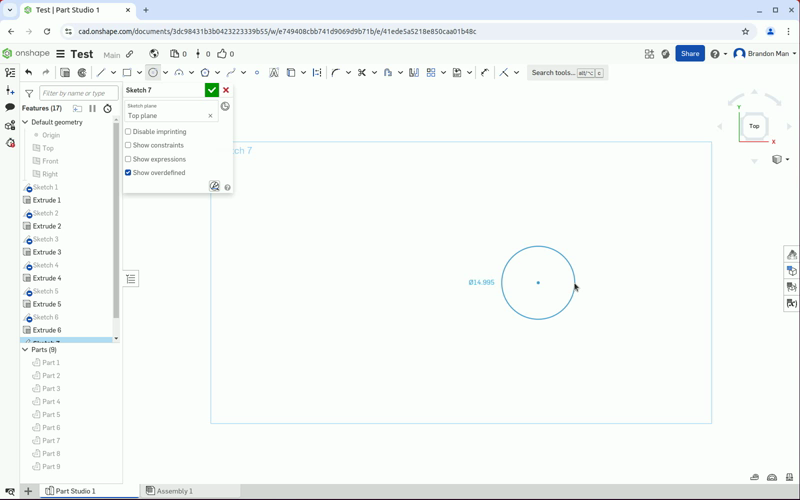
key(c)
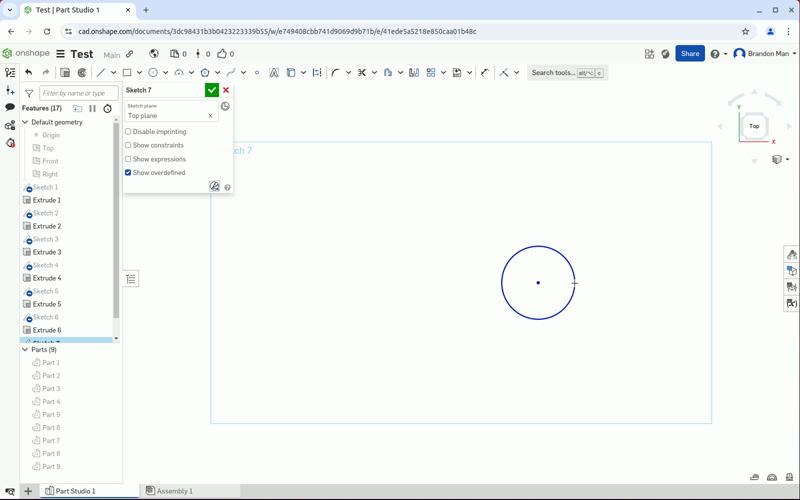
key_down(shift)
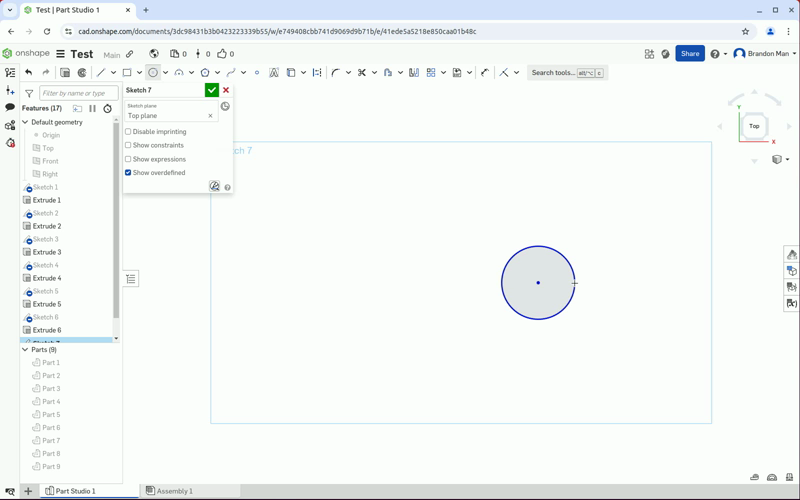
mouse_move(538, 282)
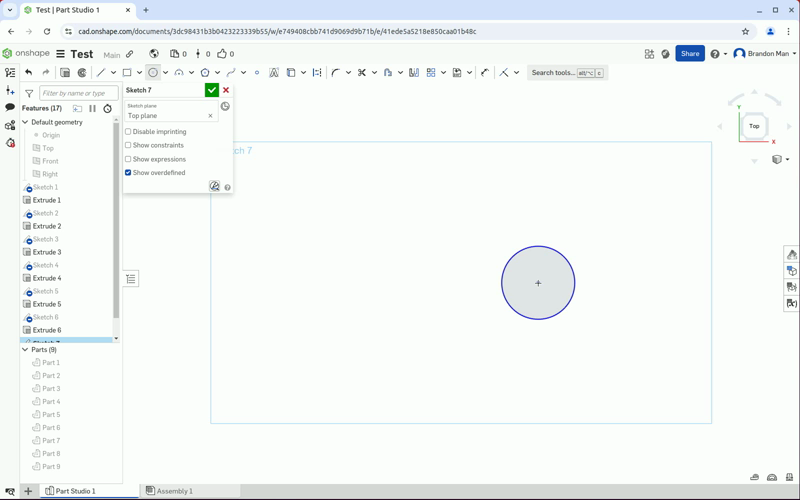
click(538, 282)
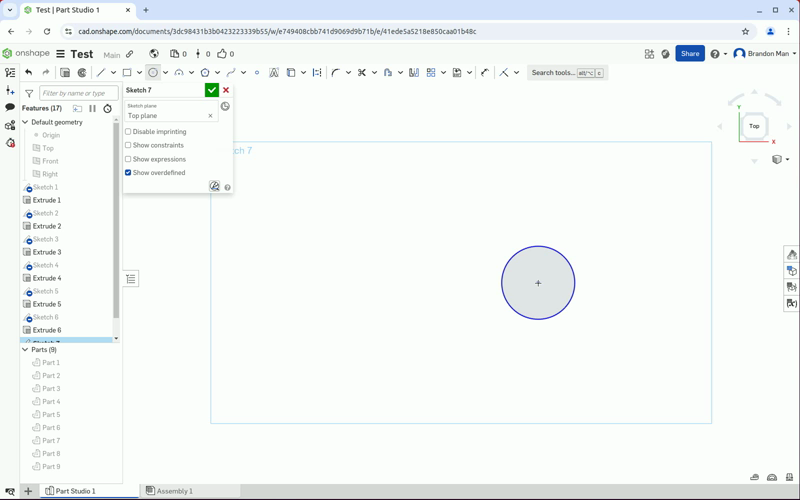
key_up(shift)
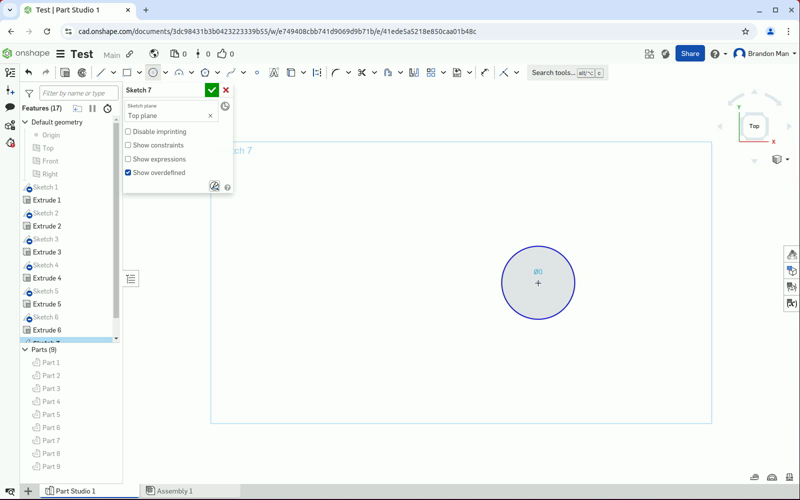
mouse_move(551, 282)
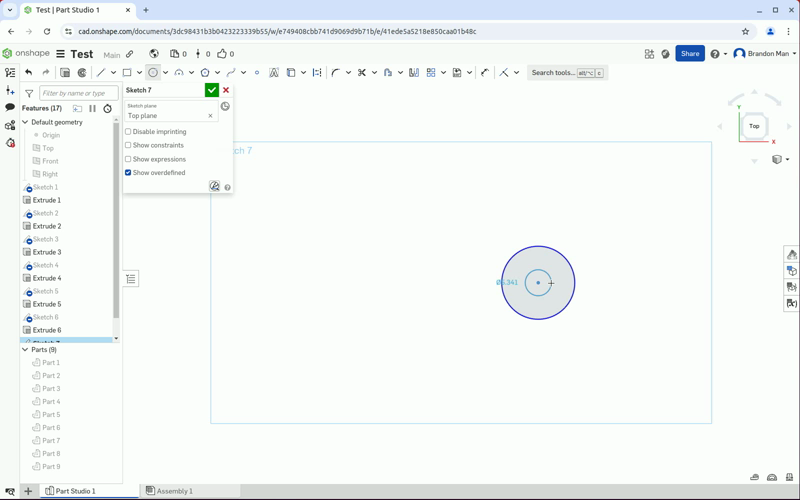
click(551, 282)
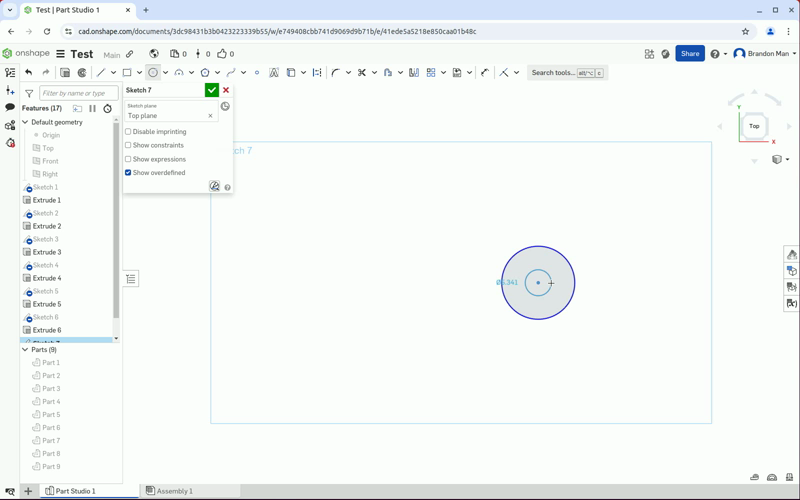
key(esc)
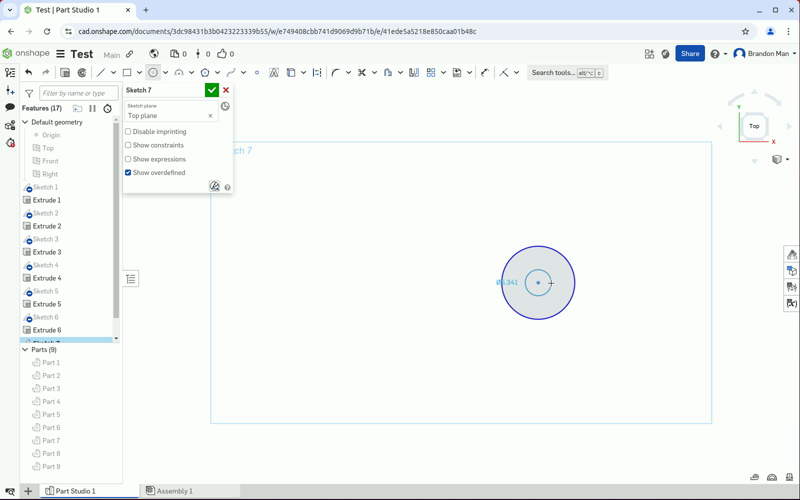
mouse_move(527, 268)
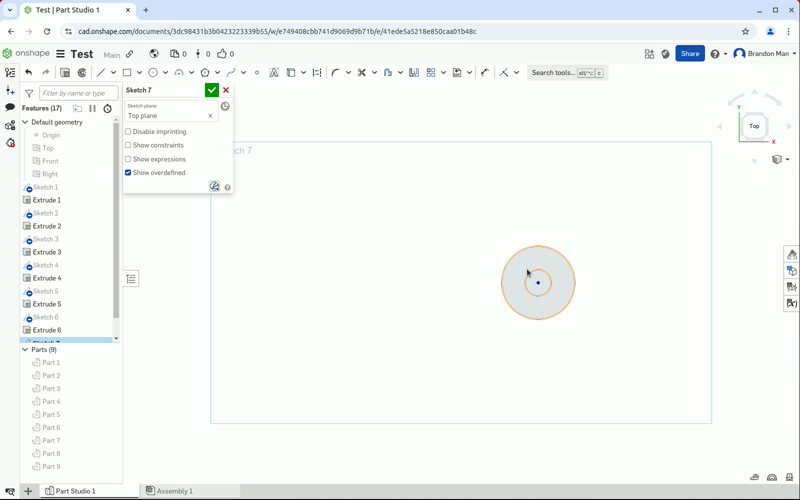
click(527, 268)
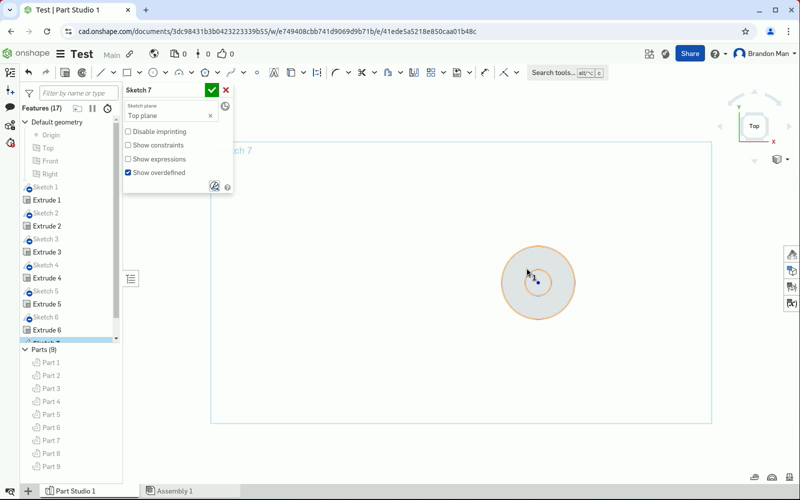
mouse_move(73, 352)
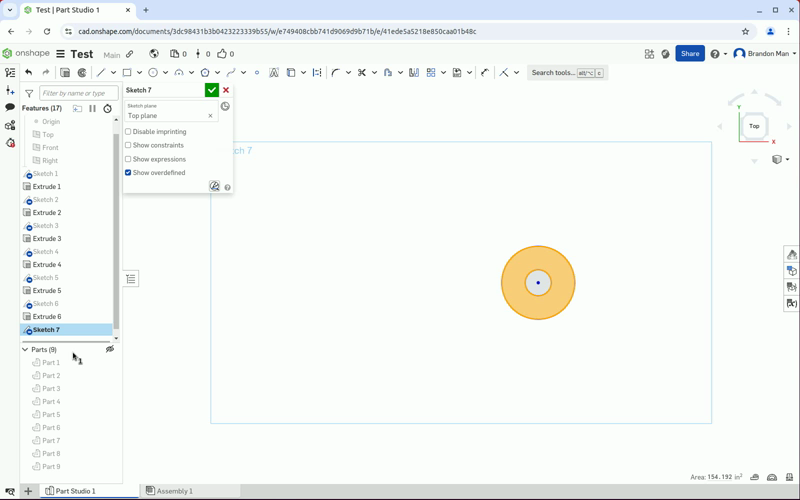
key(shift+y)
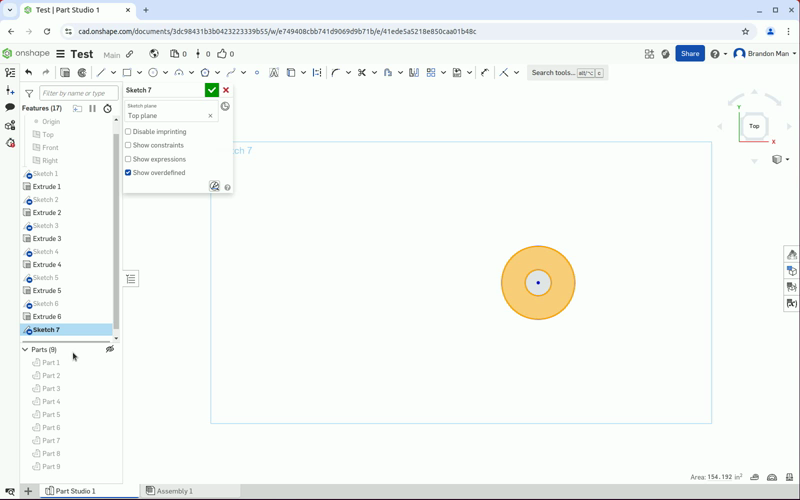
key(shift+e)
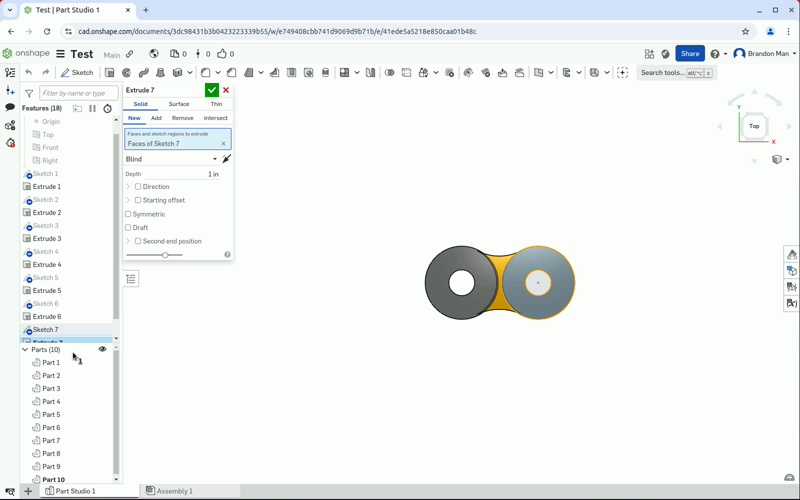
mouse_move(143, 106)
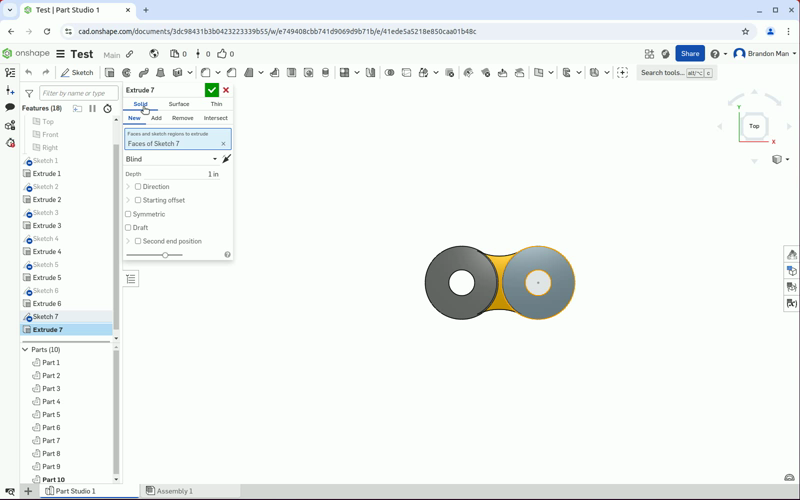
click(143, 106)
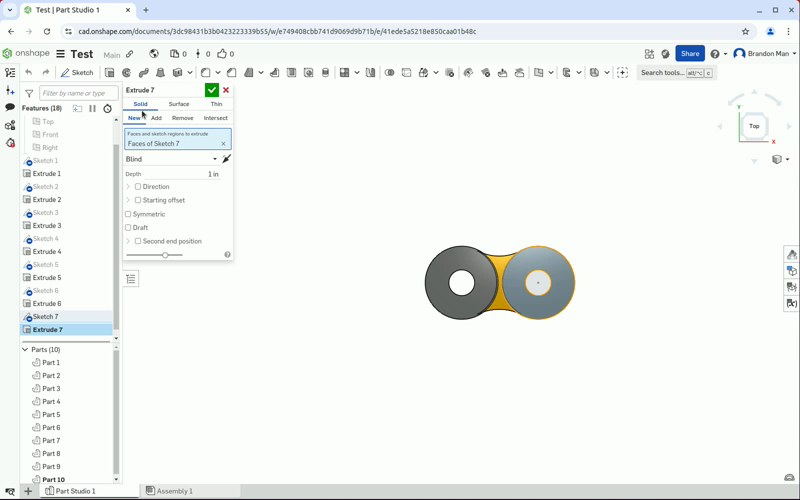
mouse_move(137, 120)
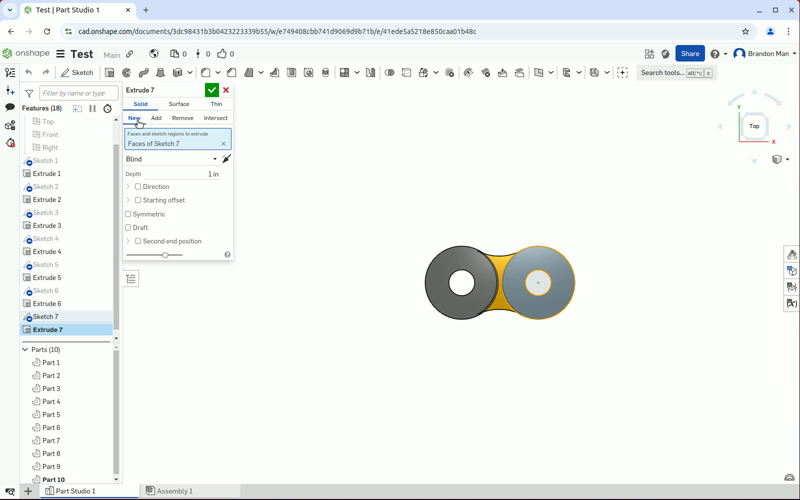
click(137, 120)
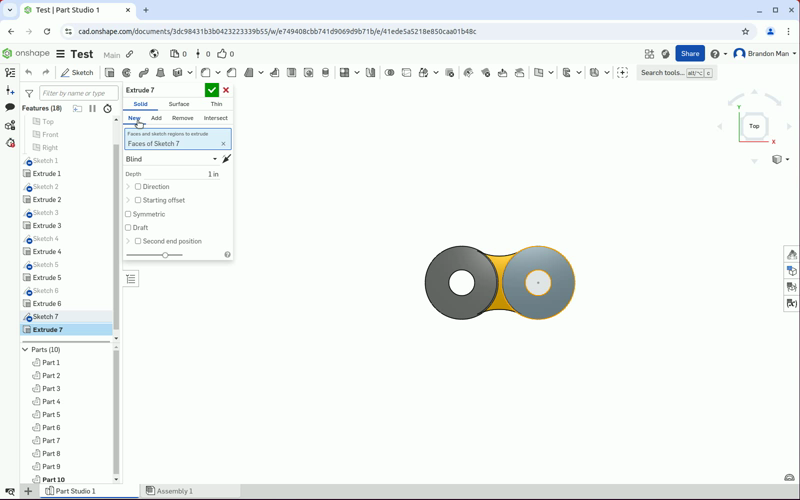
key(tab, 4)
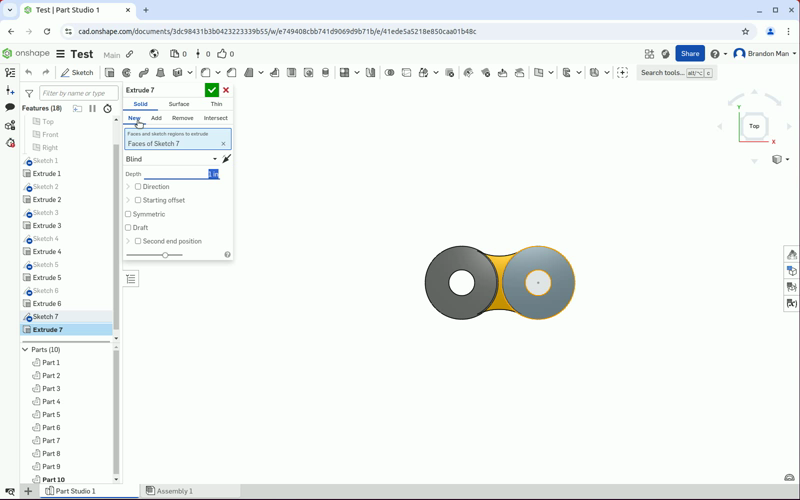
text(7.221)
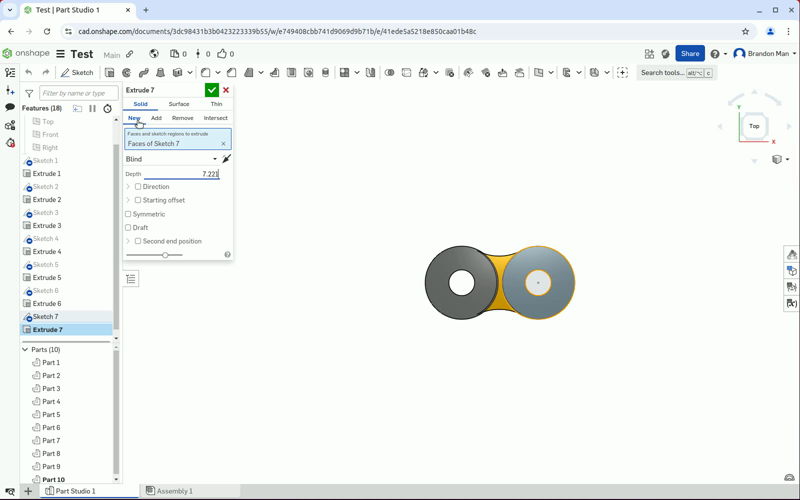
key(enter)
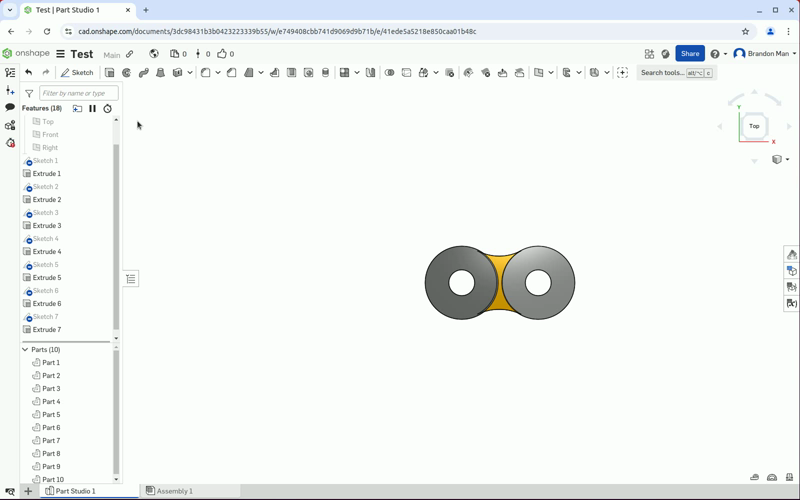
key(shift+h)
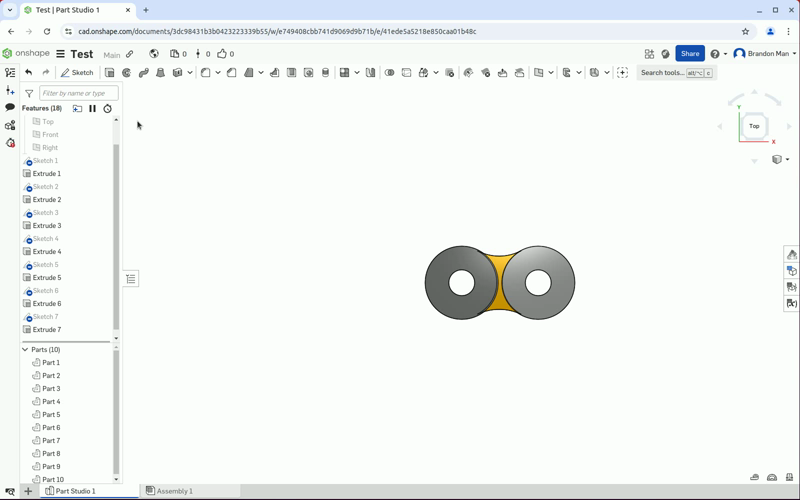
key(shift+h)
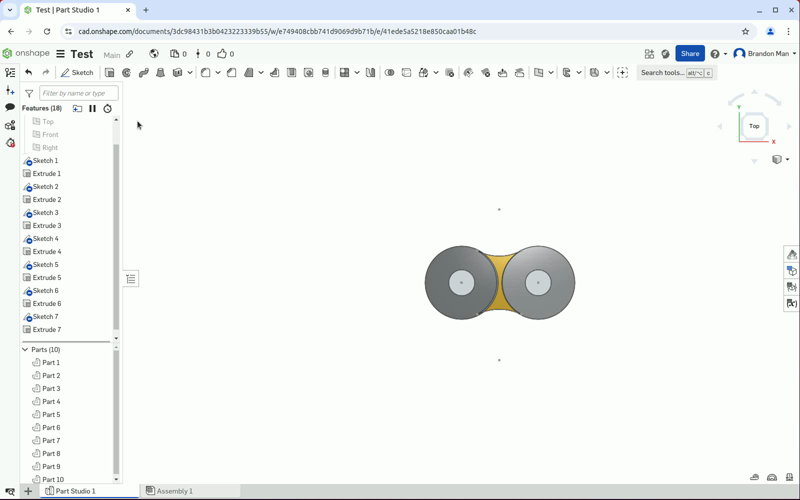
key(shift+7)
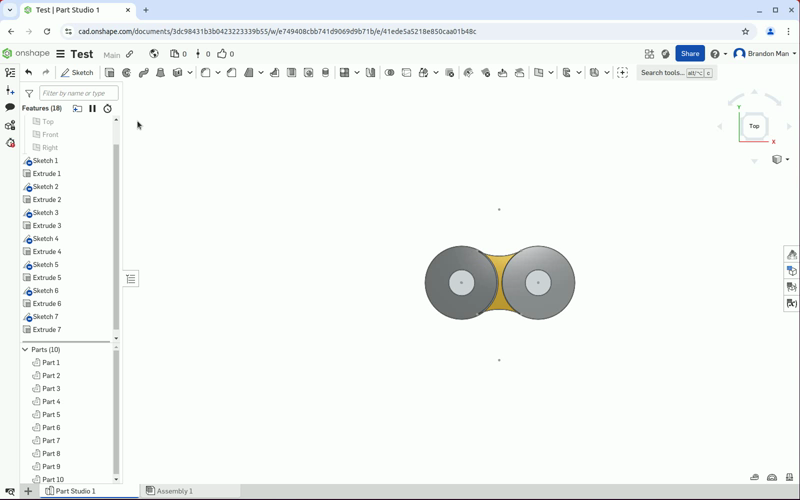
key(up, 3)
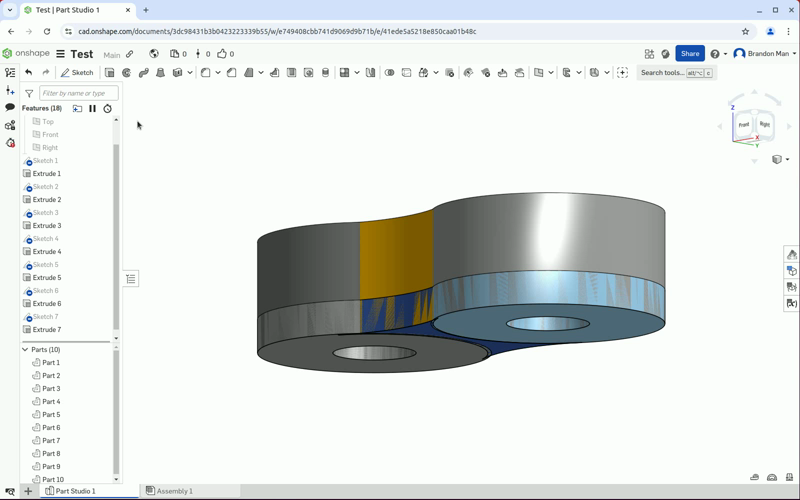
key(left, 3)
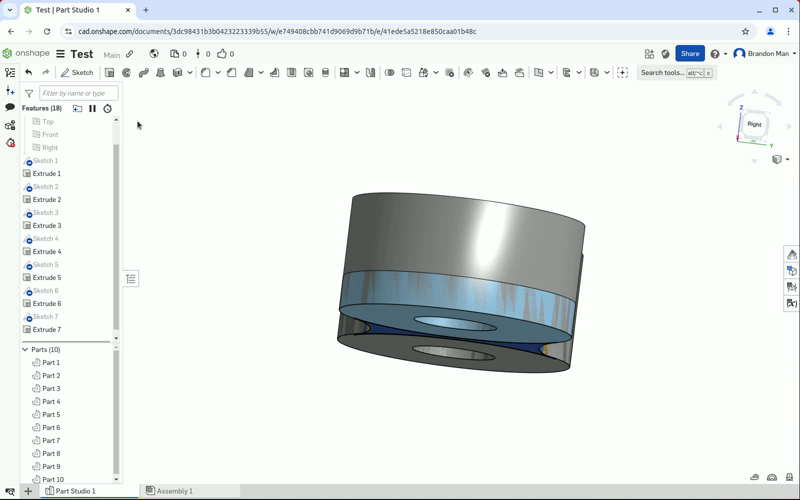
key(right, 3)
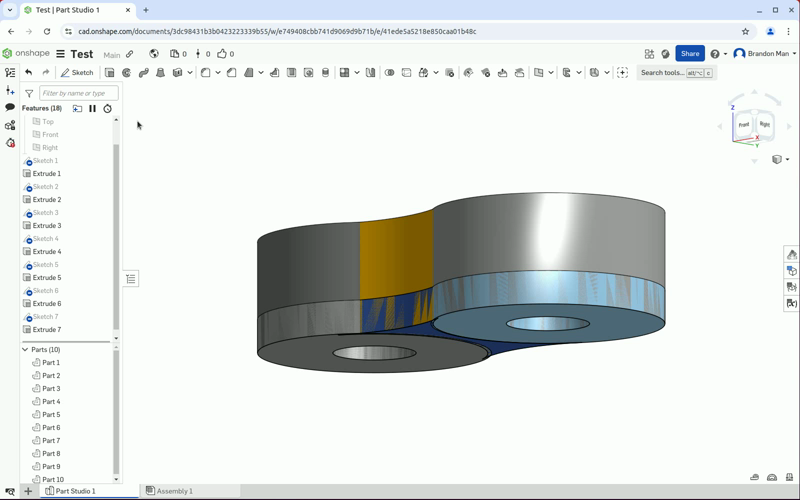
key(down, 3)
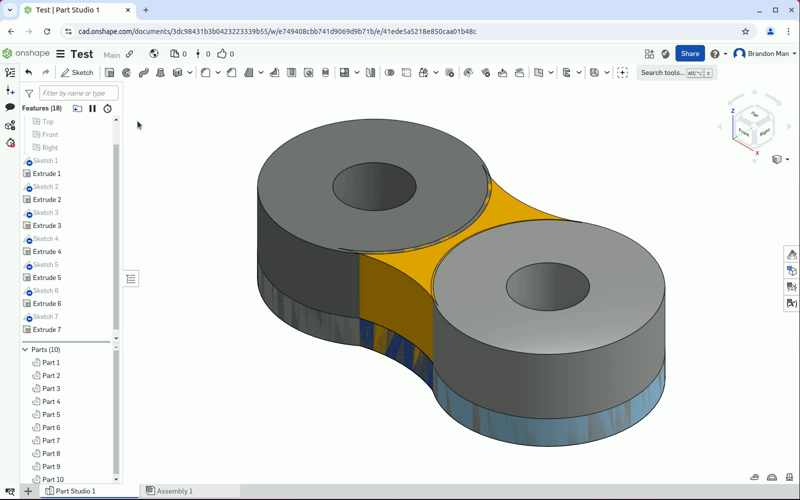
mouse_move(69, 163)
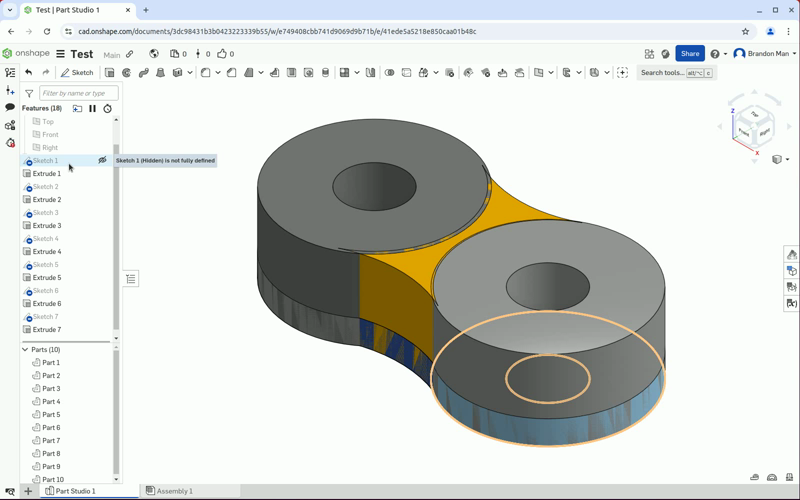
click(69, 163)